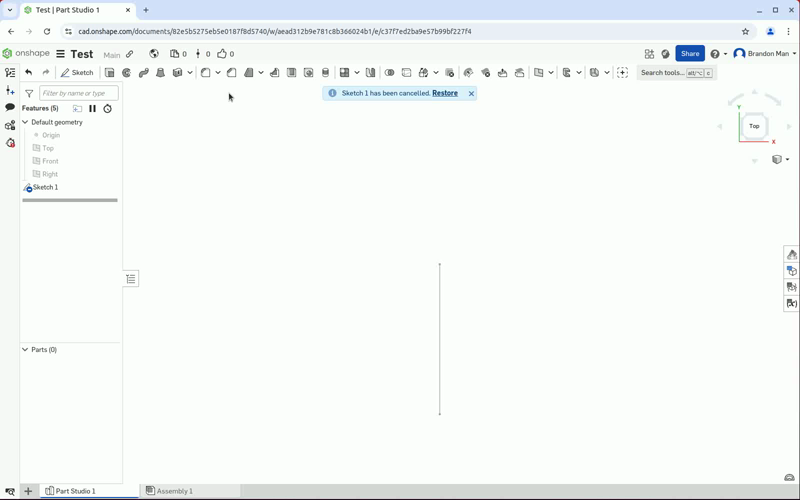
key(shift+h)
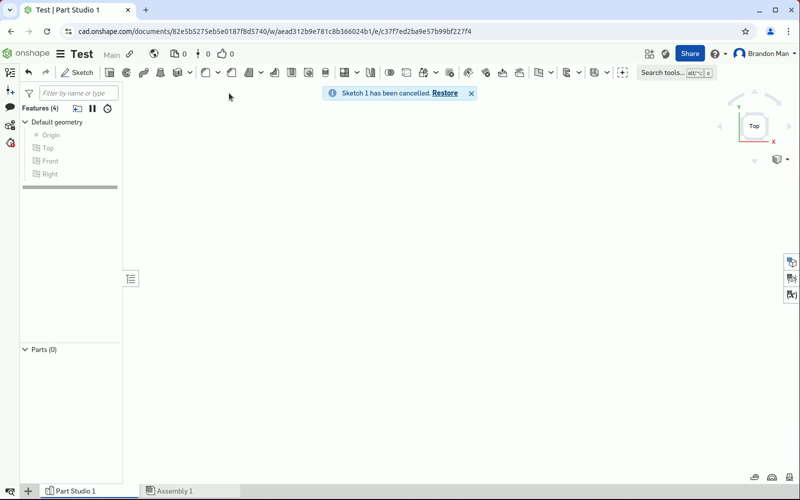
mouse_move(73, 352)
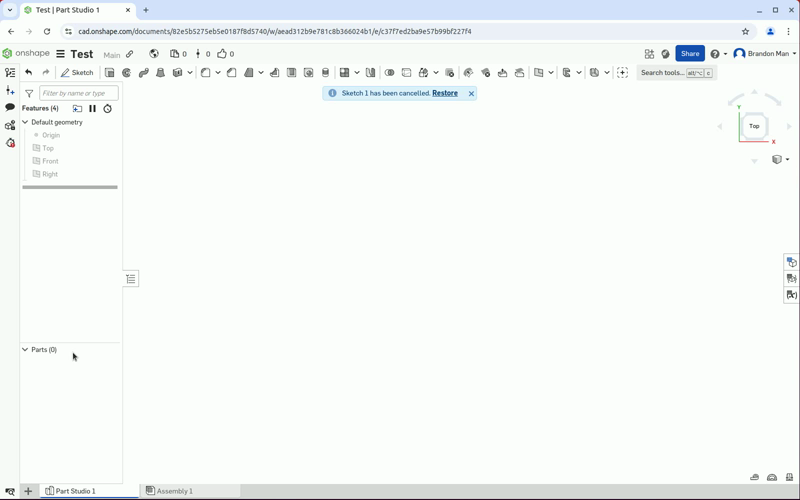
key(y)
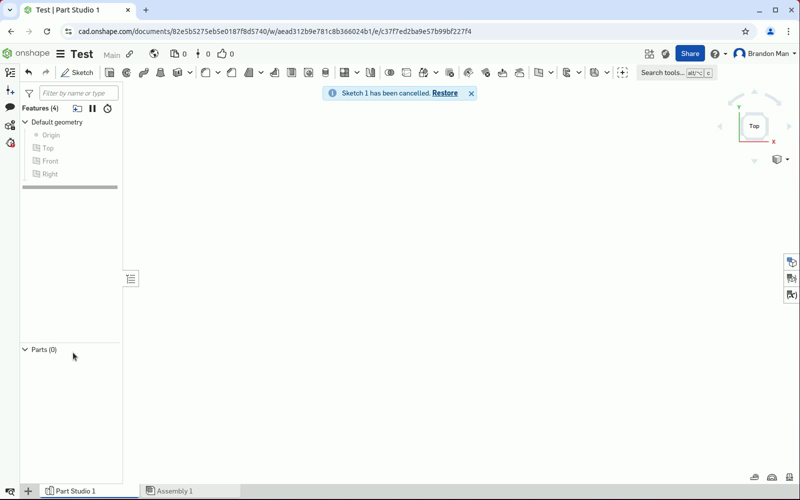
key(shift+p)
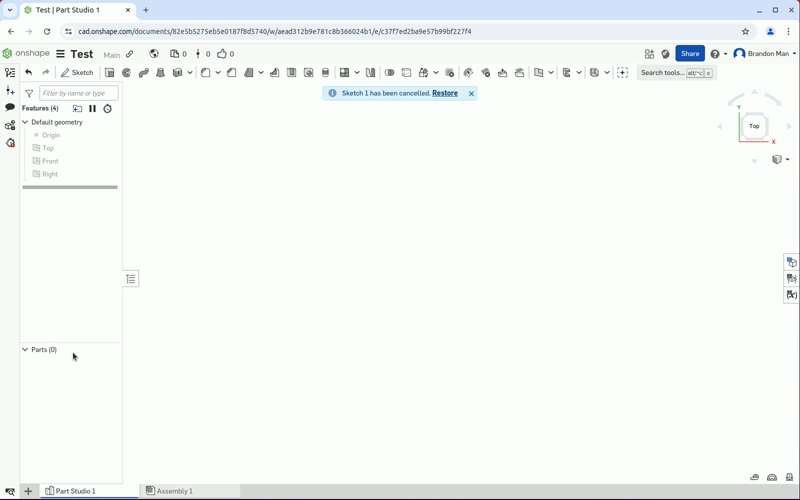
key(space)
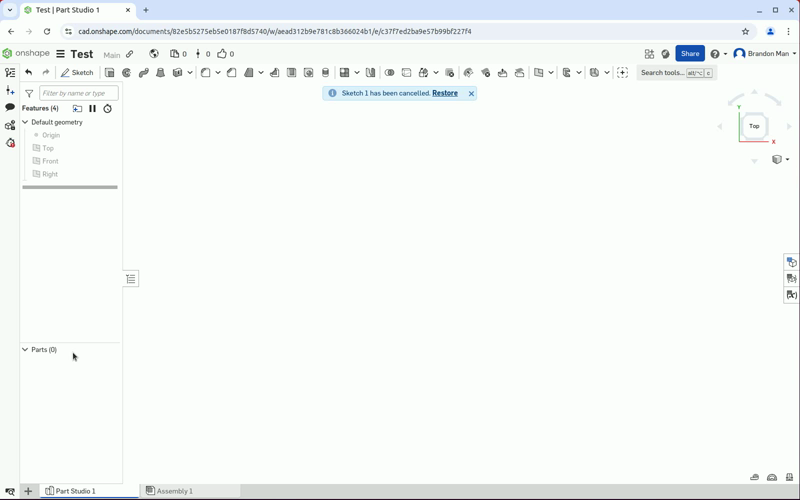
key_down(shift)
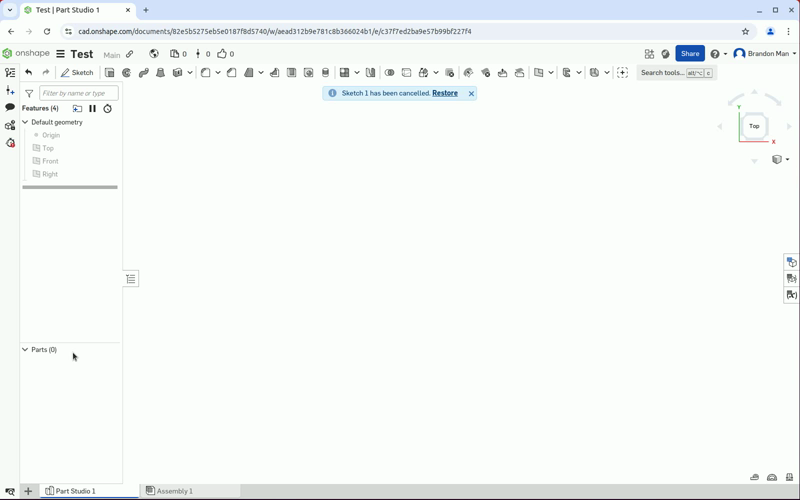
key(up)
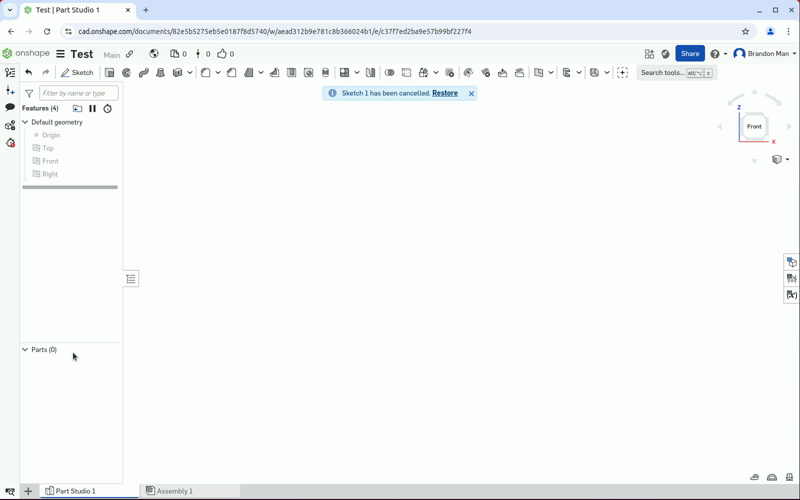
key_up(shift)
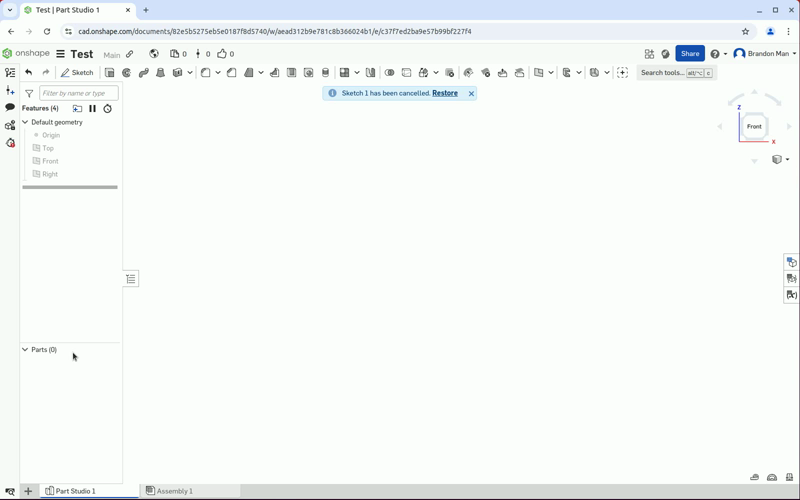
mouse_move(73, 352)
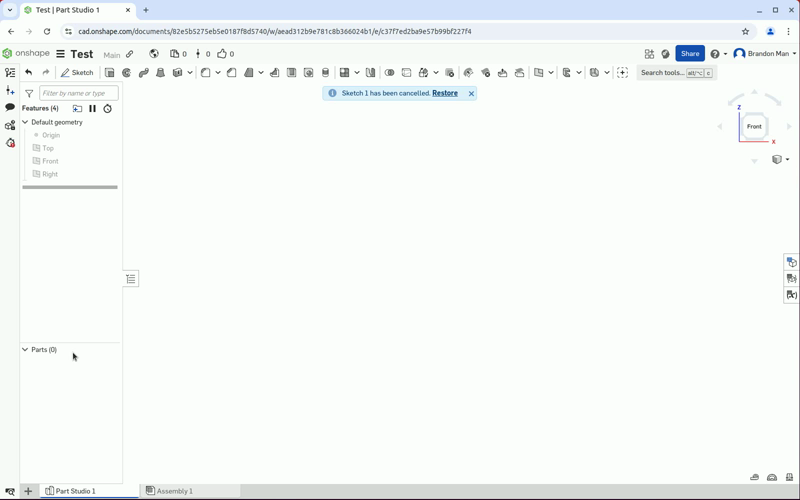
key(shift+y)
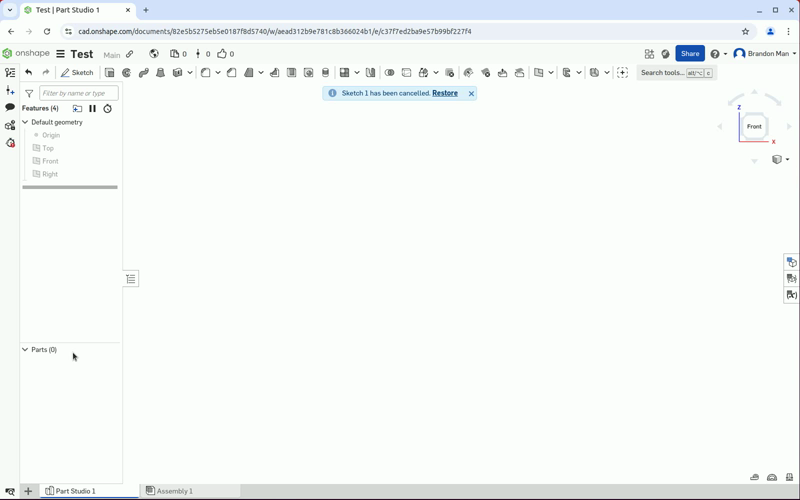
key(shift+s)
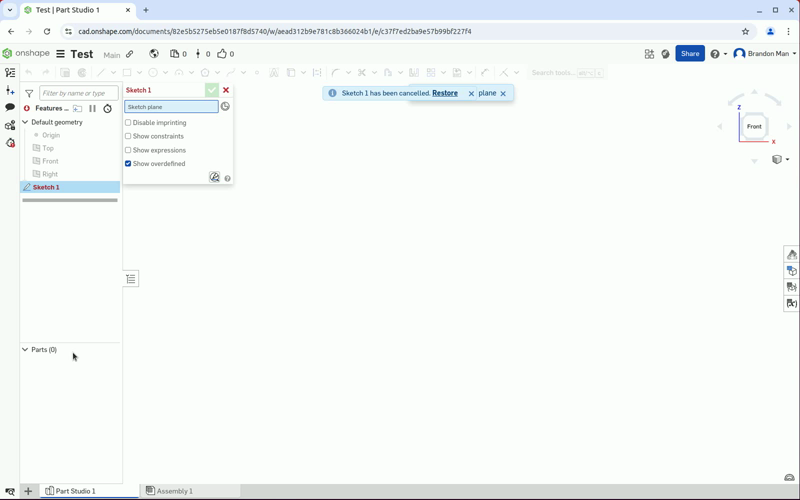
mouse_move(73, 163)
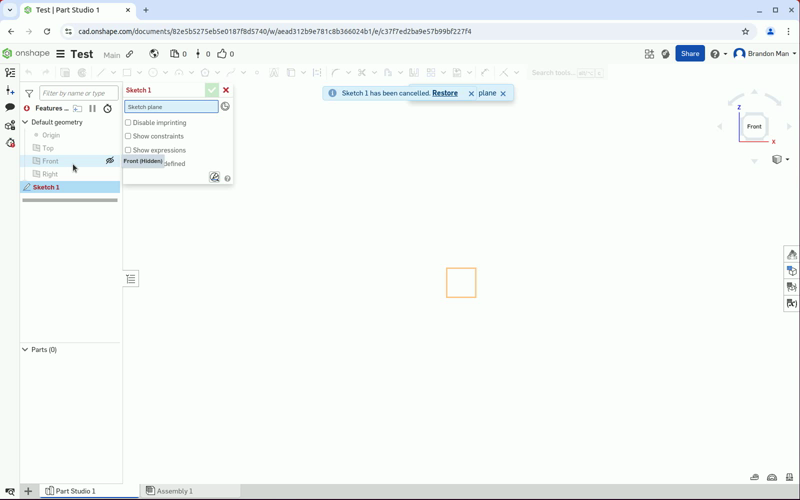
click(73, 163)
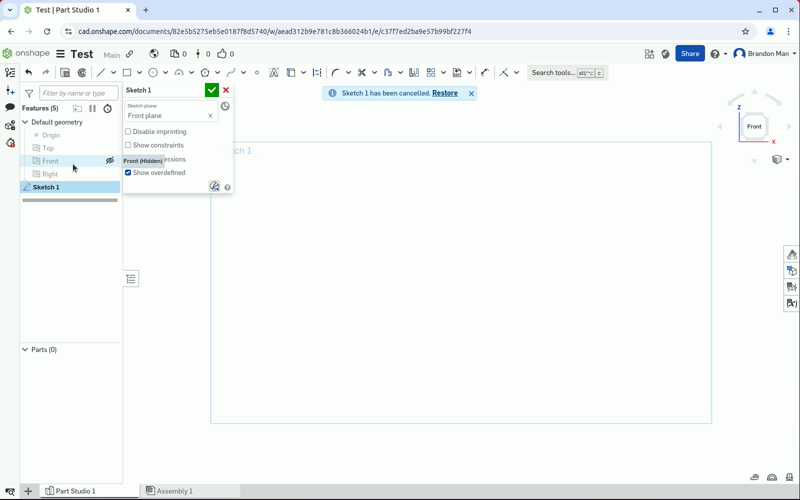
mouse_move(73, 352)
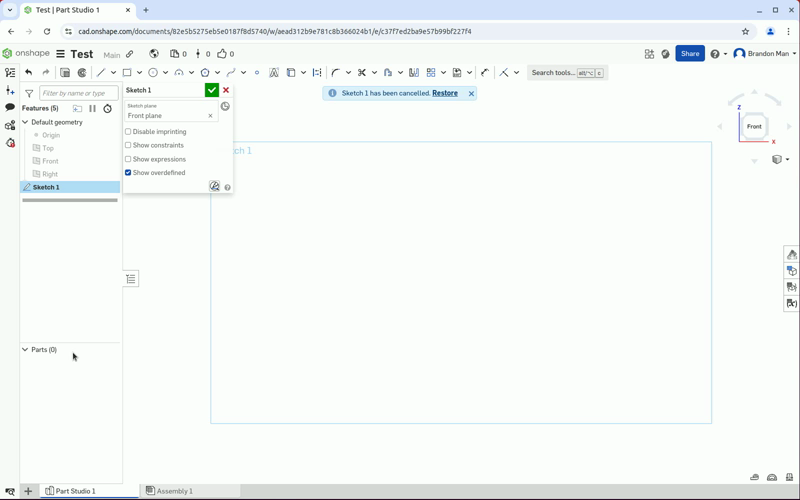
key(y)
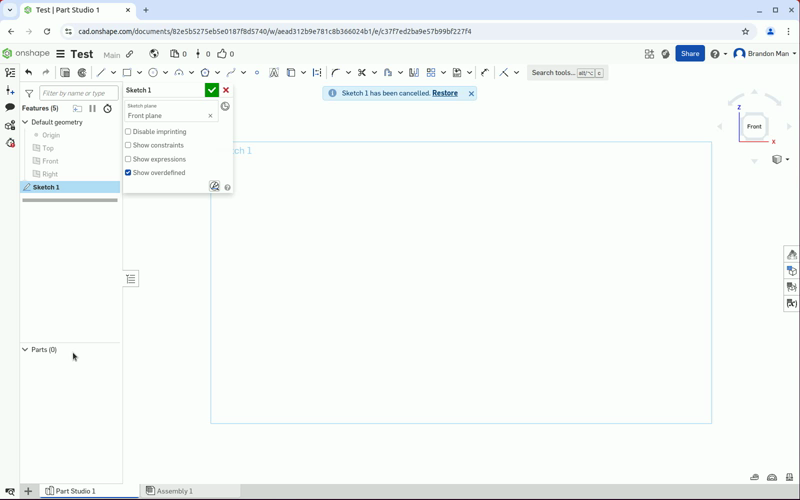
key(l)
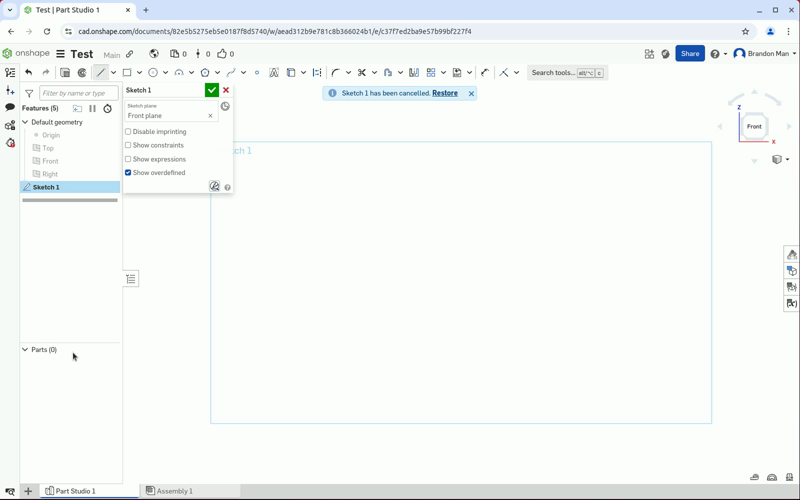
key_down(shift)
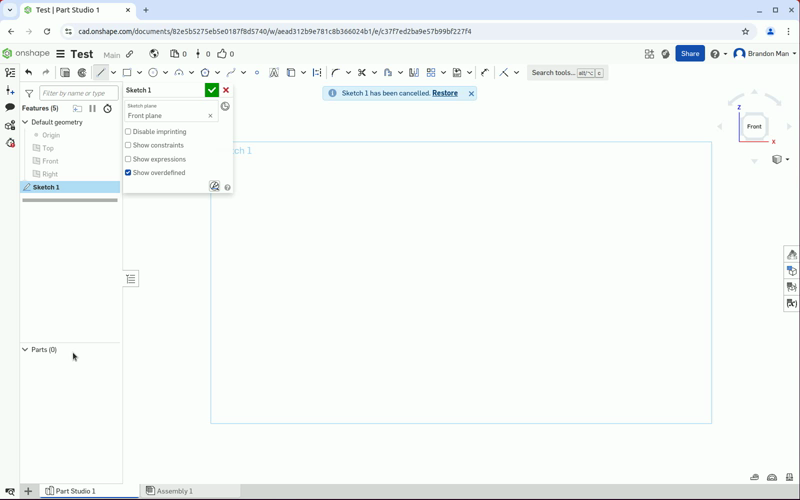
mouse_move(348, 346)
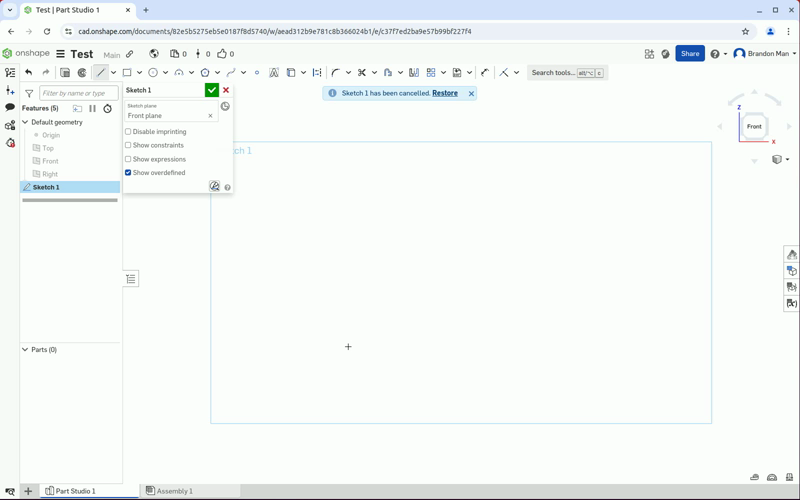
click(348, 346)
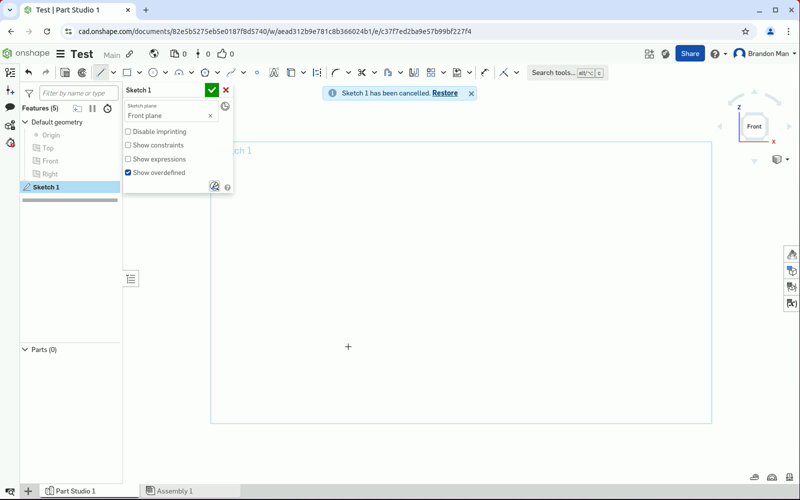
key_up(shift)
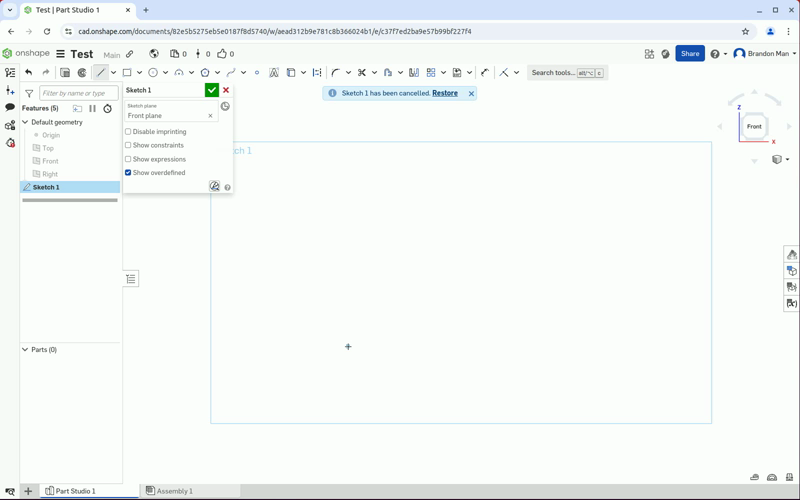
key_down(shift)
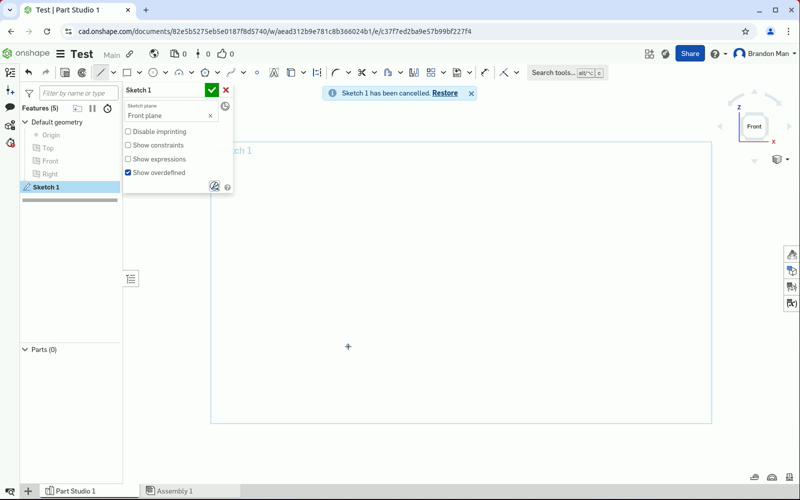
mouse_move(524, 346)
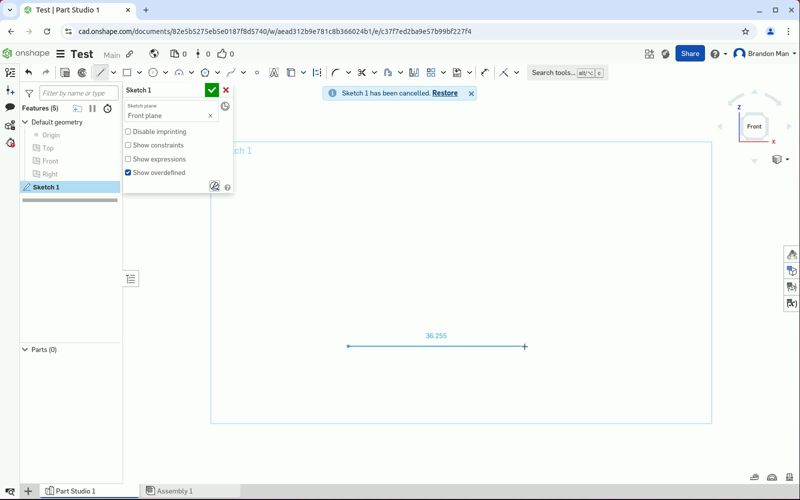
click(524, 346)
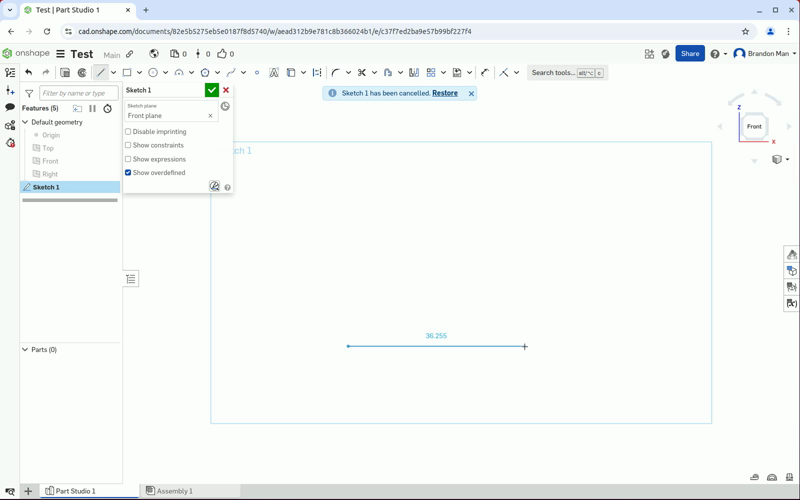
key_up(shift)
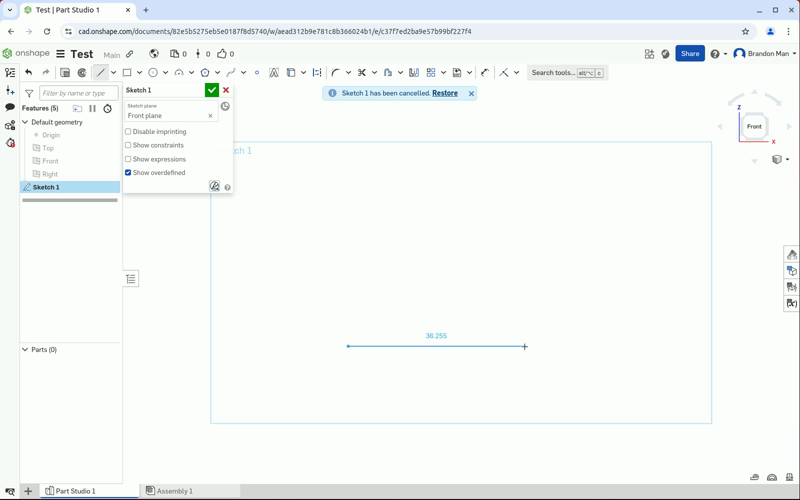
key_down(shift)
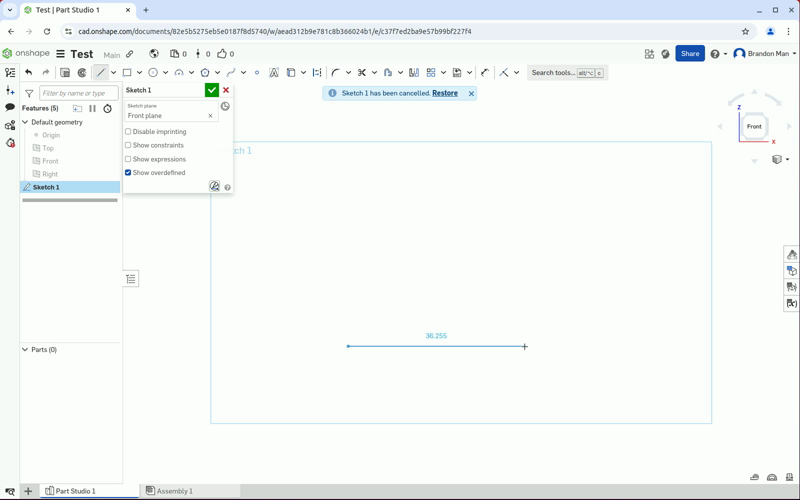
mouse_move(554, 346)
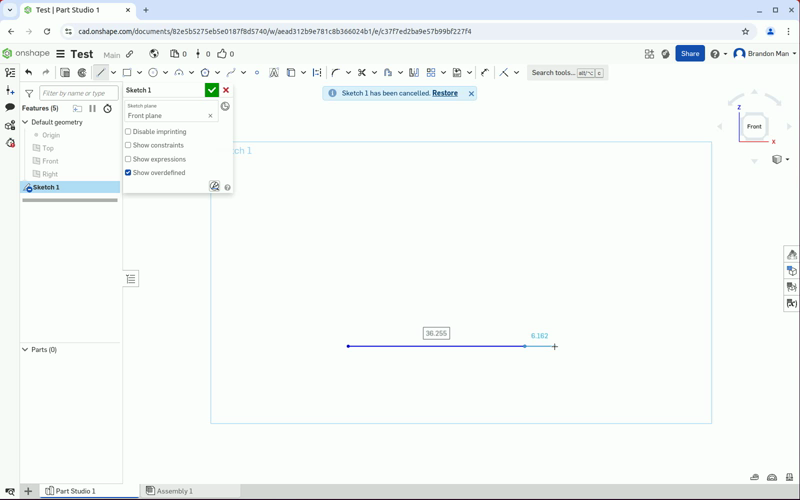
mouse_move(524, 301)
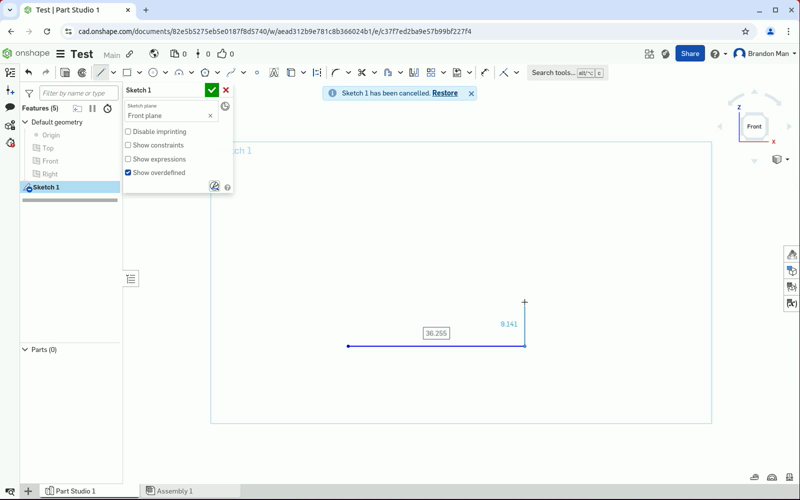
click(524, 301)
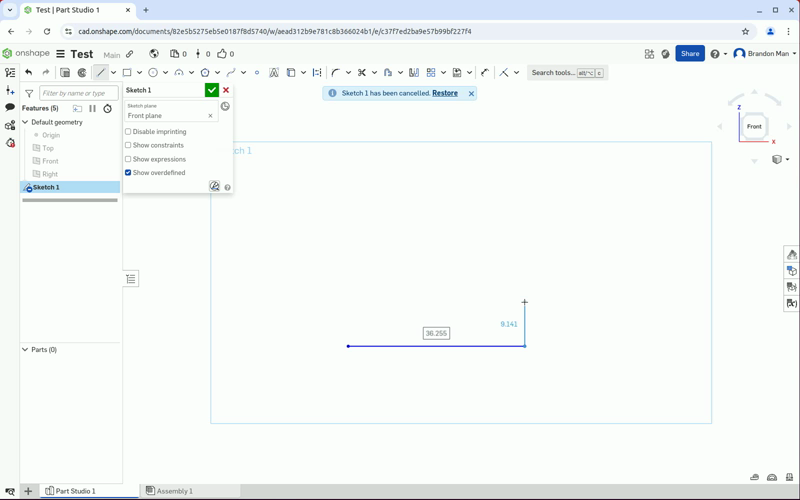
key_up(shift)
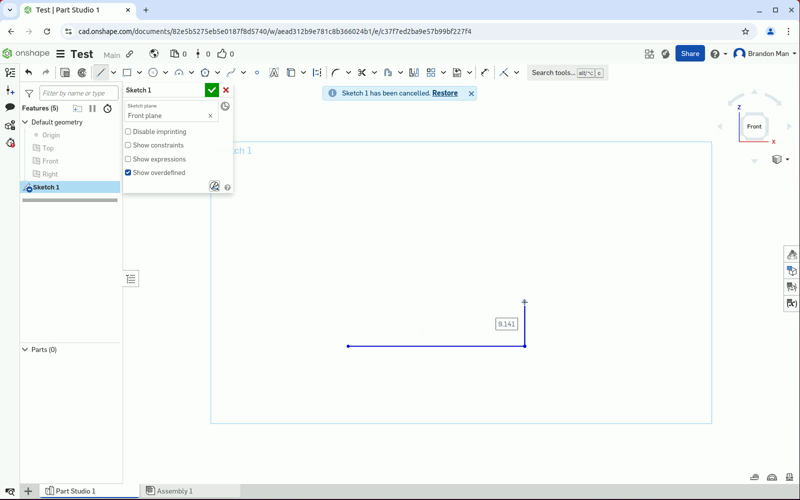
key_down(shift)
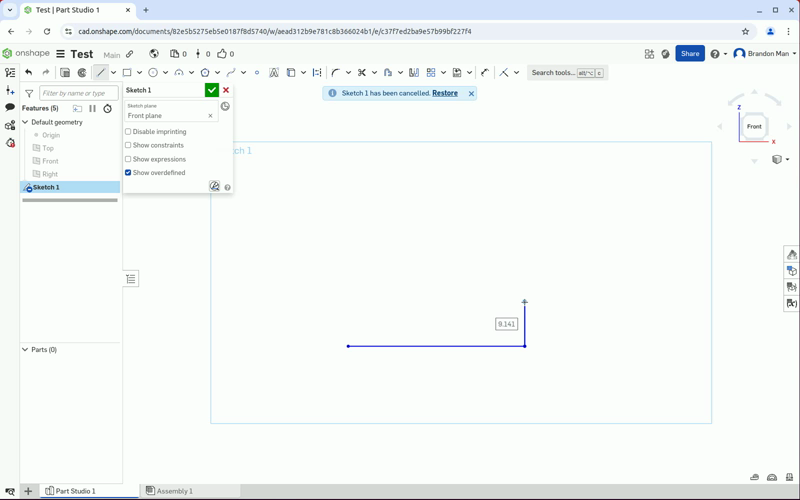
mouse_move(554, 301)
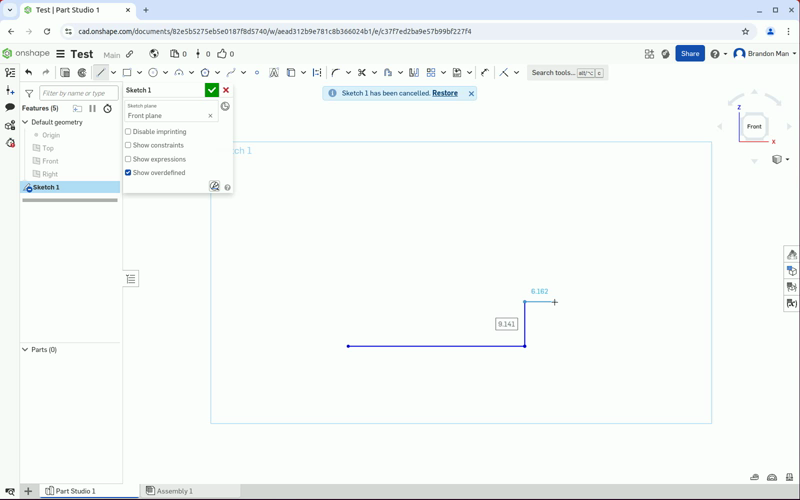
mouse_move(511, 301)
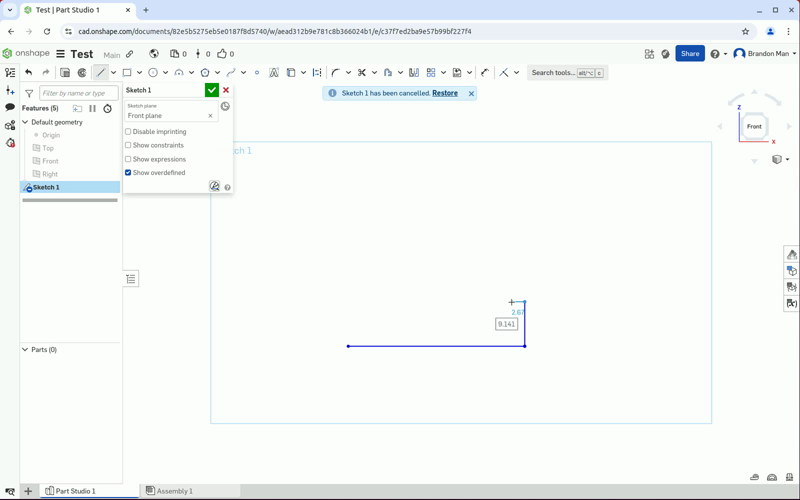
click(511, 301)
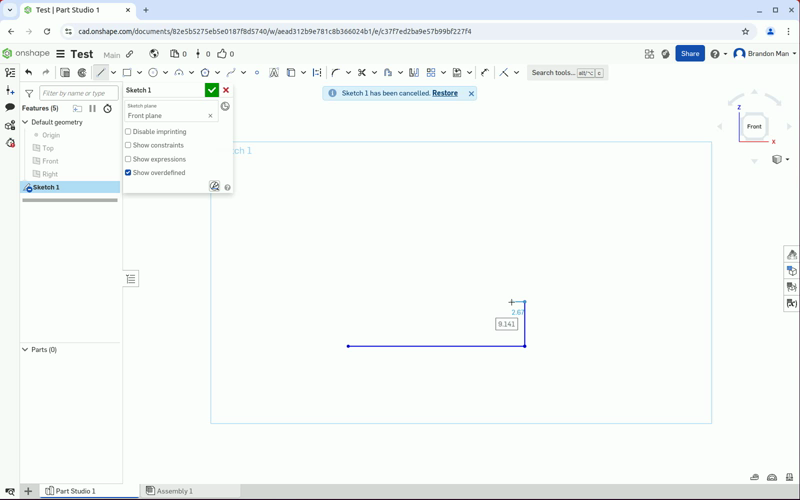
key_up(shift)
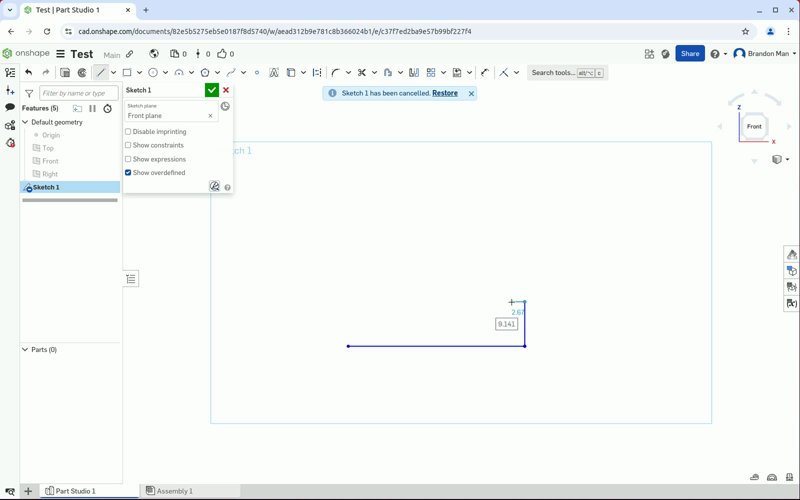
key_down(shift)
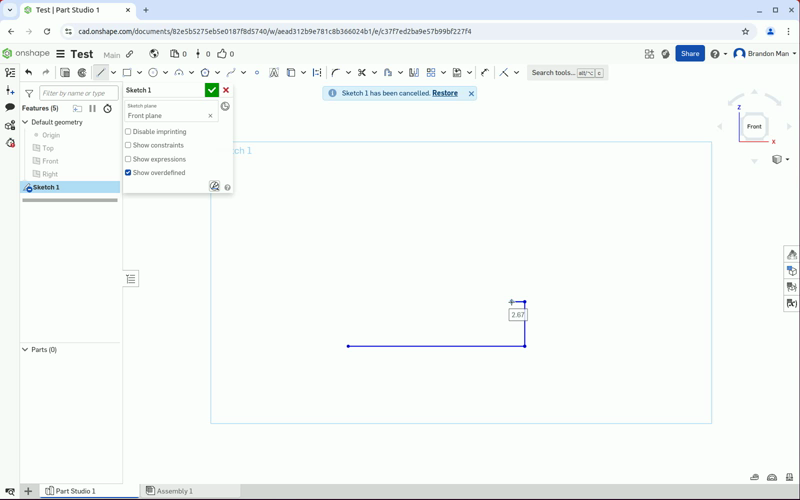
mouse_move(541, 301)
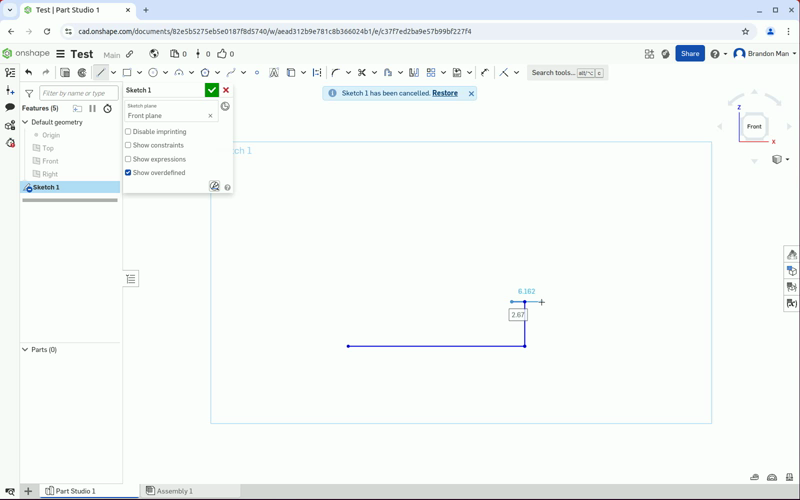
mouse_move(507, 301)
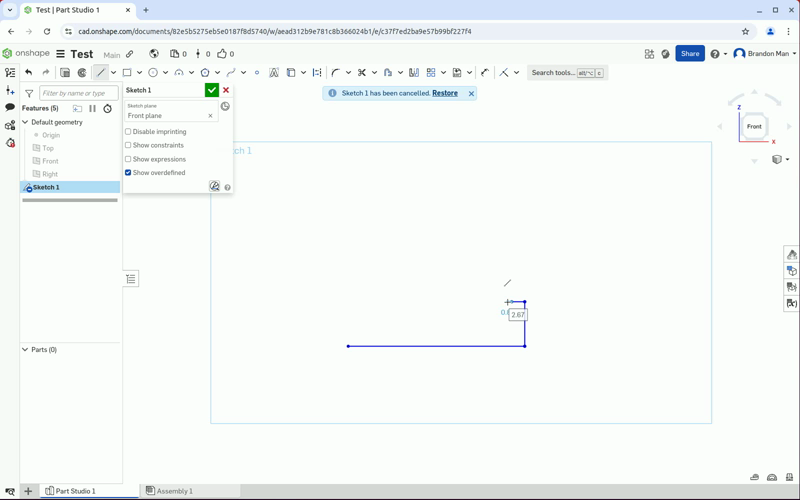
scroll(6)
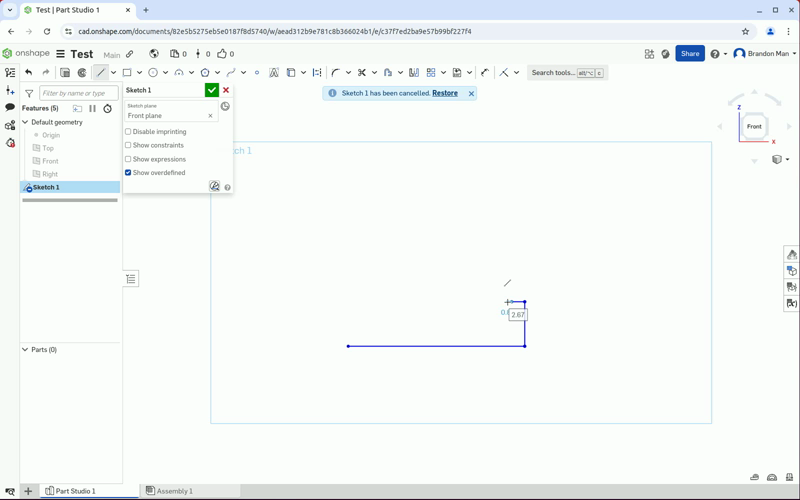
scroll(6)
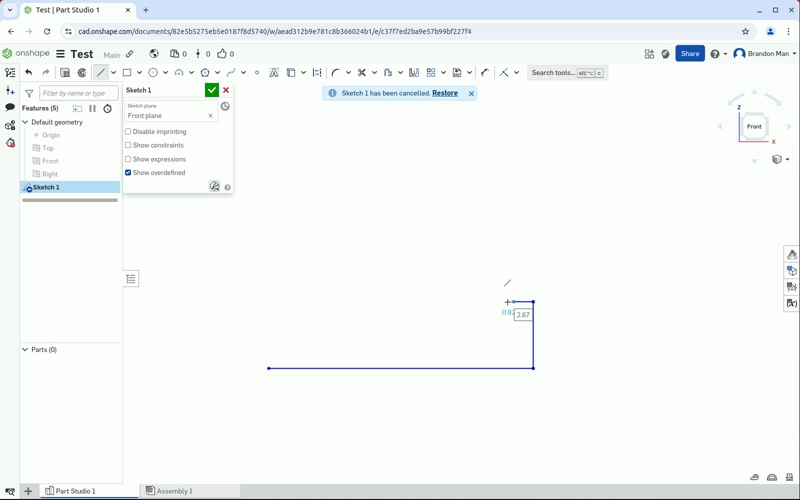
scroll(6)
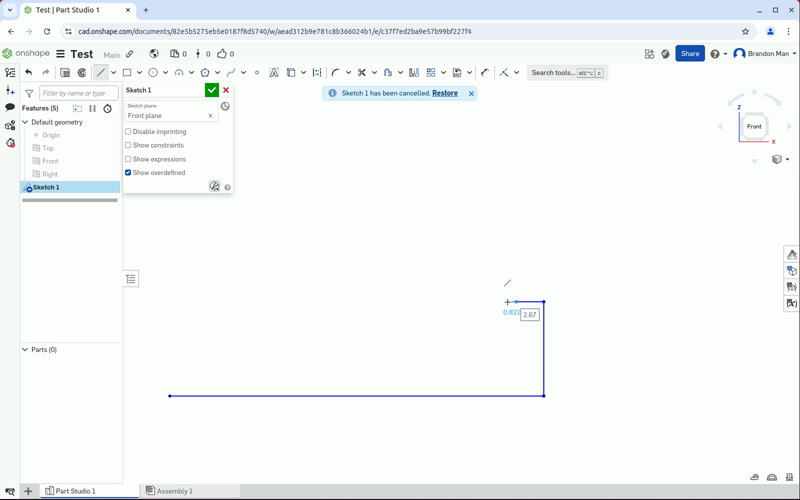
scroll(6)
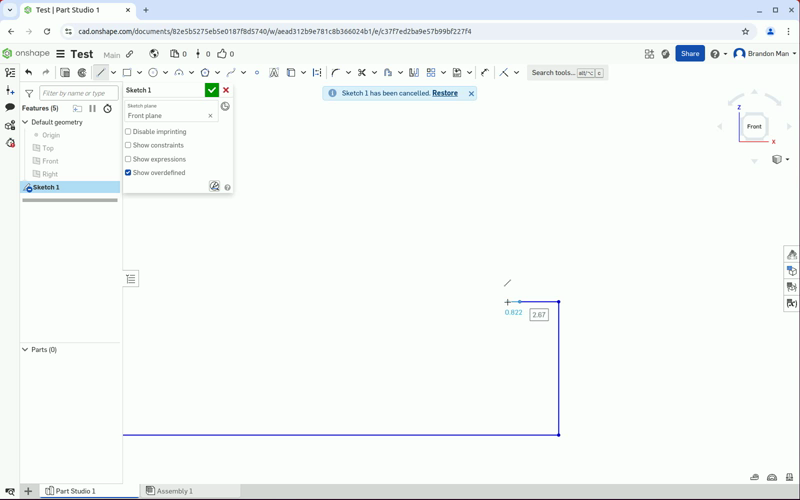
scroll(6)
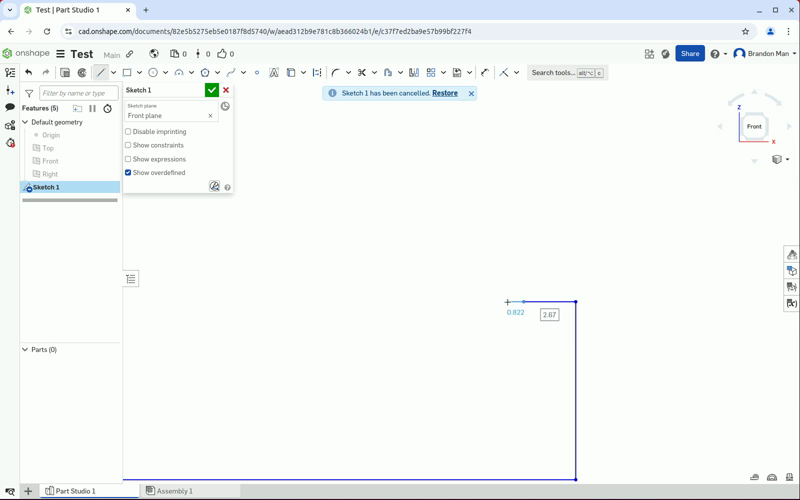
scroll(6)
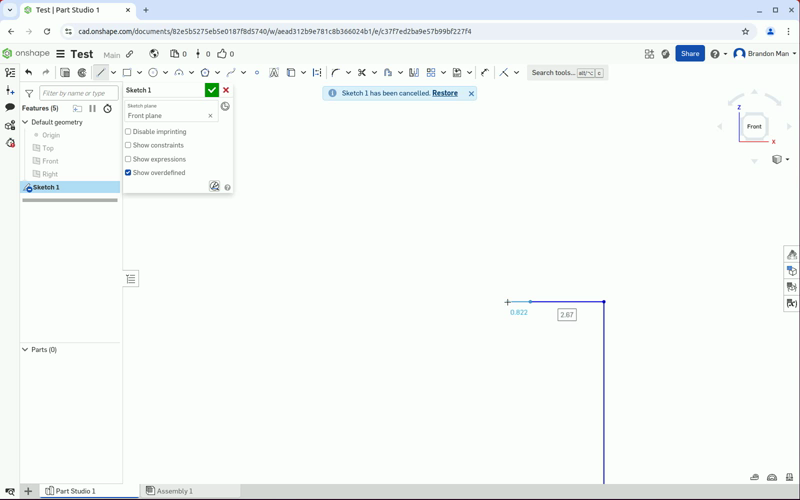
scroll(6)
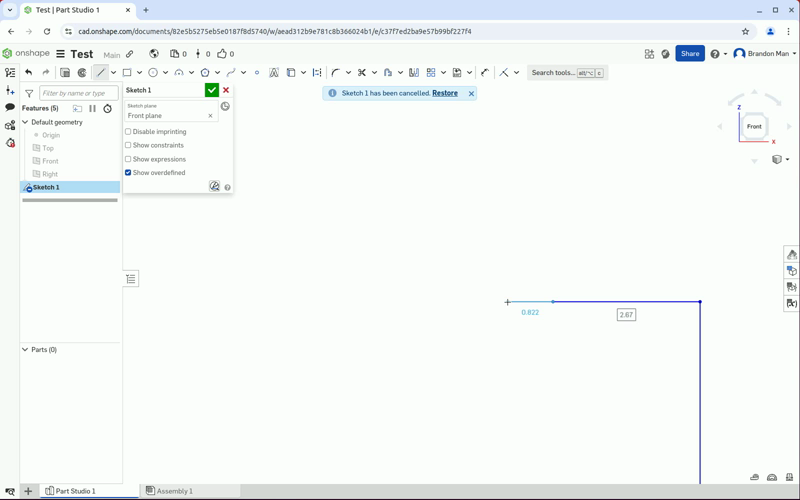
click(507, 301)
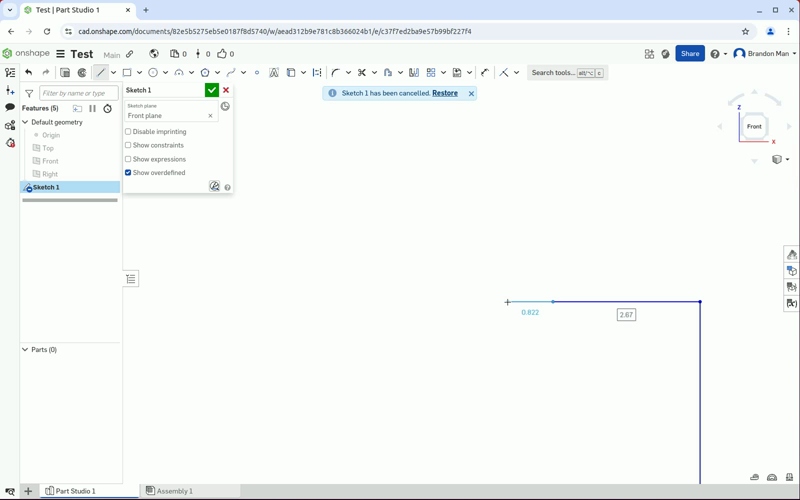
scroll(-6)
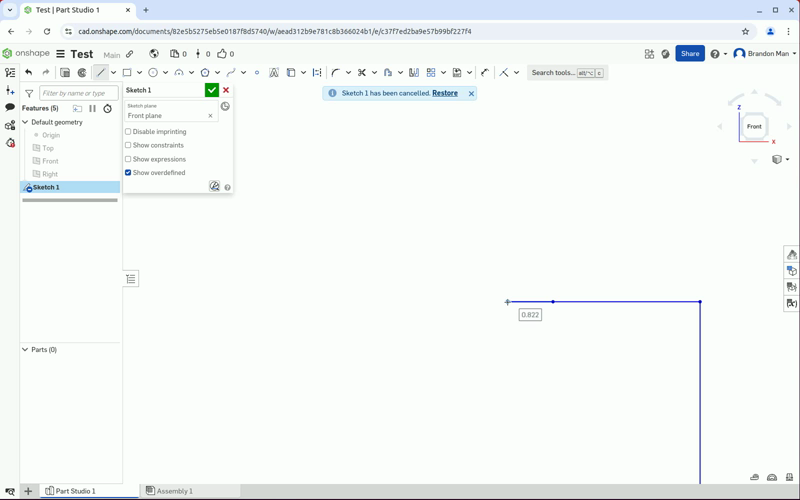
scroll(-6)
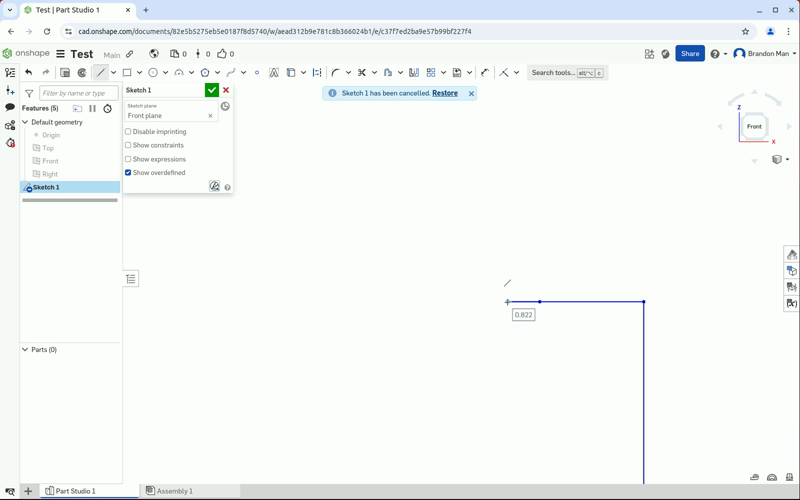
scroll(-6)
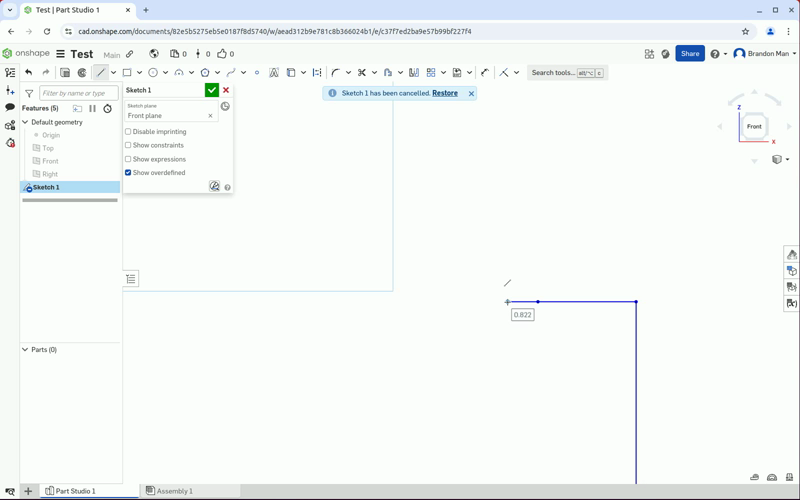
scroll(-6)
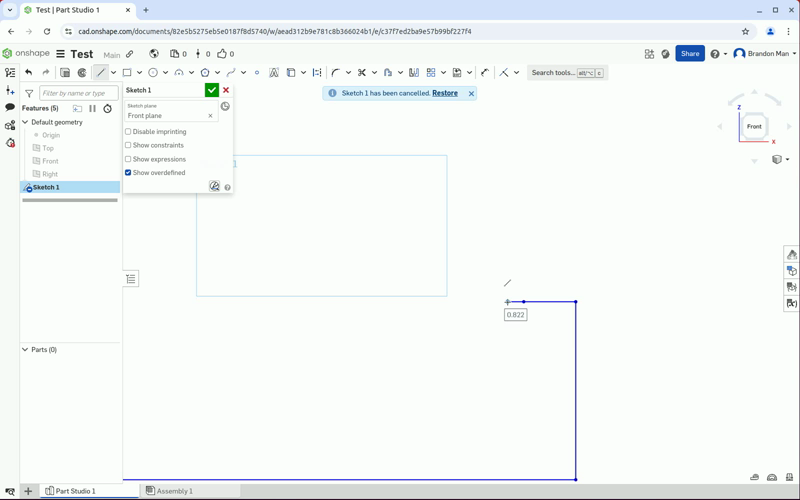
scroll(-6)
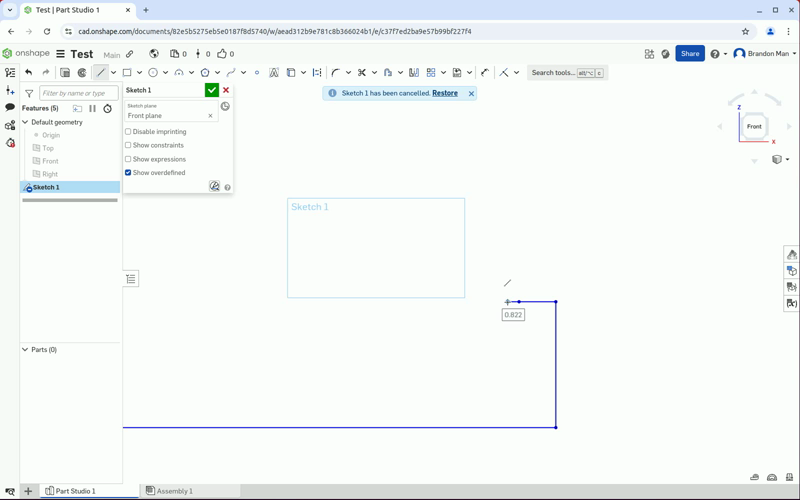
scroll(-6)
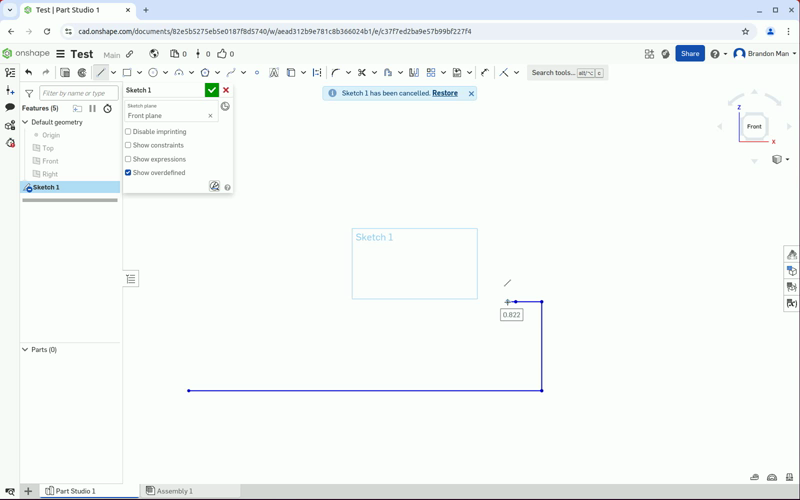
scroll(-6)
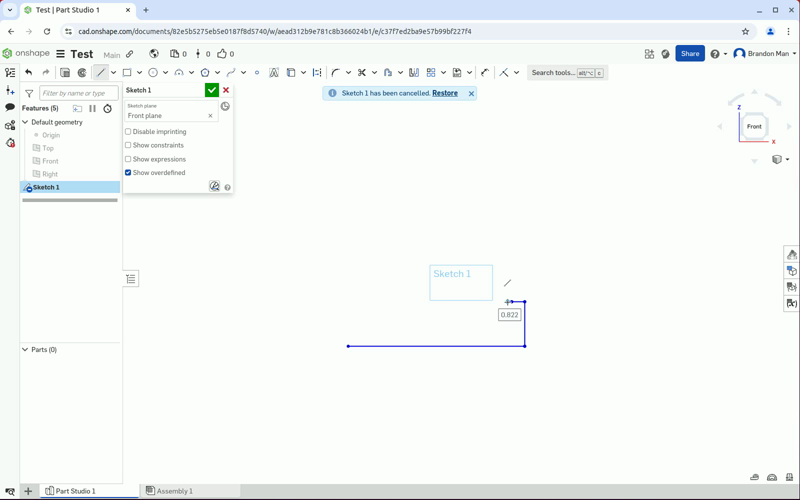
key_up(shift)
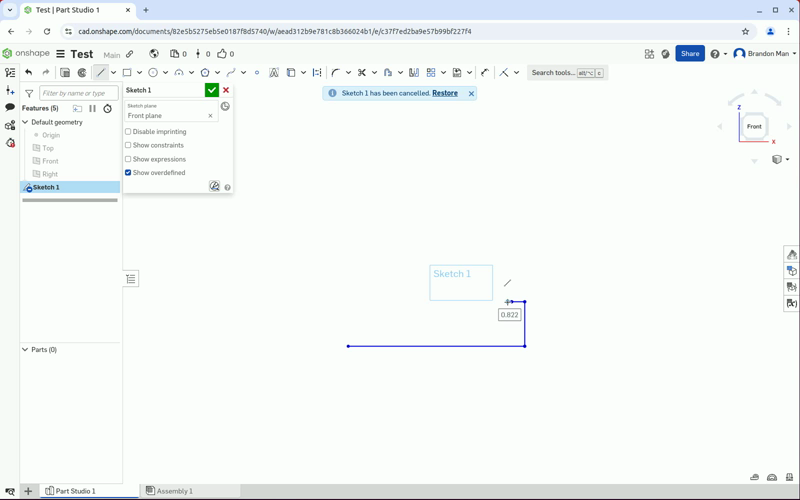
key(esc)
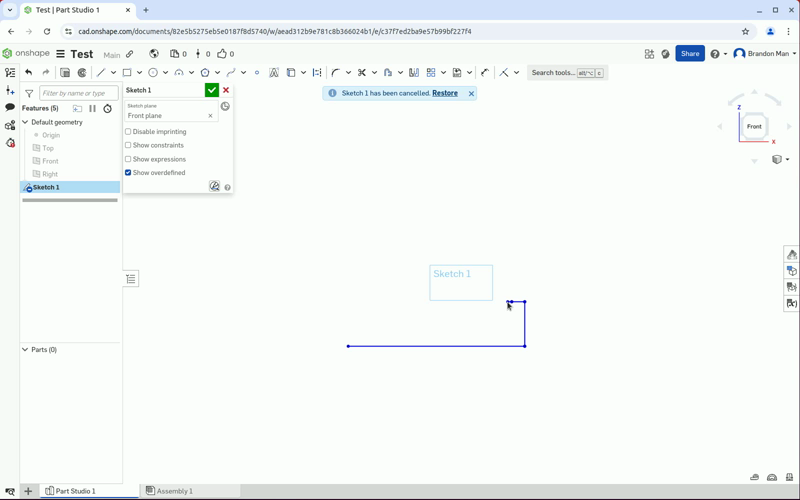
key(a)
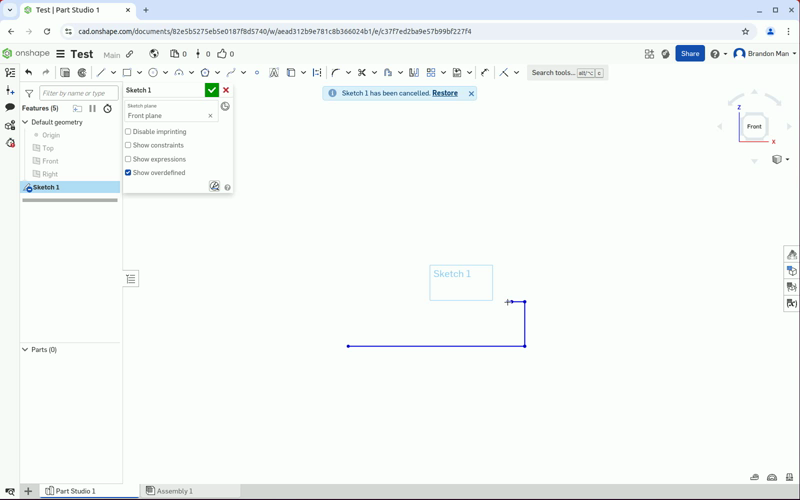
mouse_move(507, 301)
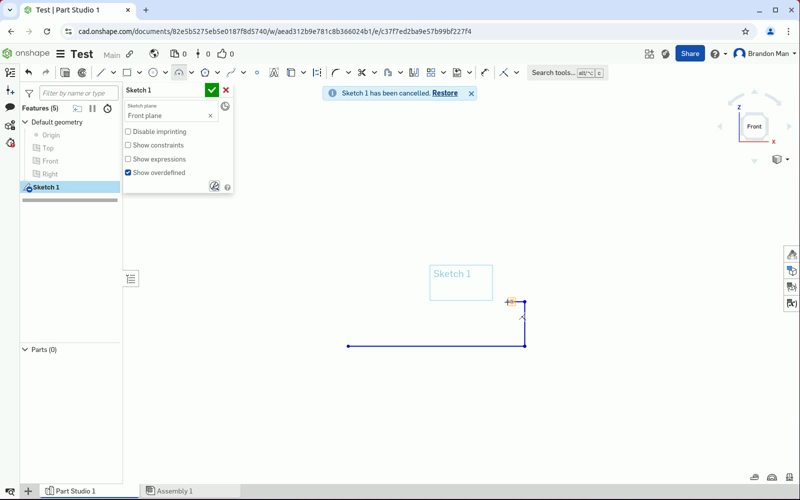
scroll(6)
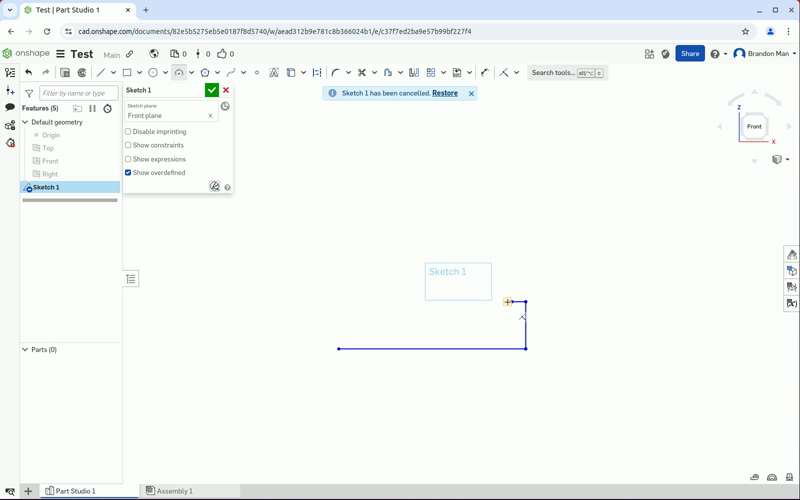
scroll(6)
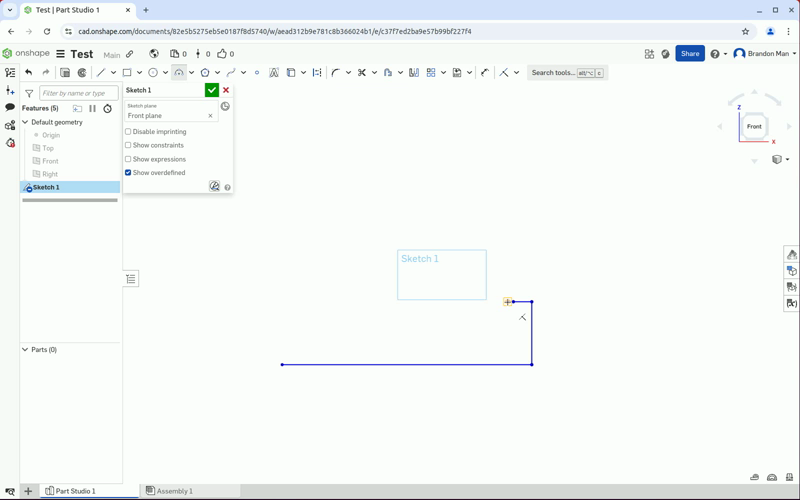
scroll(6)
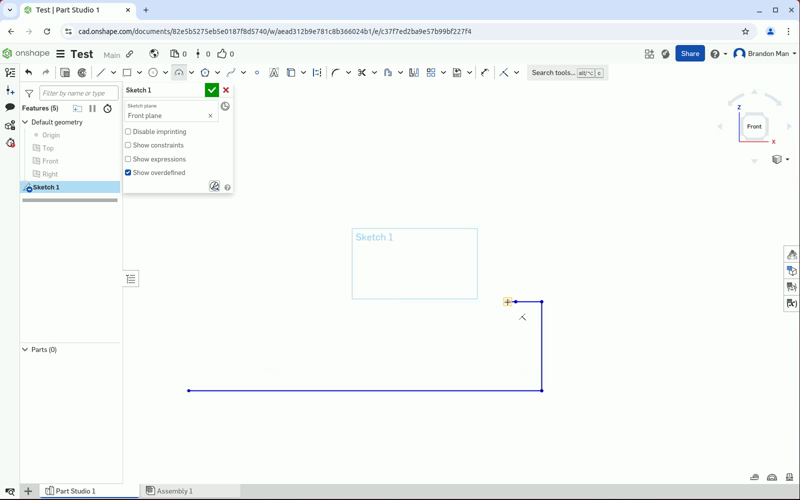
scroll(6)
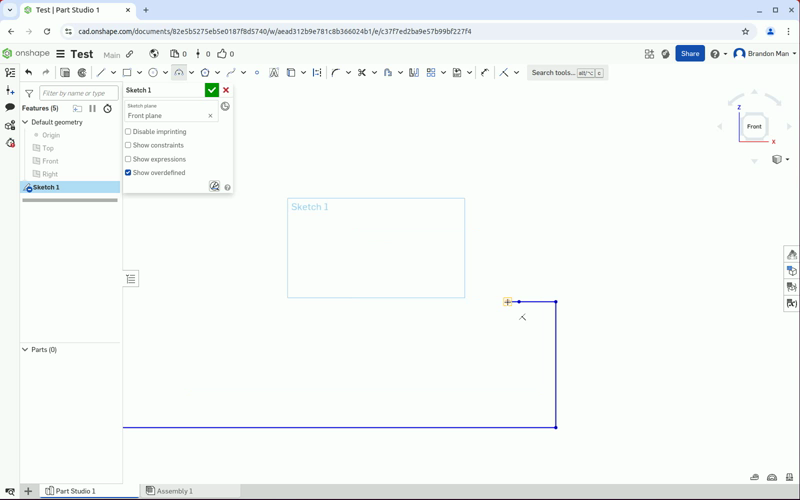
scroll(6)
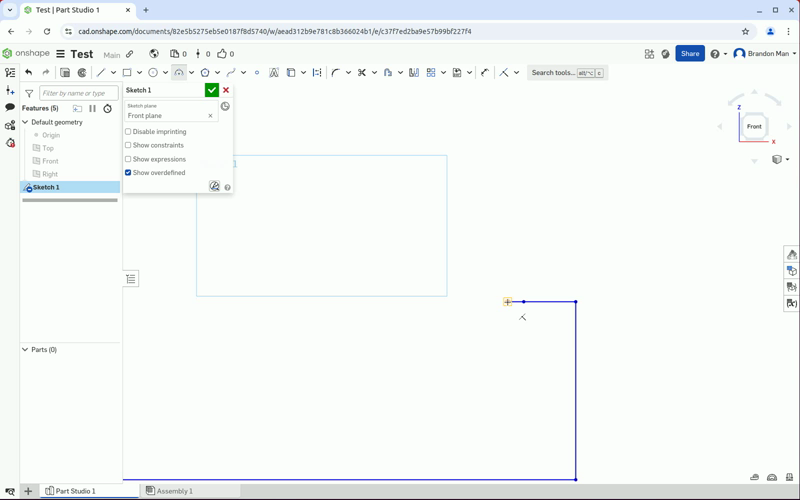
scroll(6)
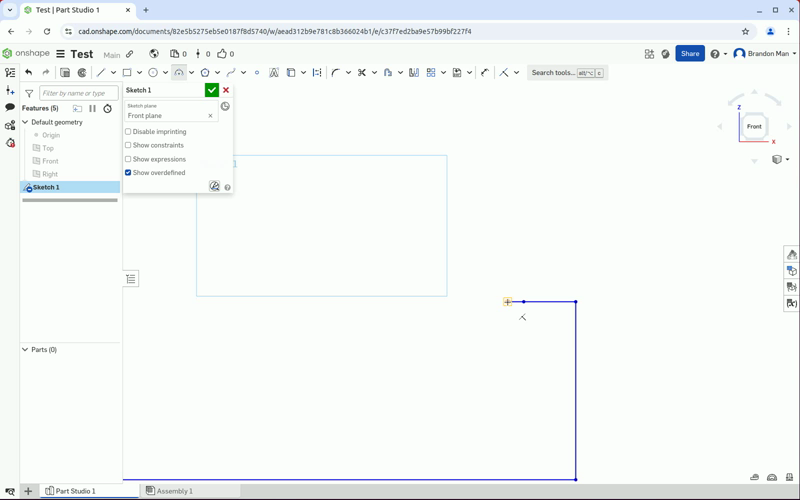
scroll(6)
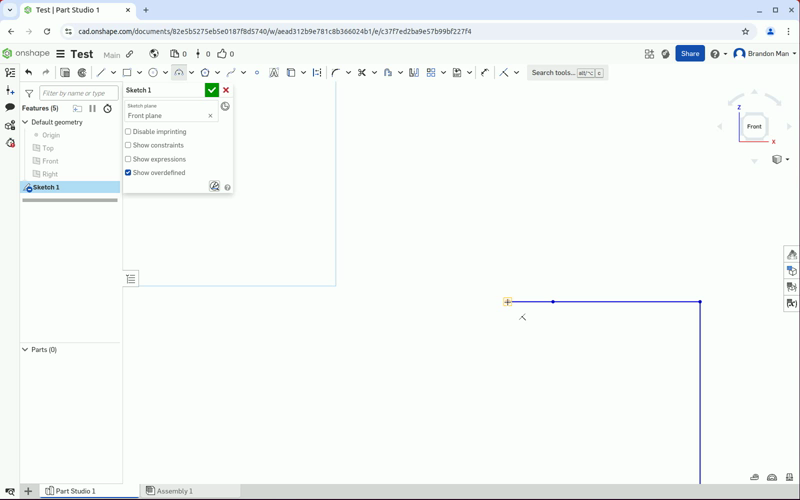
click(507, 301)
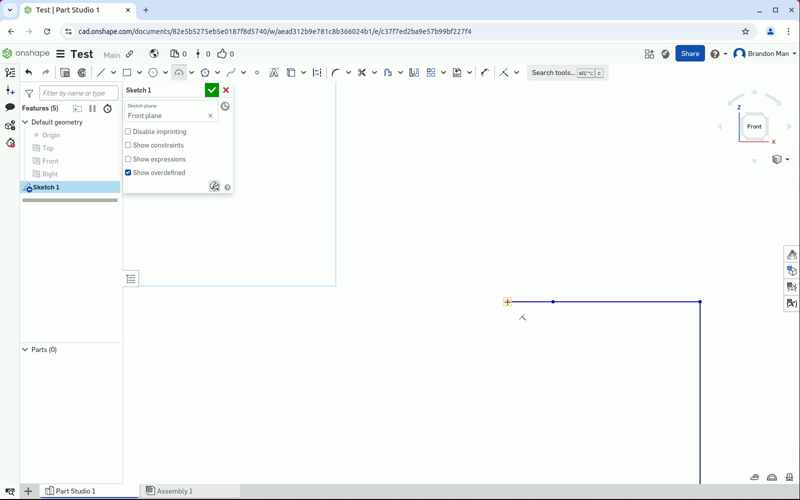
scroll(-6)
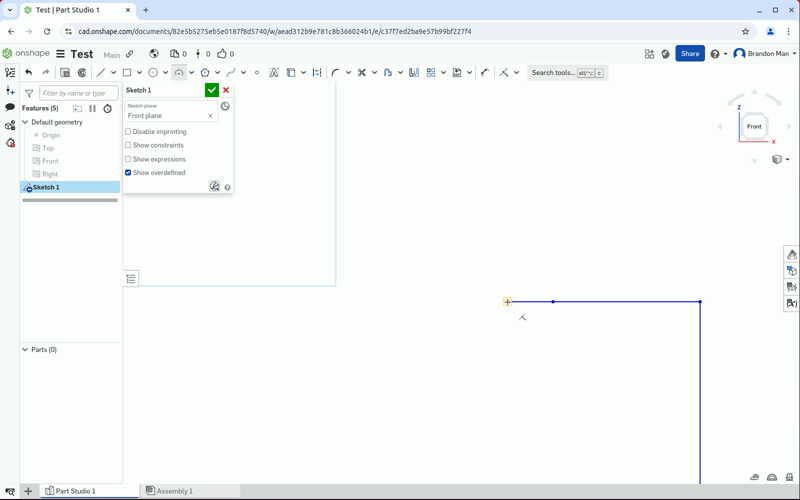
scroll(-6)
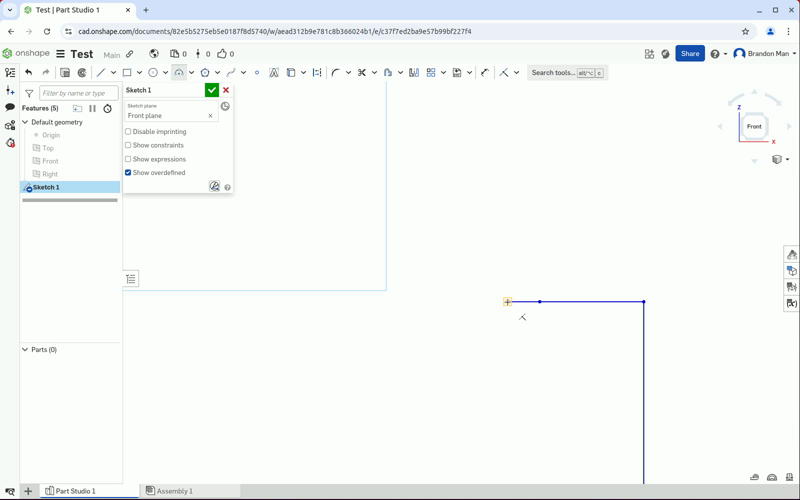
scroll(-6)
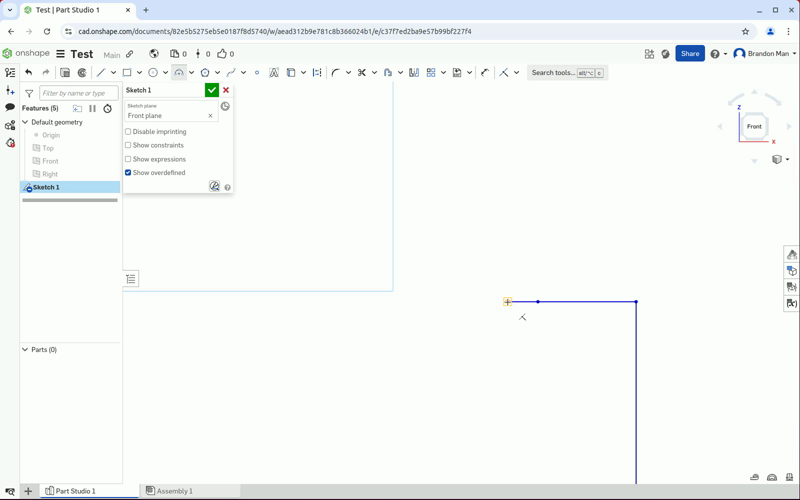
scroll(-6)
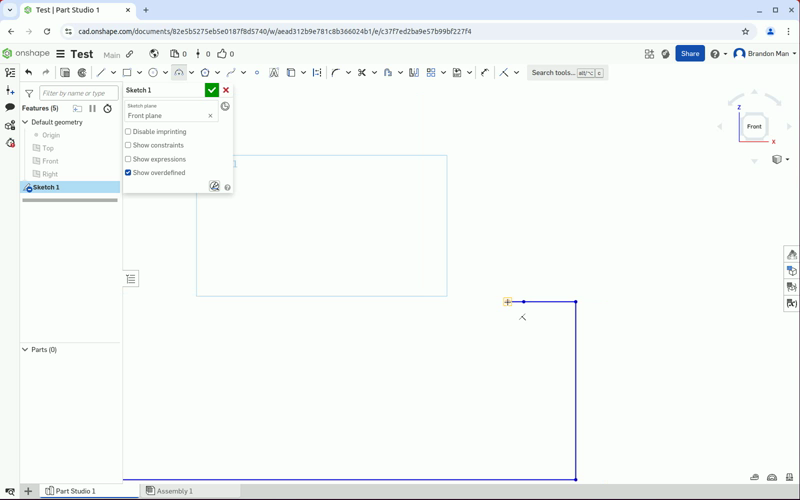
scroll(-6)
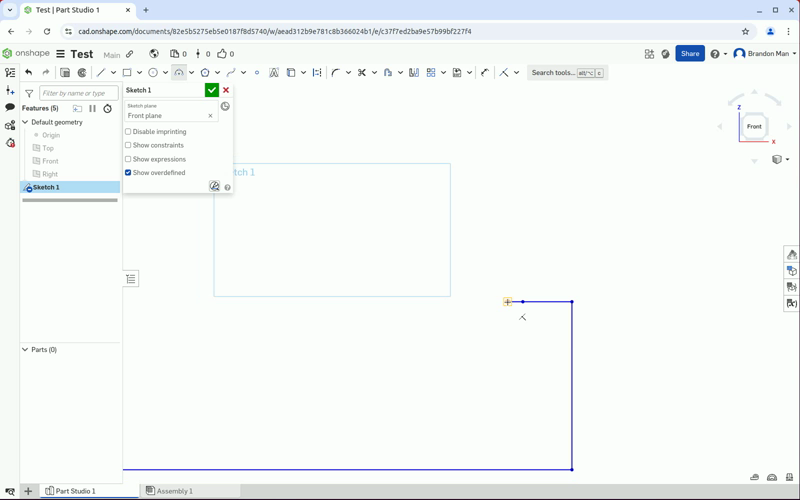
scroll(-6)
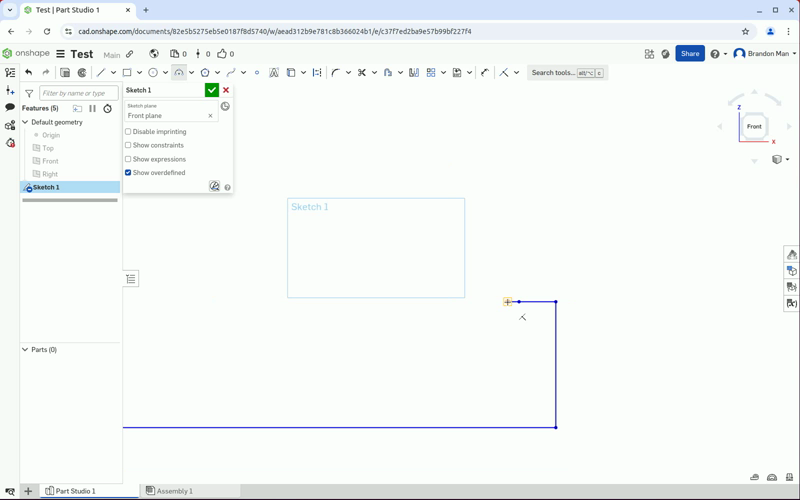
scroll(-6)
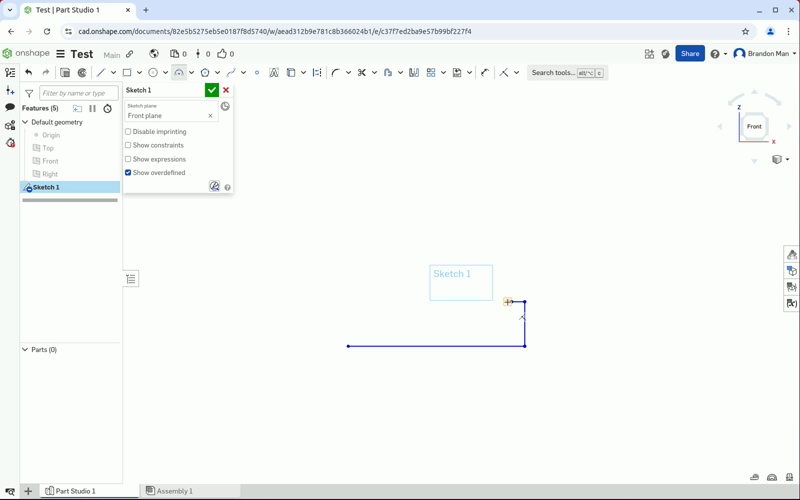
key_down(shift)
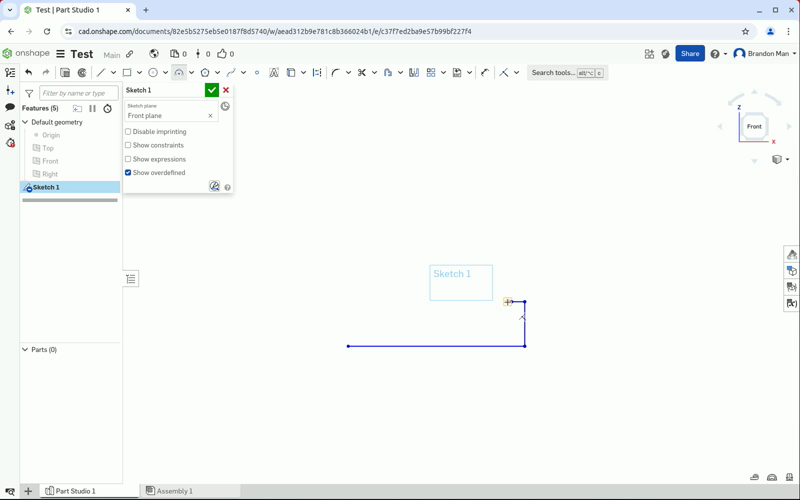
mouse_move(413, 301)
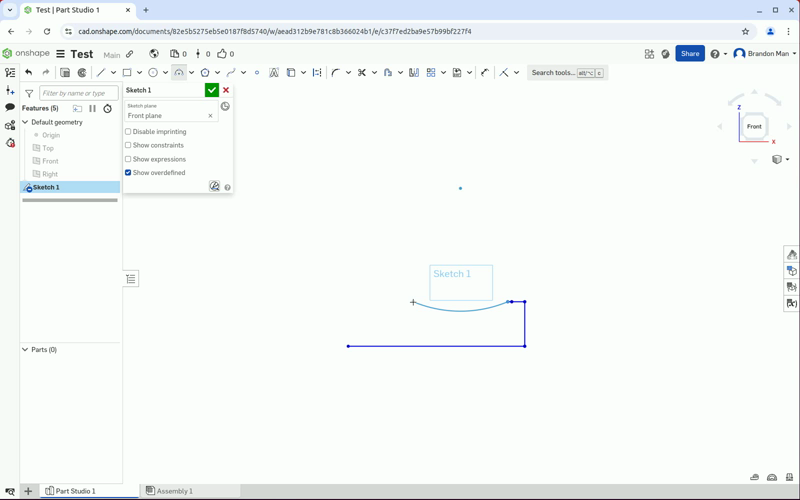
click(413, 301)
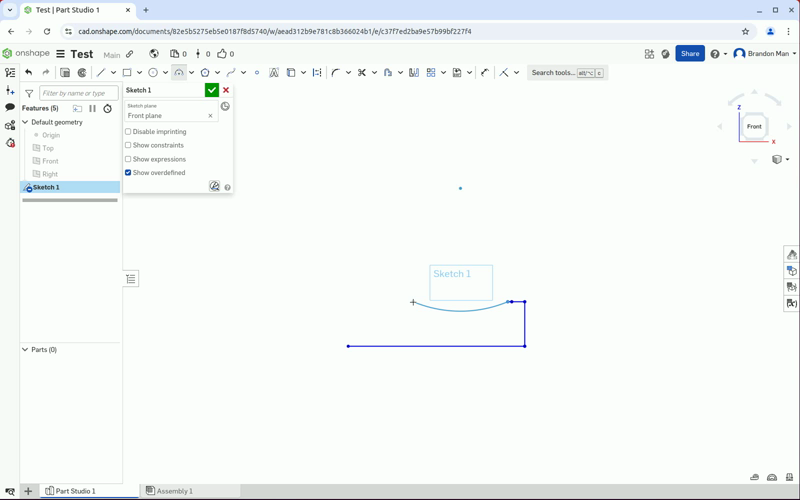
mouse_move(460, 333)
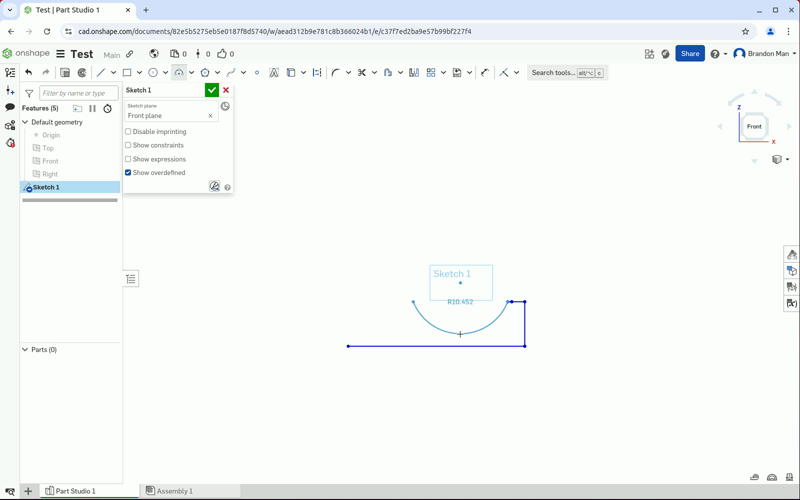
click(460, 333)
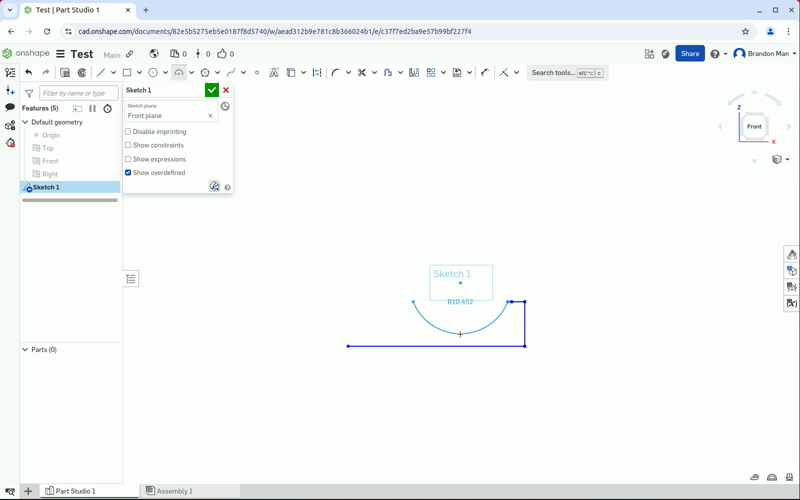
key_up(shift)
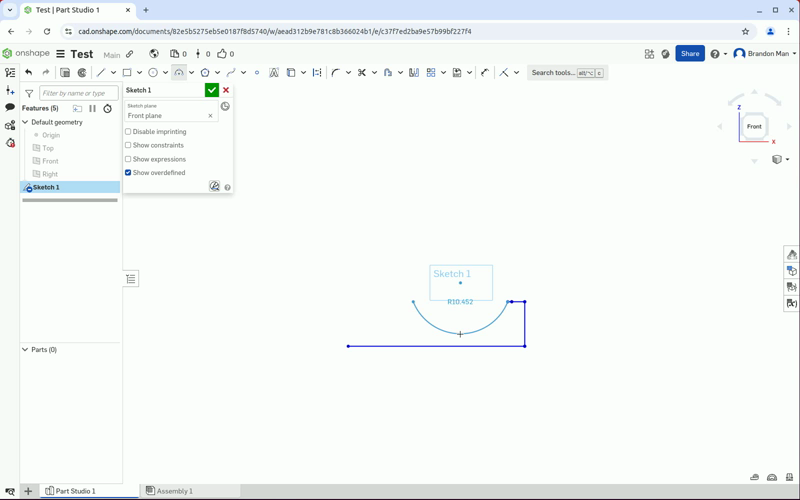
key(esc)
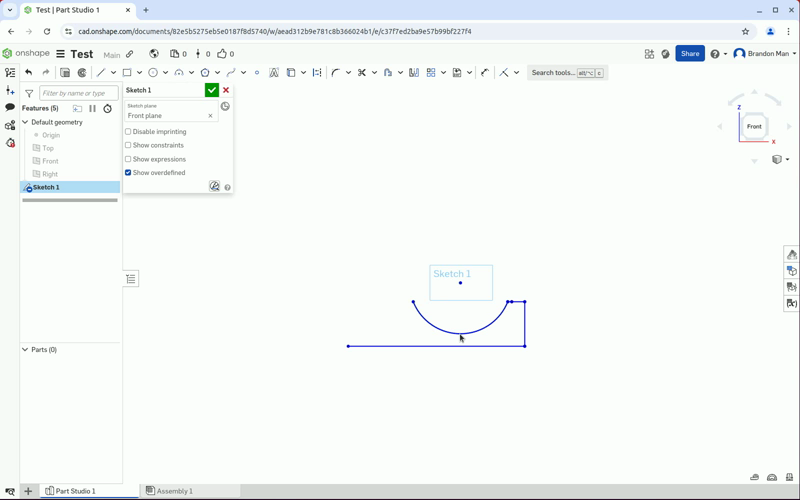
key(l)
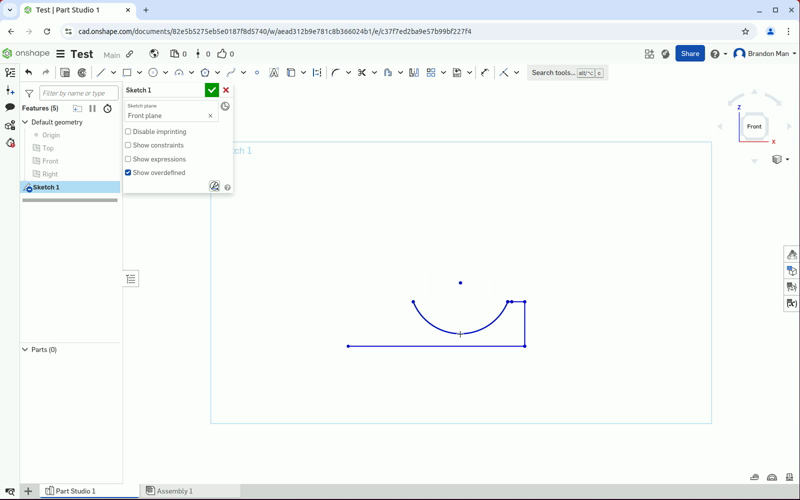
mouse_move(413, 301)
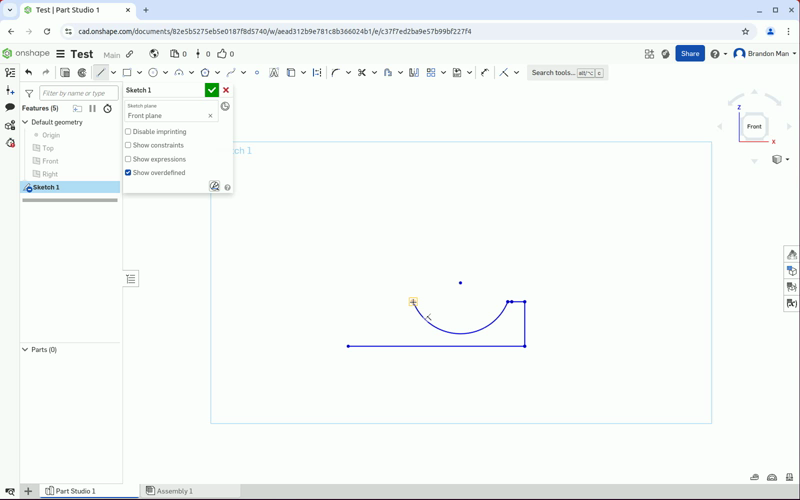
click(413, 301)
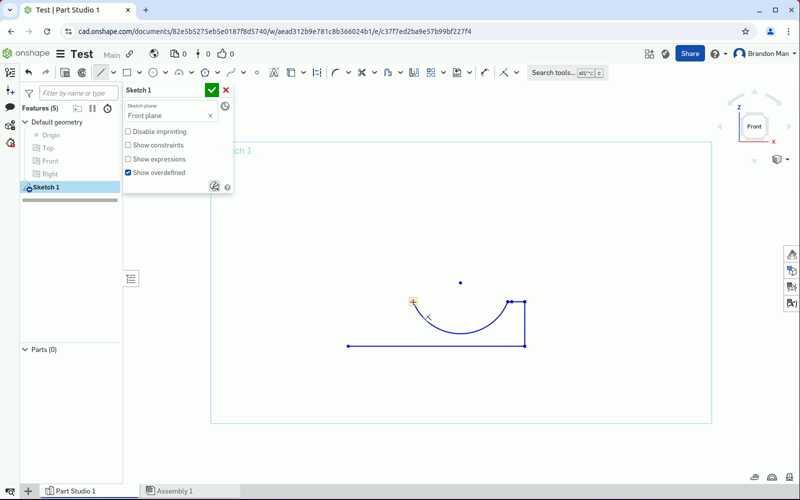
key_down(shift)
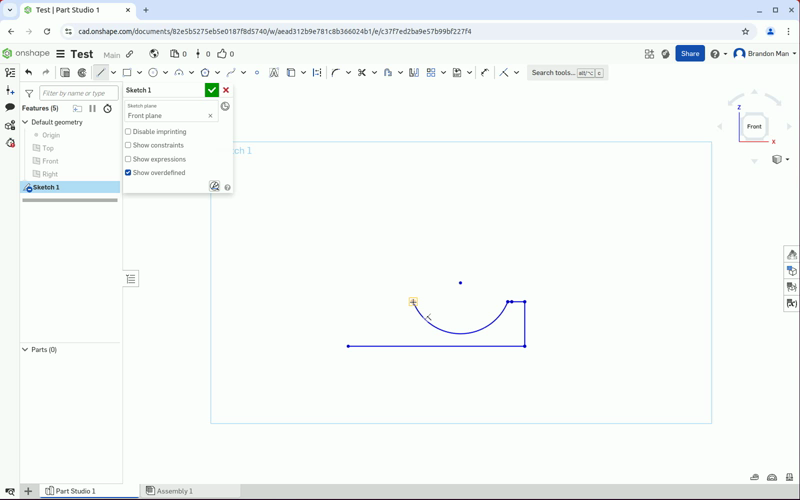
mouse_move(443, 301)
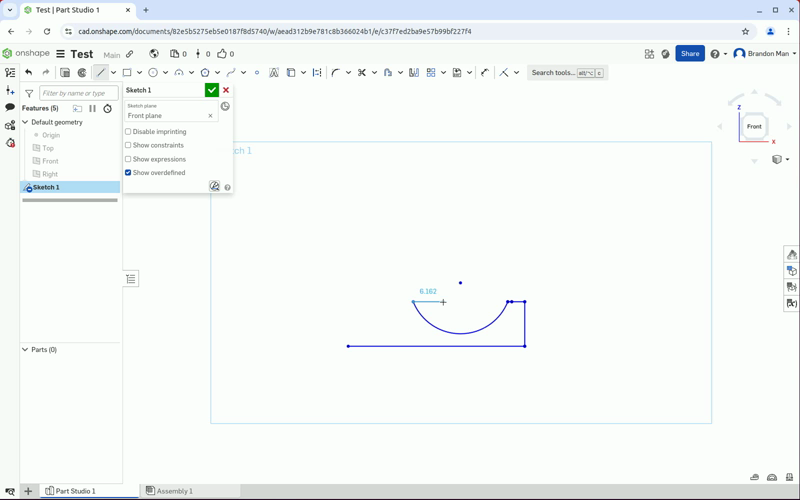
mouse_move(409, 301)
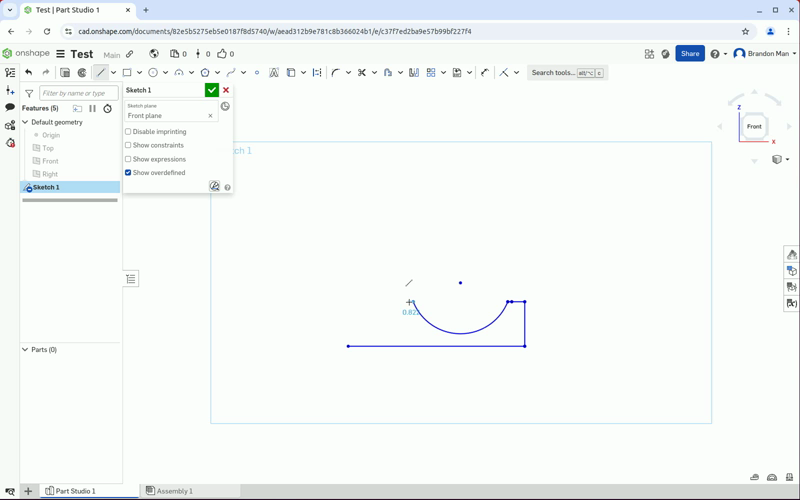
scroll(6)
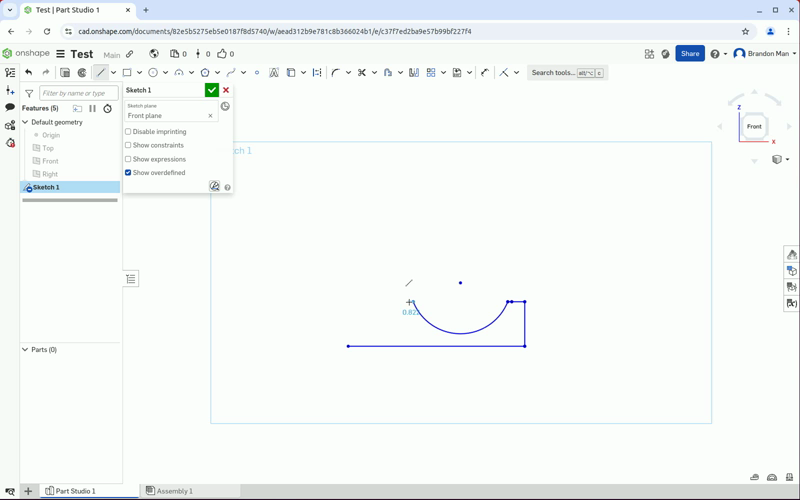
scroll(6)
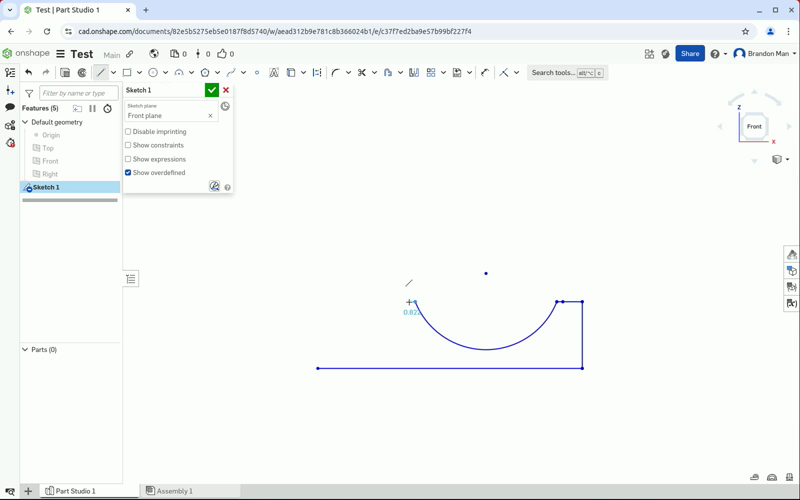
scroll(6)
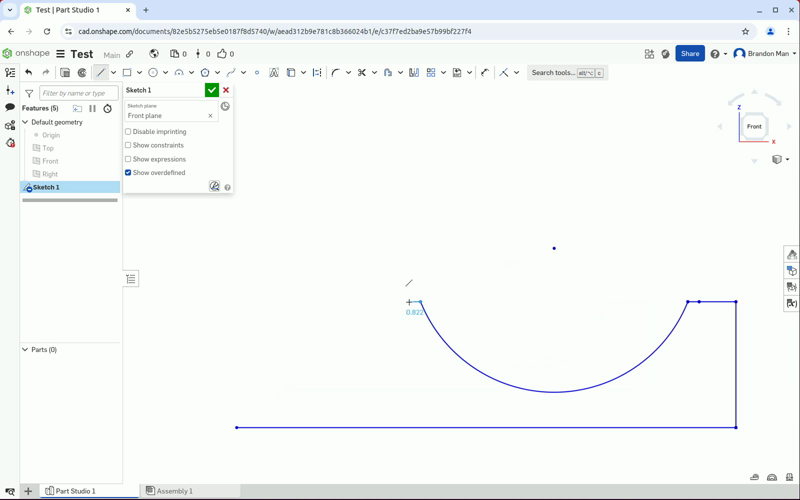
scroll(6)
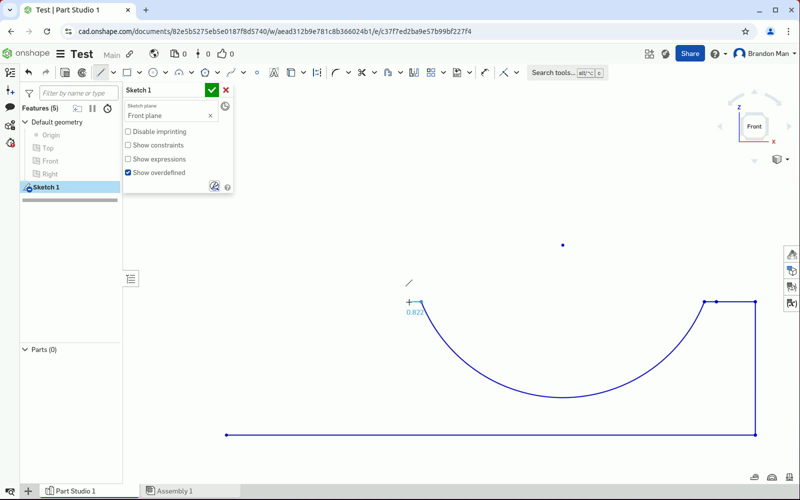
scroll(6)
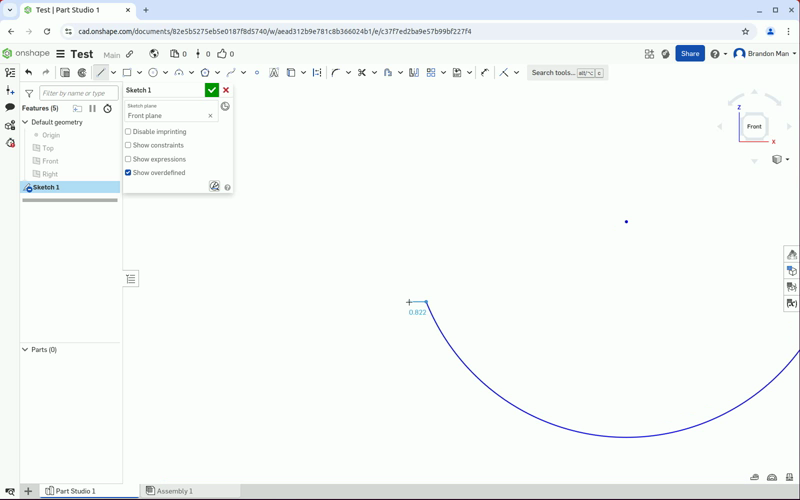
scroll(6)
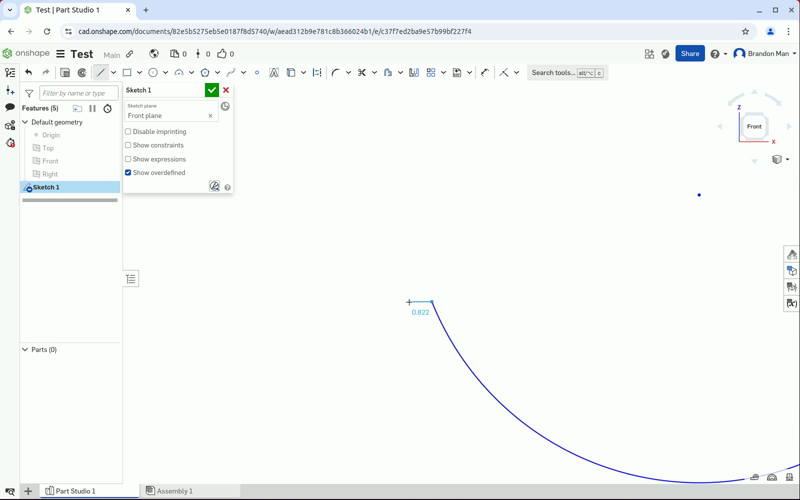
scroll(6)
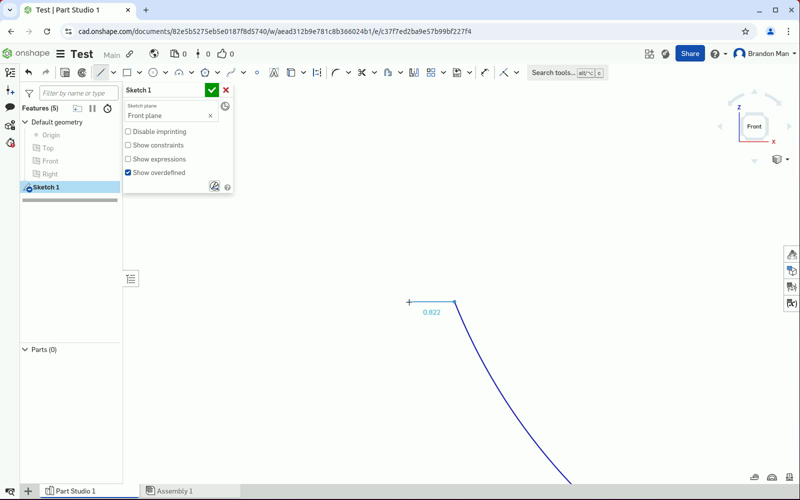
click(409, 301)
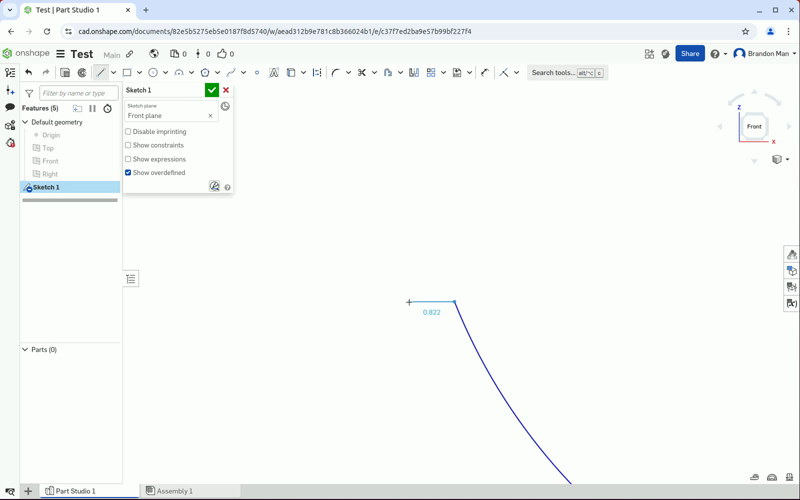
scroll(-6)
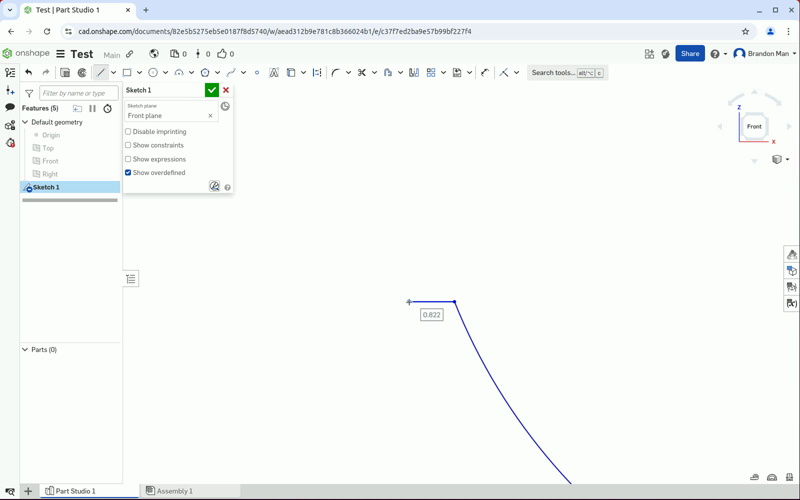
scroll(-6)
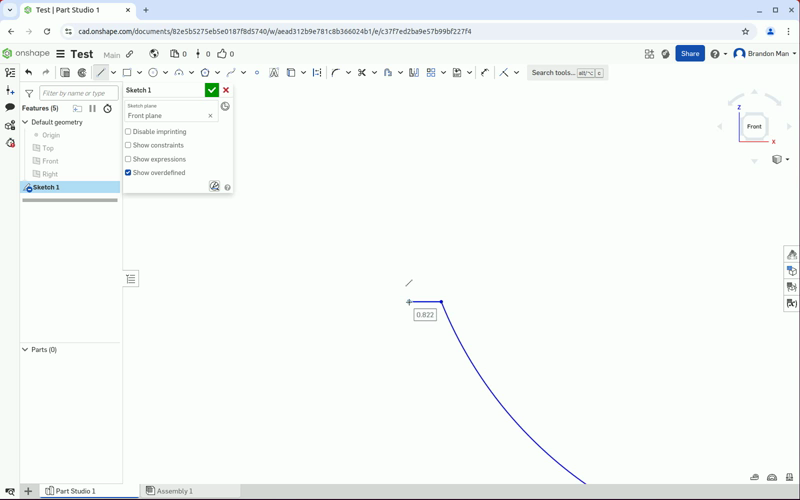
scroll(-6)
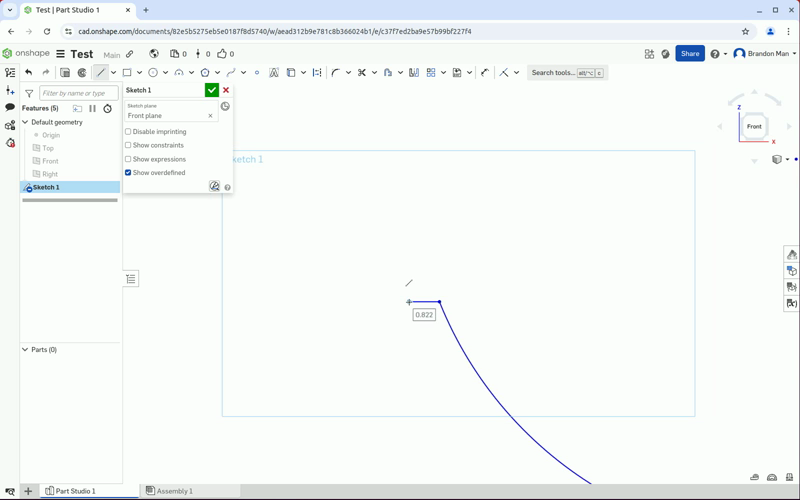
scroll(-6)
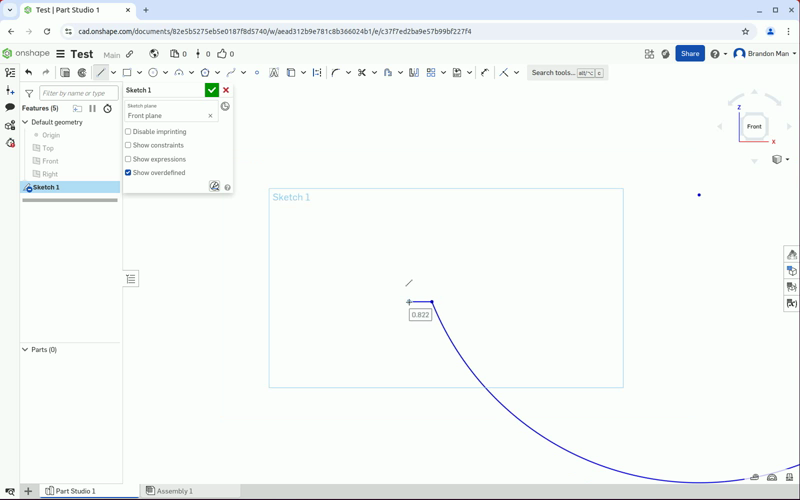
scroll(-6)
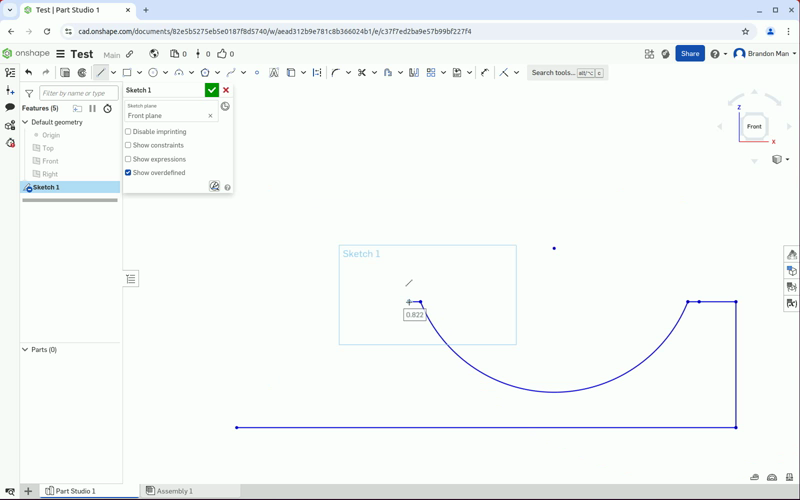
scroll(-6)
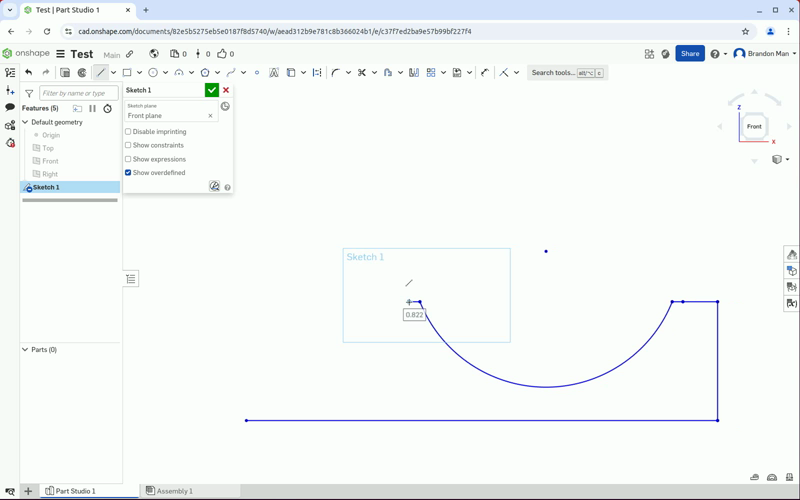
scroll(-6)
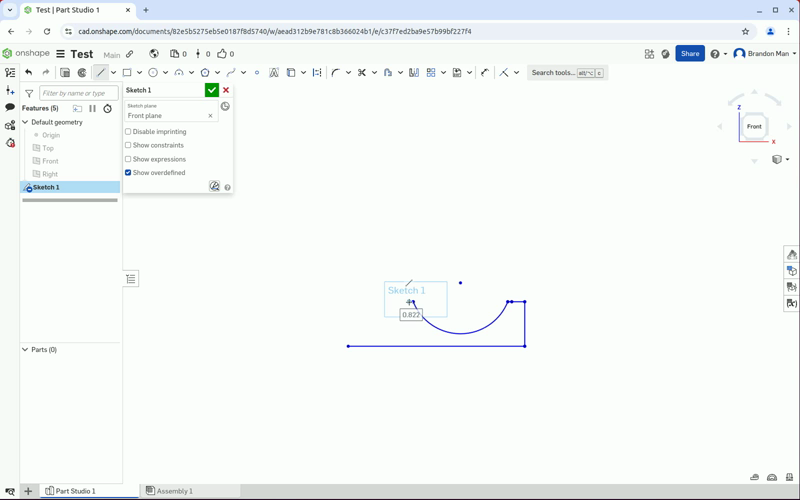
key_up(shift)
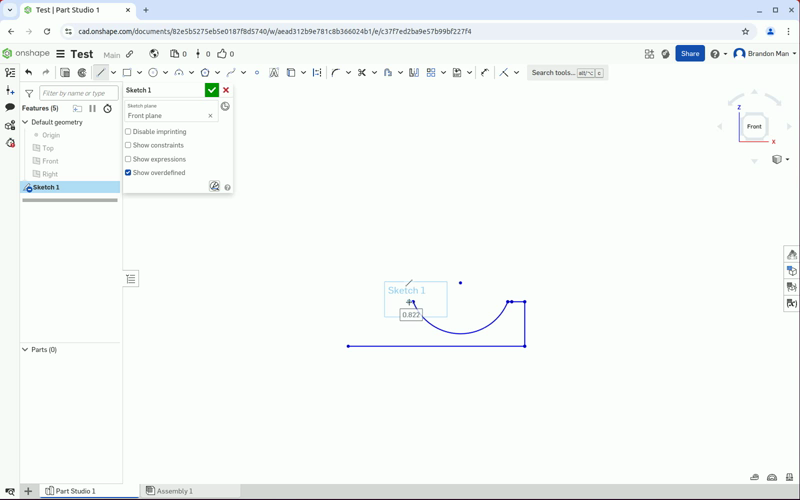
key_down(shift)
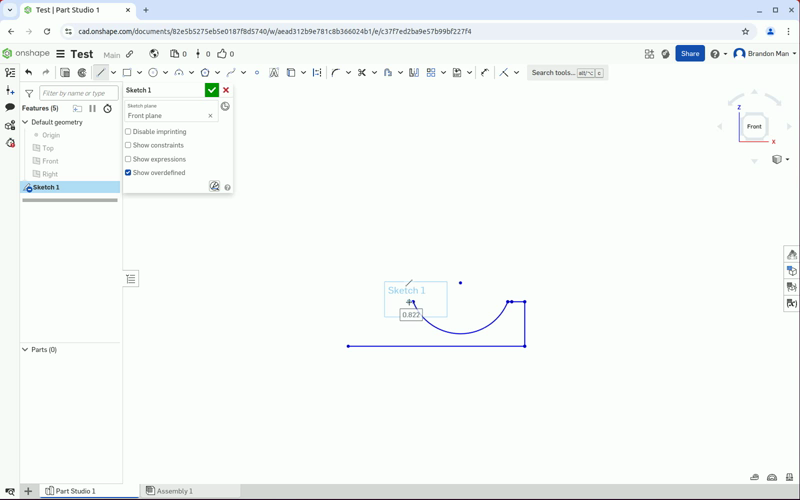
mouse_move(348, 301)
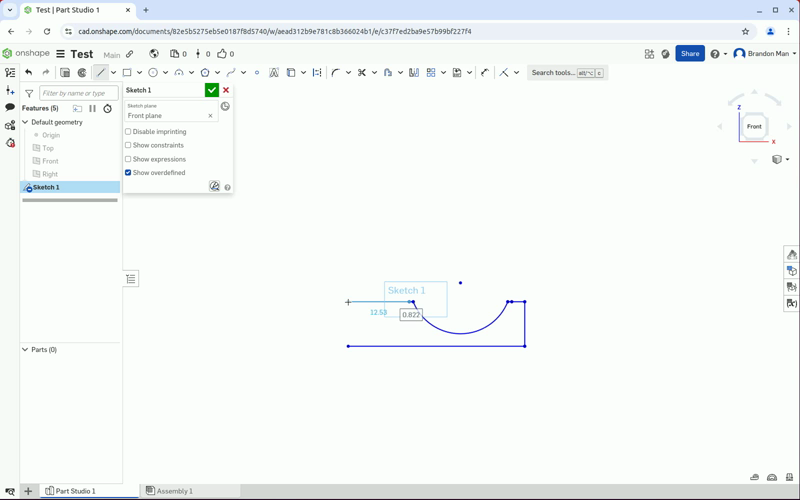
click(348, 301)
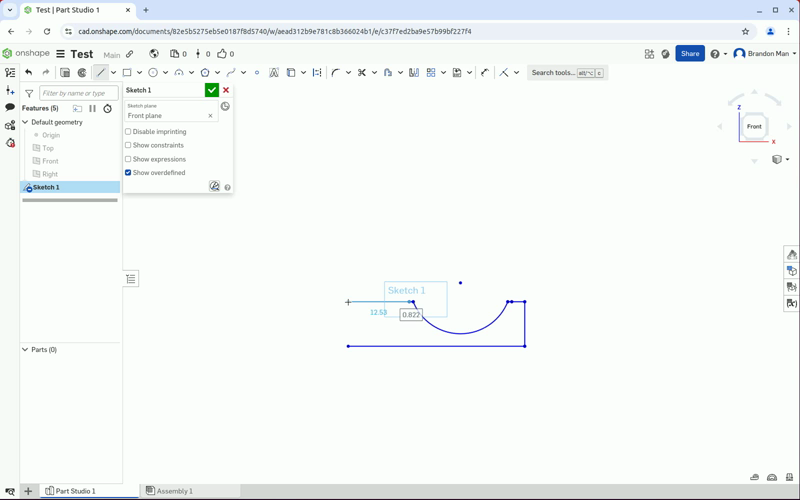
key_up(shift)
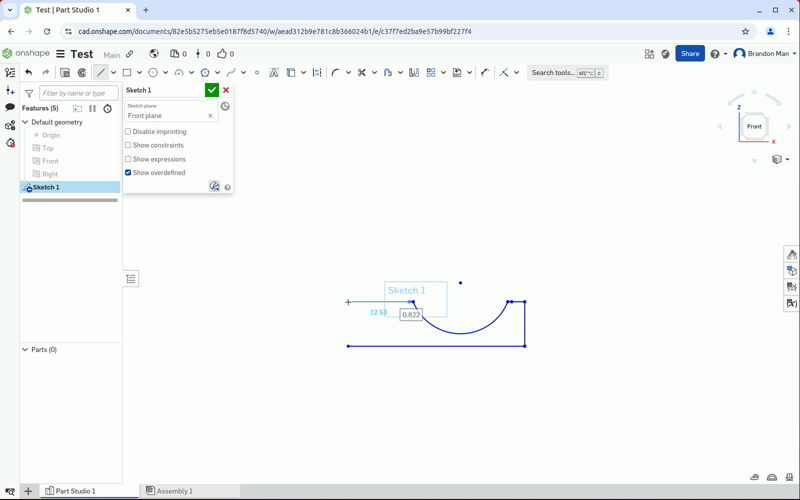
mouse_move(378, 301)
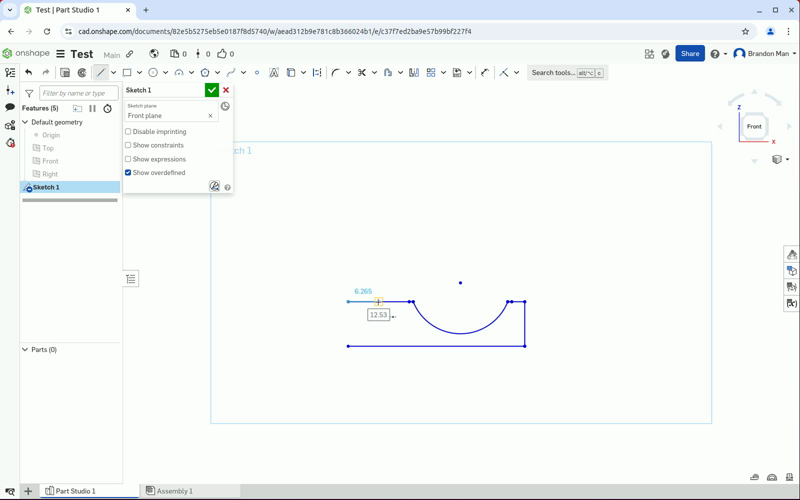
key_down(shift)
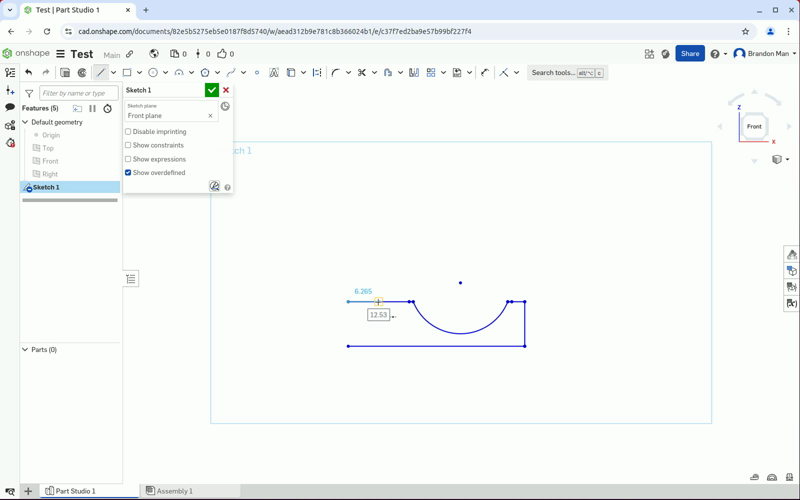
mouse_move(348, 346)
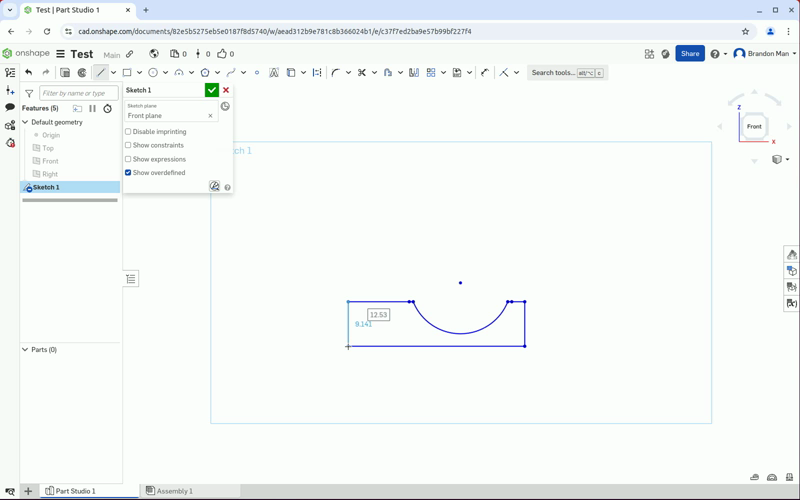
key_up(shift)
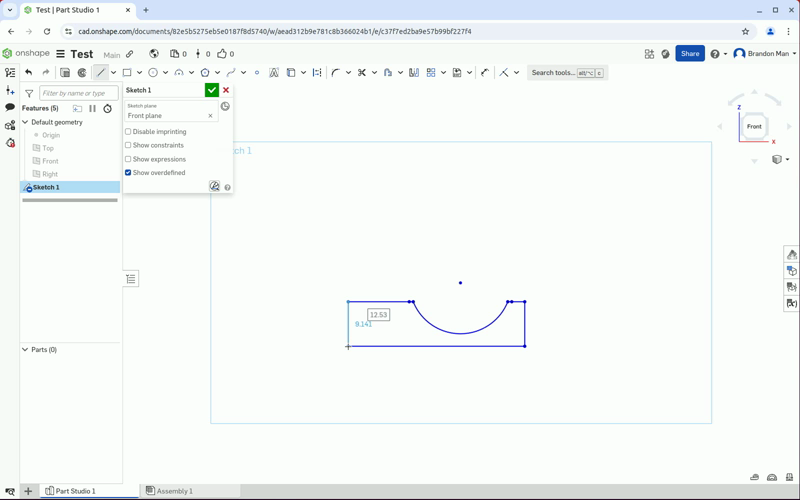
click(348, 346)
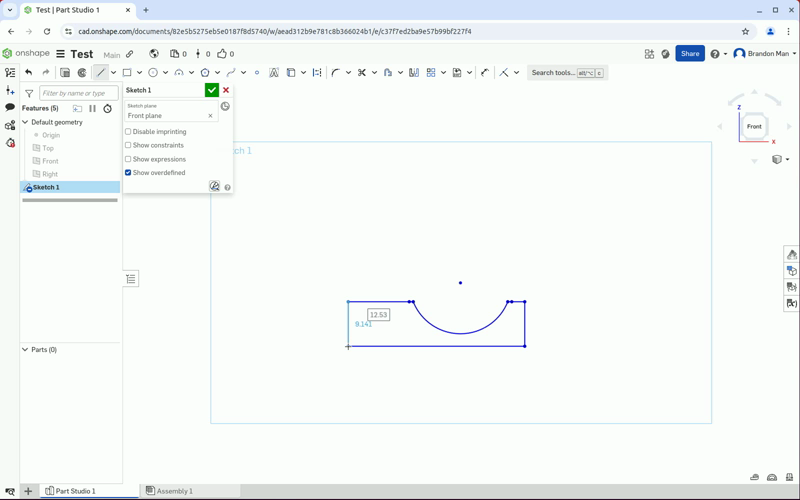
key(esc)
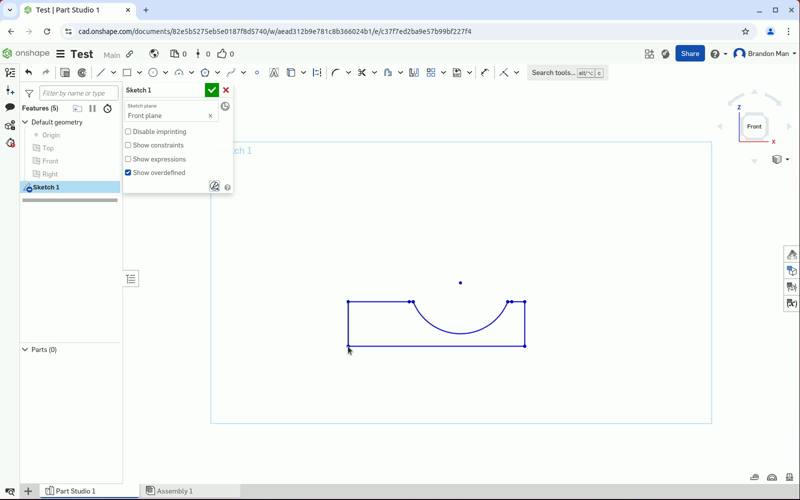
mouse_move(509, 326)
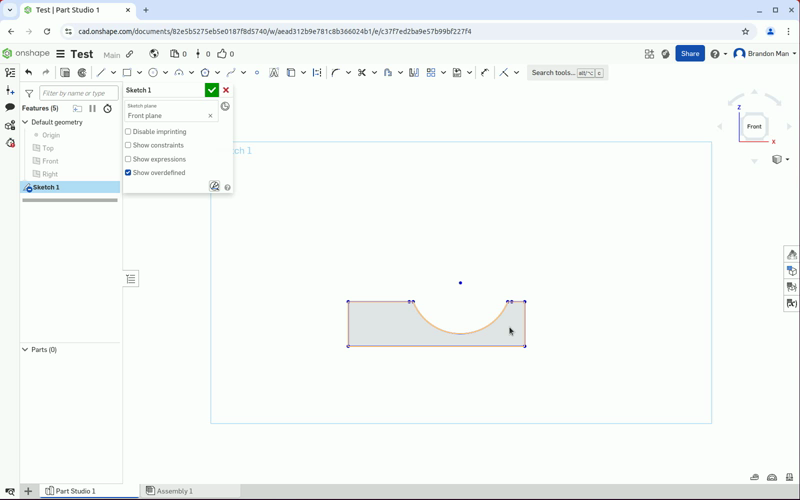
click(509, 326)
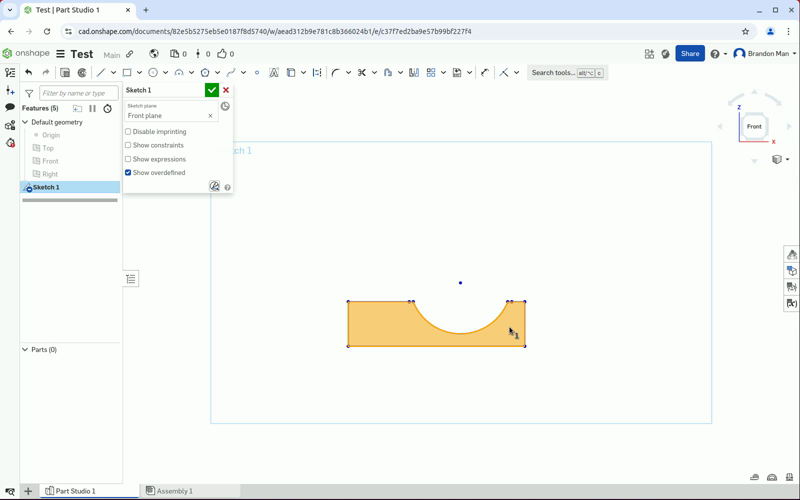
mouse_move(73, 352)
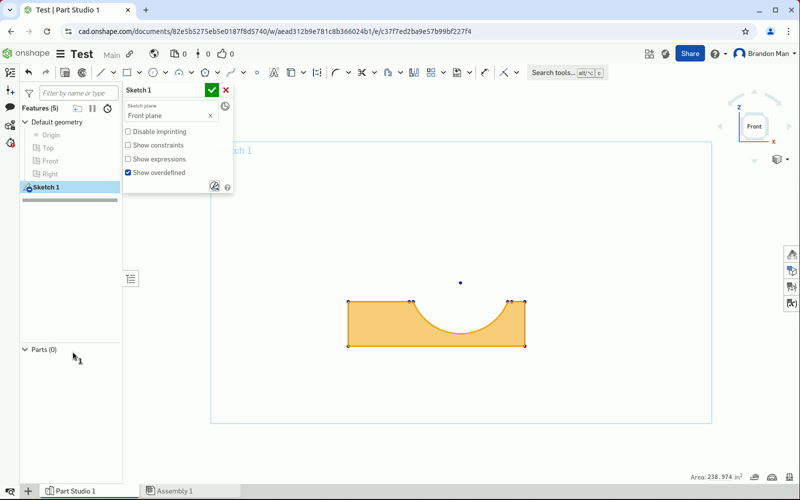
key(shift+y)
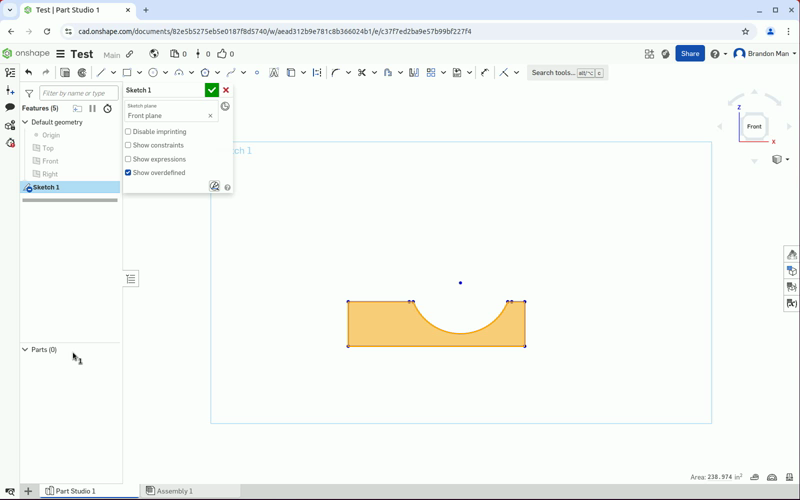
key(shift+e)
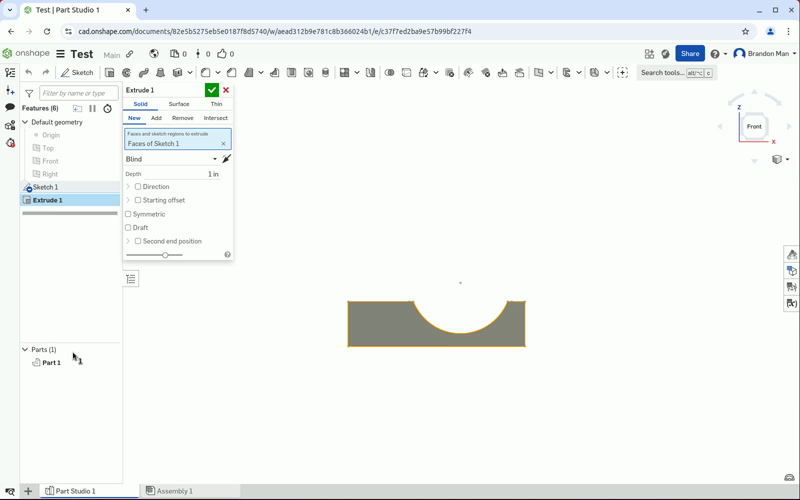
mouse_move(143, 106)
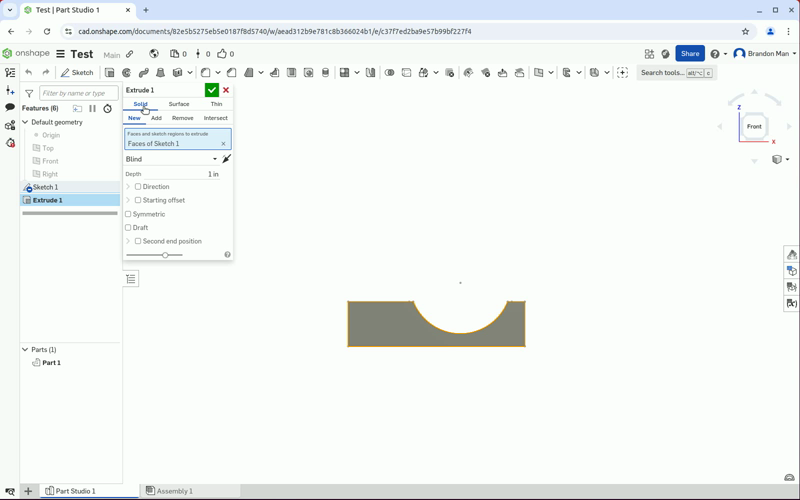
click(143, 106)
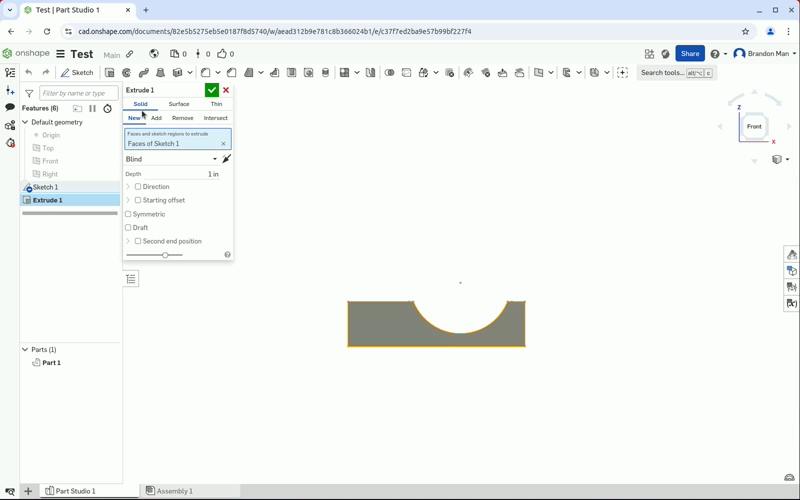
mouse_move(137, 120)
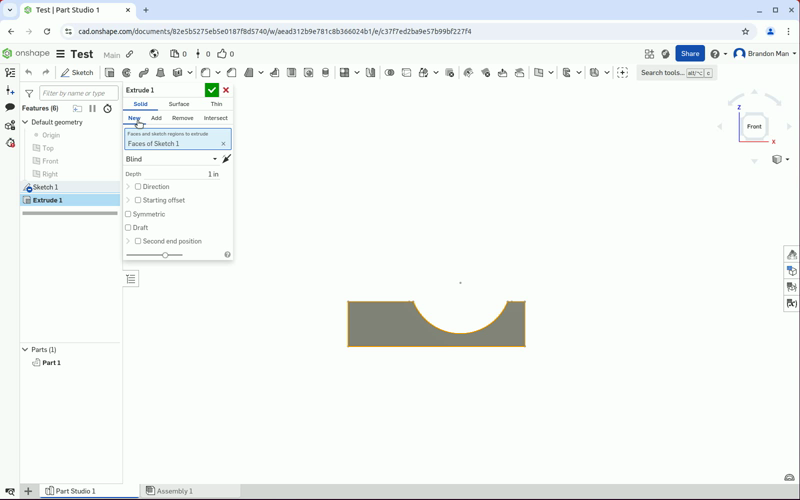
click(137, 120)
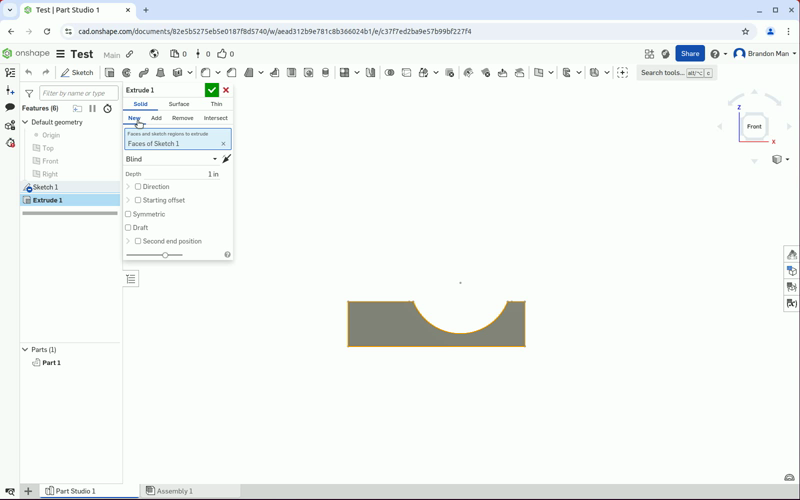
key(tab, 4)
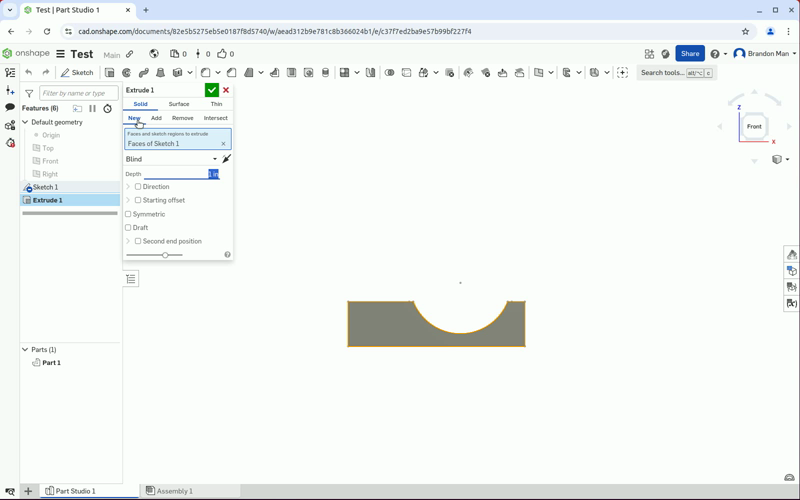
text(12.998)
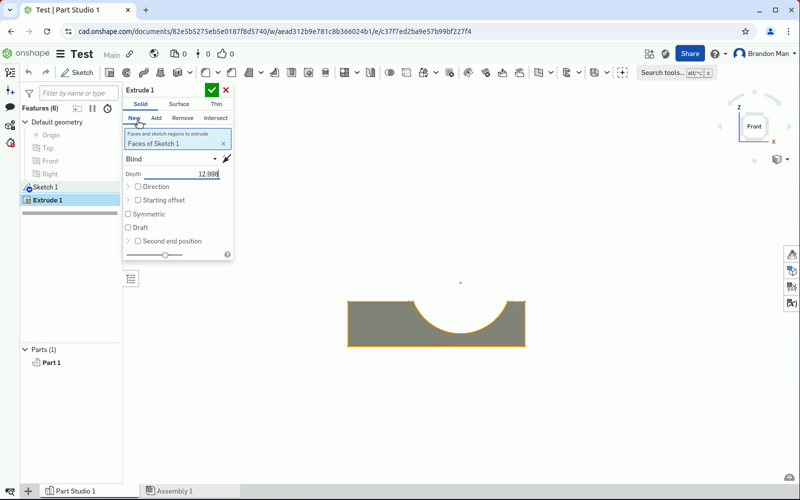
key(enter)
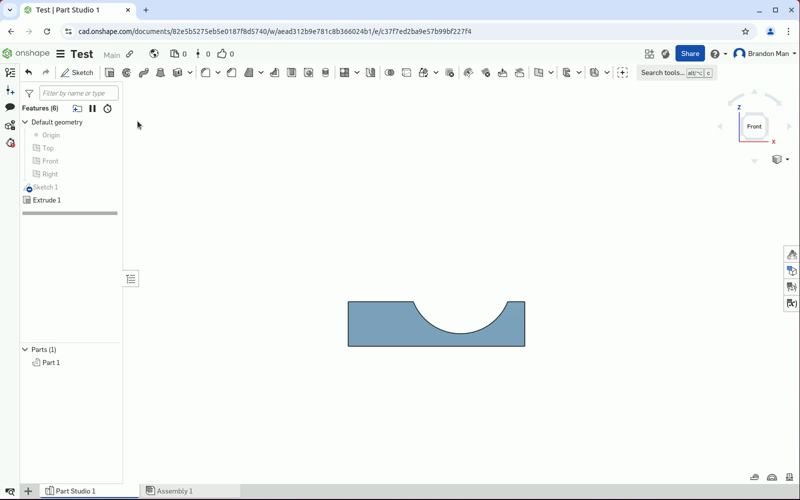
key(shift+h)
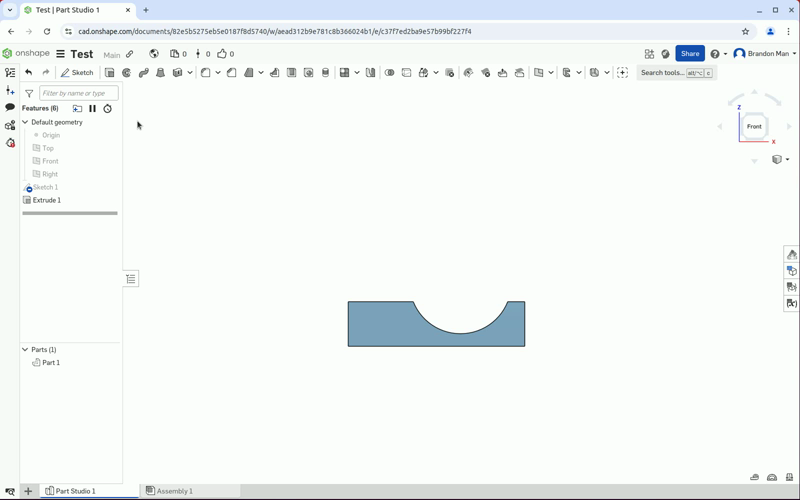
key(shift+h)
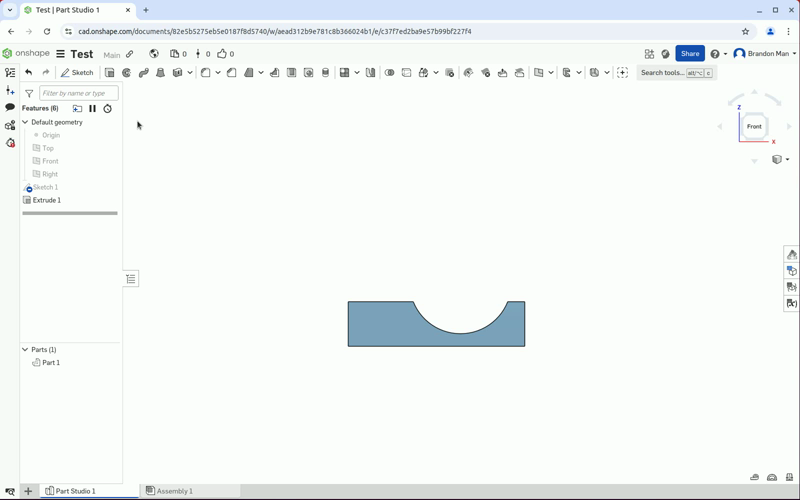
mouse_move(73, 189)
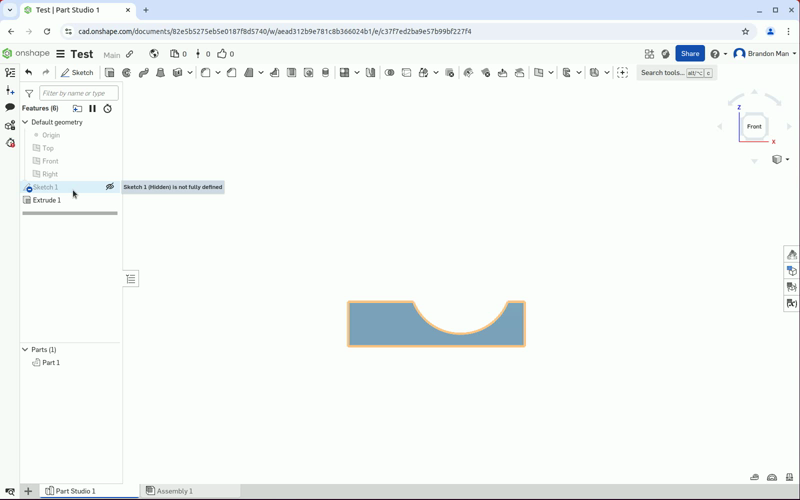
click(73, 189)
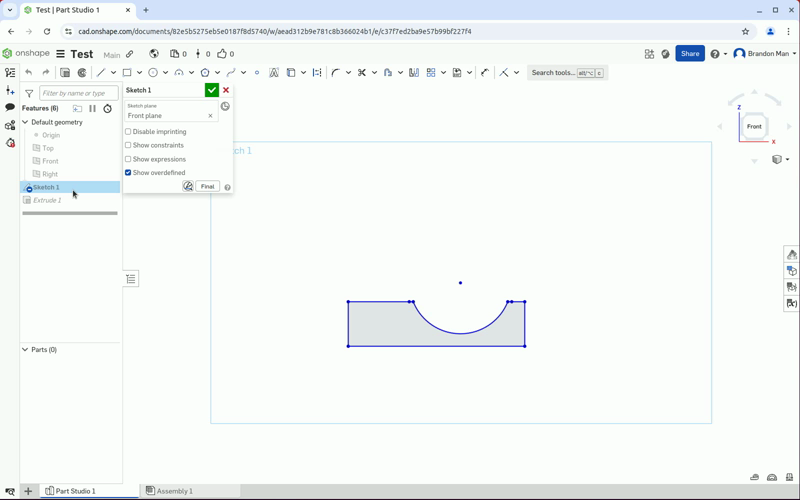
mouse_move(229, 92)
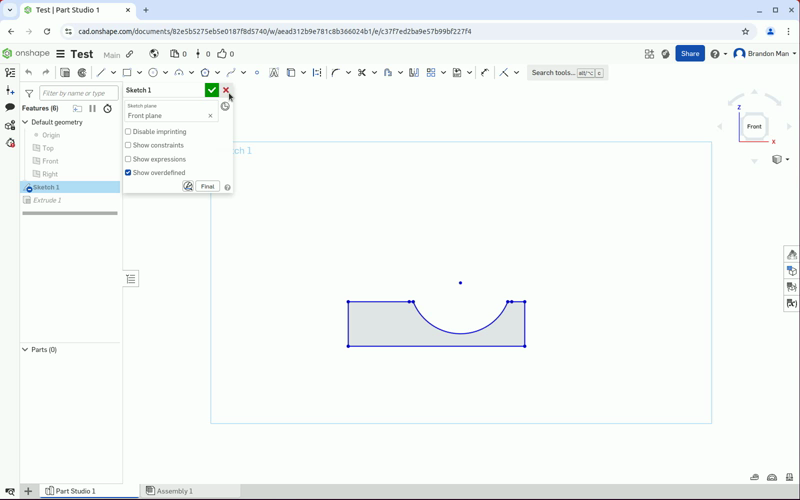
click(229, 92)
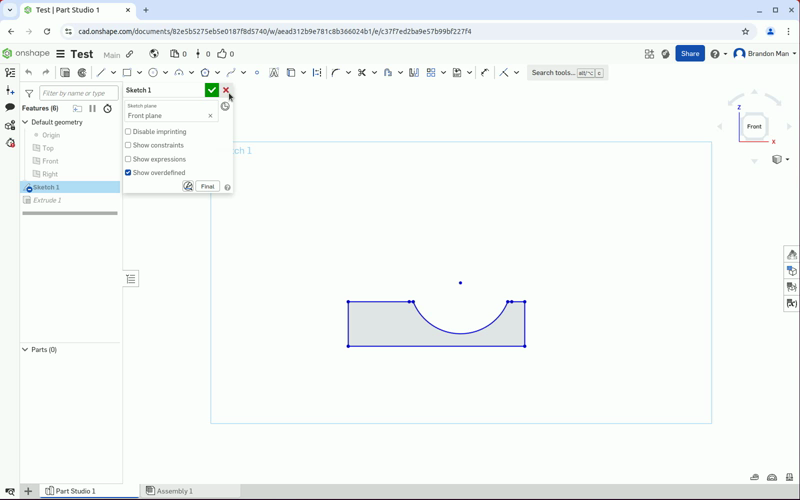
key(shift+s)
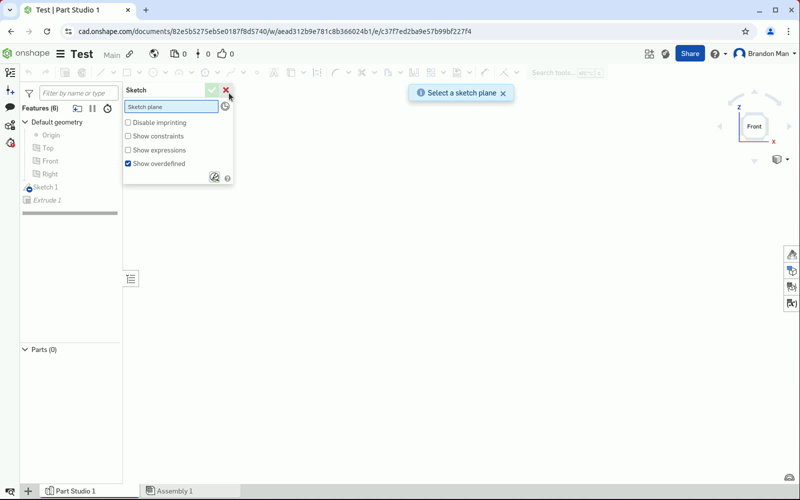
mouse_move(73, 163)
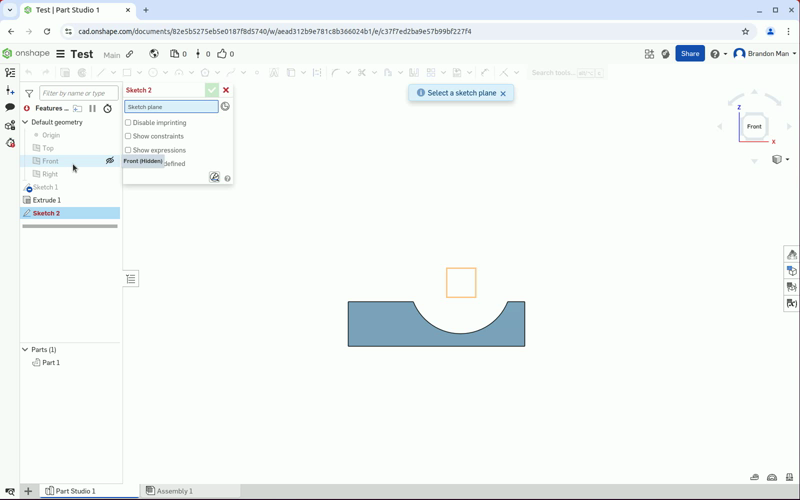
click(73, 163)
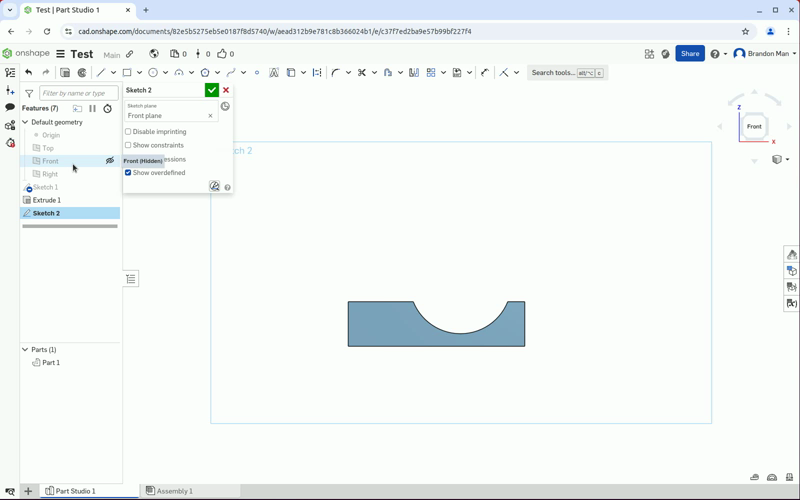
mouse_move(73, 352)
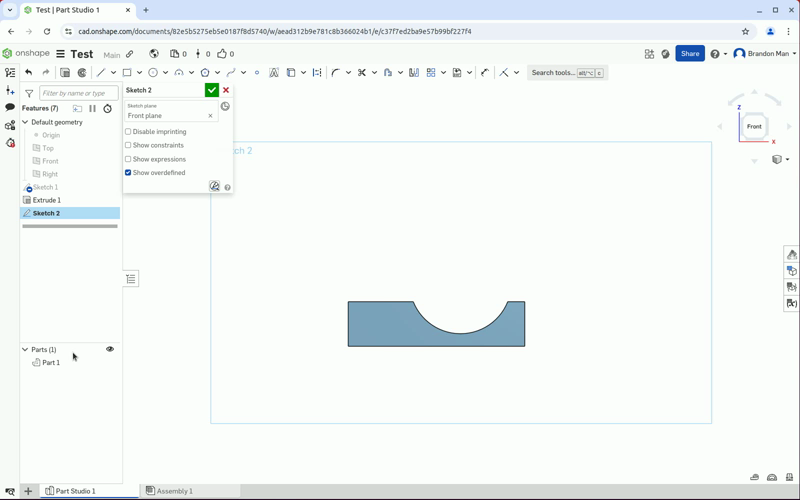
key(y)
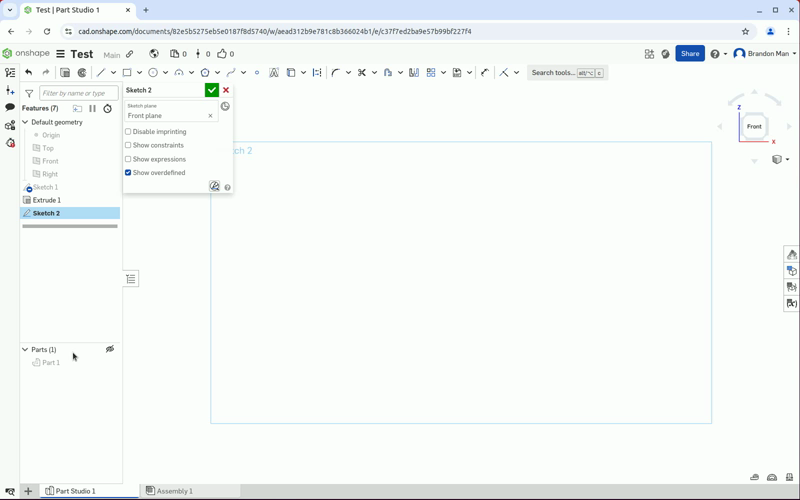
key(a)
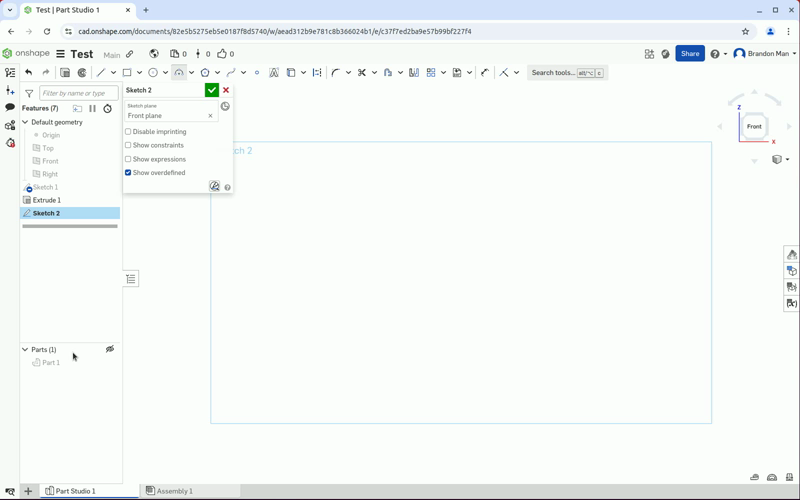
key_down(shift)
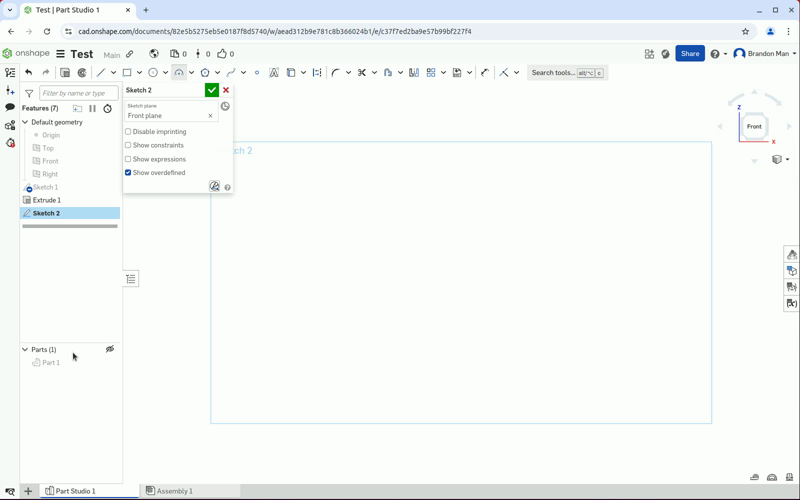
mouse_move(413, 301)
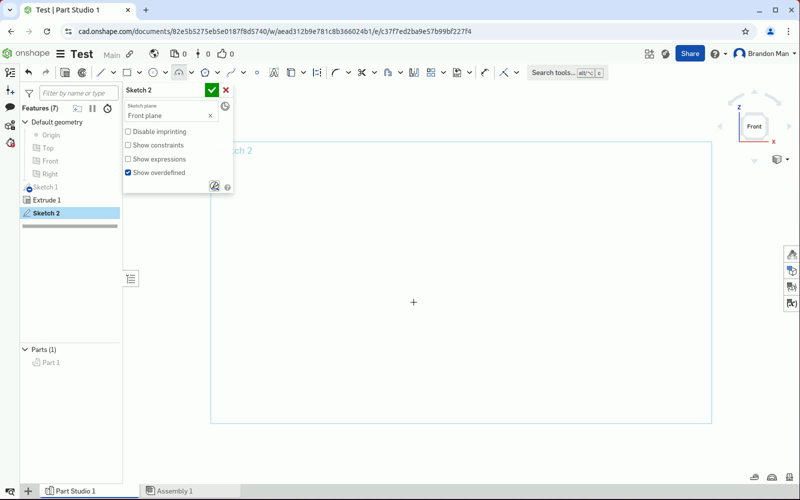
click(413, 301)
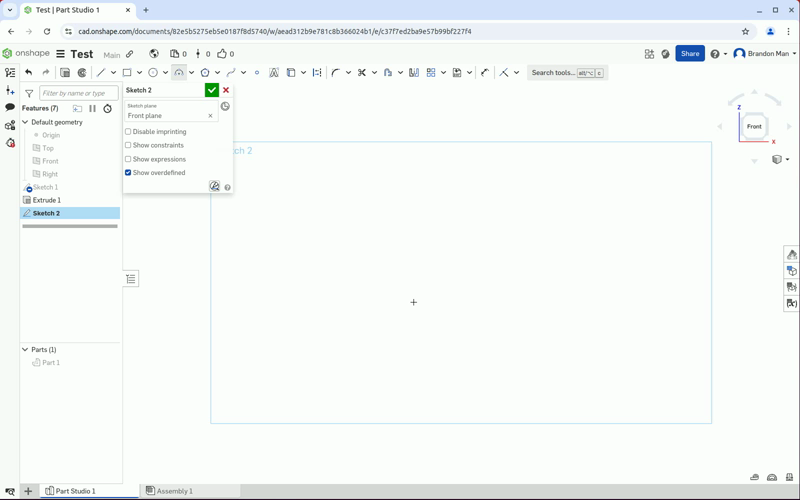
key_up(shift)
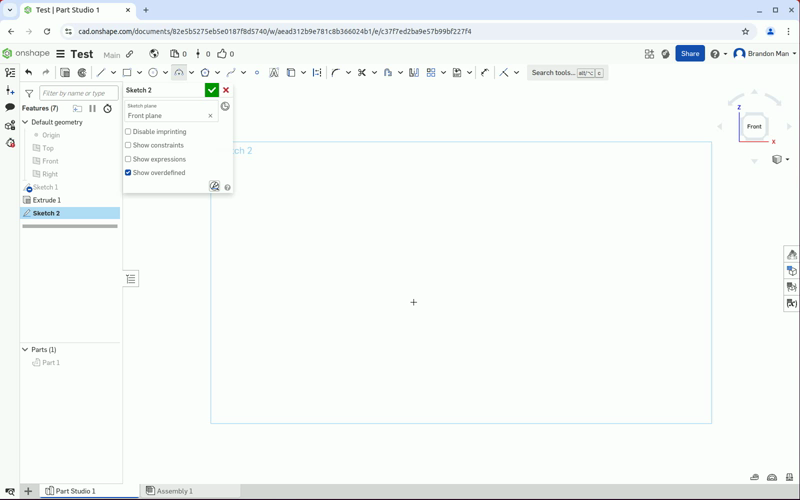
key_down(shift)
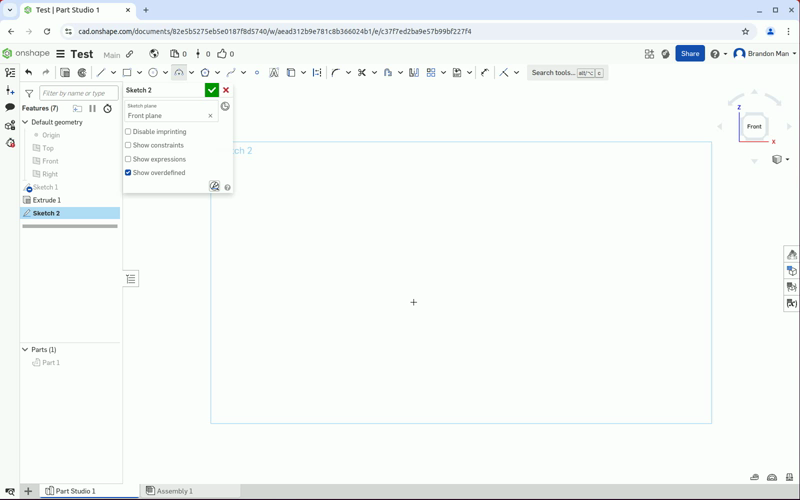
mouse_move(507, 301)
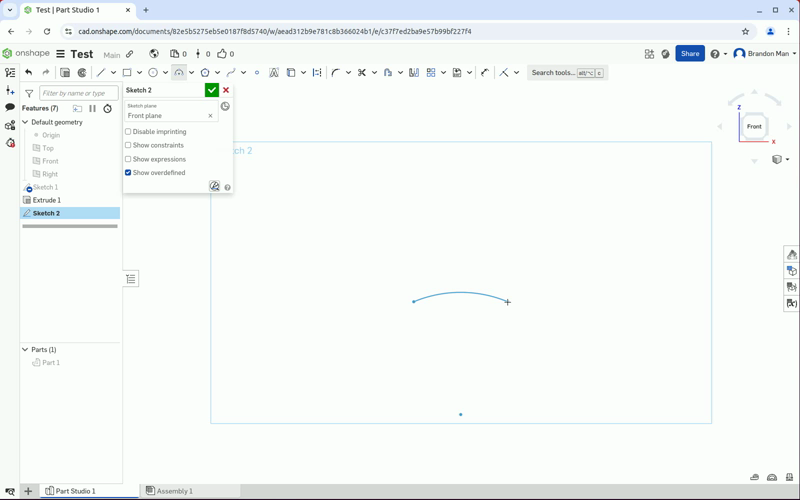
click(507, 301)
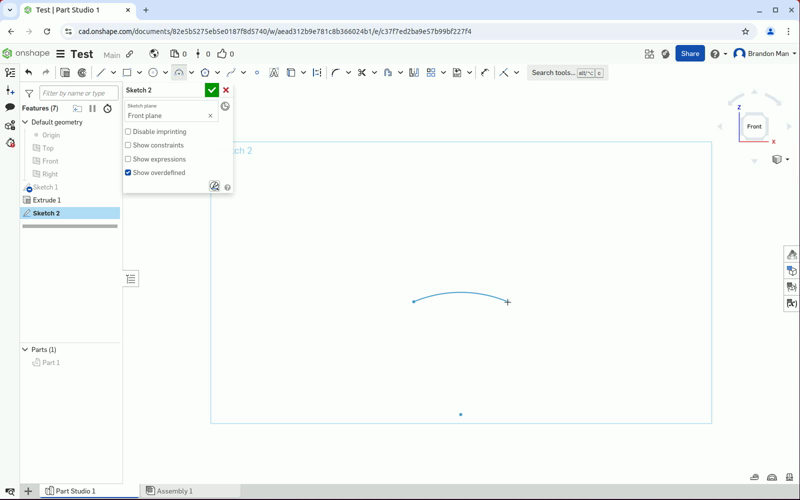
mouse_move(461, 333)
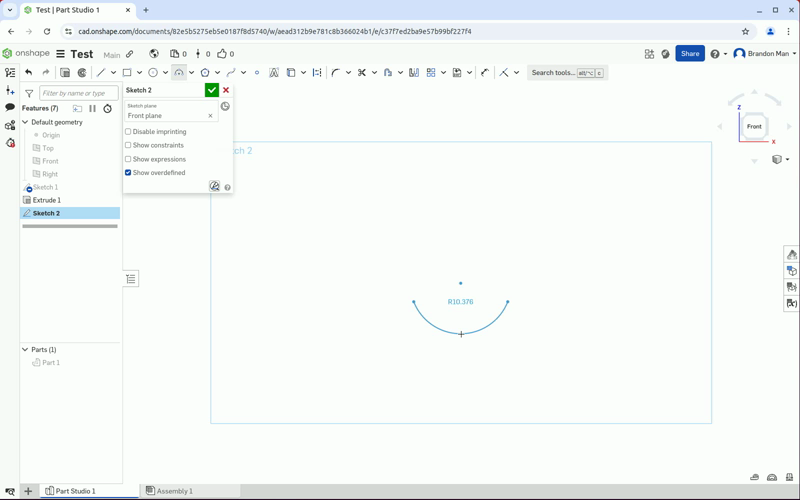
click(461, 333)
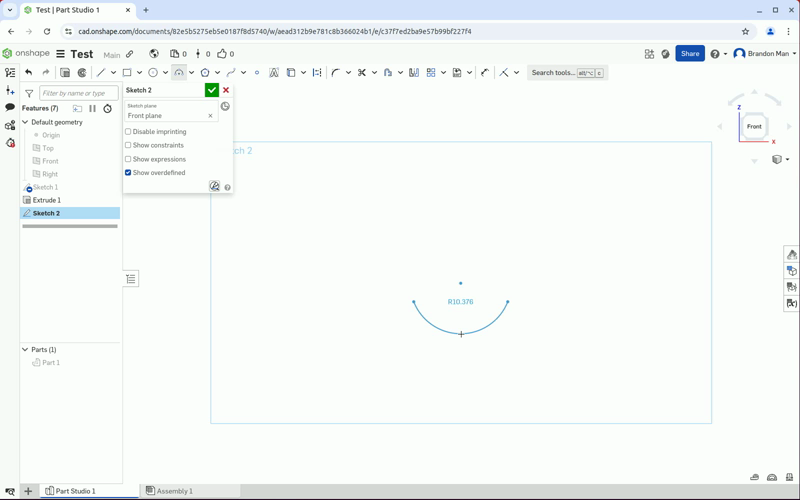
key_up(shift)
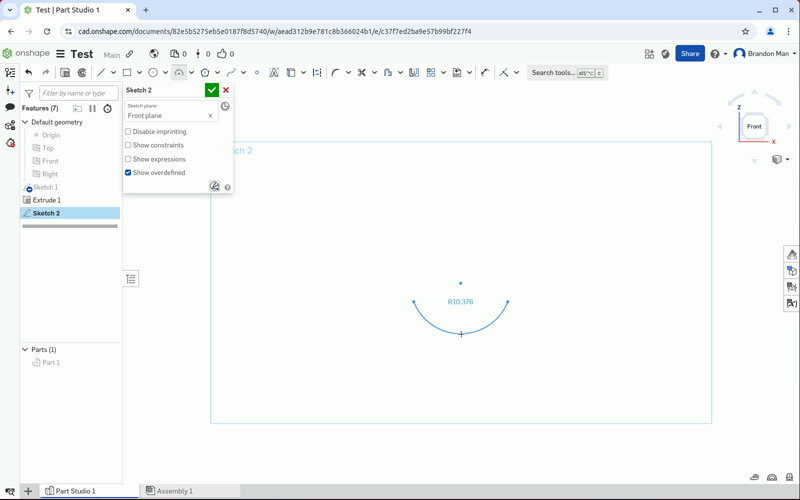
key(esc)
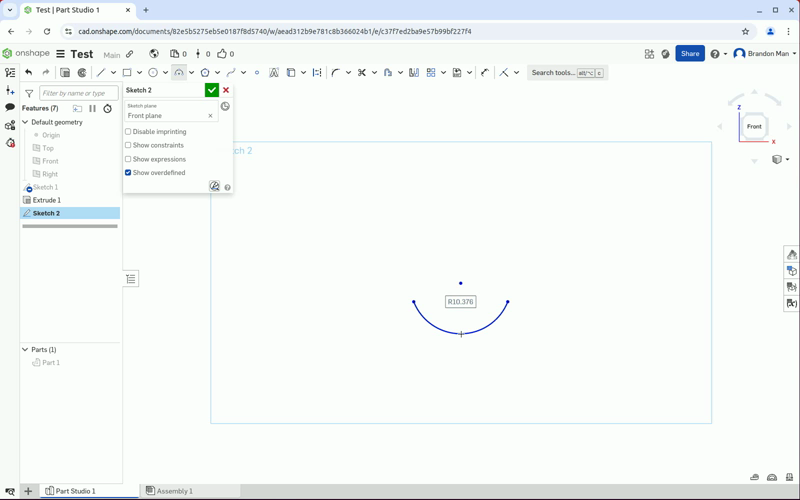
key(l)
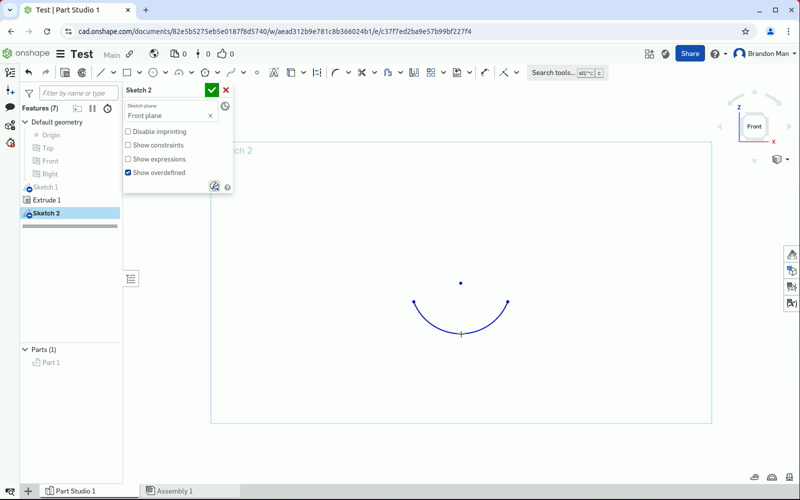
mouse_move(507, 301)
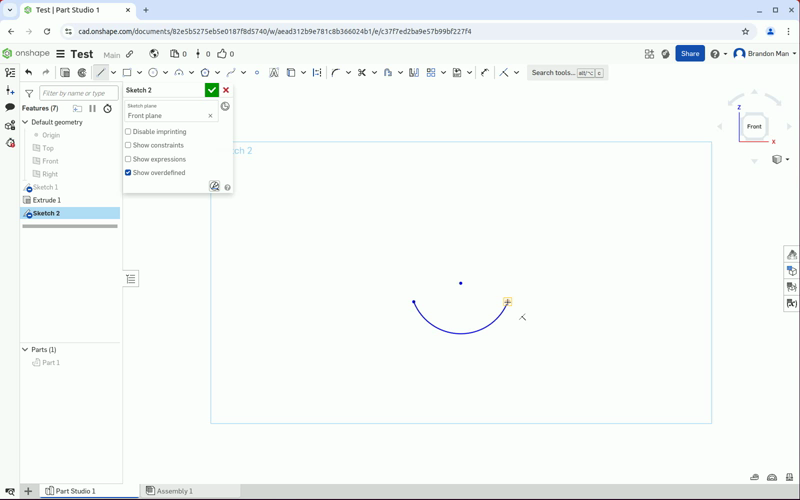
click(507, 301)
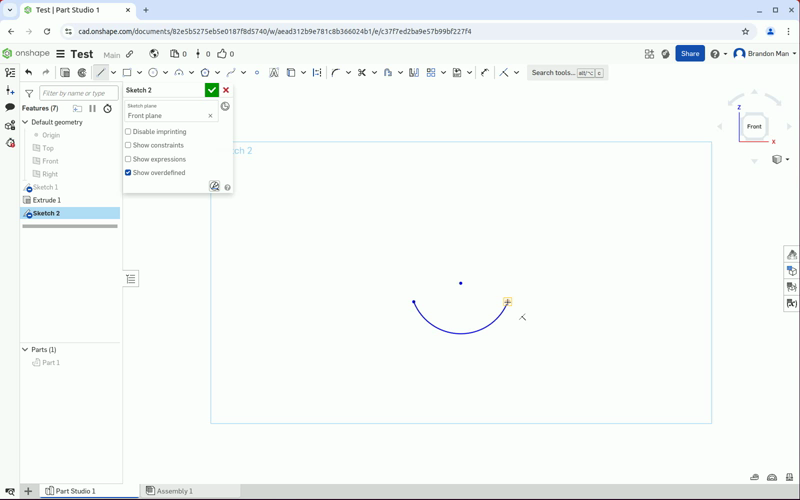
key_down(shift)
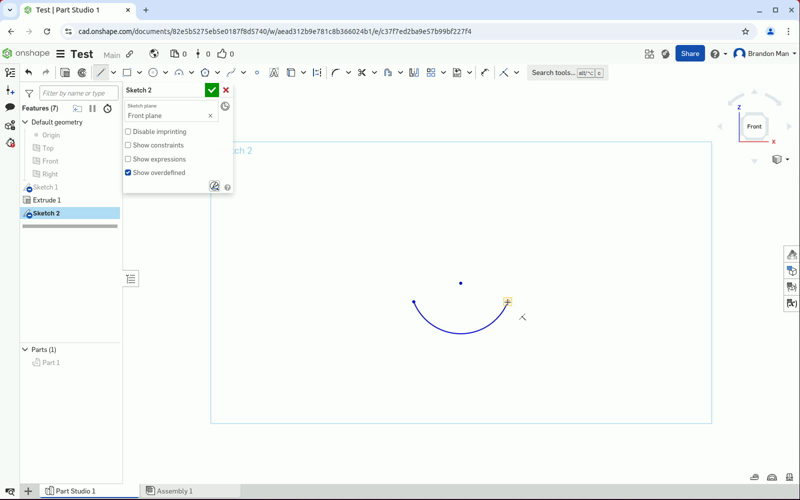
mouse_move(537, 301)
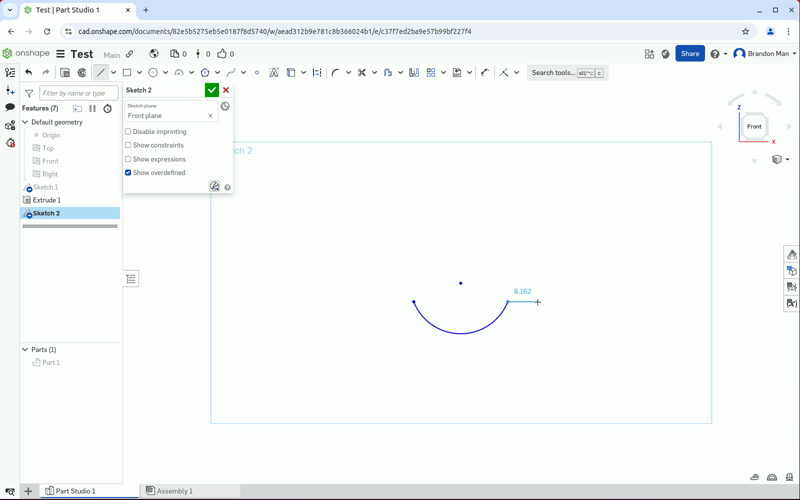
mouse_move(461, 301)
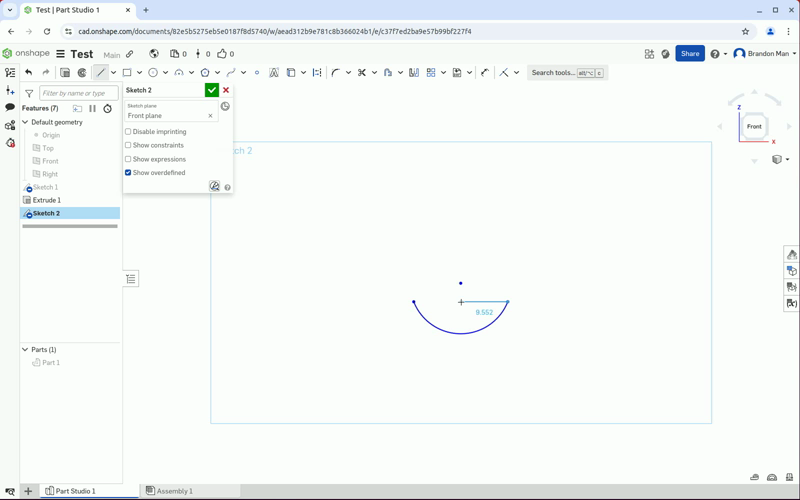
click(461, 301)
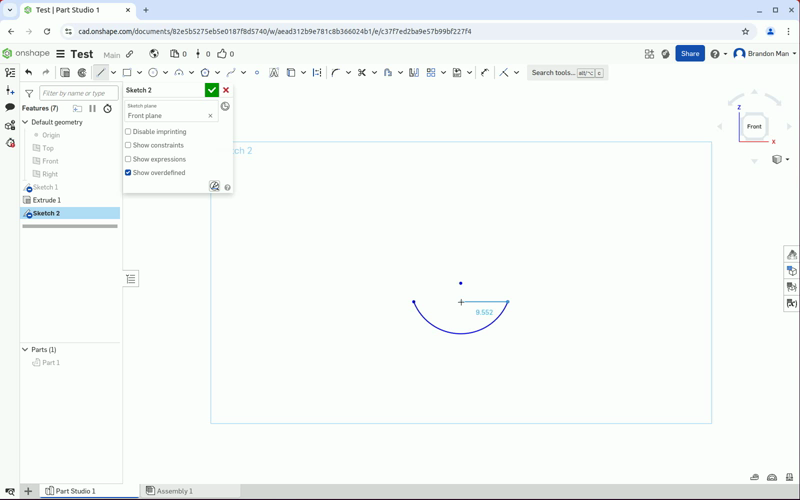
key_up(shift)
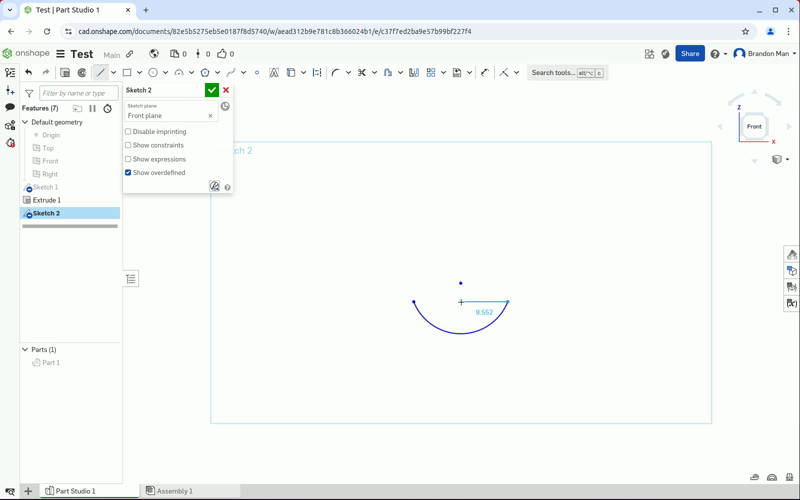
mouse_move(491, 301)
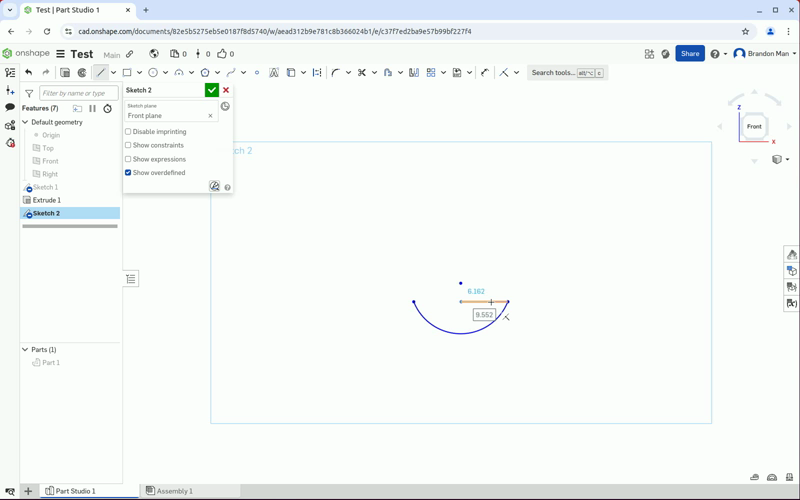
key_down(shift)
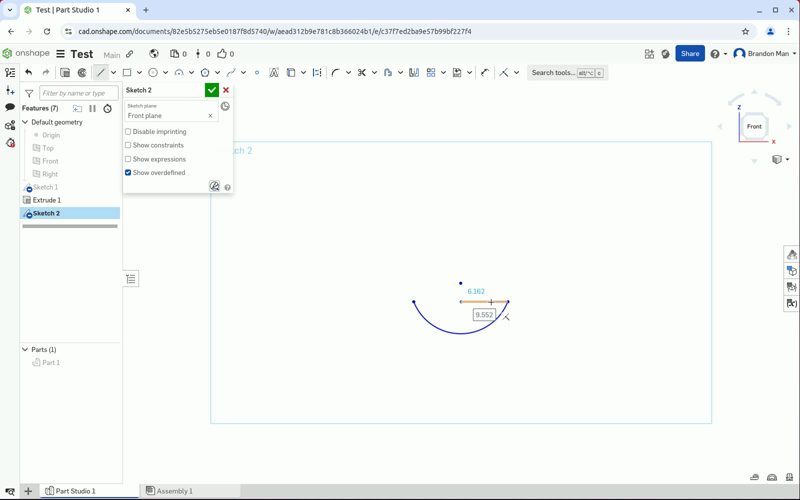
mouse_move(413, 301)
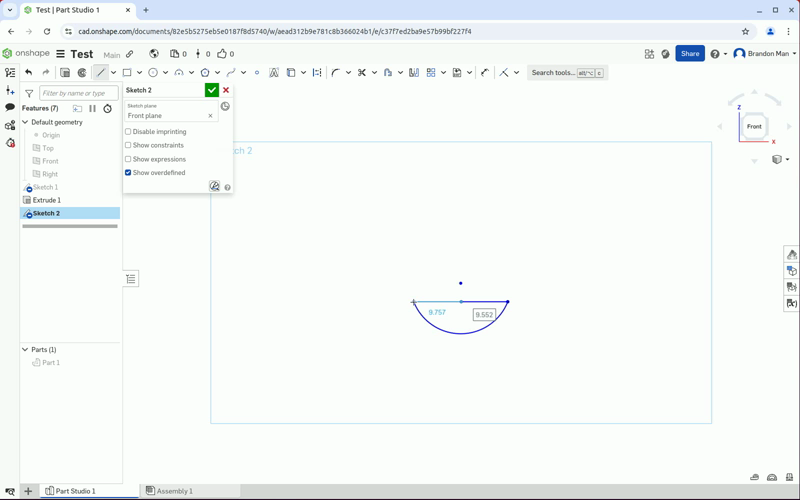
key_up(shift)
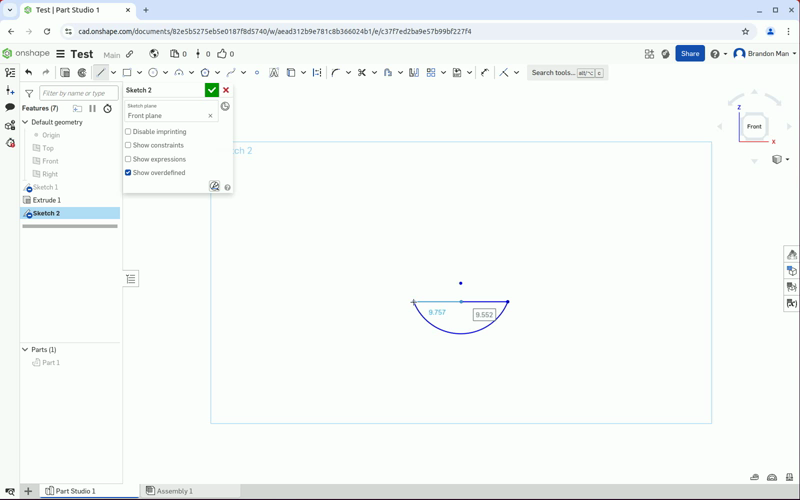
click(413, 301)
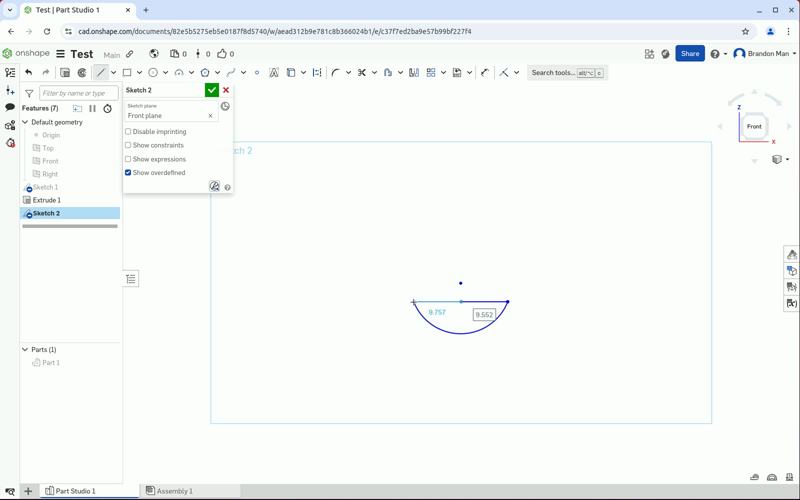
key(esc)
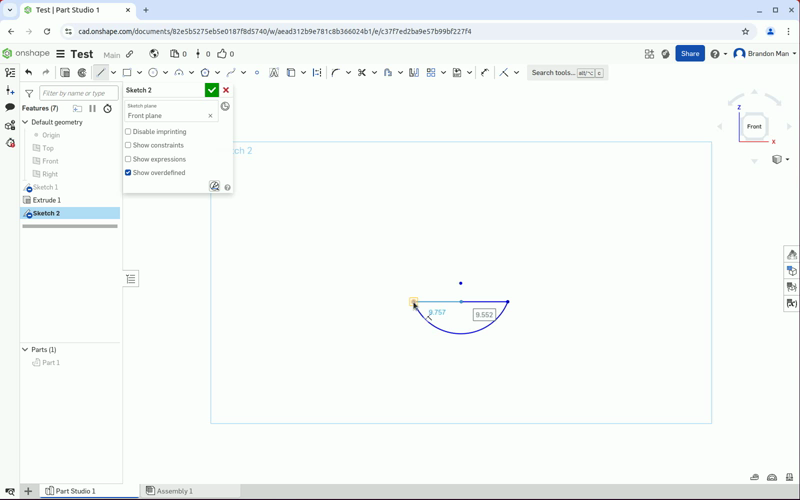
mouse_move(492, 318)
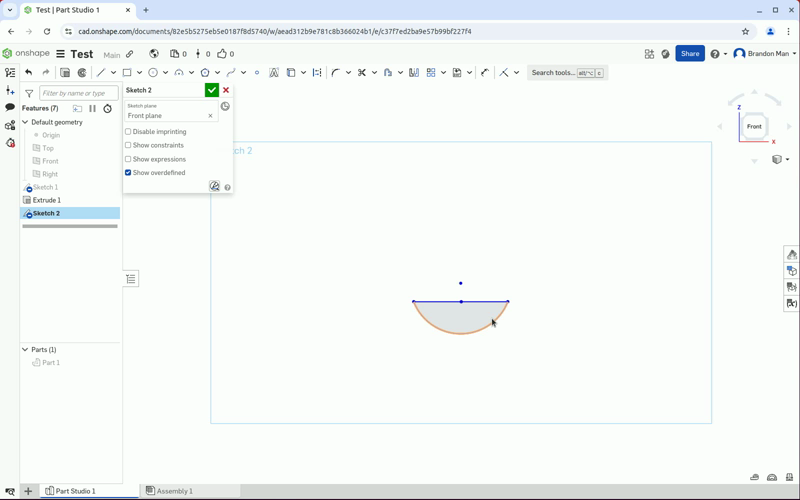
click(492, 318)
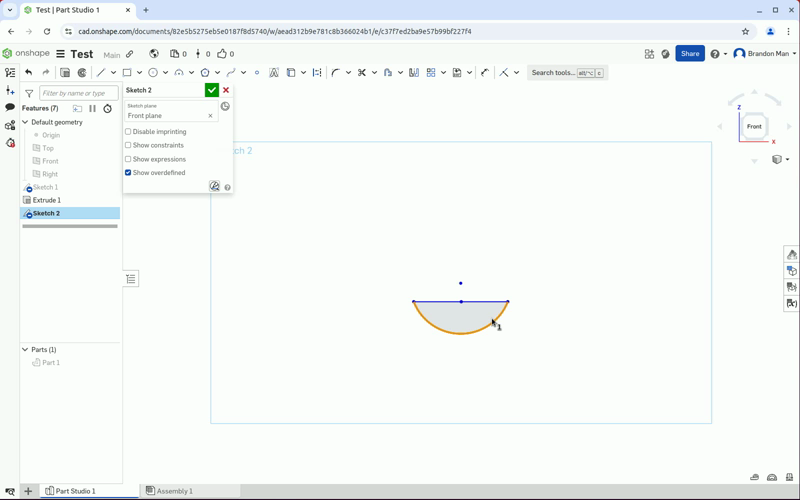
mouse_move(73, 352)
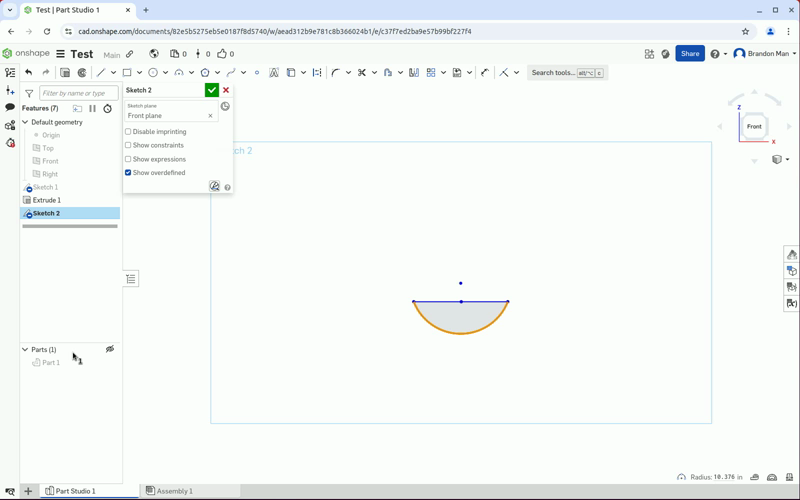
key(shift+y)
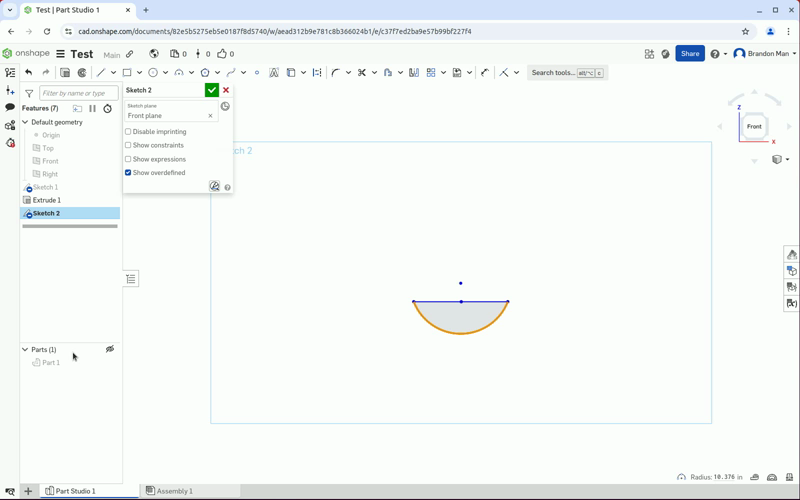
key(shift+e)
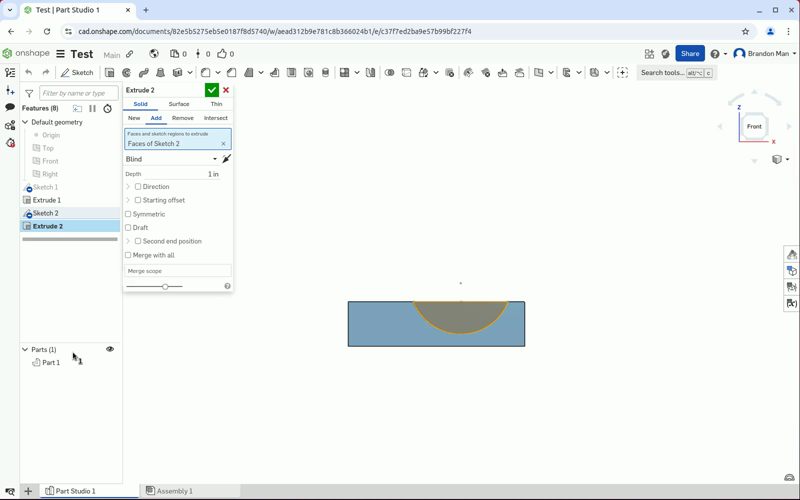
mouse_move(143, 106)
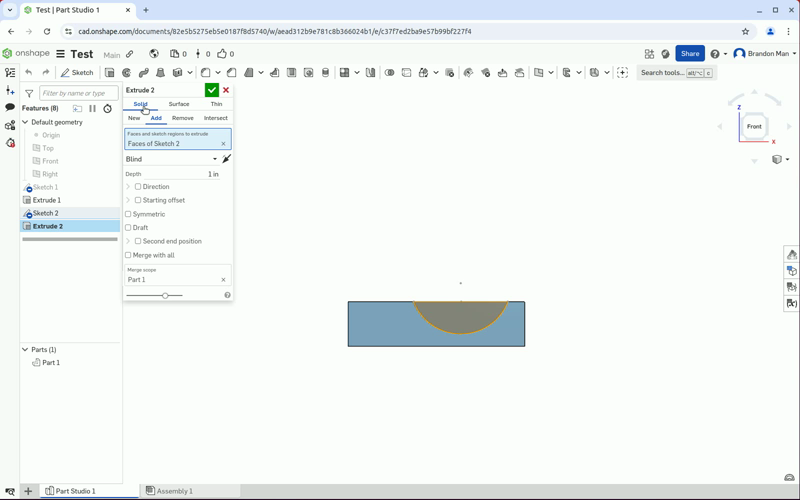
click(143, 106)
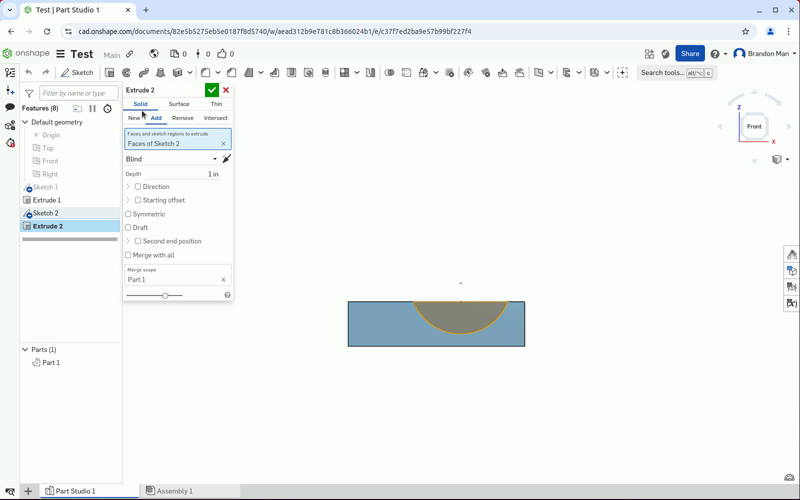
mouse_move(137, 120)
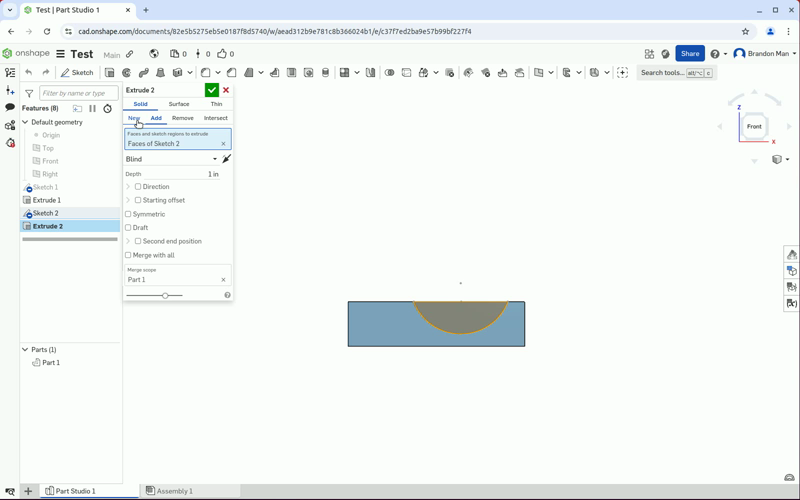
click(137, 120)
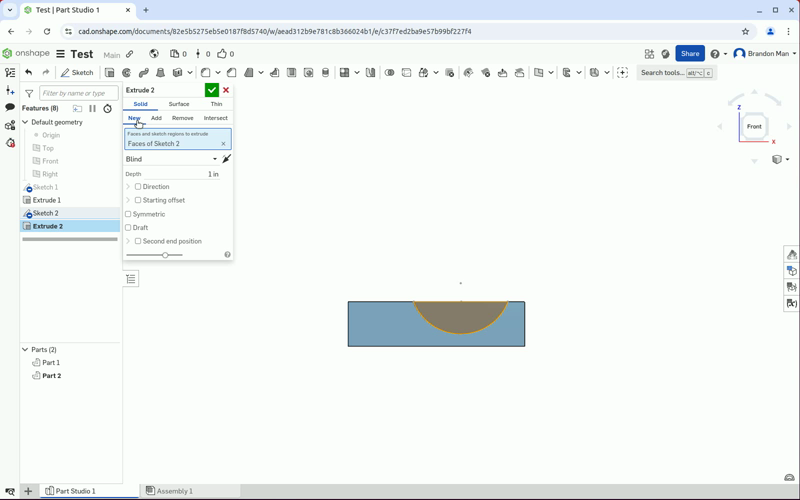
key(tab, 4)
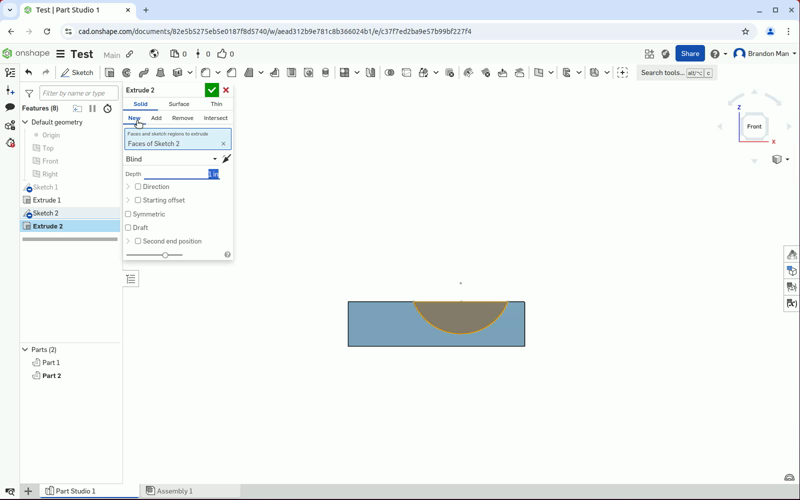
text(12.998)
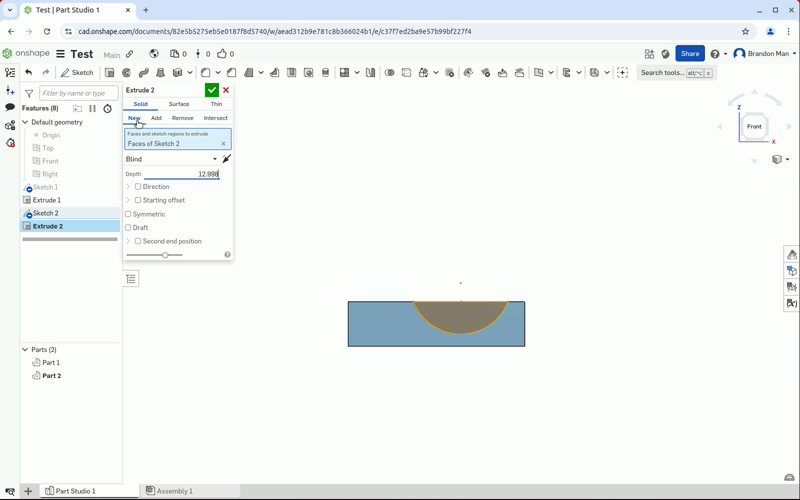
key(enter)
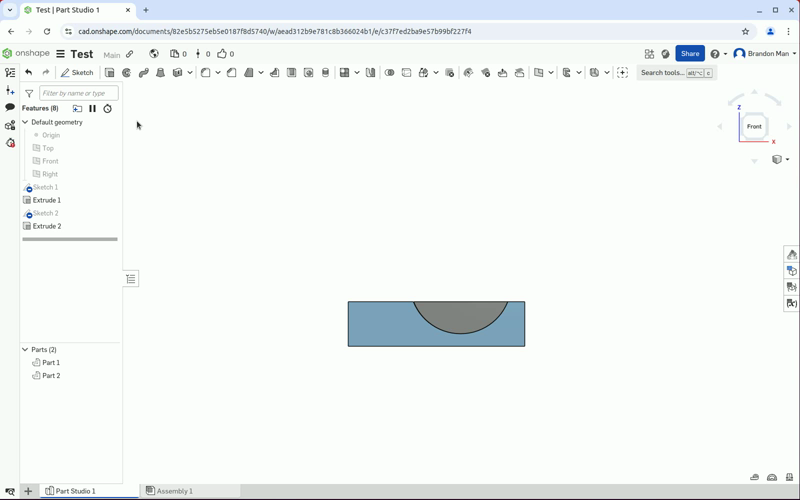
key(shift+h)
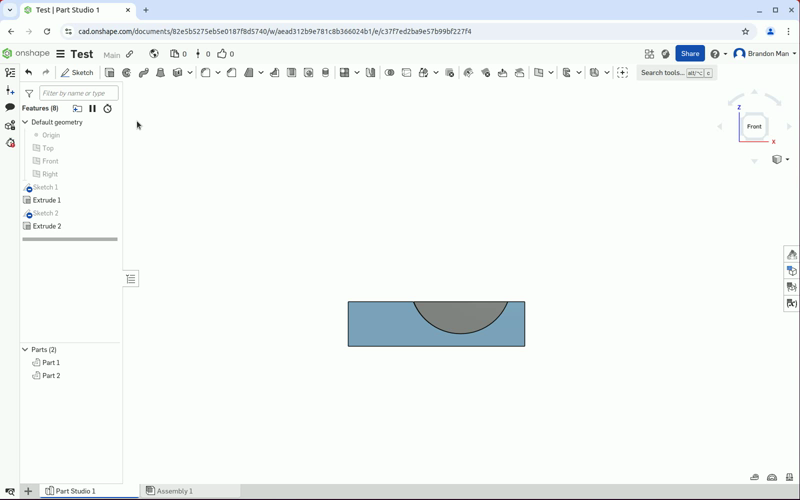
key(shift+h)
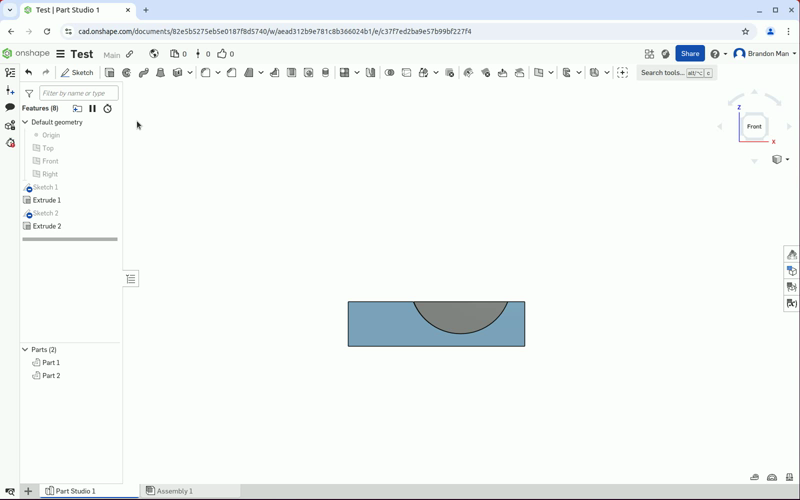
mouse_move(73, 189)
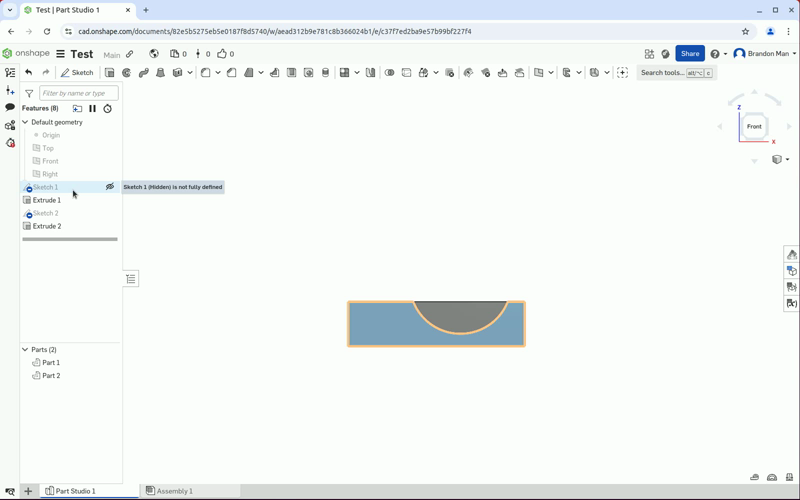
click(73, 189)
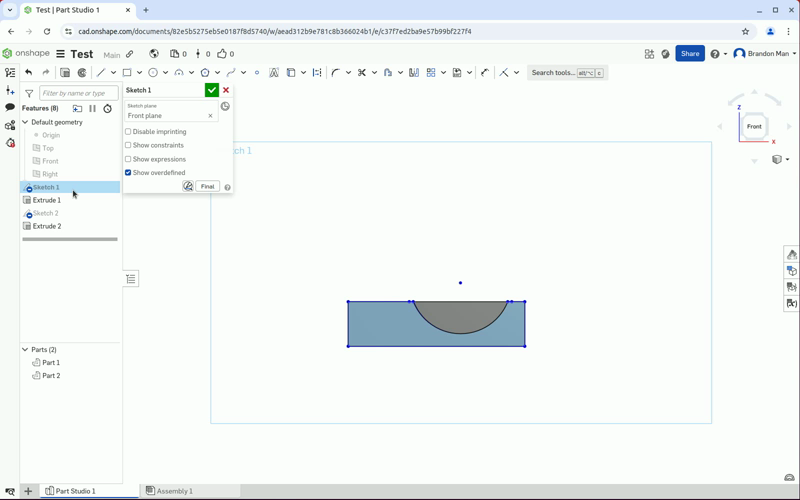
mouse_move(229, 92)
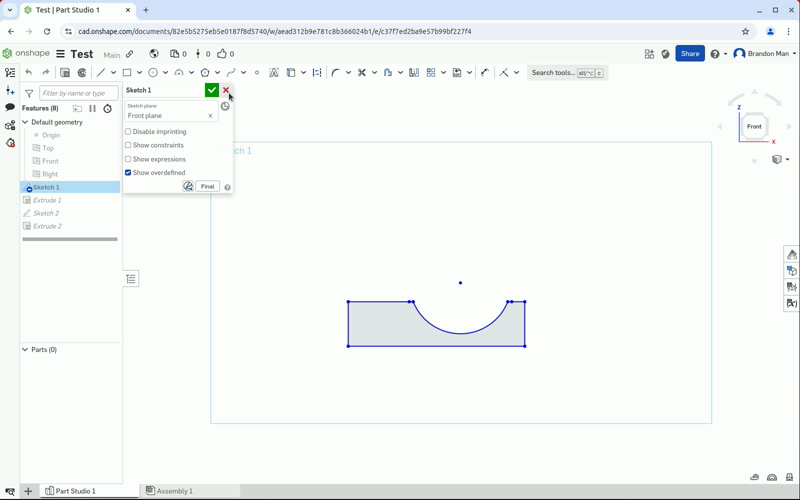
click(229, 92)
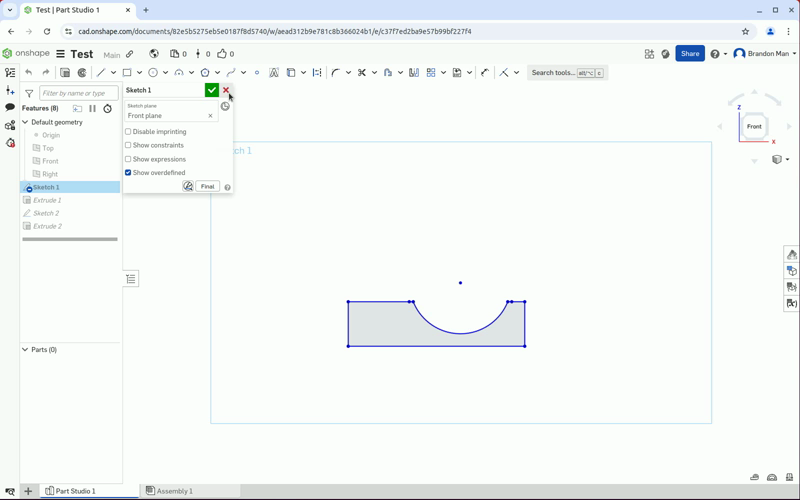
key(shift+s)
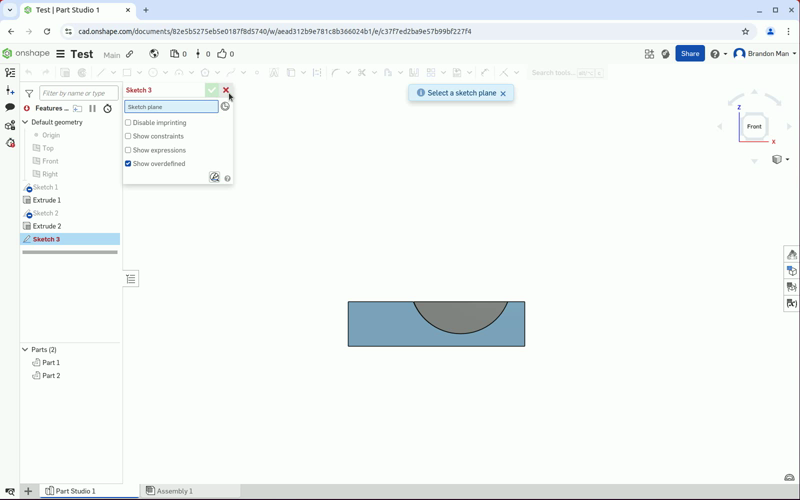
mouse_move(73, 163)
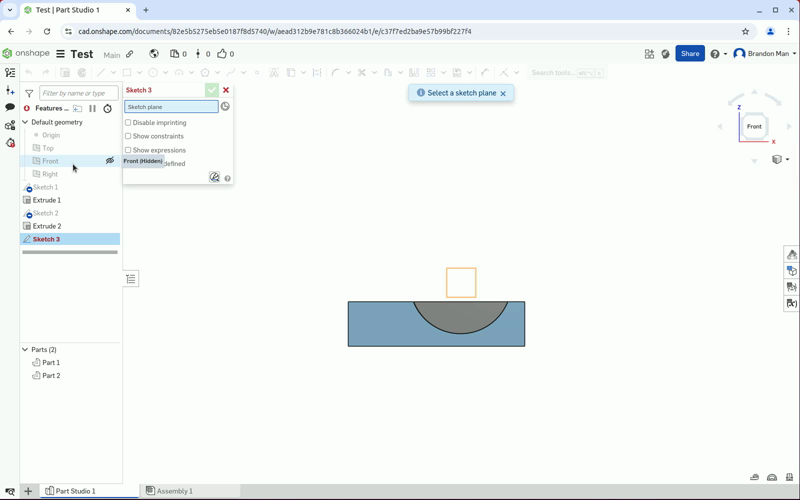
click(73, 163)
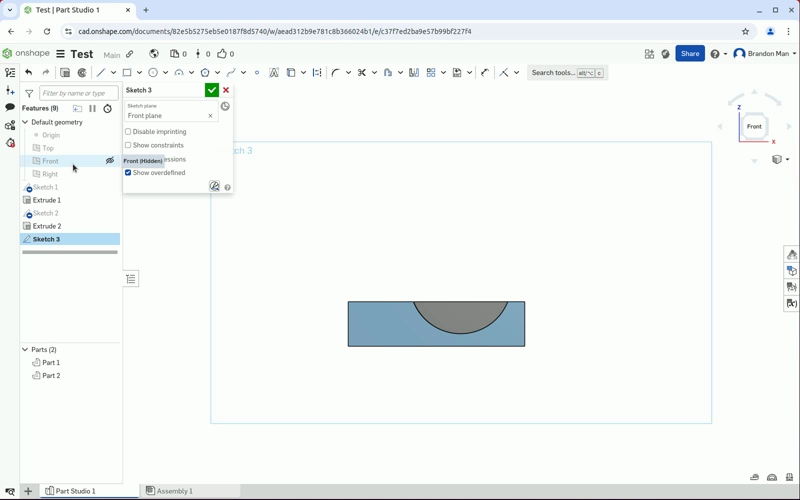
mouse_move(73, 352)
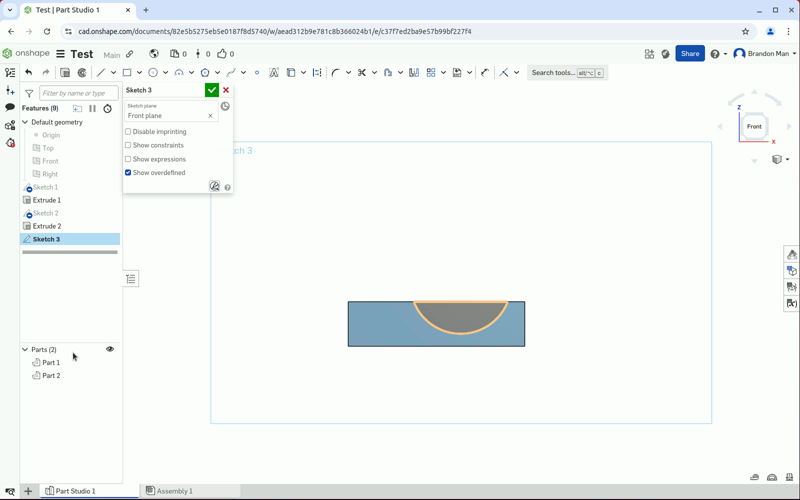
key(y)
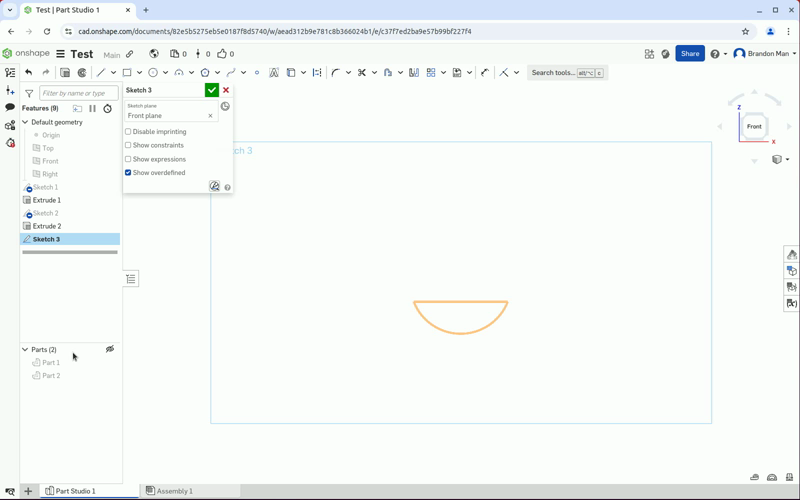
key(l)
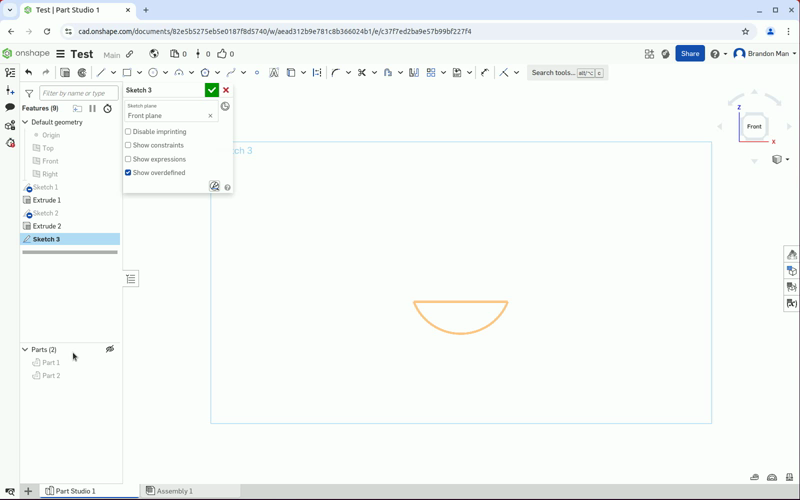
key_down(shift)
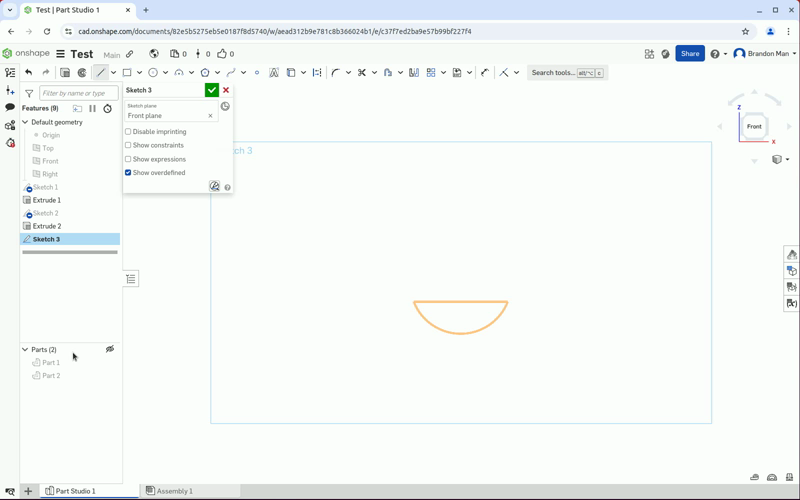
mouse_move(348, 346)
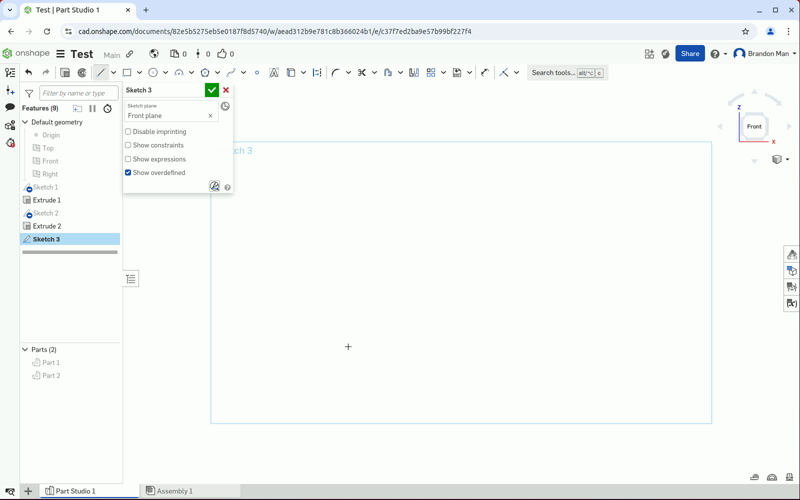
click(348, 346)
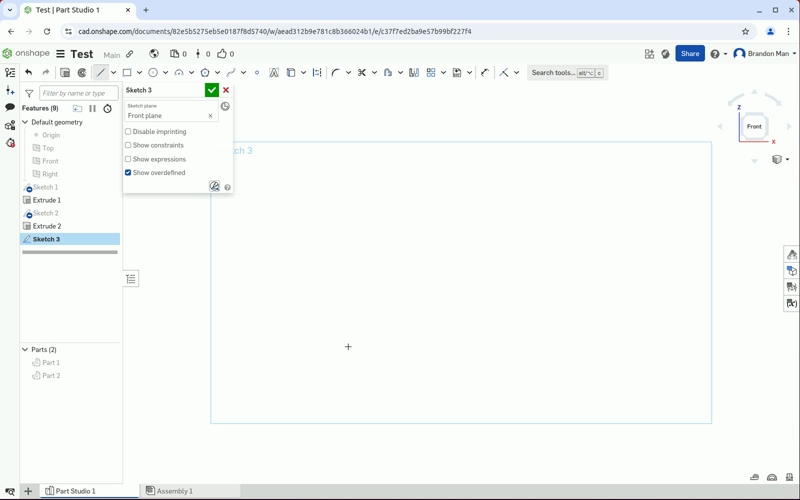
key_up(shift)
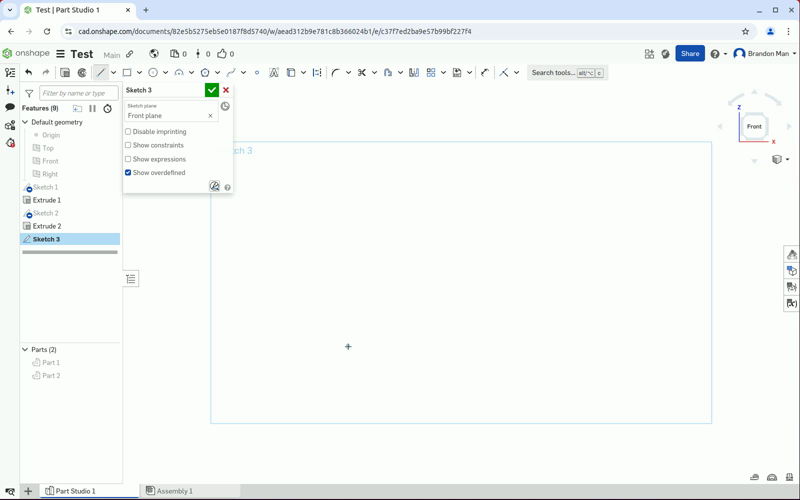
key_down(shift)
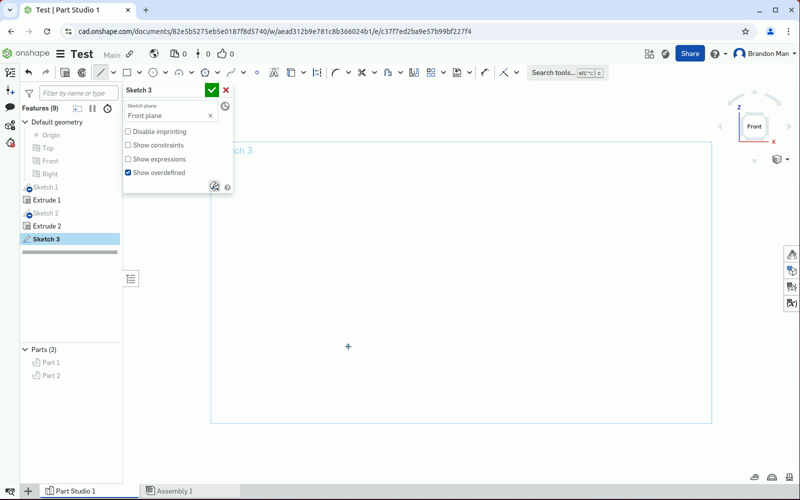
mouse_move(524, 346)
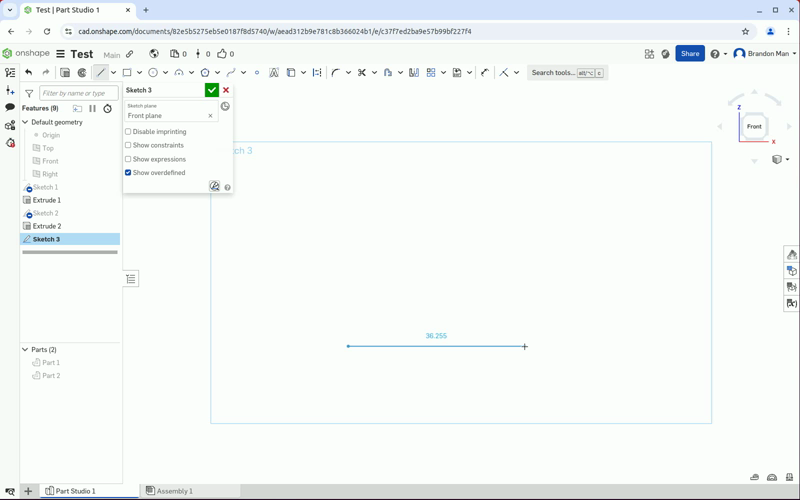
click(524, 346)
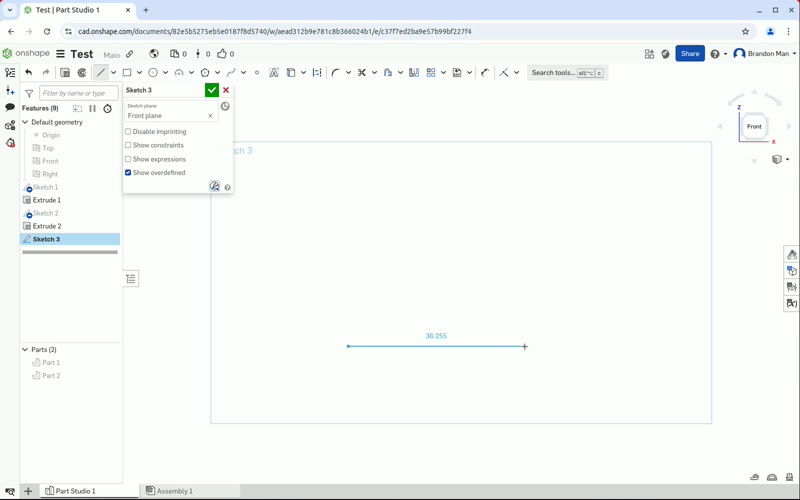
key_up(shift)
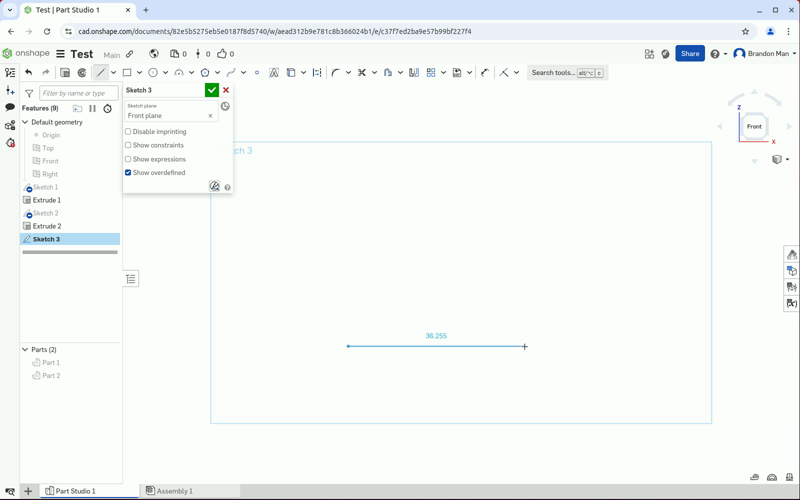
key_down(shift)
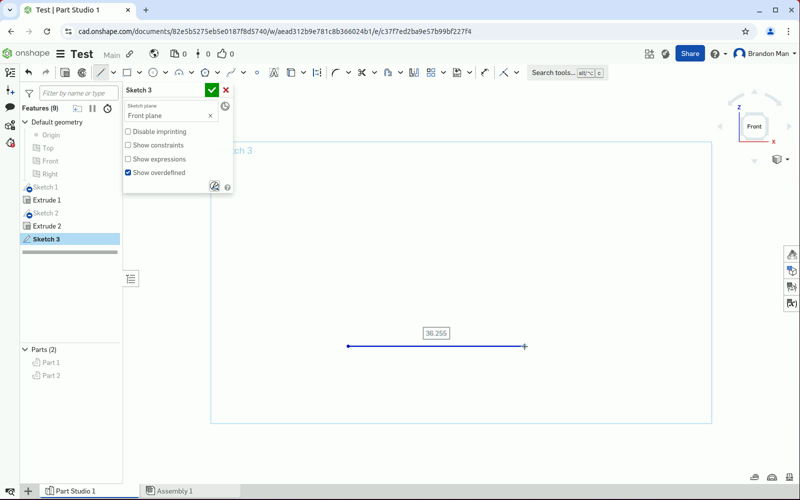
mouse_move(554, 346)
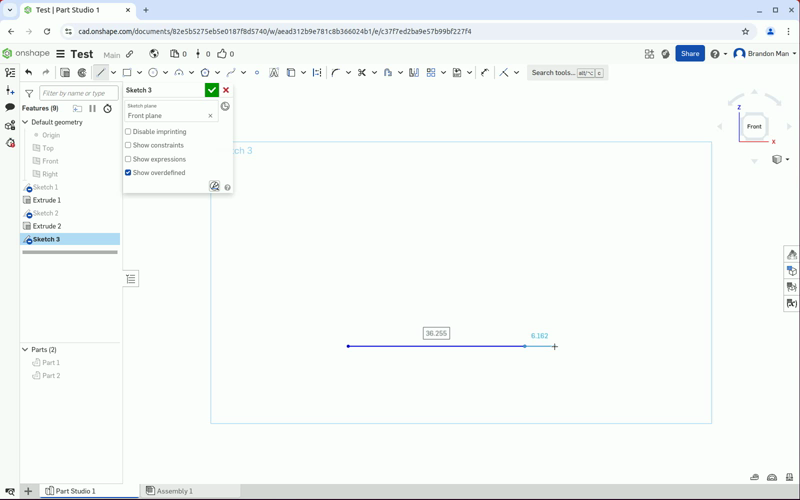
mouse_move(524, 301)
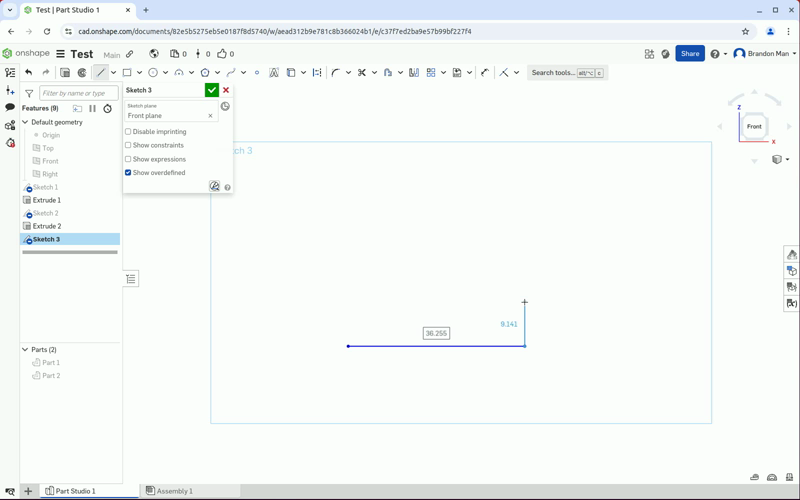
click(524, 301)
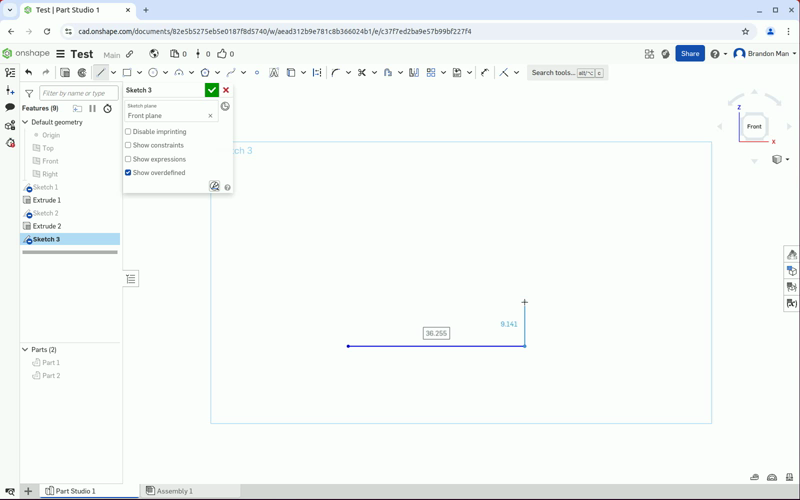
key_up(shift)
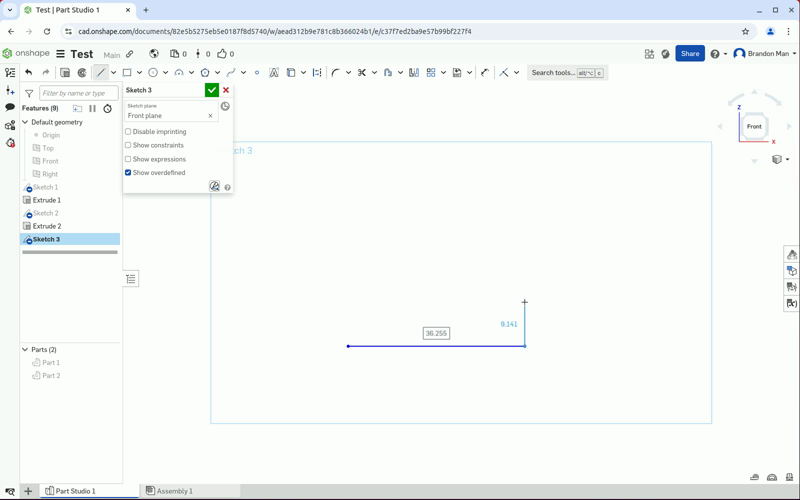
key_down(shift)
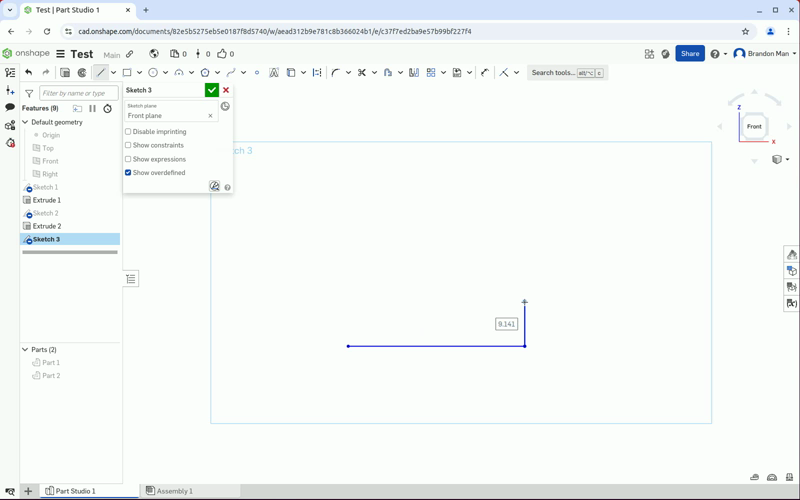
mouse_move(554, 301)
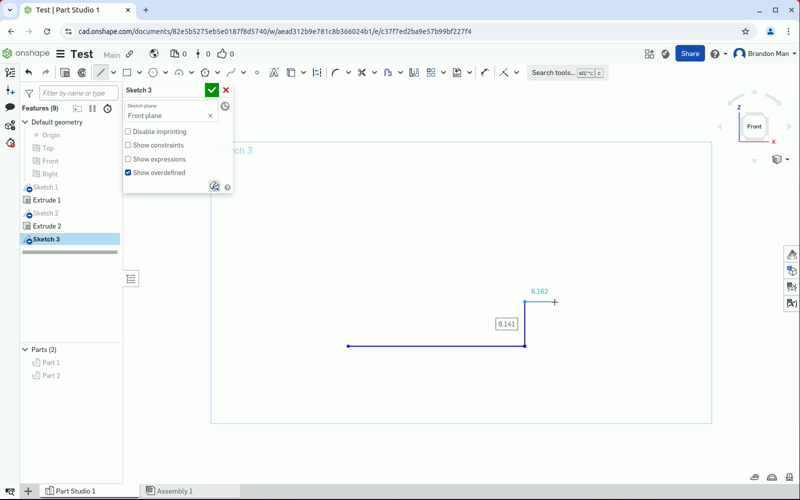
mouse_move(511, 301)
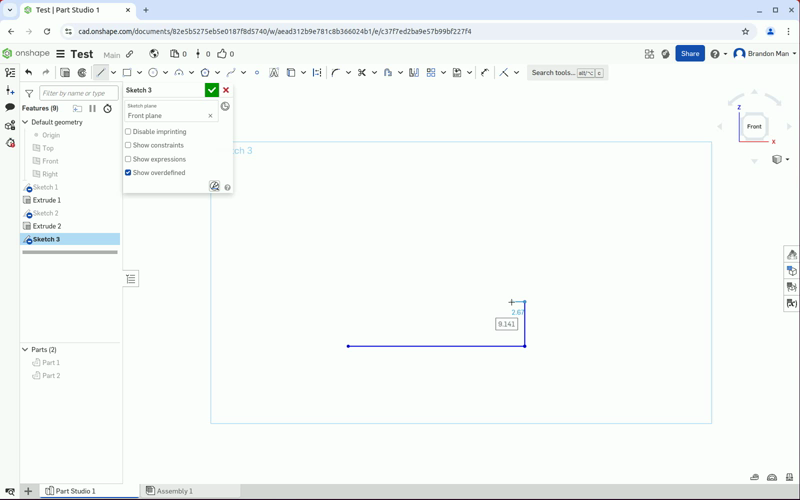
click(511, 301)
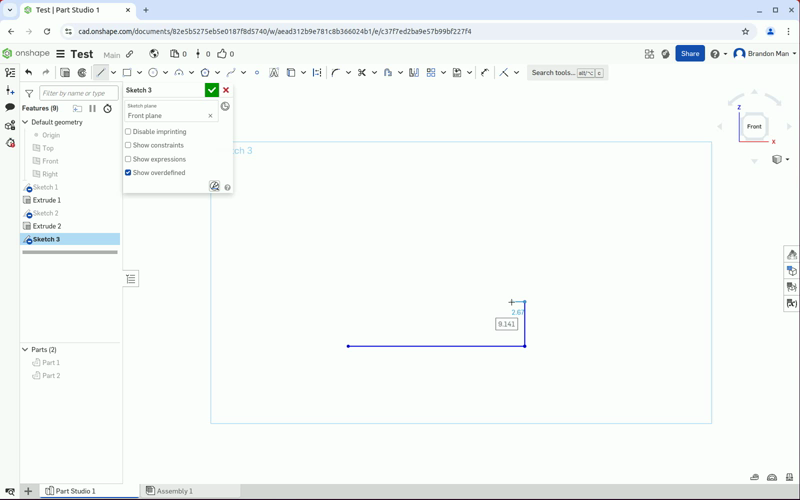
key_up(shift)
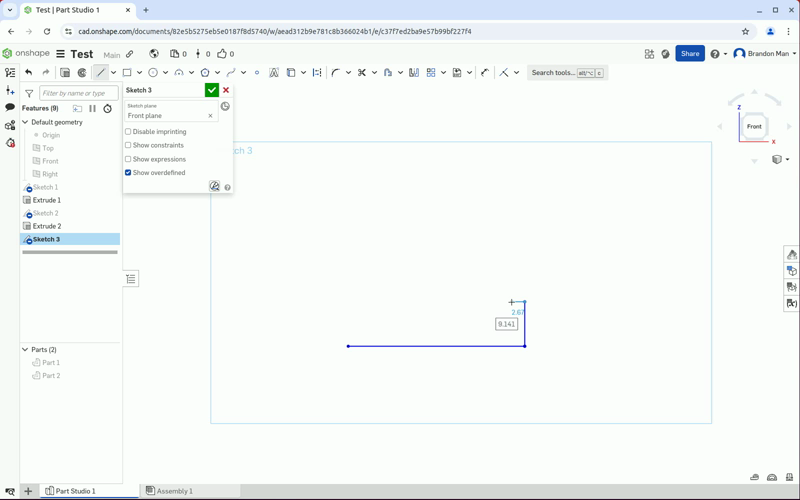
key_down(shift)
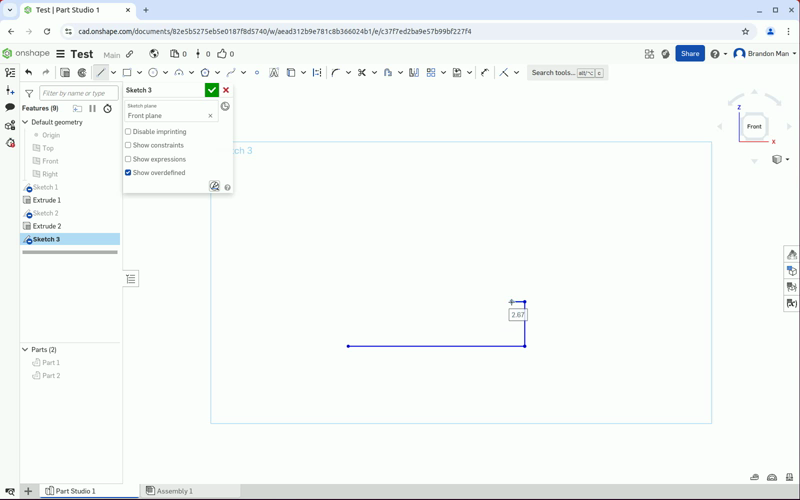
mouse_move(541, 301)
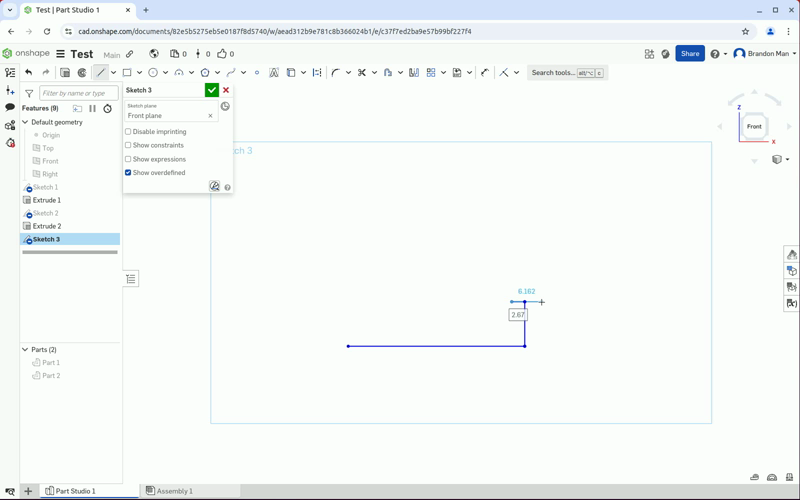
mouse_move(507, 301)
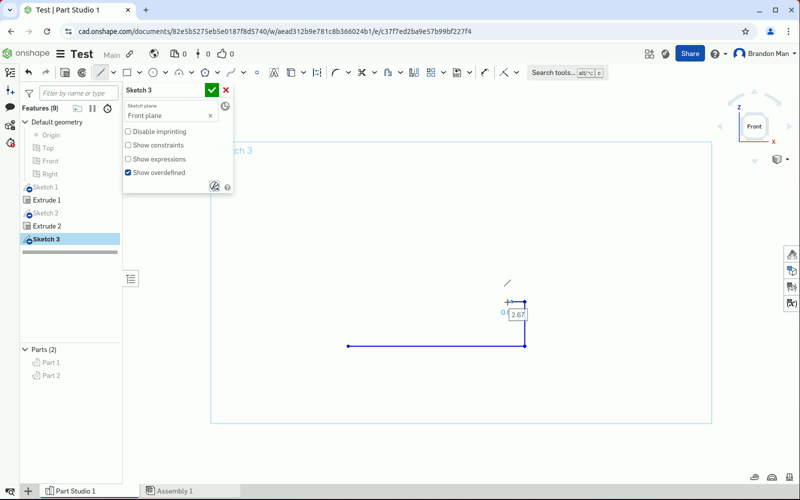
scroll(6)
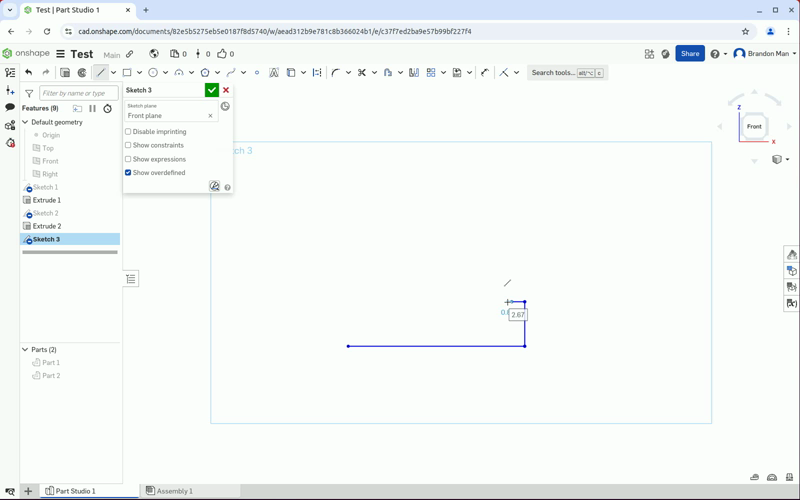
scroll(6)
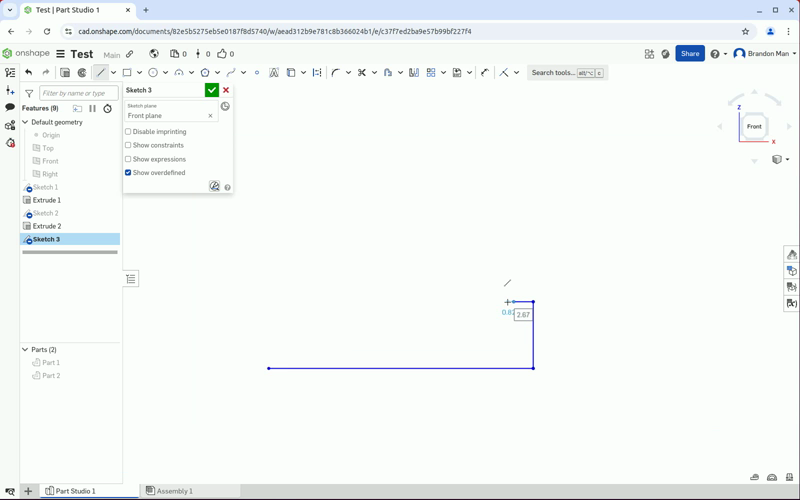
scroll(6)
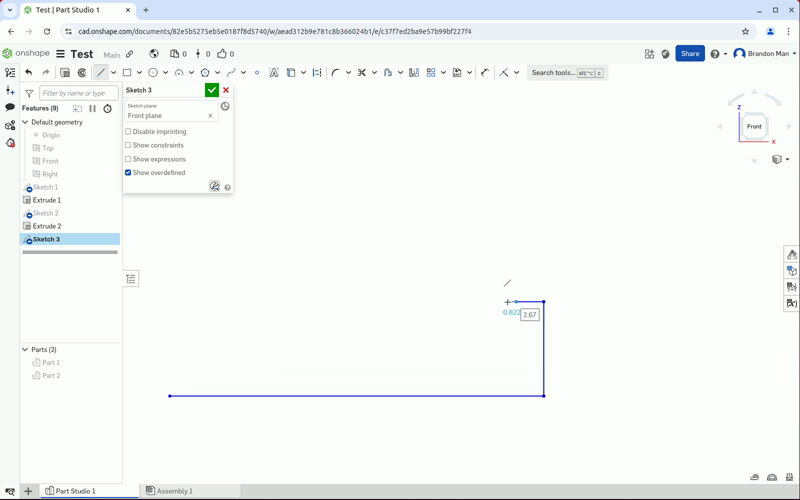
scroll(6)
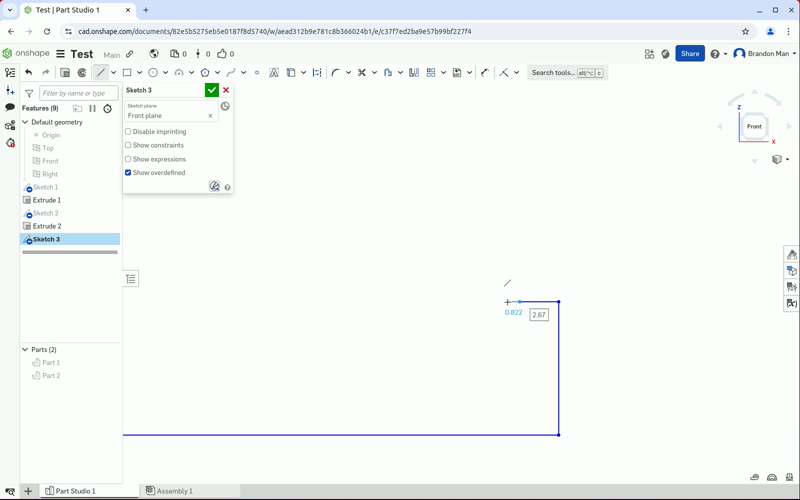
scroll(6)
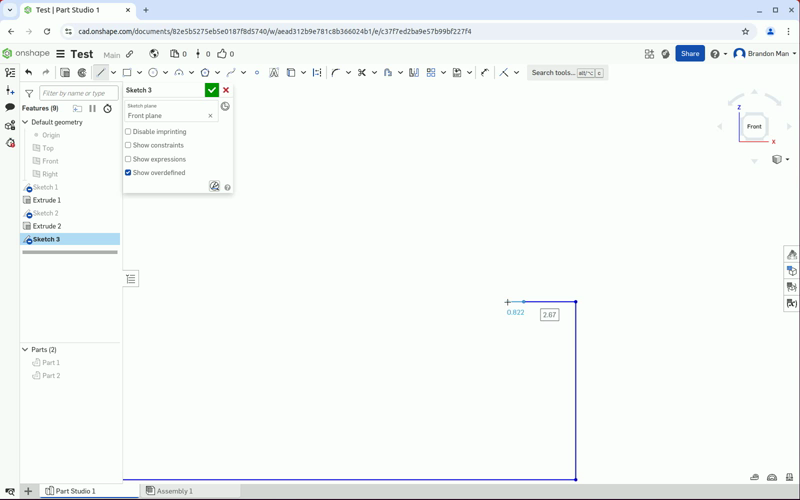
scroll(6)
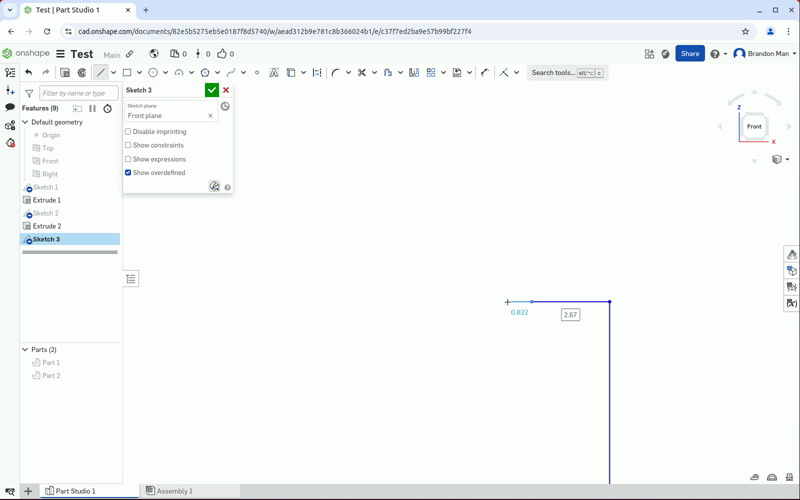
scroll(6)
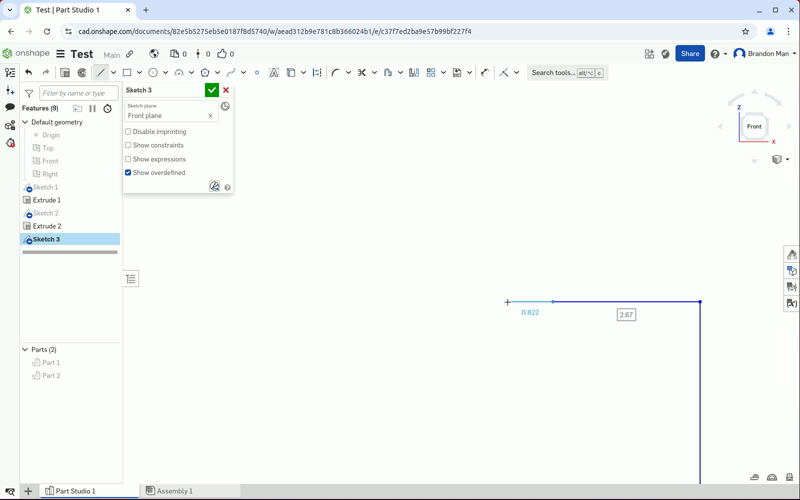
click(507, 301)
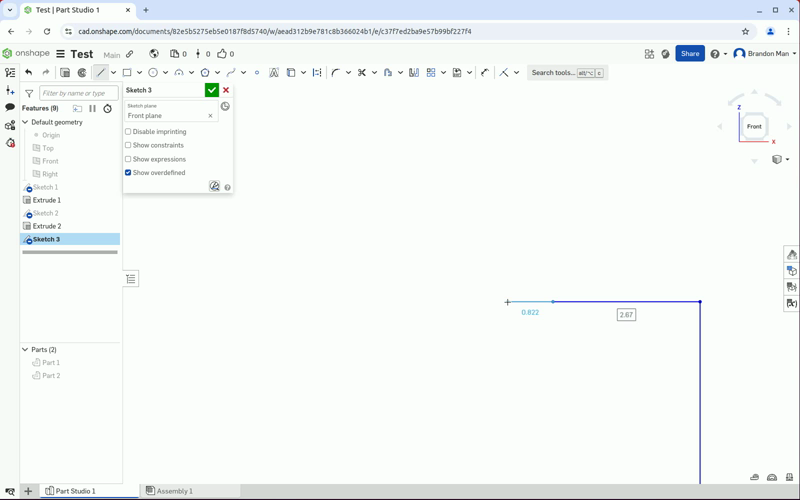
scroll(-6)
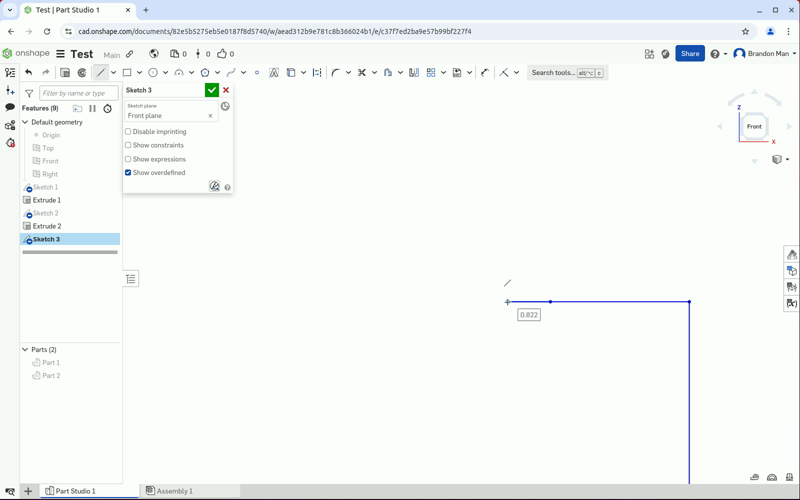
scroll(-6)
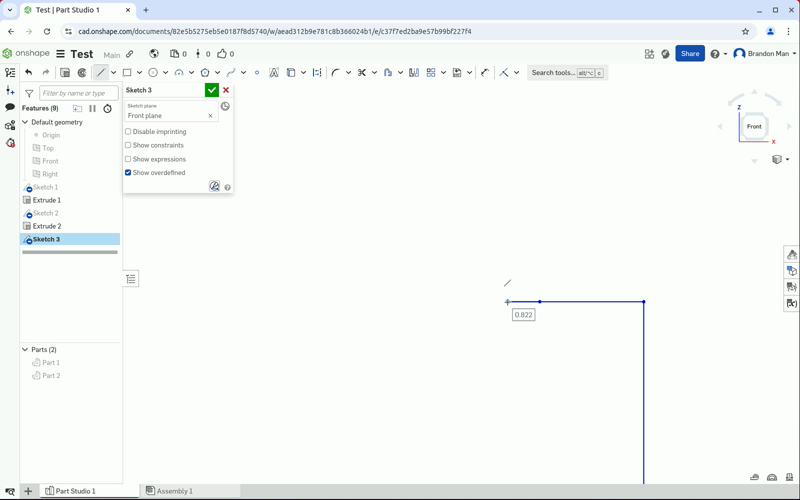
scroll(-6)
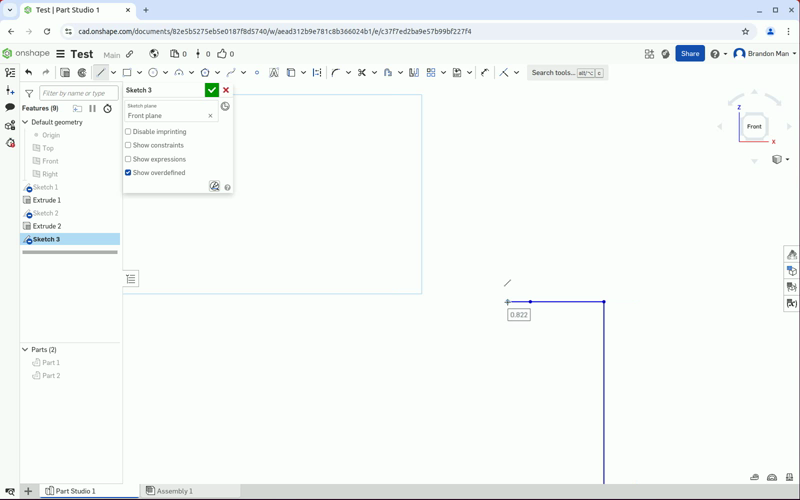
scroll(-6)
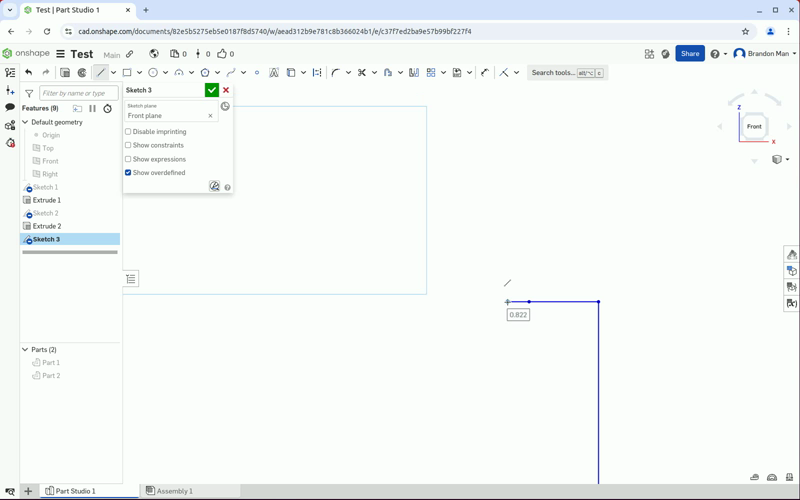
scroll(-6)
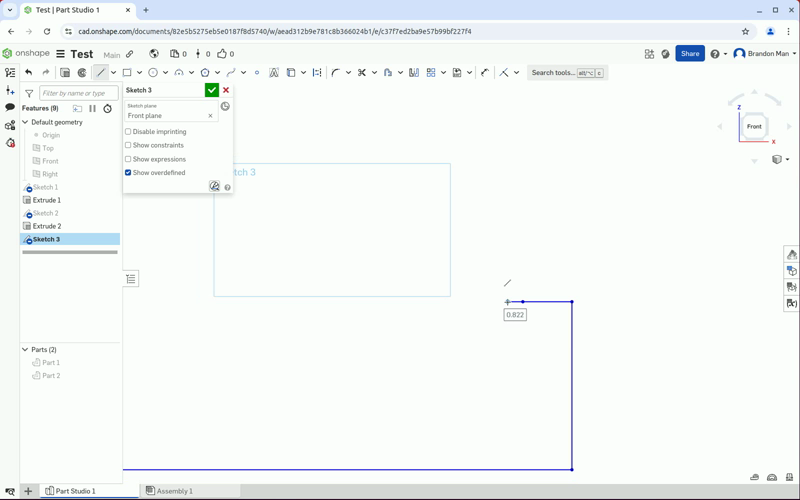
scroll(-6)
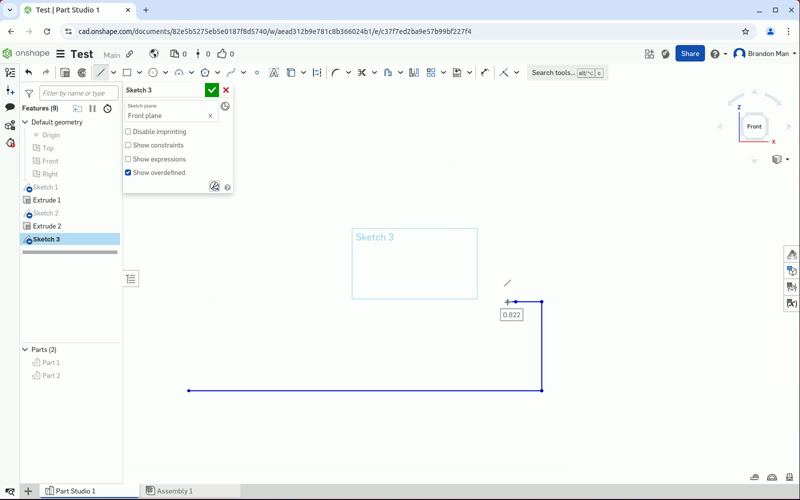
scroll(-6)
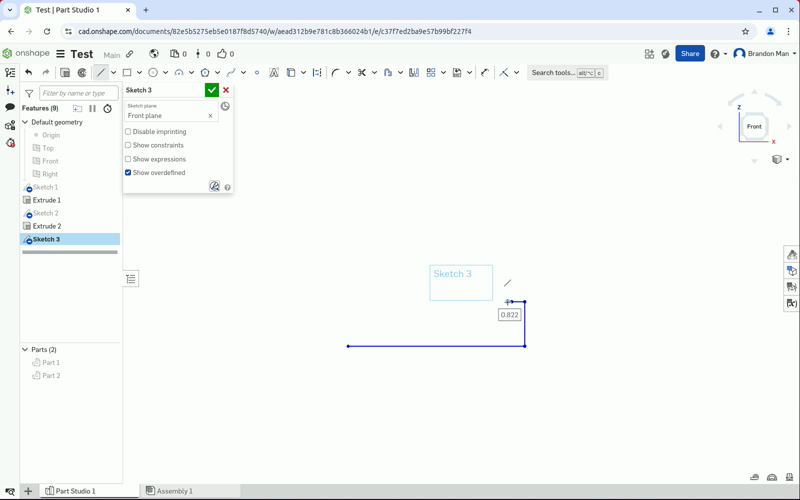
key_up(shift)
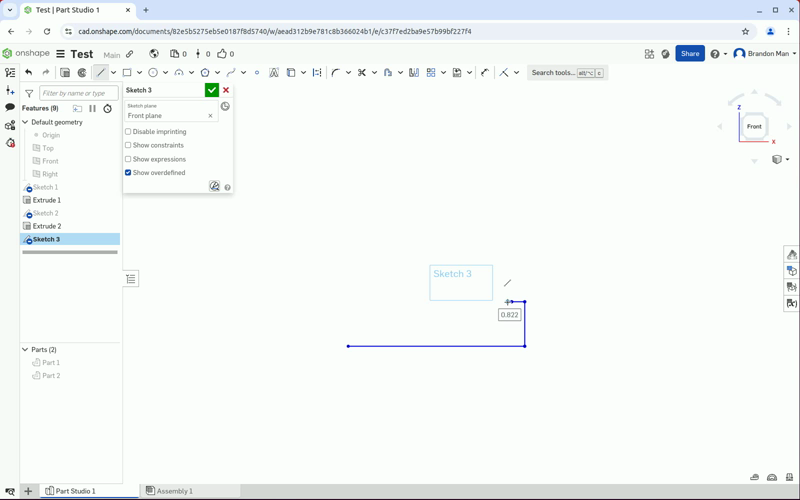
key(esc)
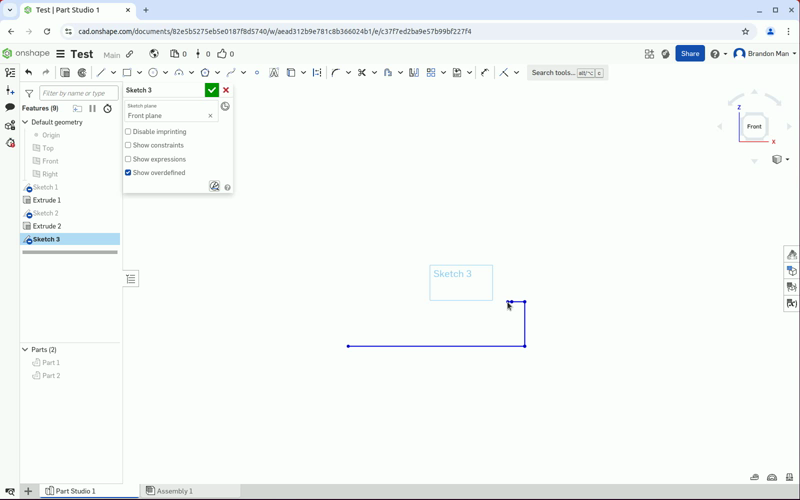
key(a)
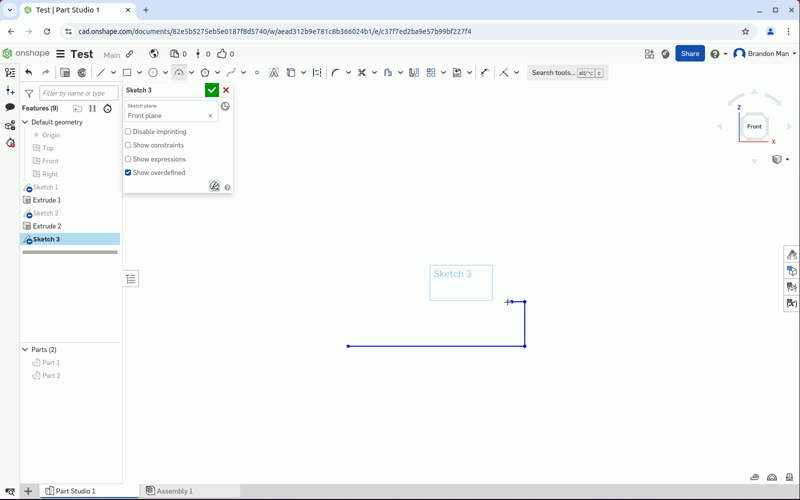
mouse_move(507, 301)
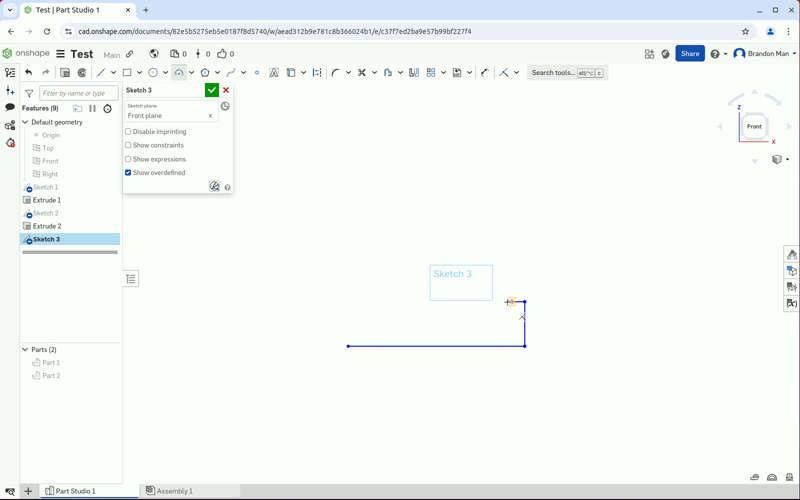
scroll(6)
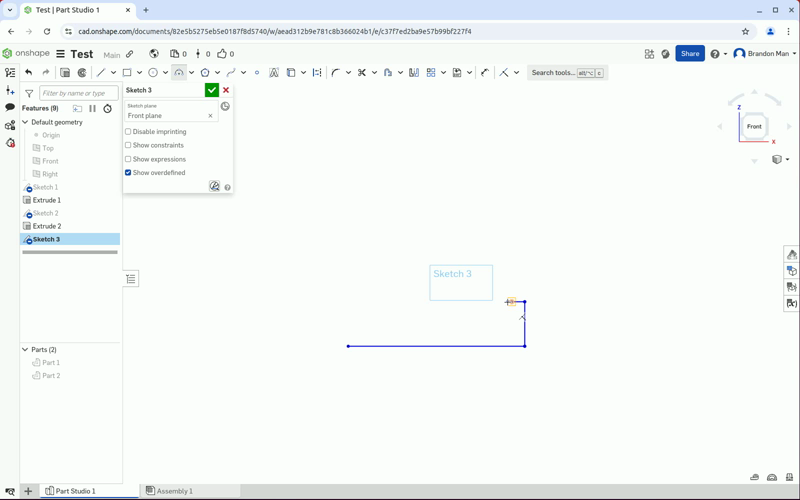
scroll(6)
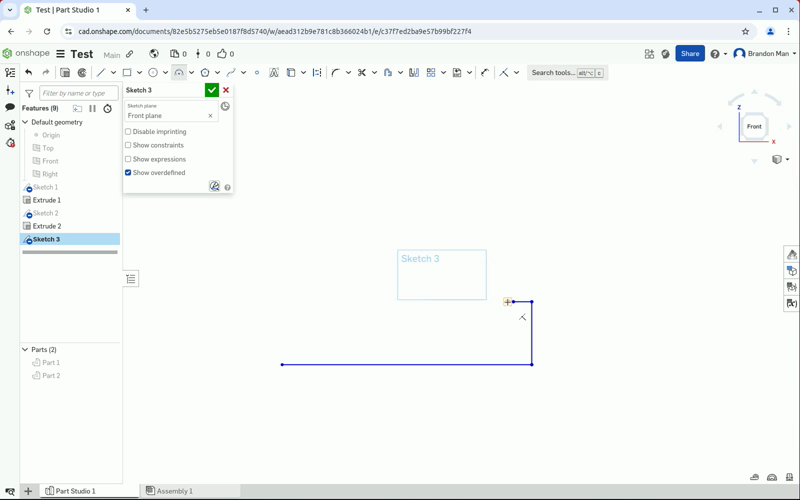
scroll(6)
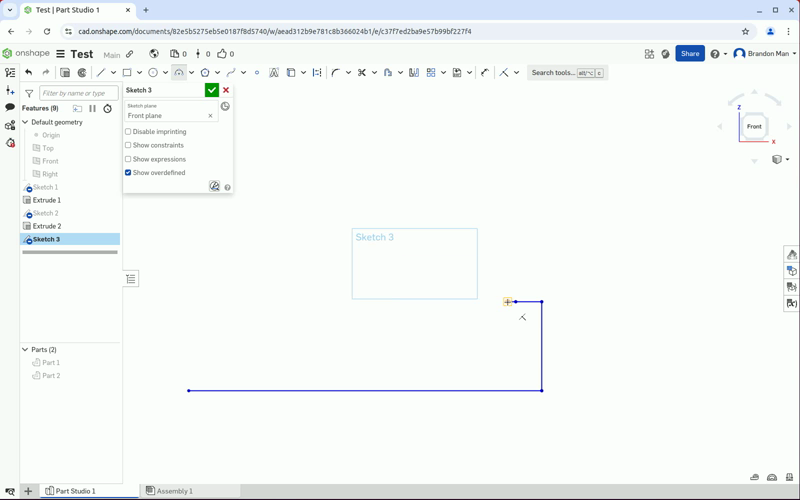
scroll(6)
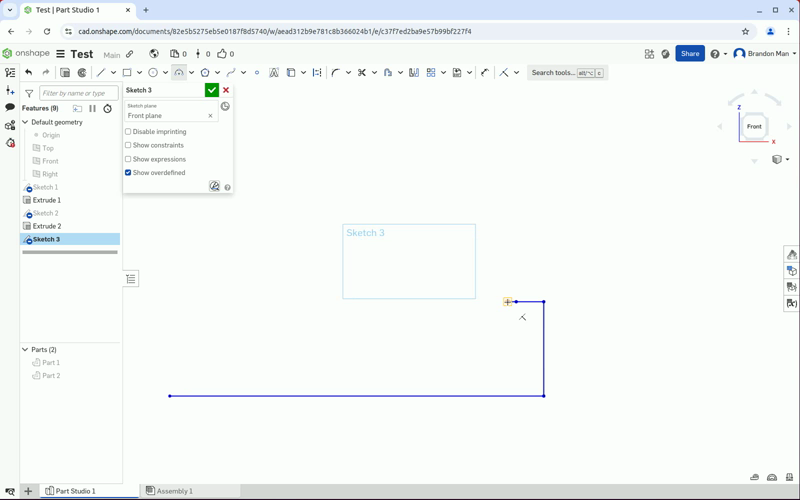
scroll(6)
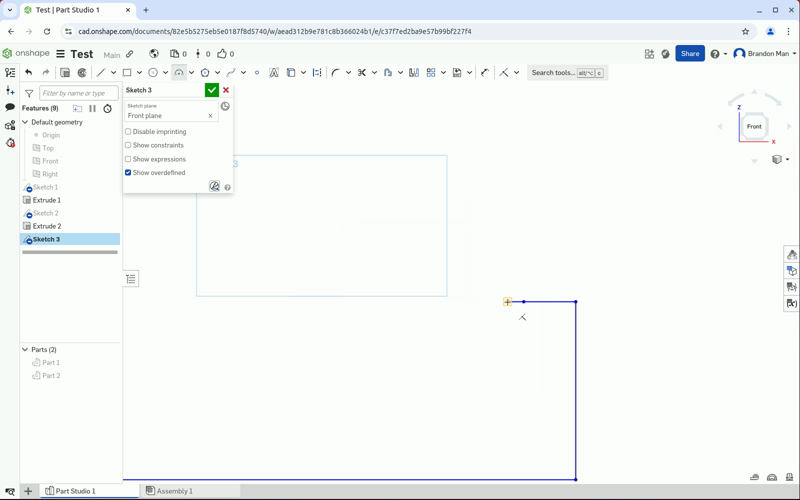
scroll(6)
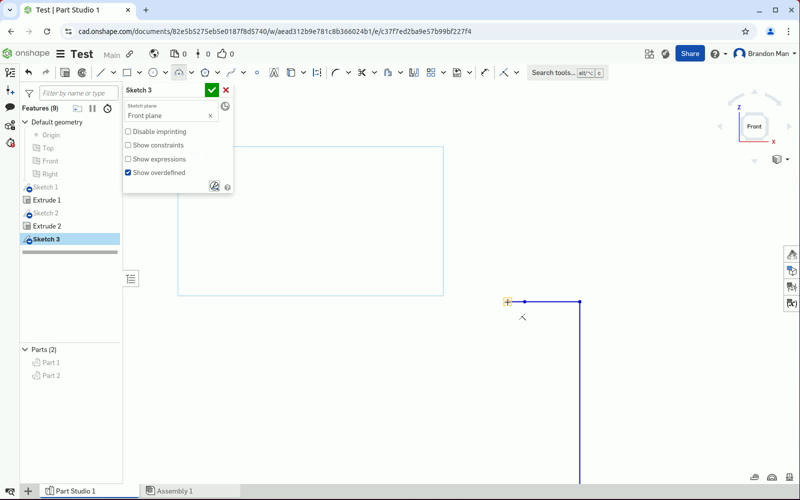
scroll(6)
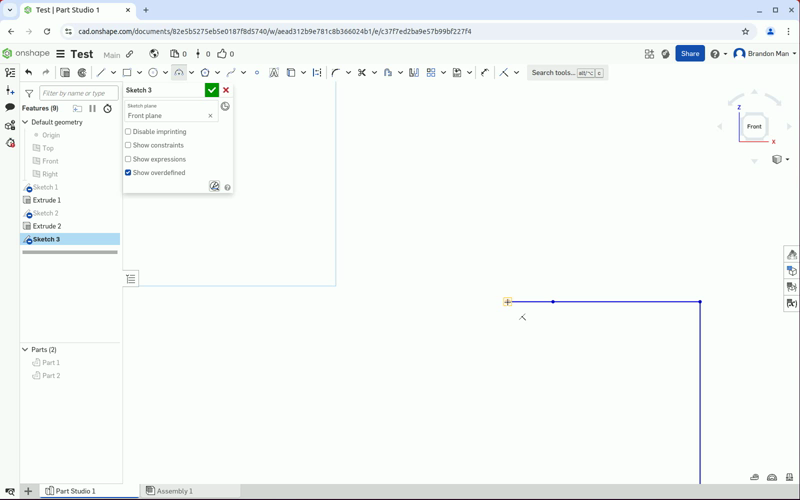
click(507, 301)
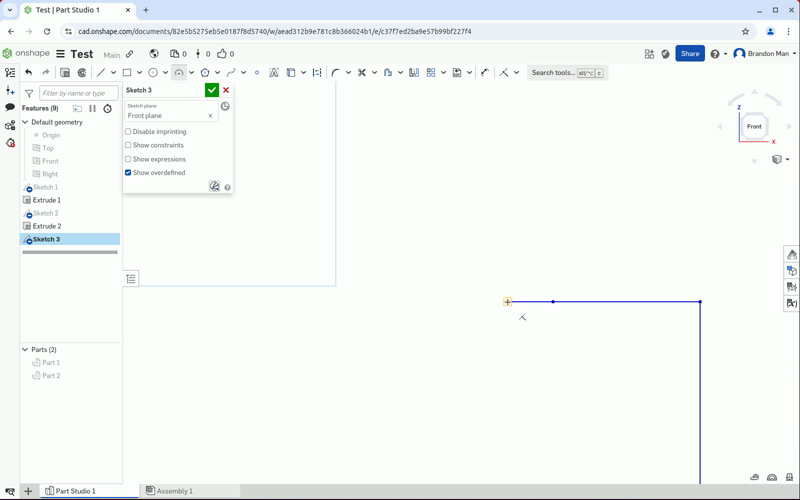
scroll(-6)
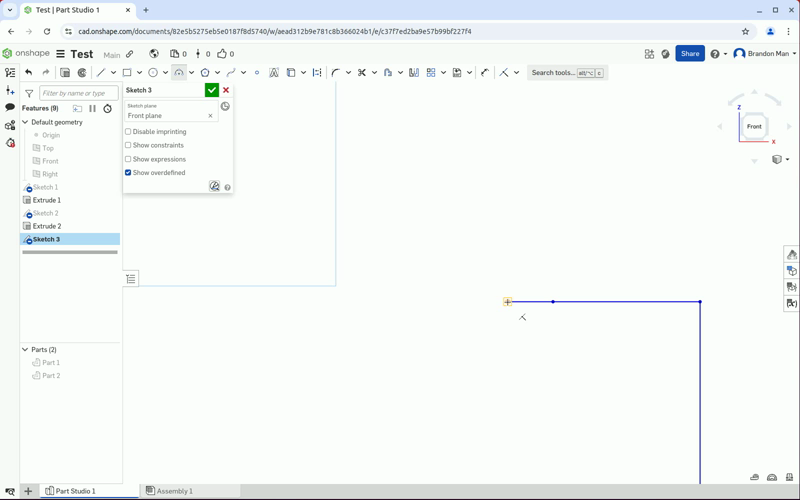
scroll(-6)
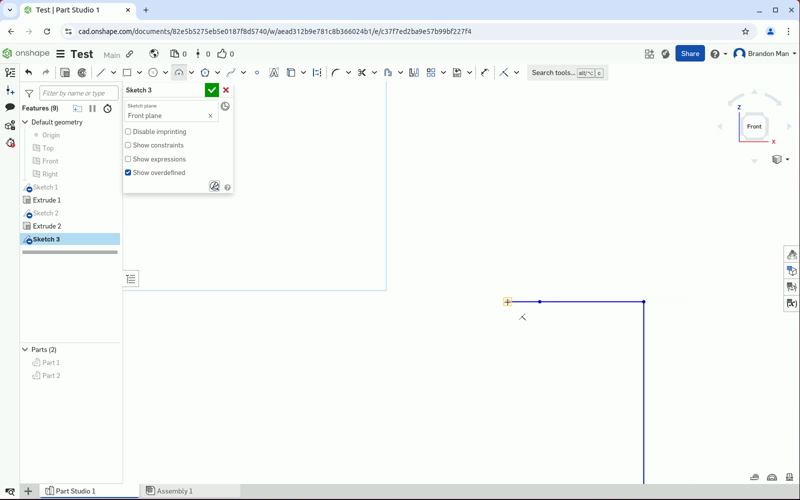
scroll(-6)
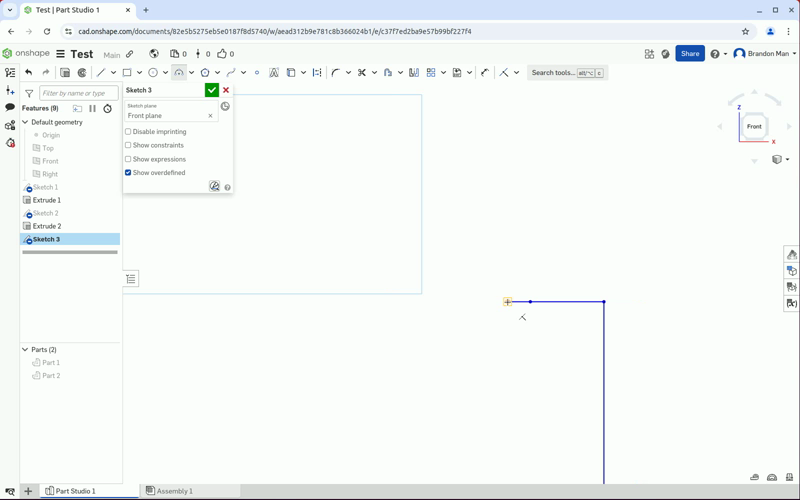
scroll(-6)
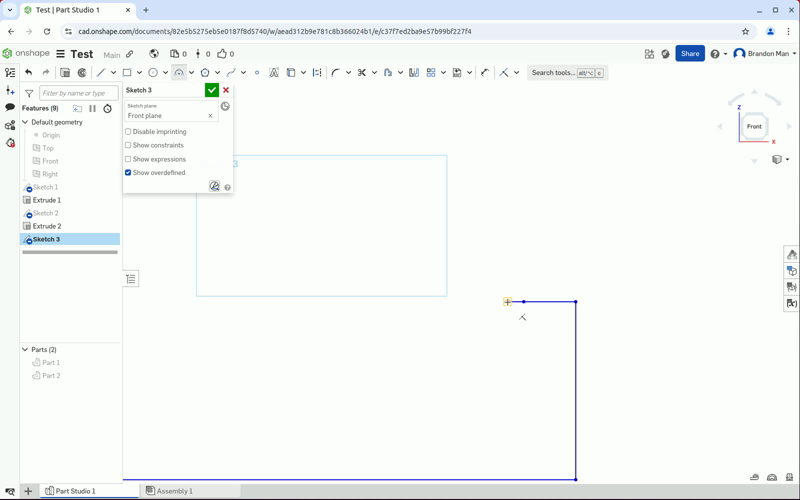
scroll(-6)
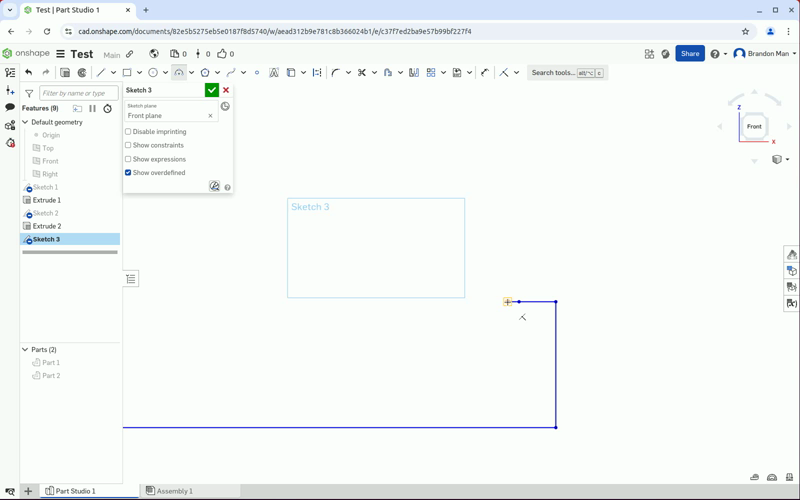
scroll(-6)
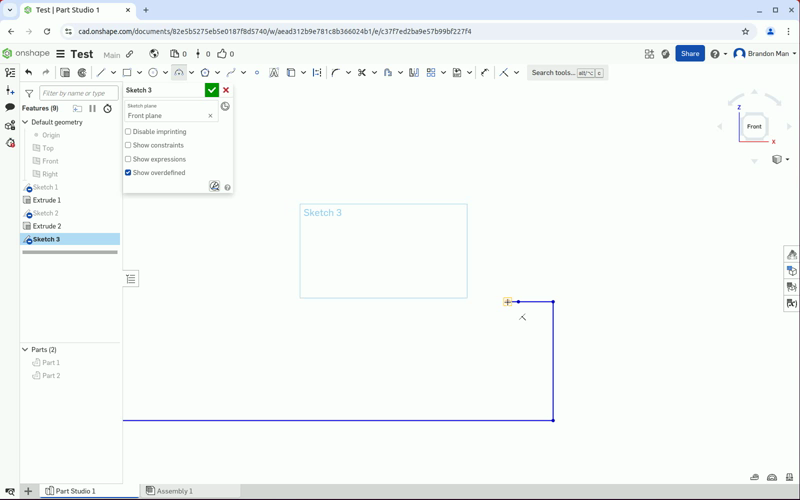
scroll(-6)
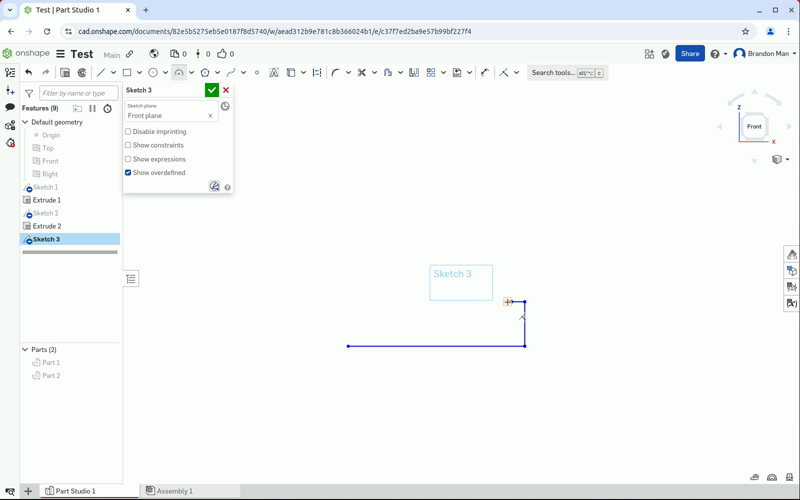
key_down(shift)
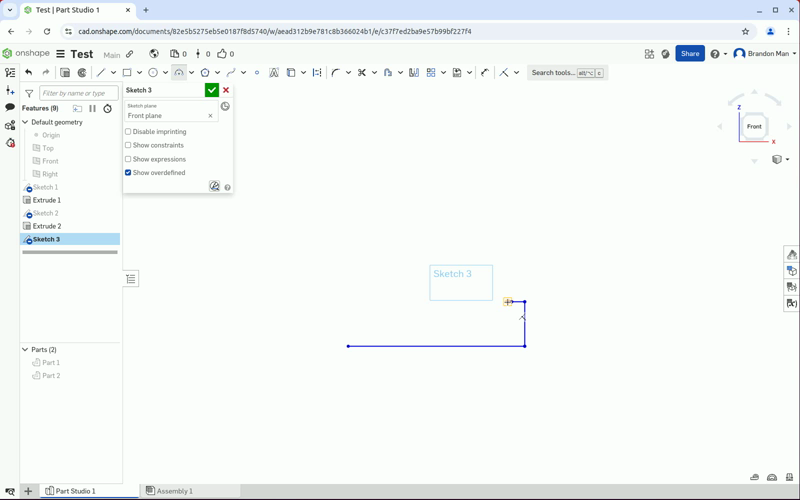
mouse_move(413, 301)
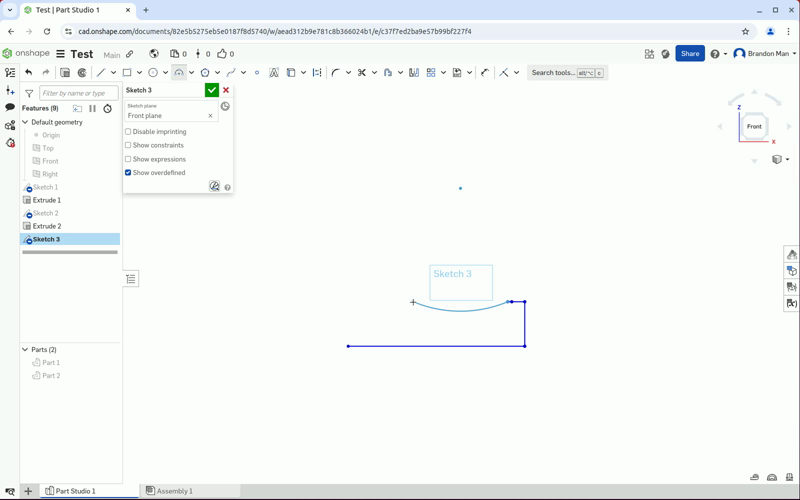
click(413, 301)
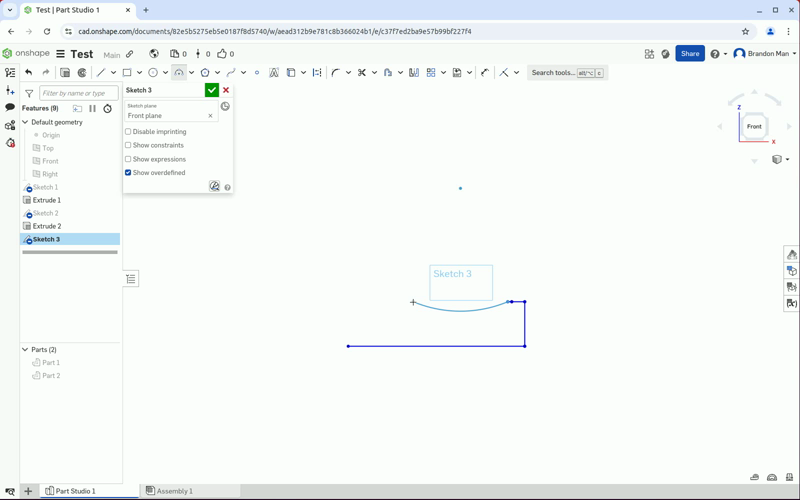
mouse_move(460, 333)
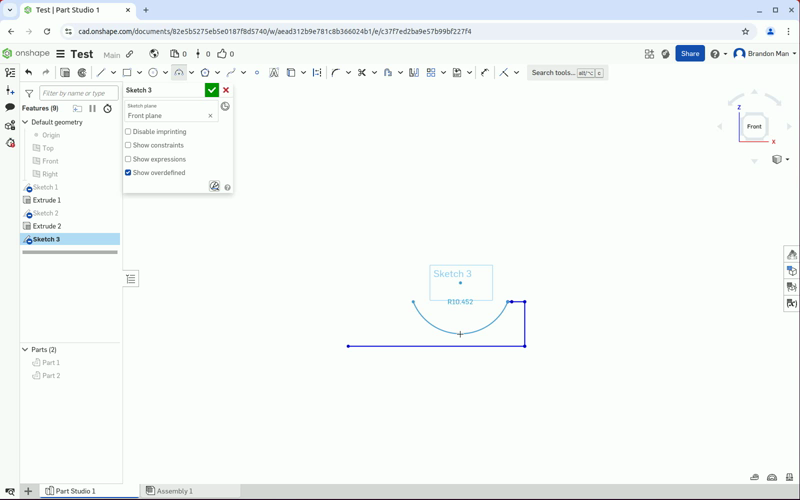
click(460, 333)
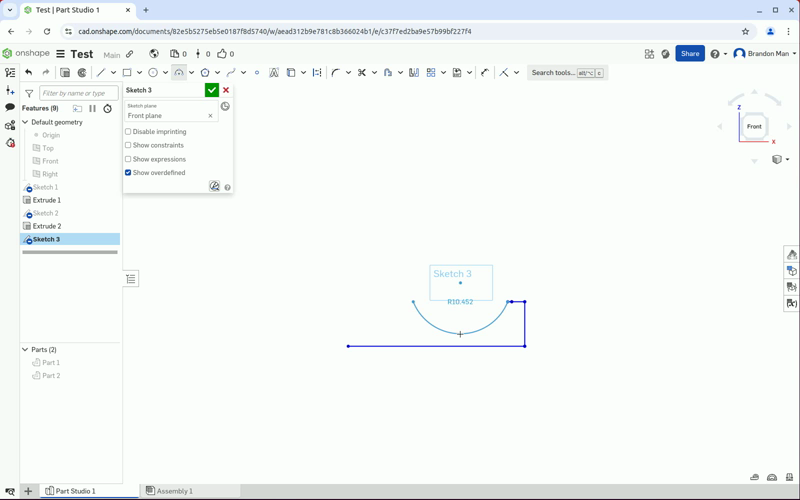
key_up(shift)
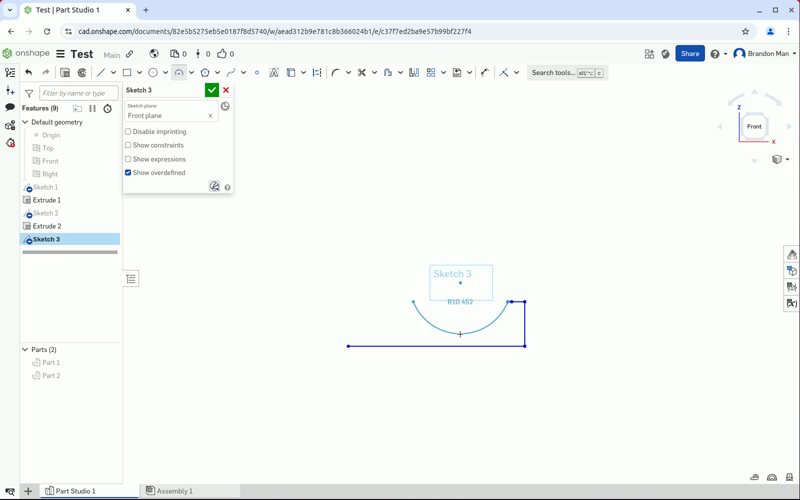
key(esc)
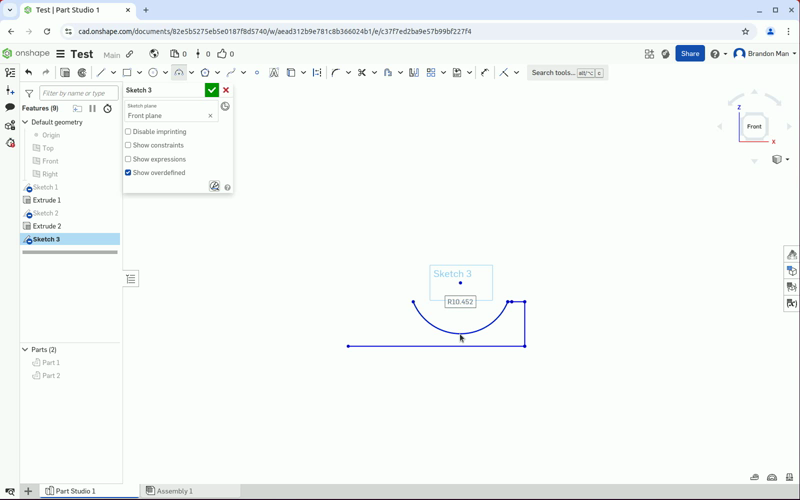
key(l)
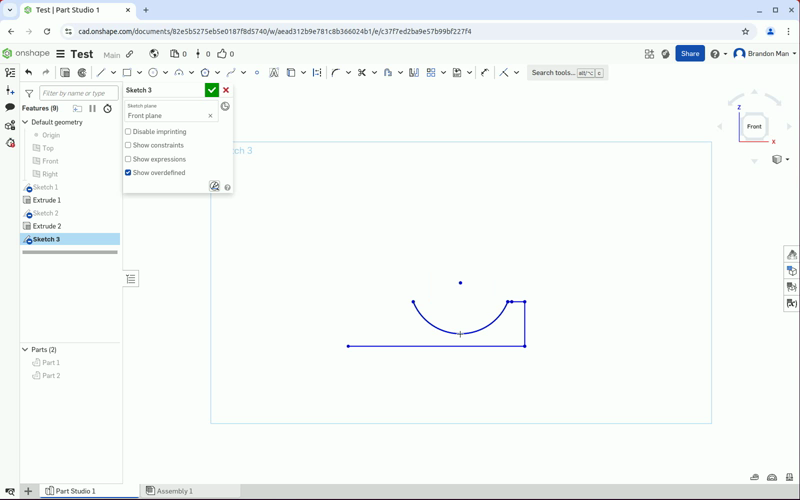
mouse_move(413, 301)
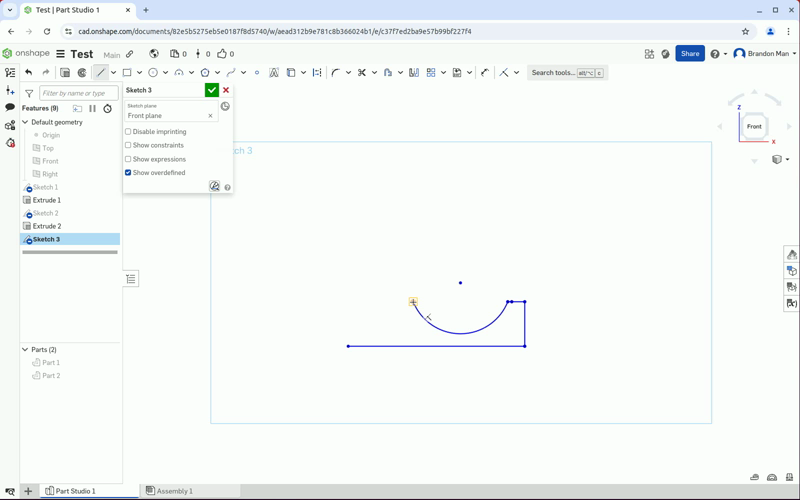
click(413, 301)
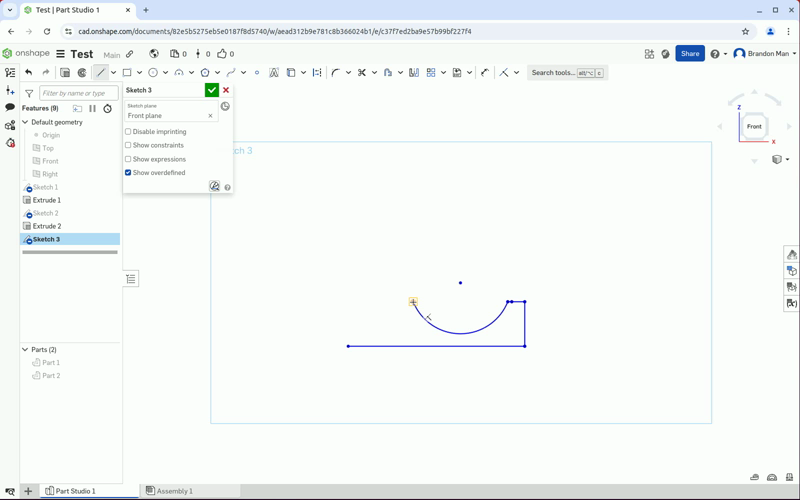
key_down(shift)
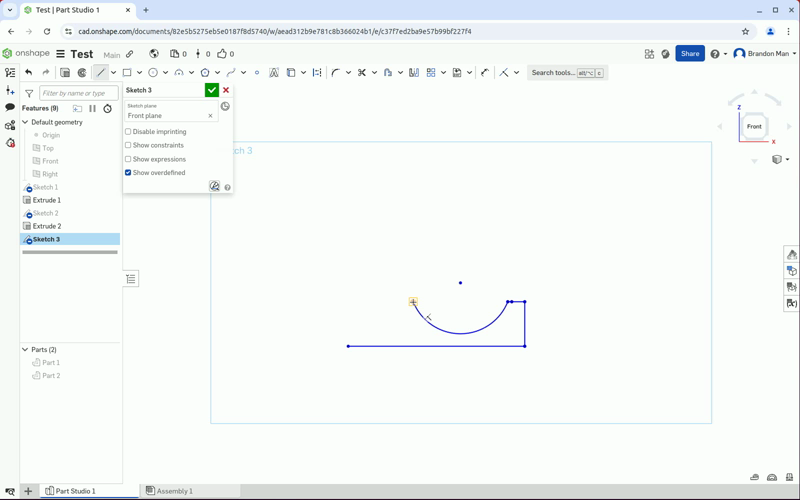
mouse_move(443, 301)
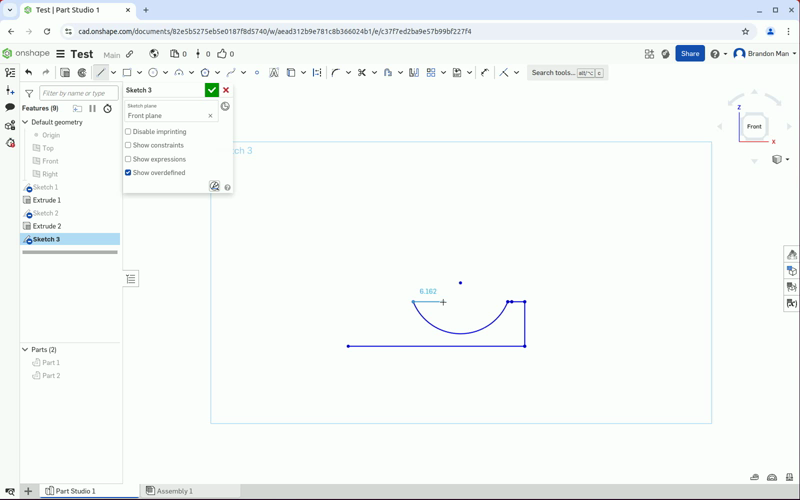
mouse_move(409, 301)
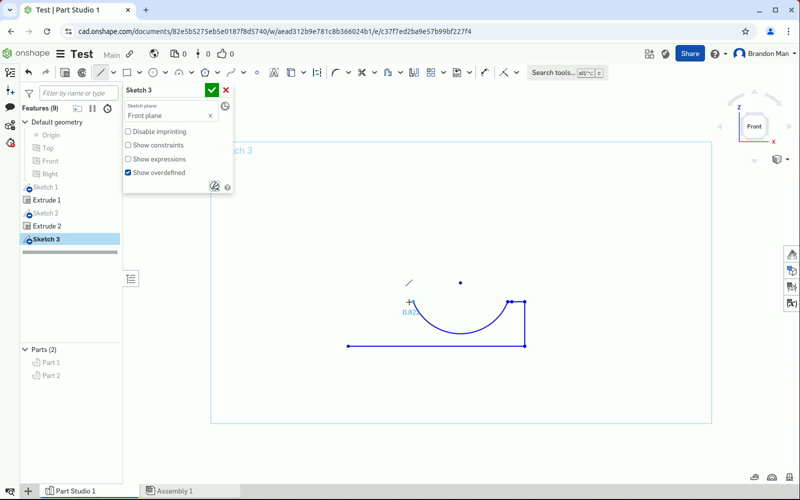
scroll(6)
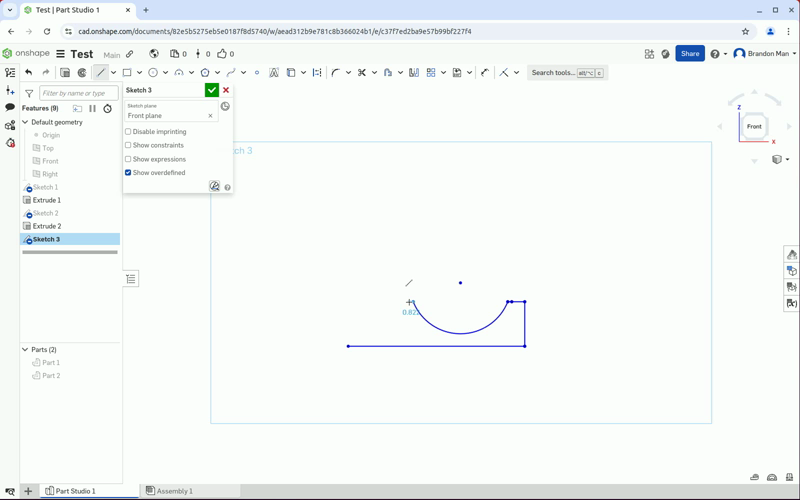
scroll(6)
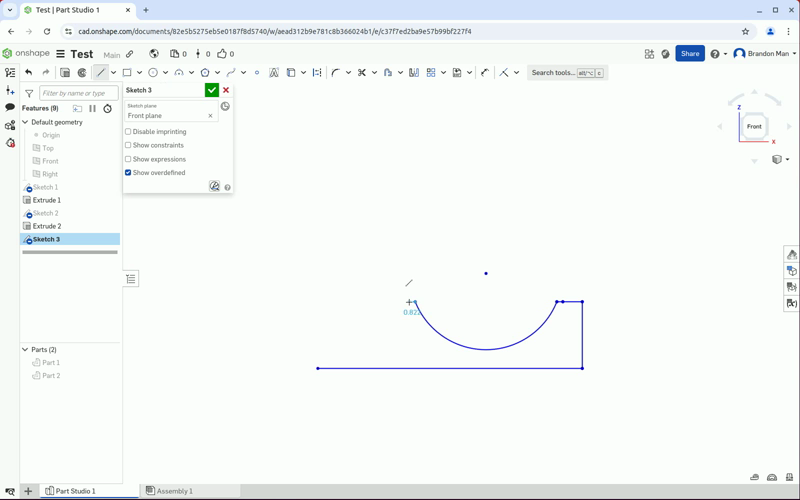
scroll(6)
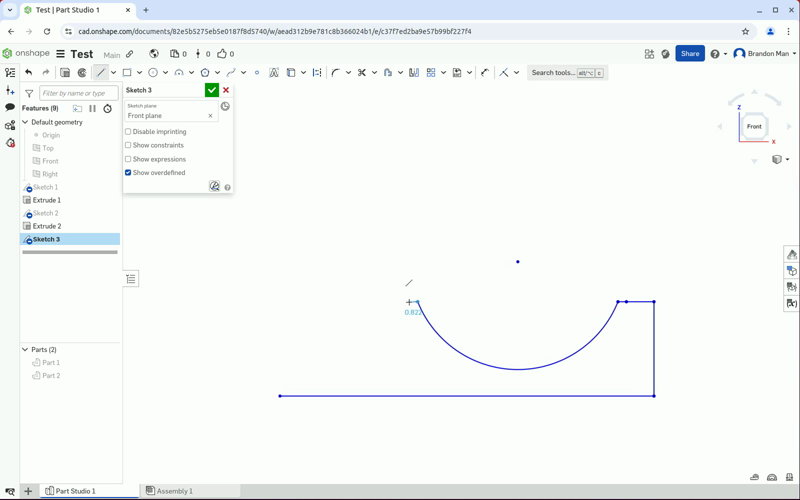
scroll(6)
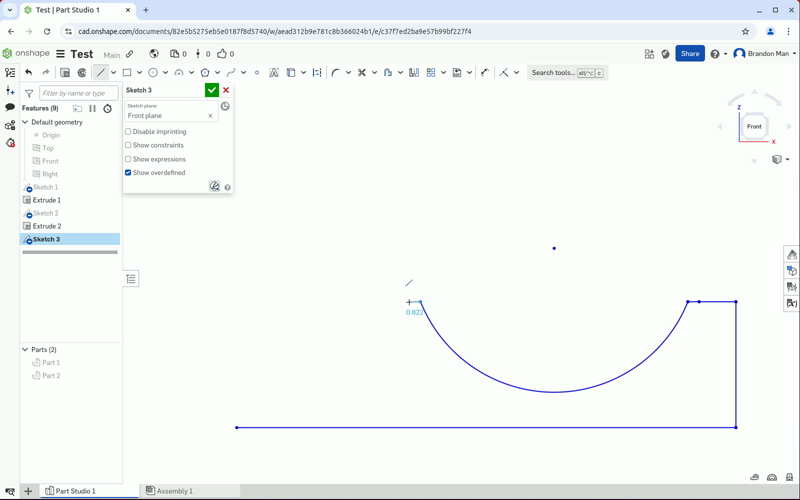
scroll(6)
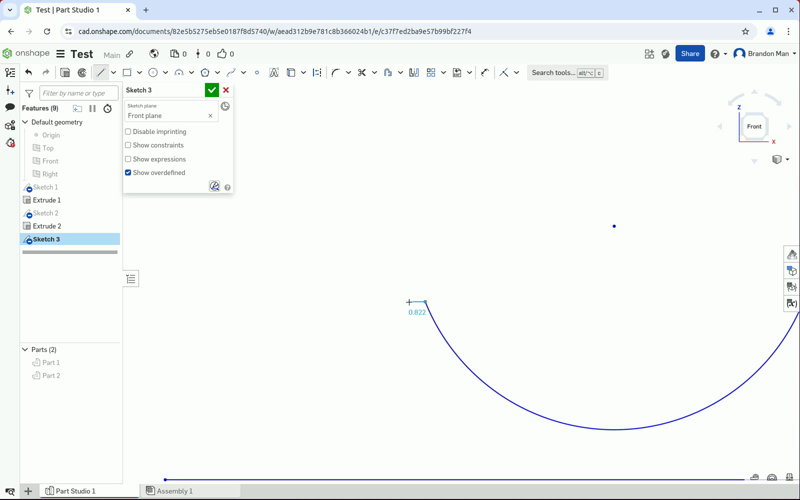
scroll(6)
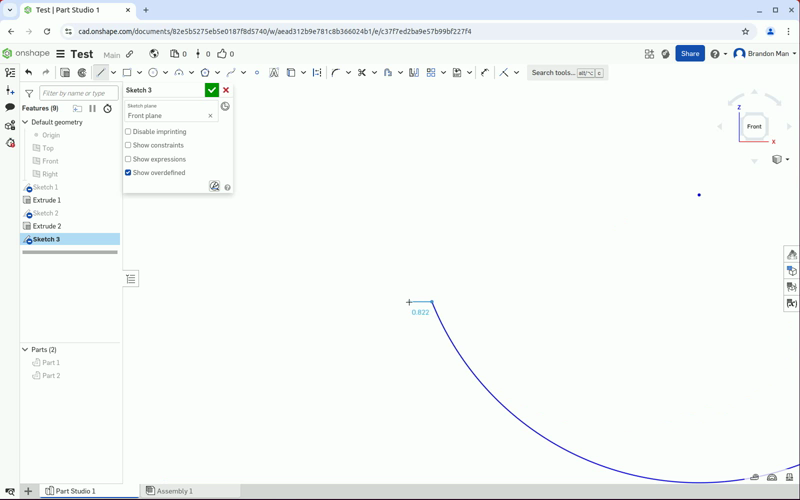
scroll(6)
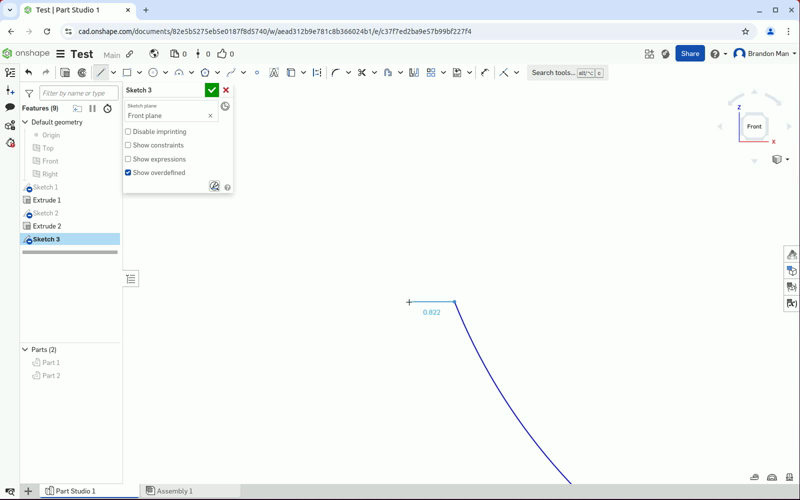
click(409, 301)
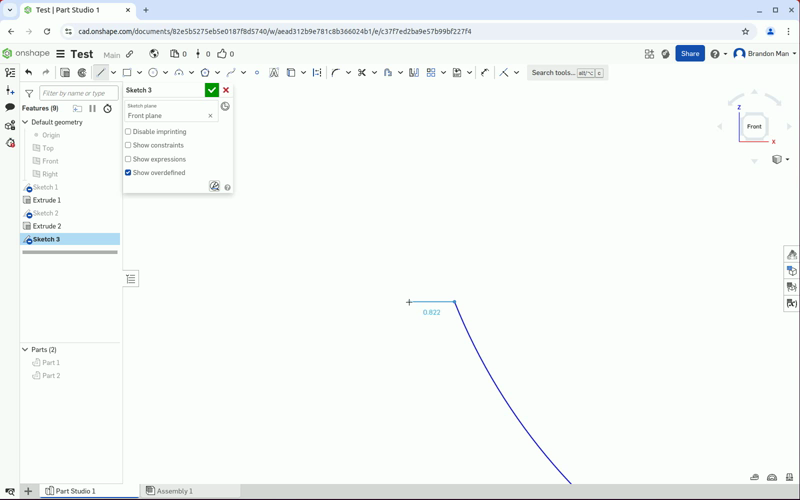
scroll(-6)
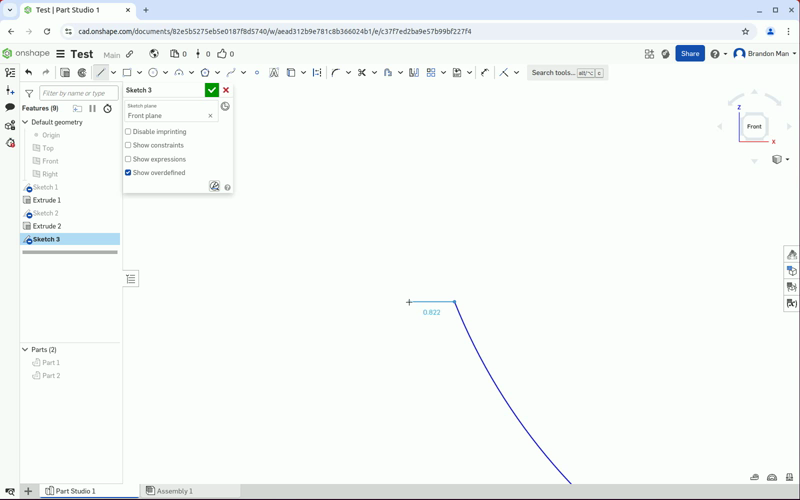
scroll(-6)
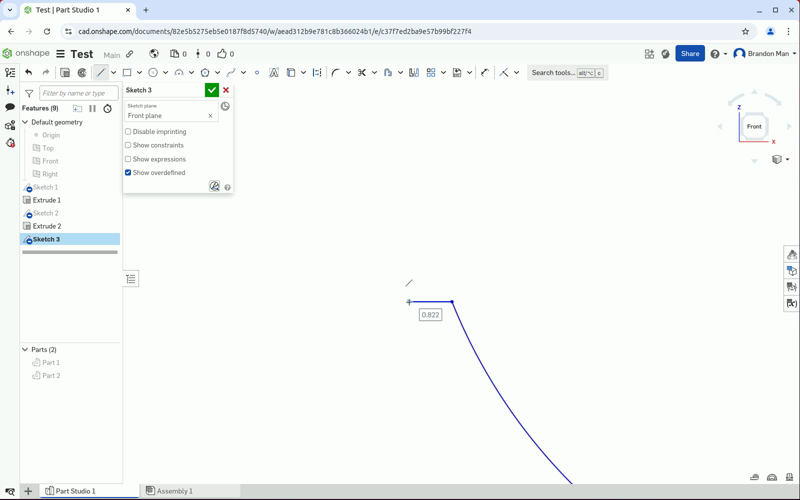
scroll(-6)
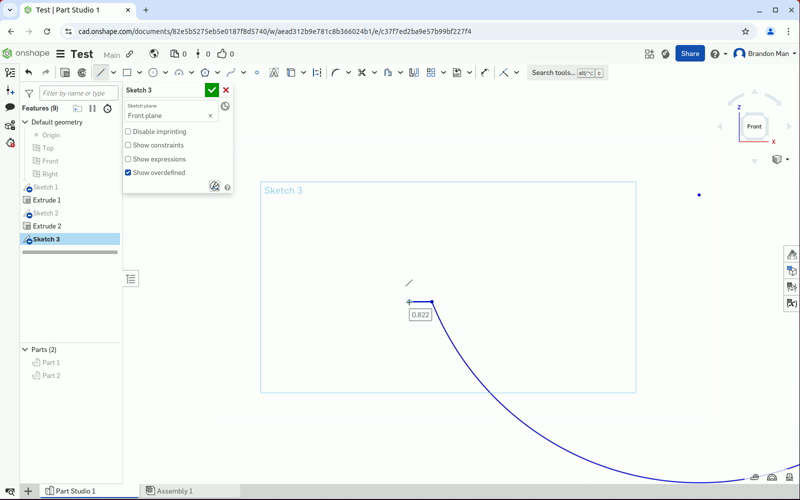
scroll(-6)
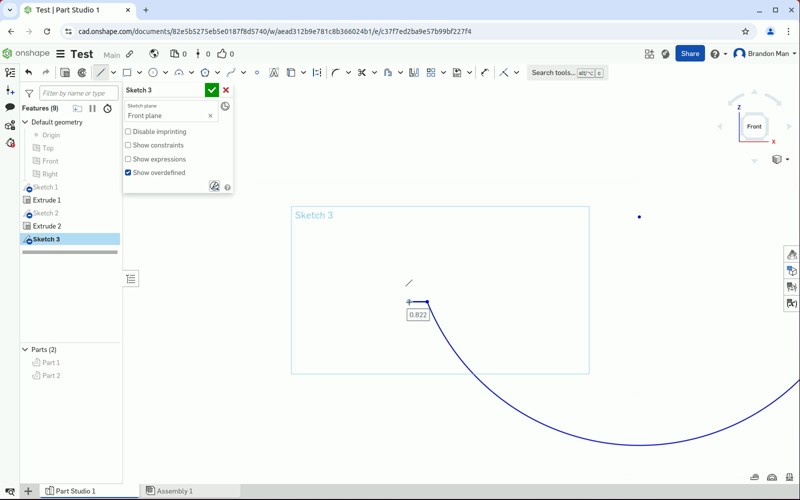
scroll(-6)
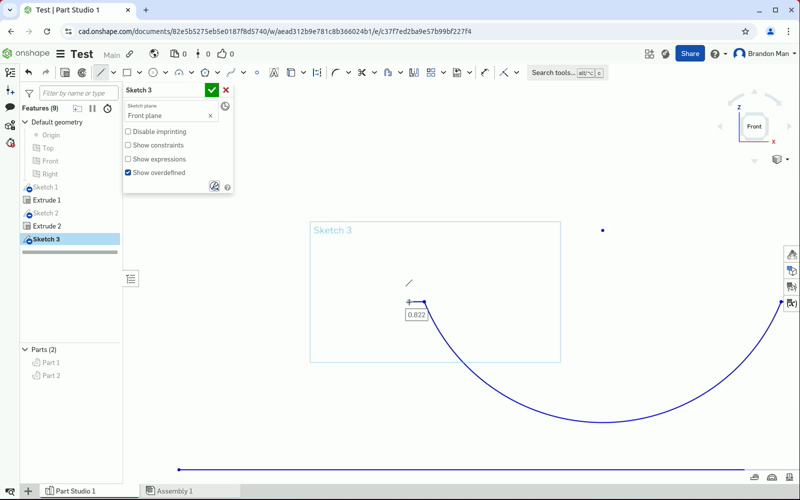
scroll(-6)
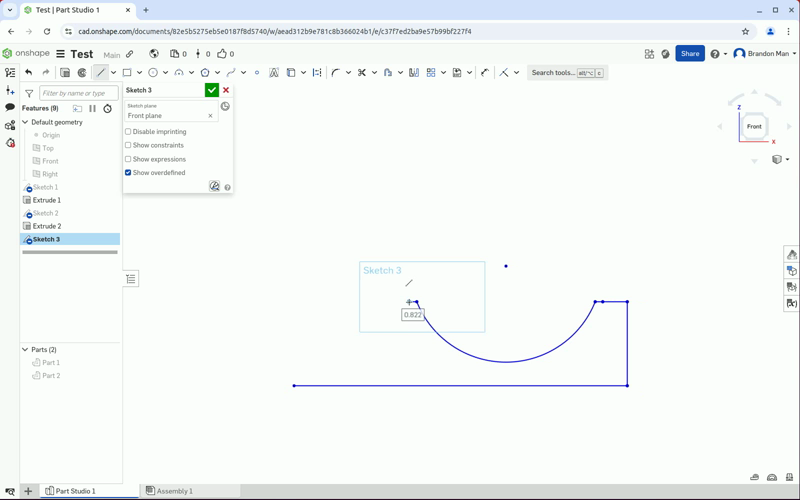
scroll(-6)
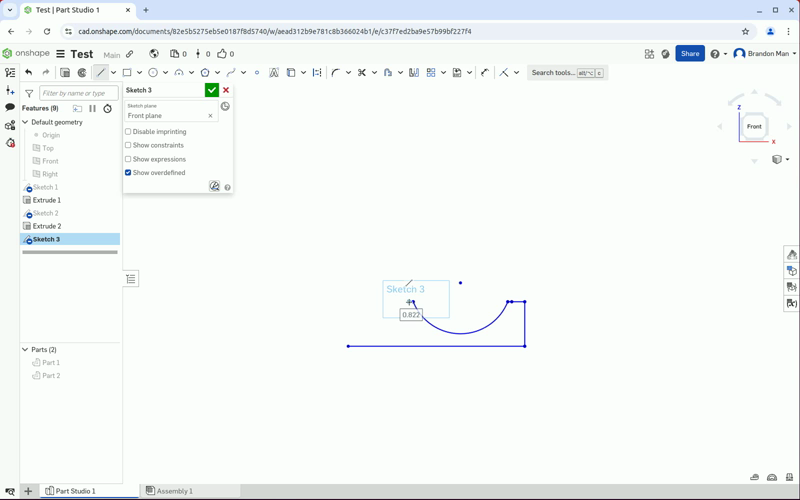
key_up(shift)
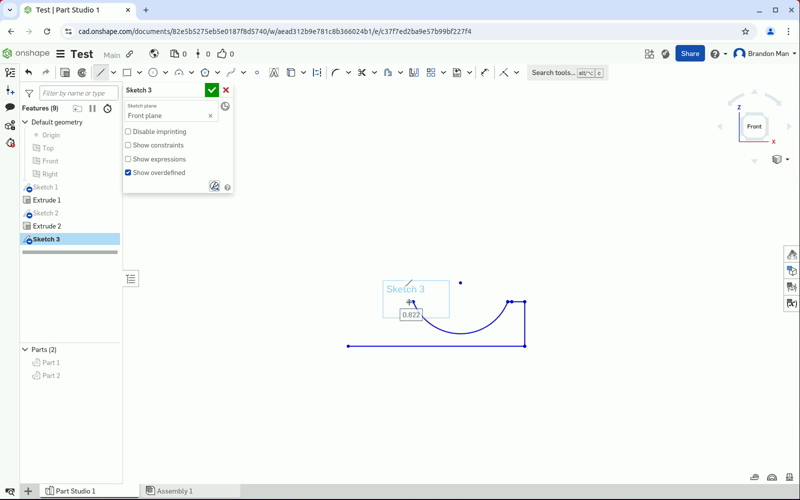
key_down(shift)
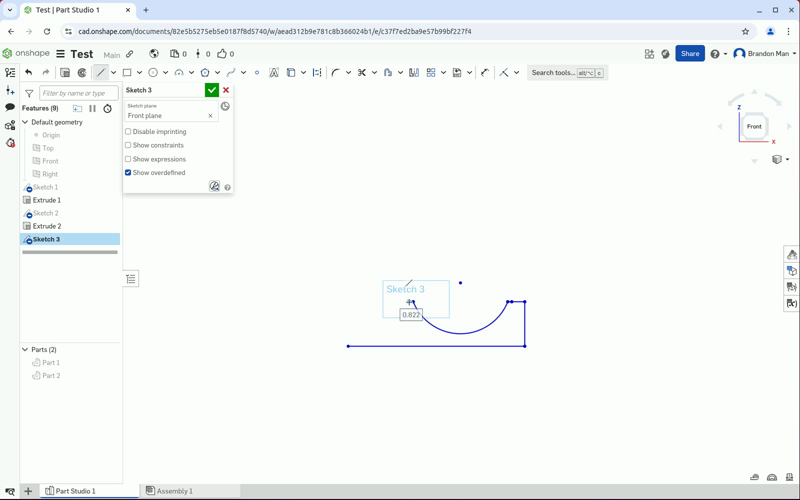
mouse_move(348, 301)
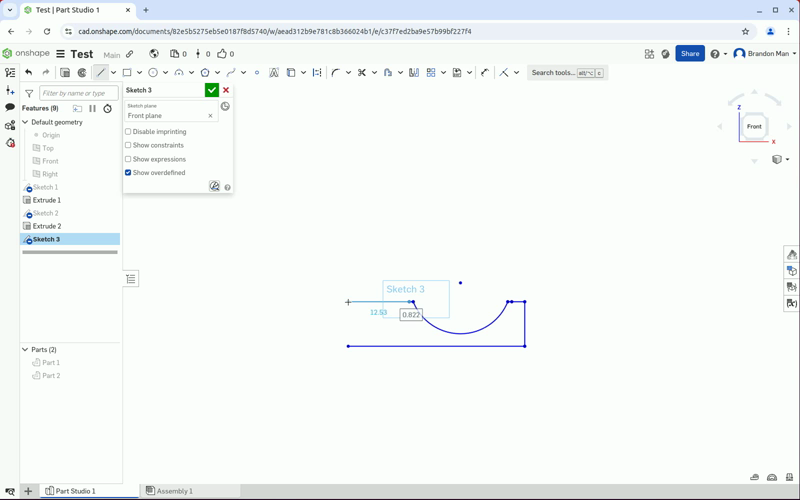
click(348, 301)
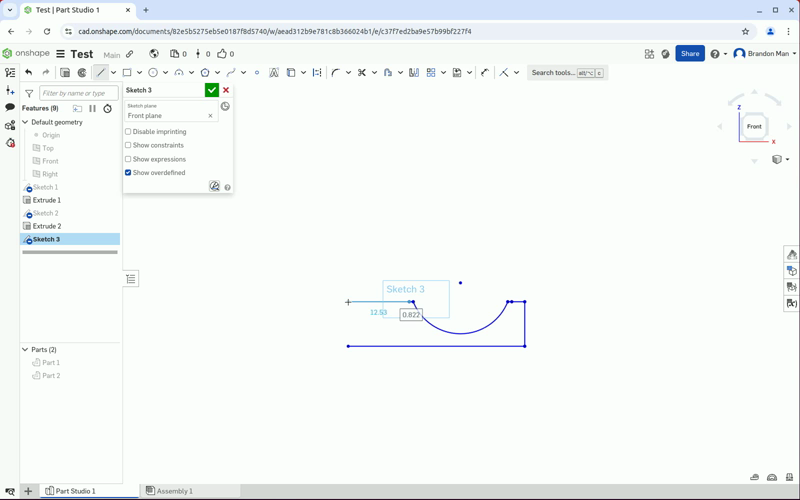
key_up(shift)
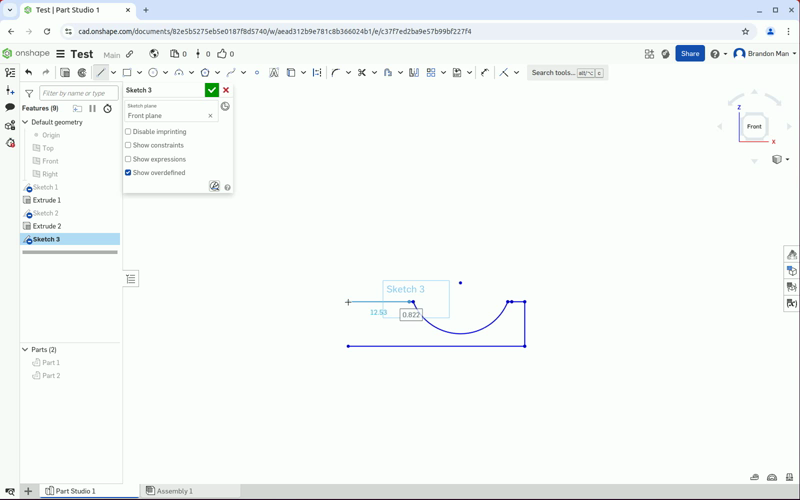
mouse_move(378, 301)
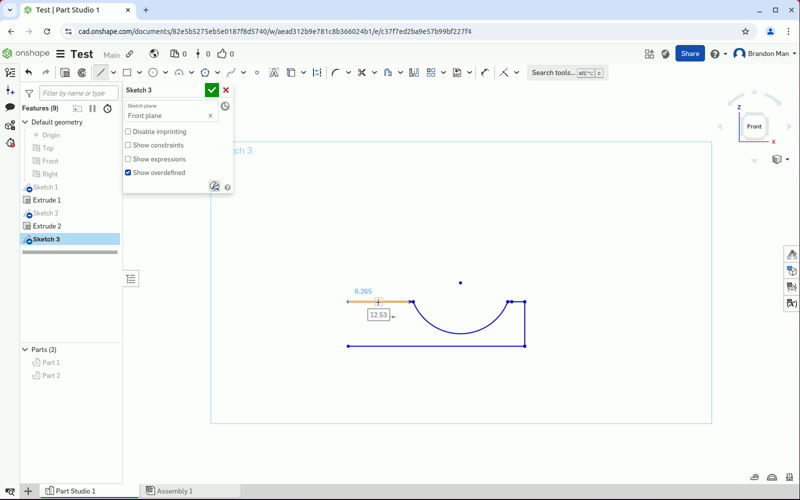
key_down(shift)
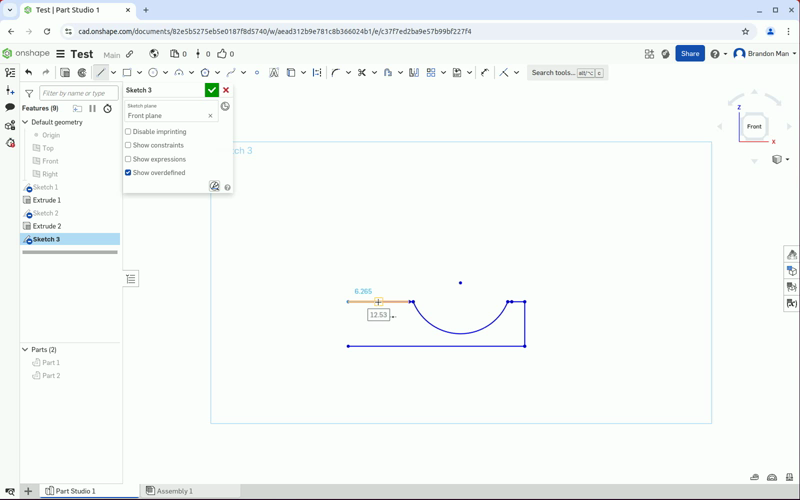
mouse_move(348, 346)
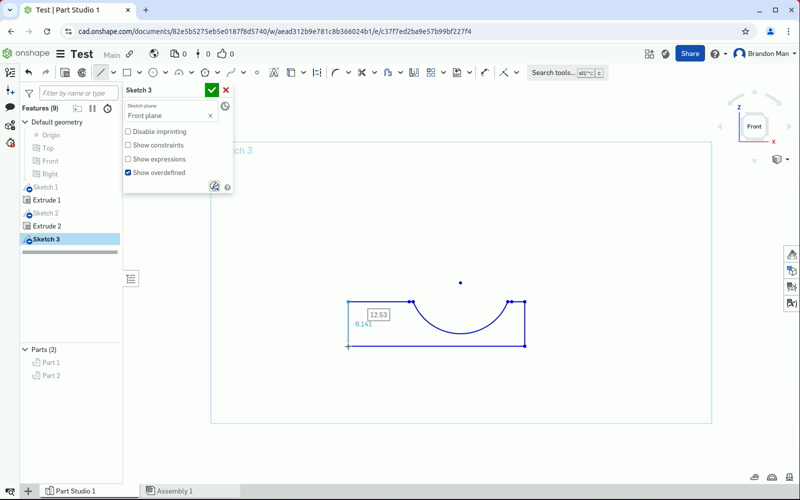
key_up(shift)
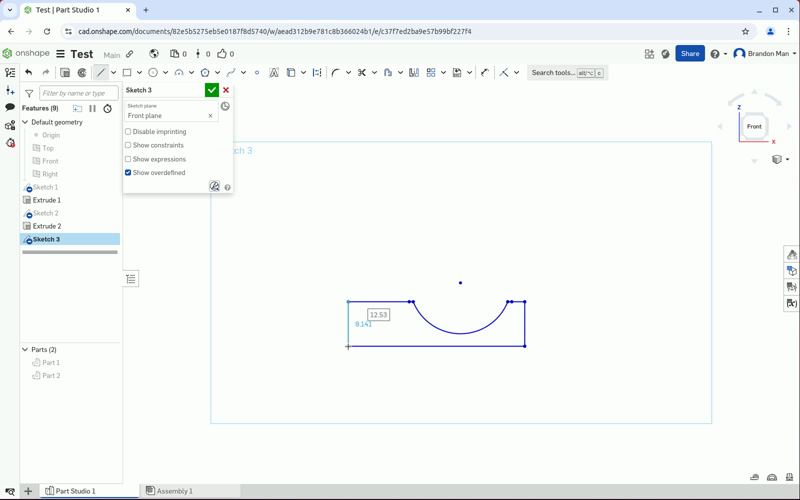
click(348, 346)
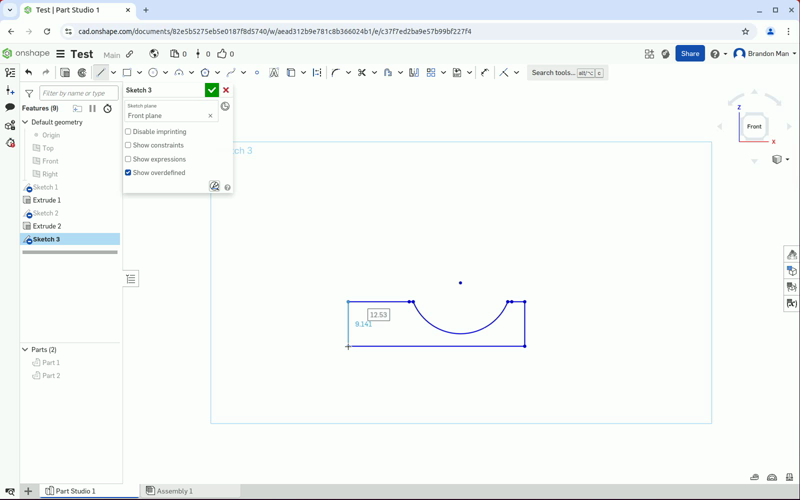
key(esc)
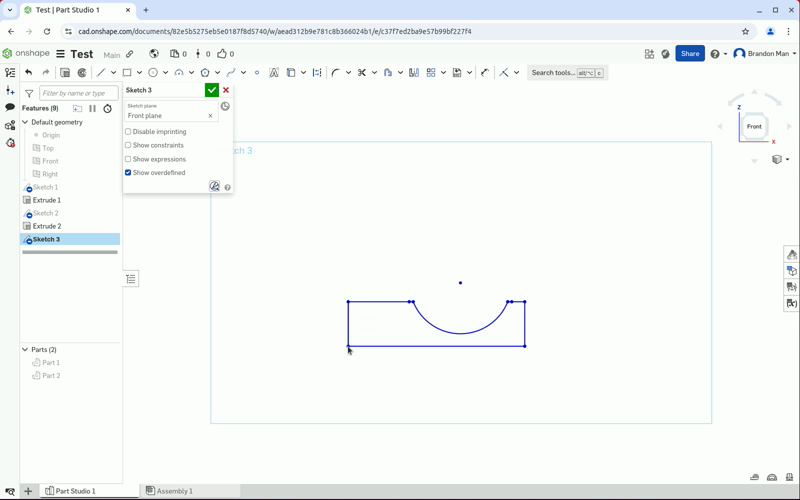
mouse_move(405, 324)
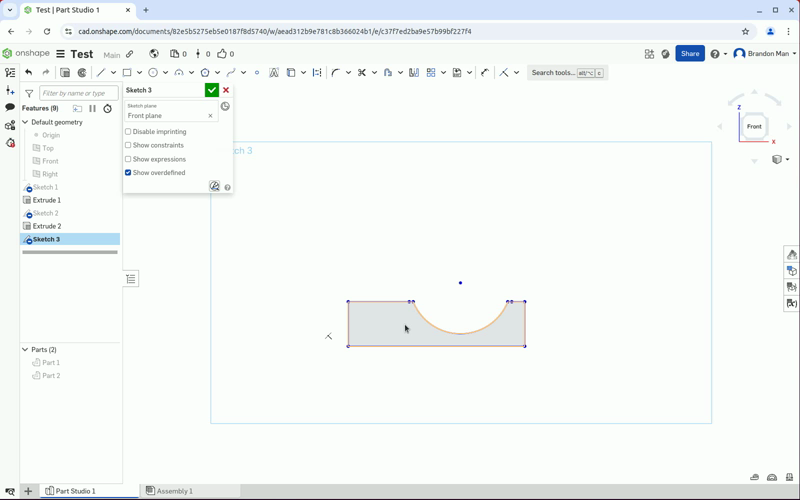
click(405, 324)
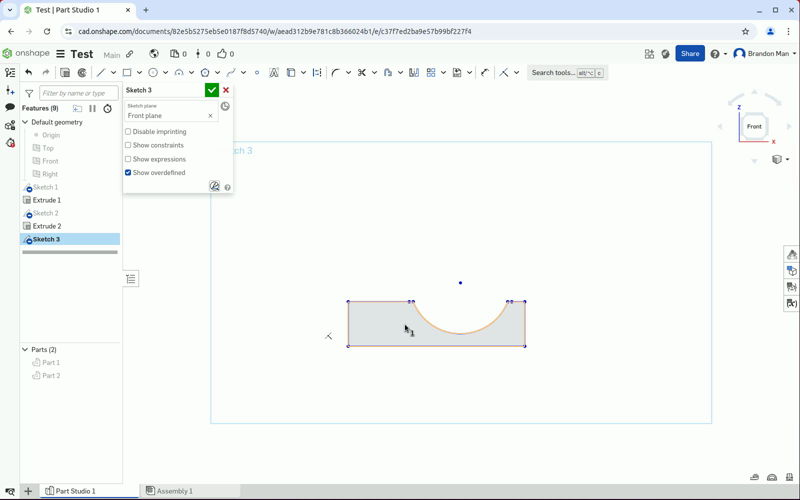
mouse_move(73, 352)
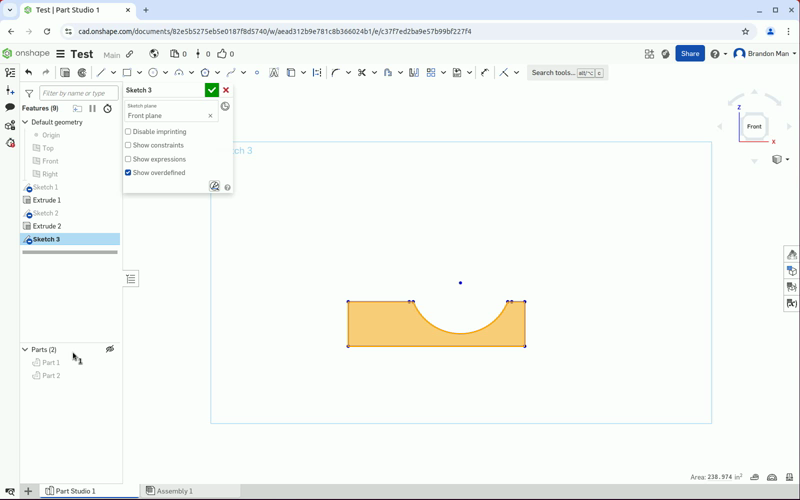
key(shift+y)
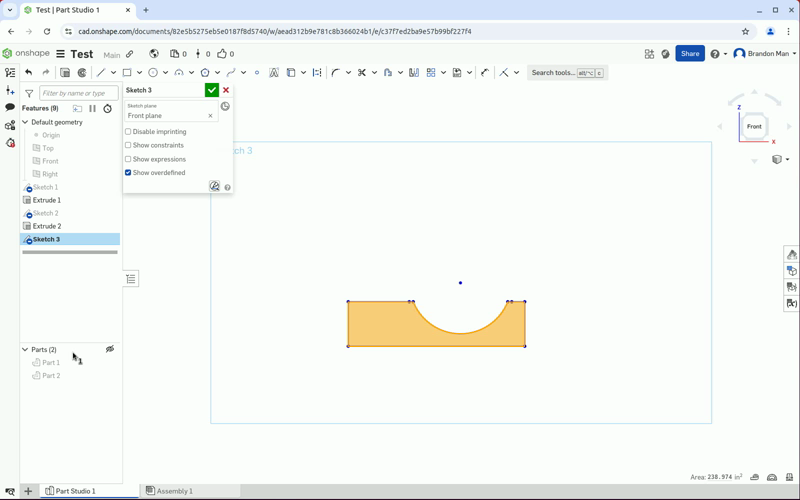
key(shift+e)
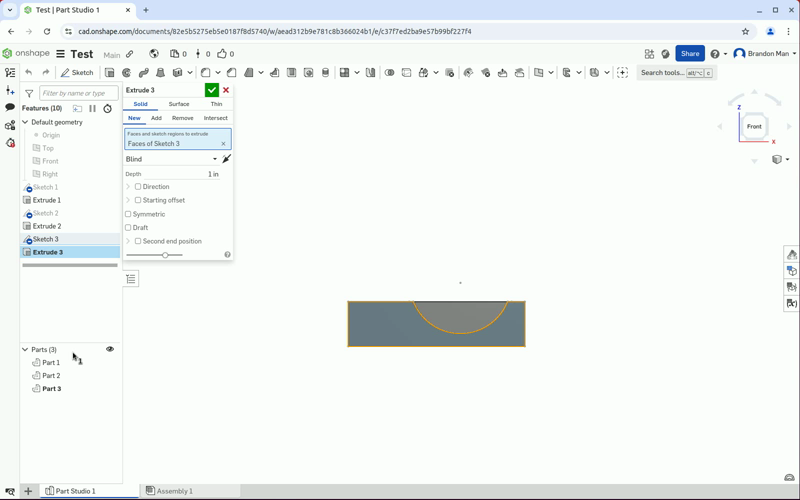
mouse_move(143, 106)
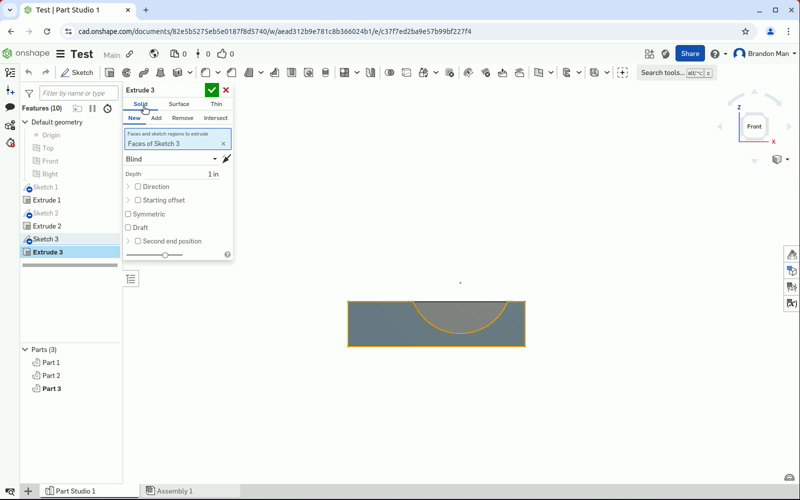
click(143, 106)
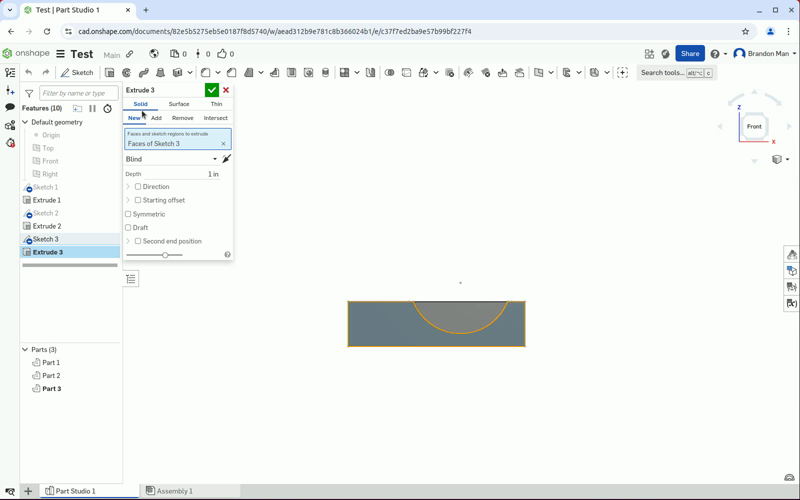
mouse_move(137, 120)
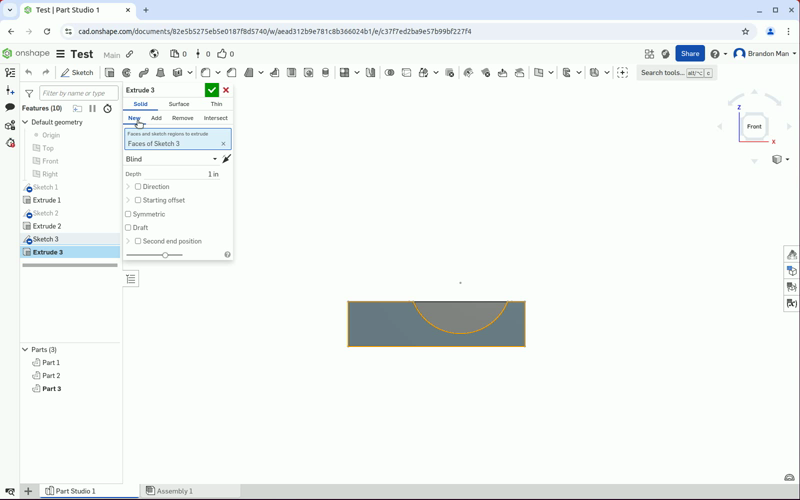
click(137, 120)
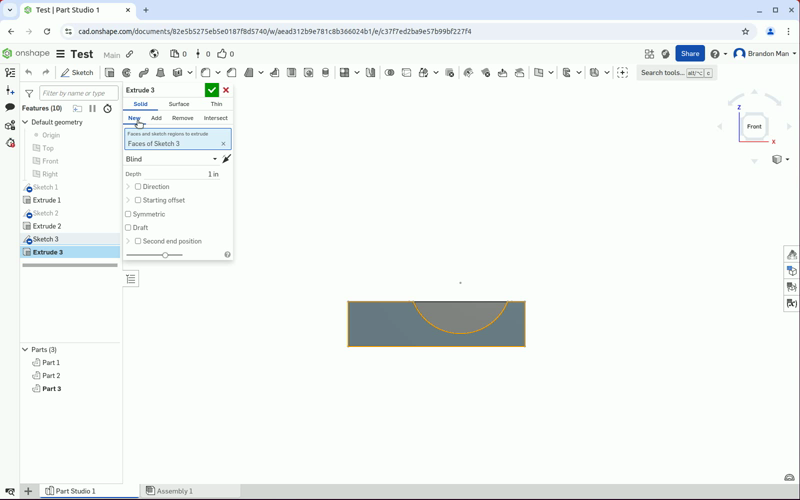
key(tab, 4)
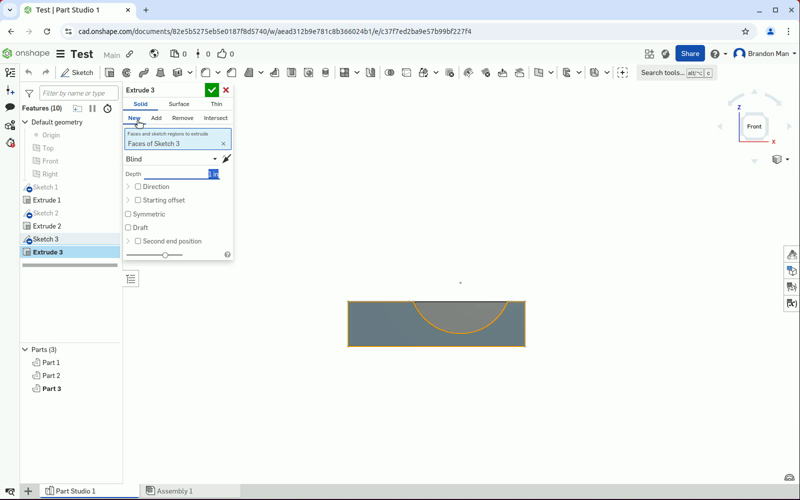
text(7.703)
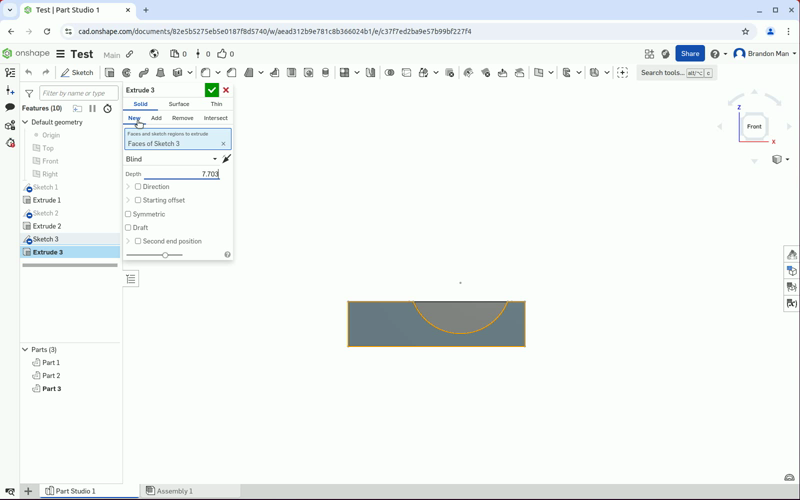
key(enter)
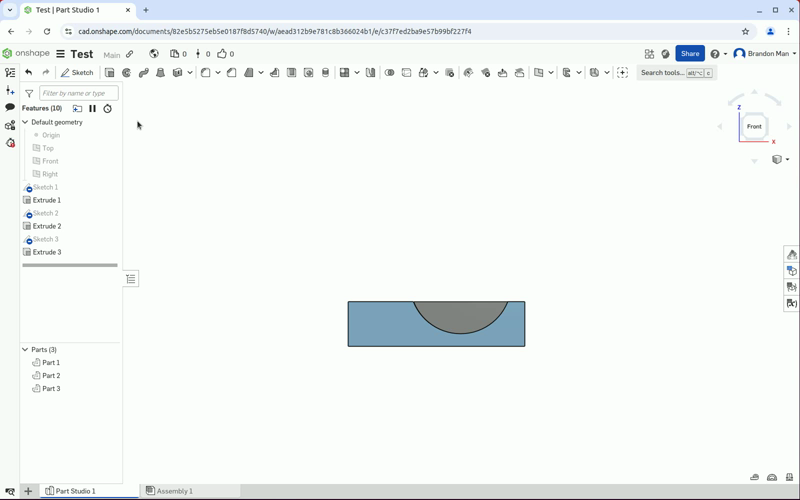
key(shift+h)
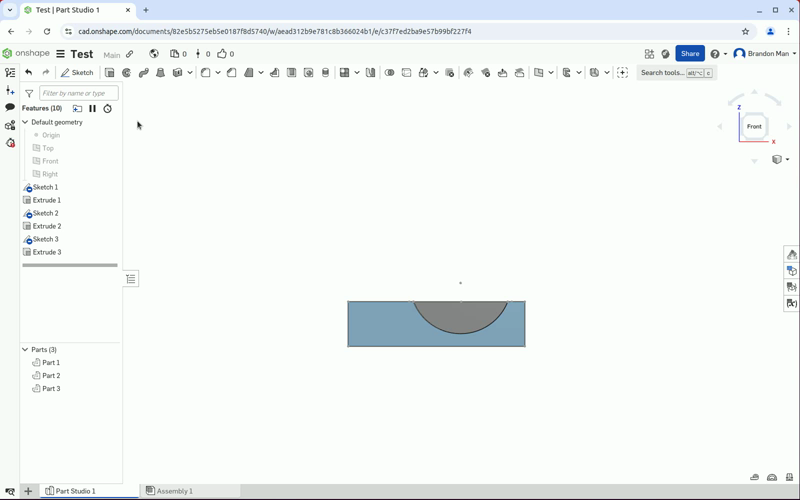
key(shift+h)
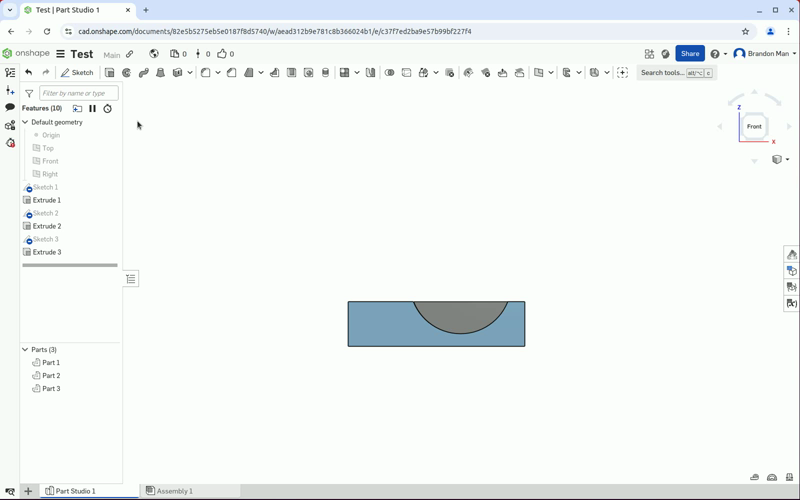
mouse_move(73, 189)
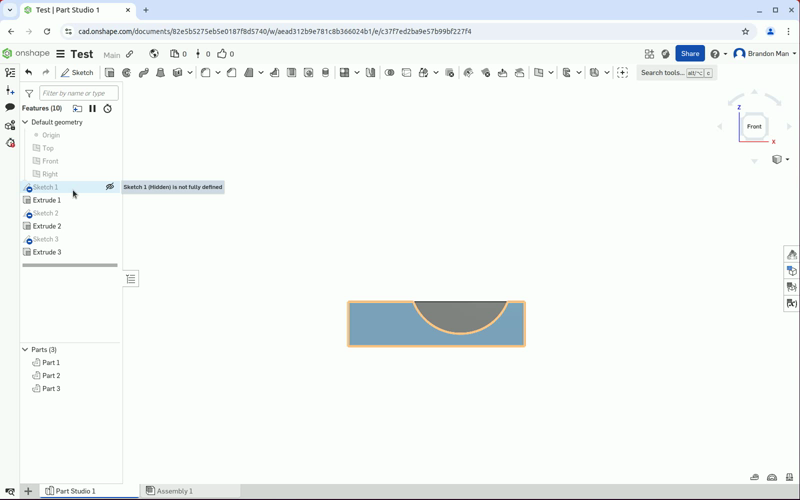
click(73, 189)
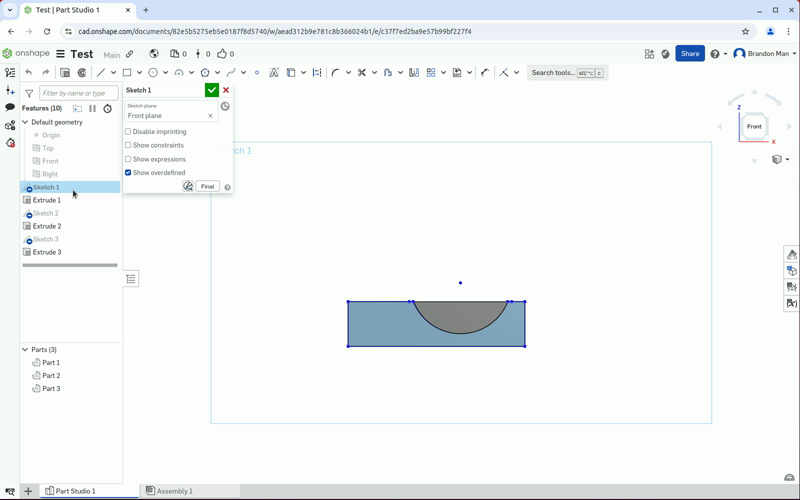
mouse_move(229, 92)
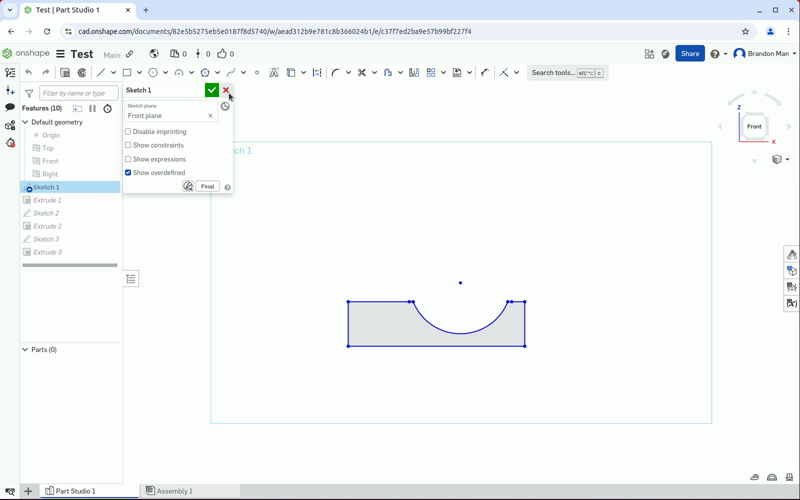
click(229, 92)
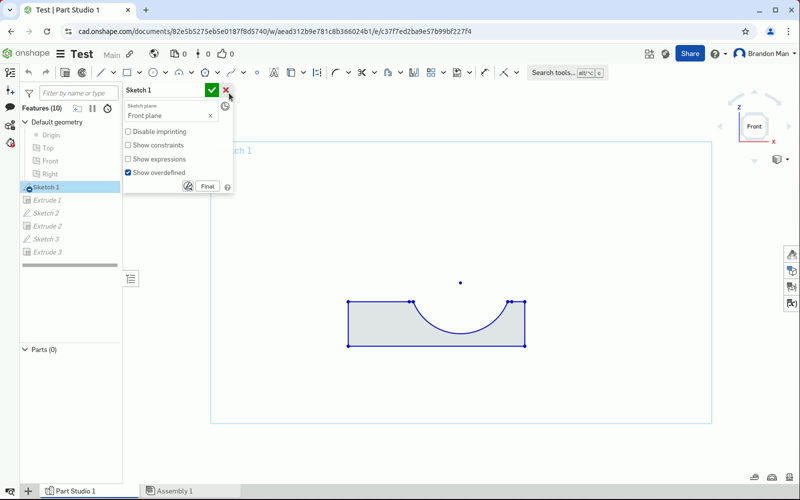
key(shift+s)
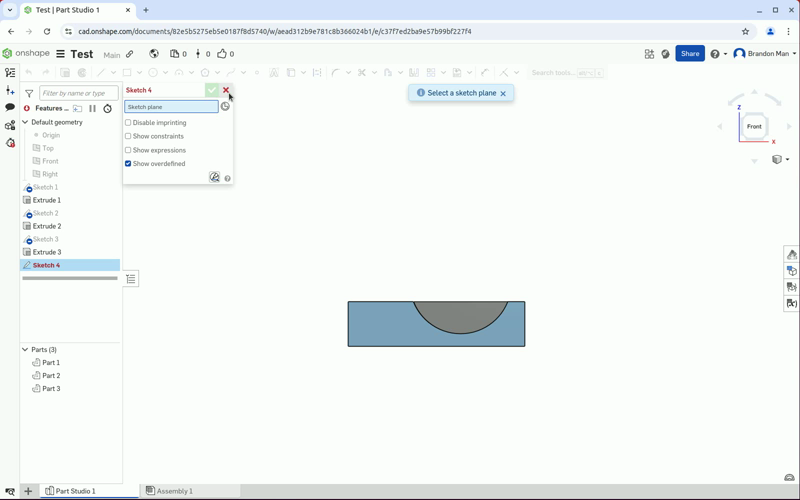
mouse_move(73, 163)
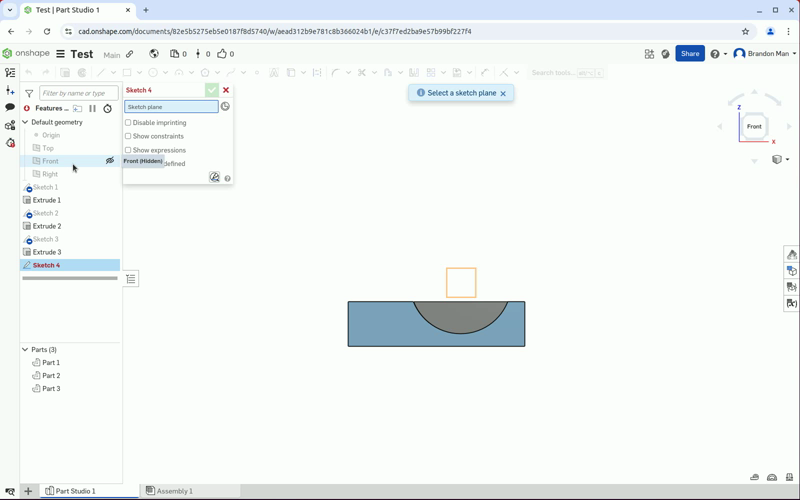
click(73, 163)
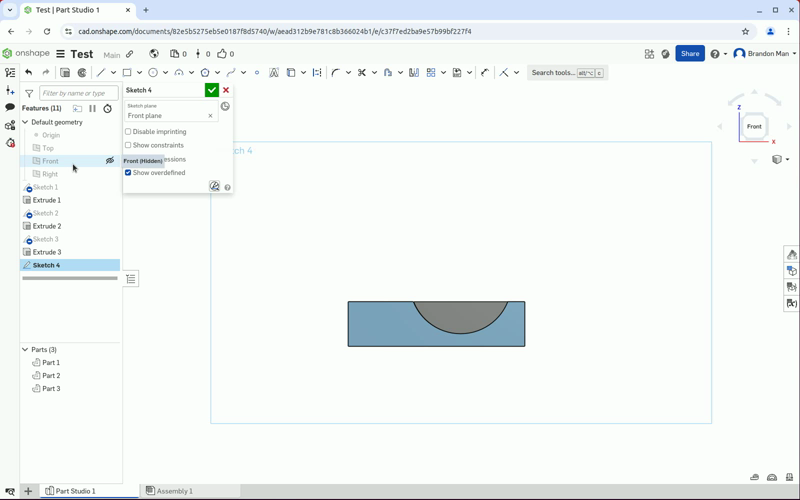
mouse_move(73, 352)
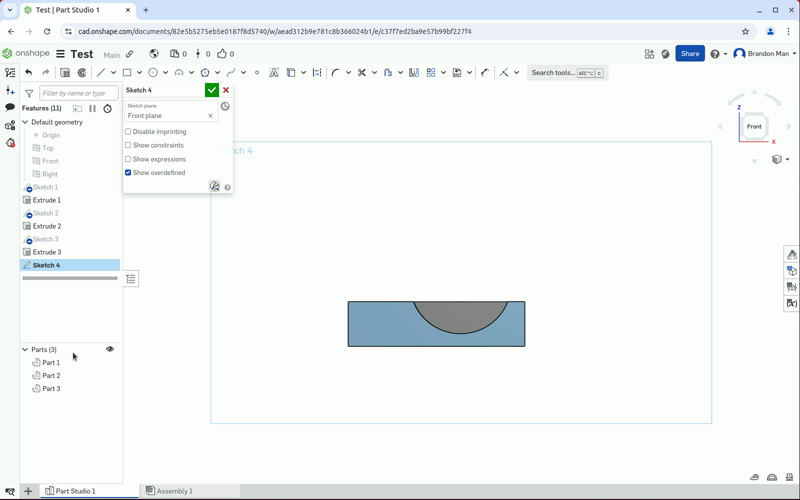
key(y)
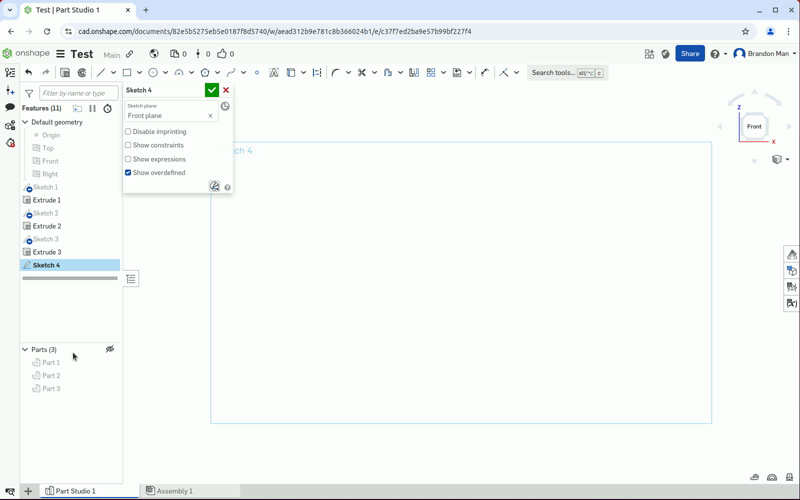
key(l)
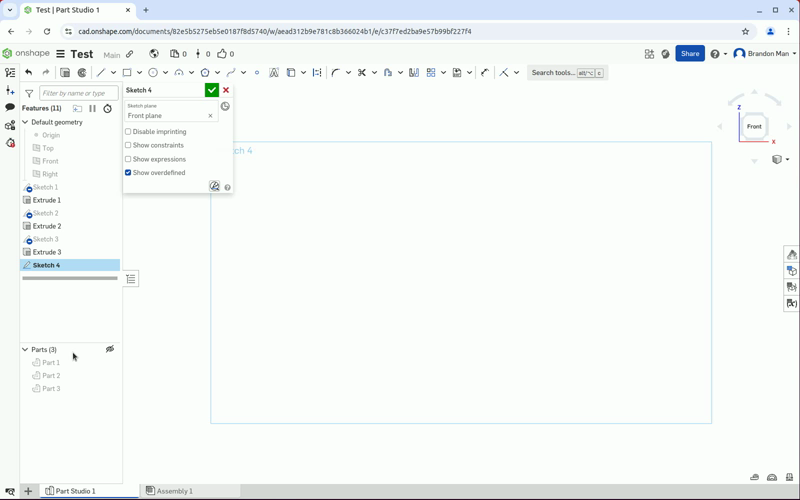
key_down(shift)
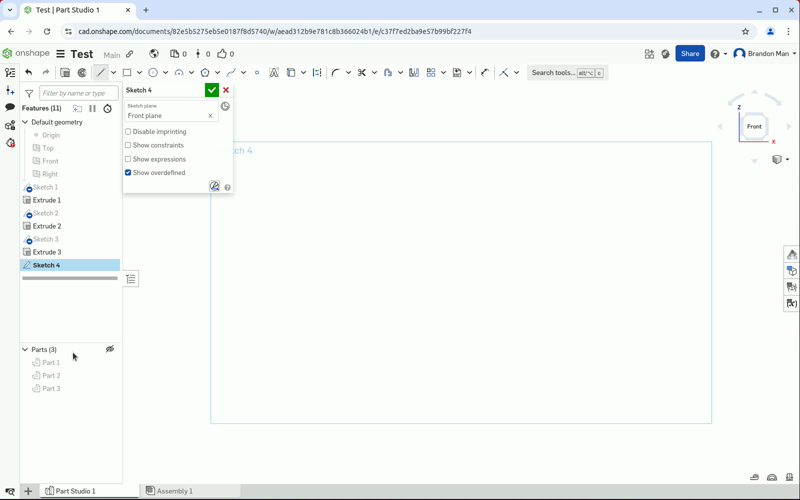
mouse_move(413, 301)
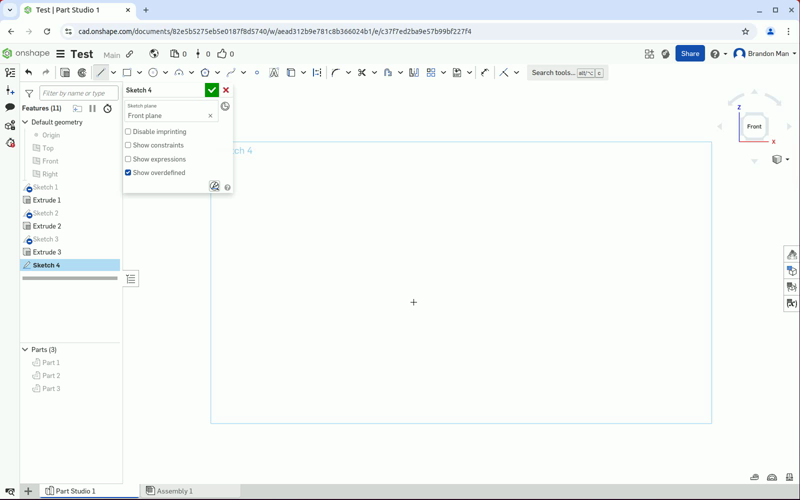
click(413, 301)
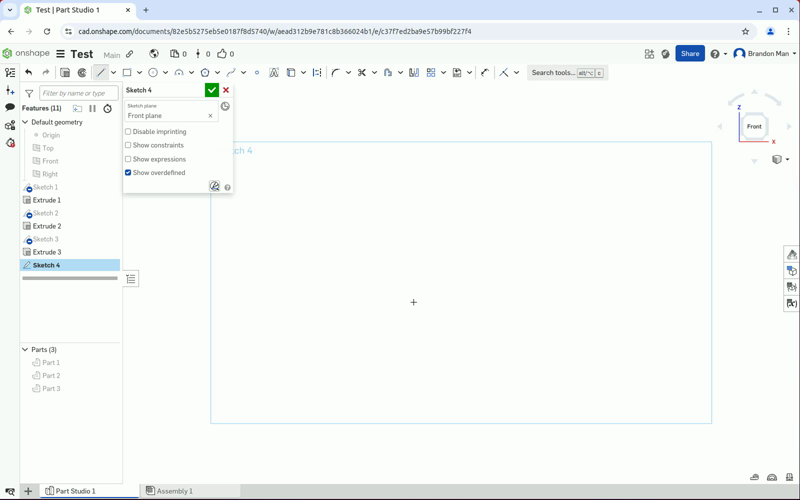
key_up(shift)
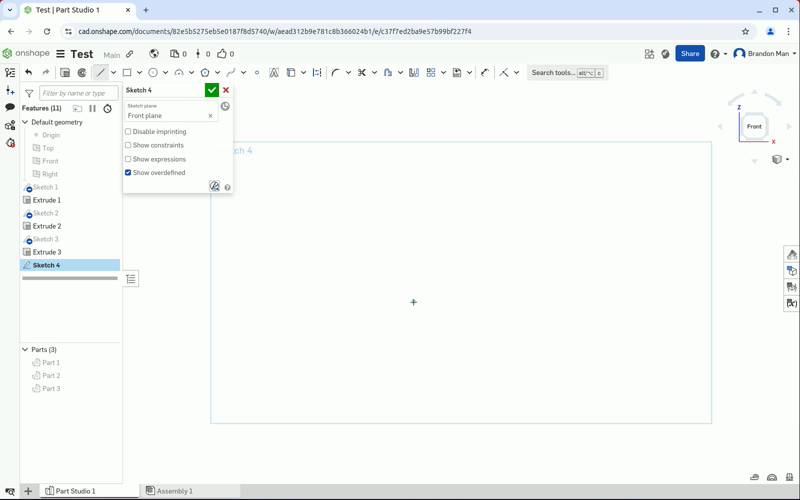
key_down(shift)
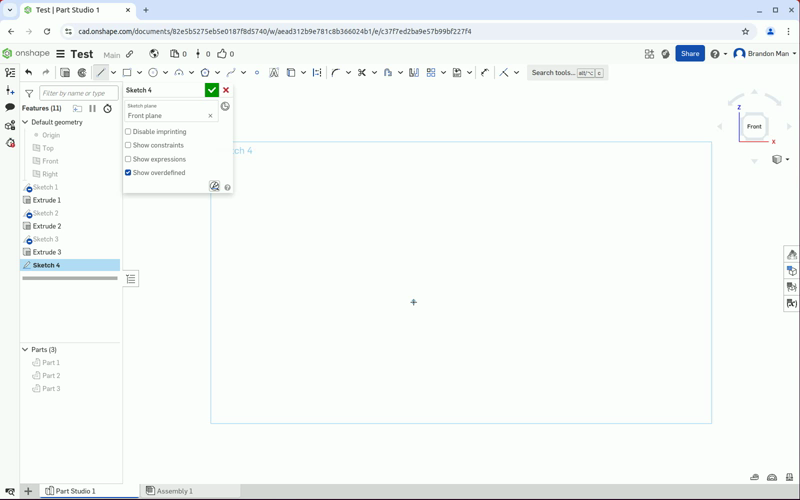
mouse_move(444, 301)
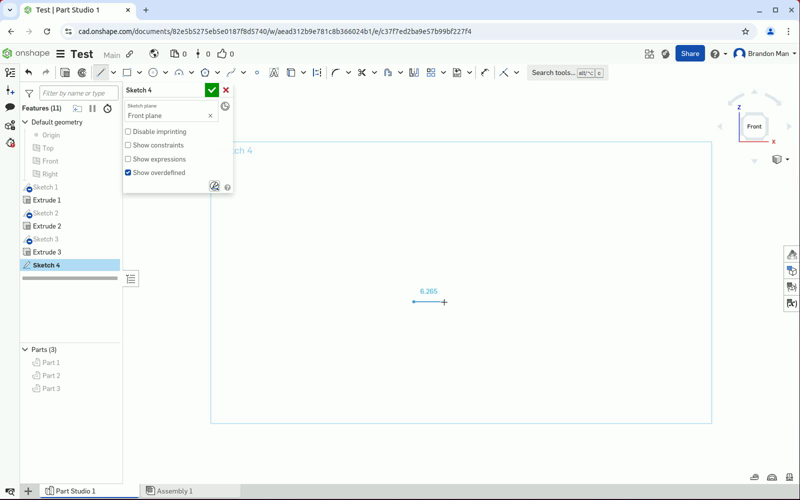
mouse_move(460, 301)
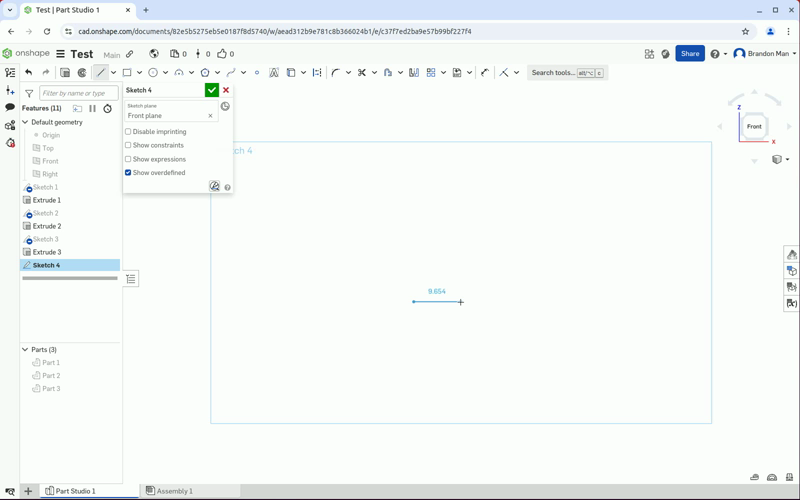
click(460, 301)
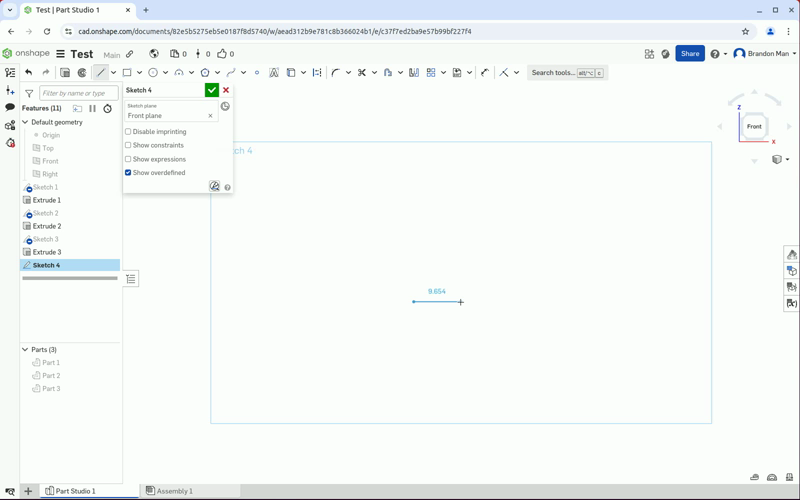
key_up(shift)
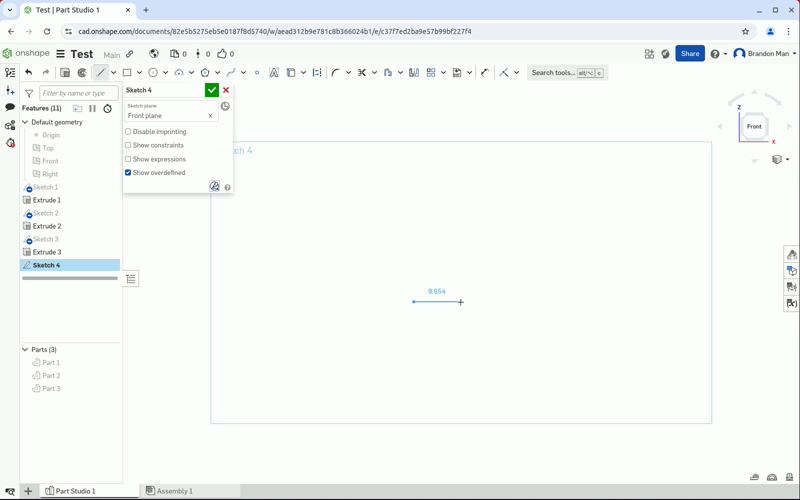
key(esc)
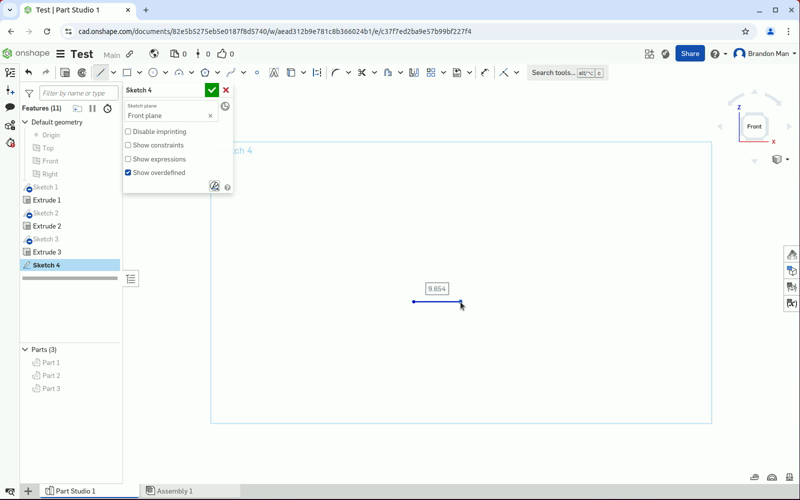
key(a)
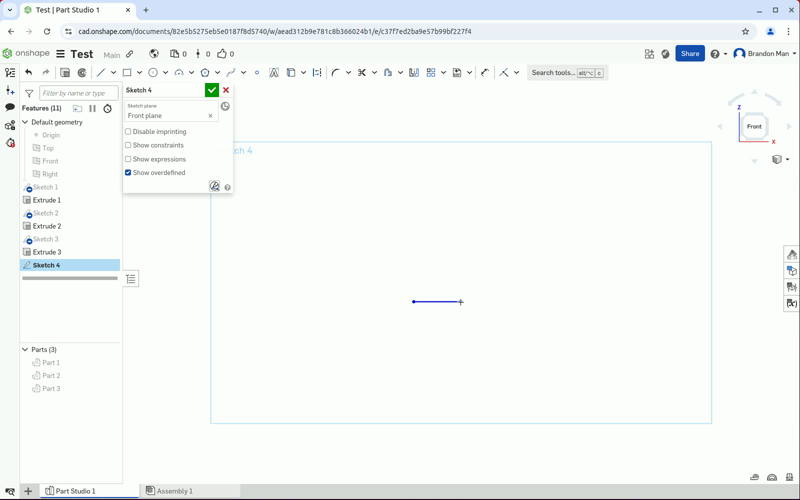
mouse_move(460, 301)
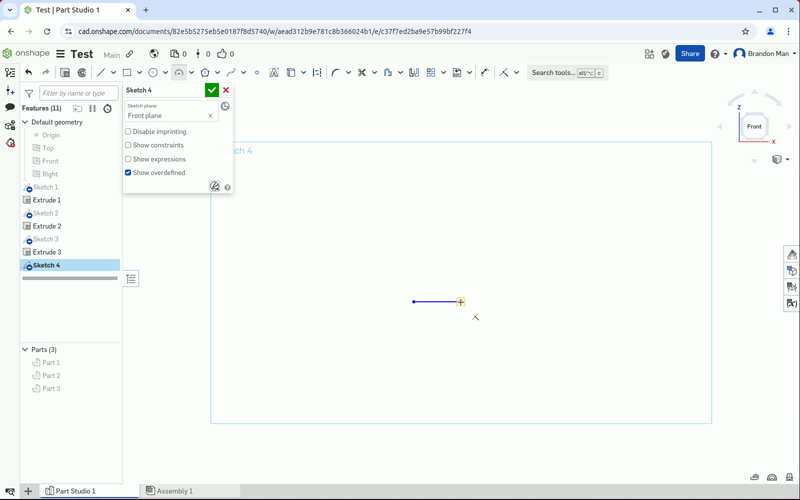
click(460, 301)
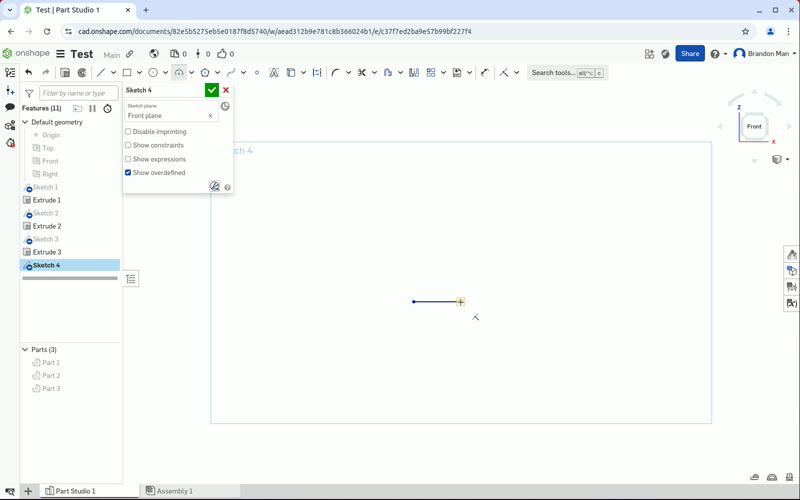
key_down(shift)
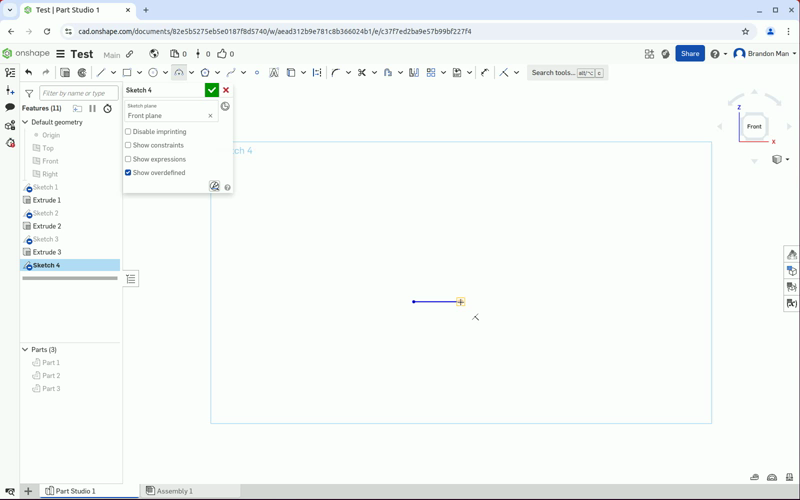
mouse_move(455, 264)
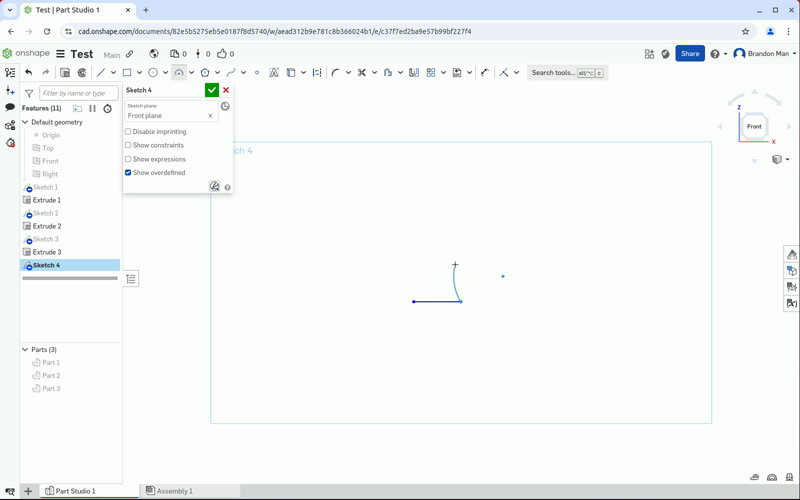
click(455, 264)
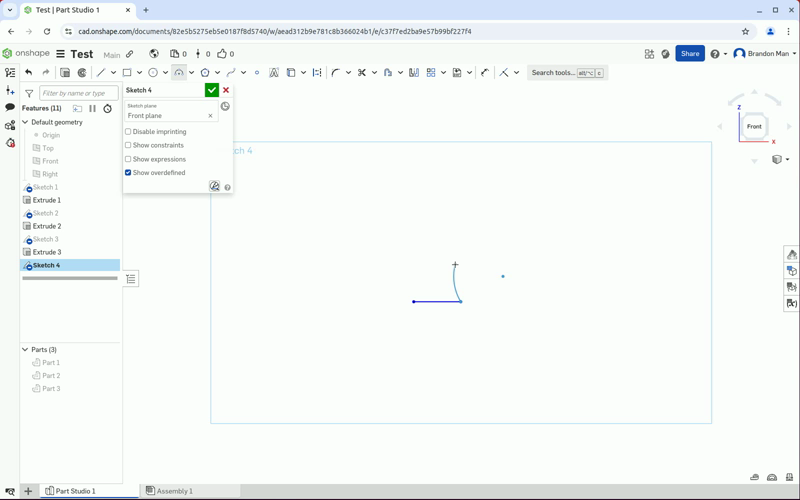
mouse_move(442, 285)
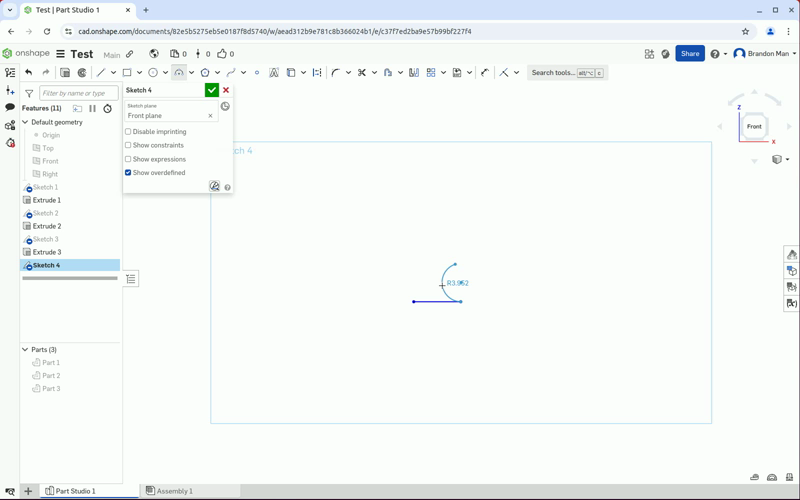
click(442, 285)
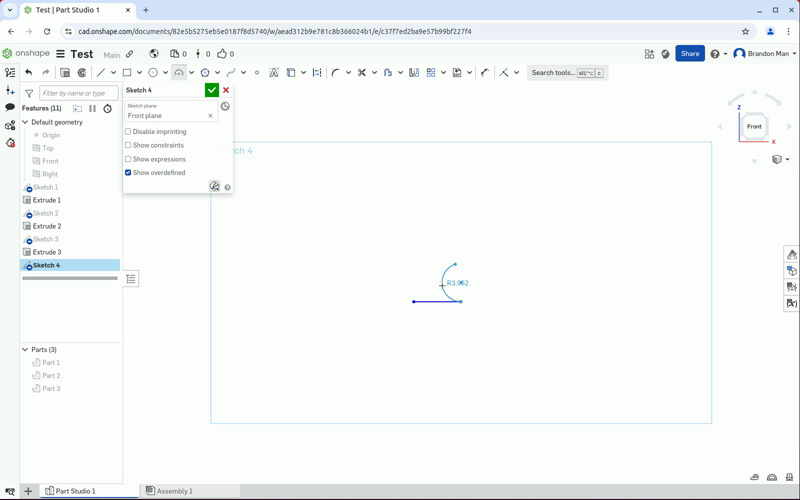
key_up(shift)
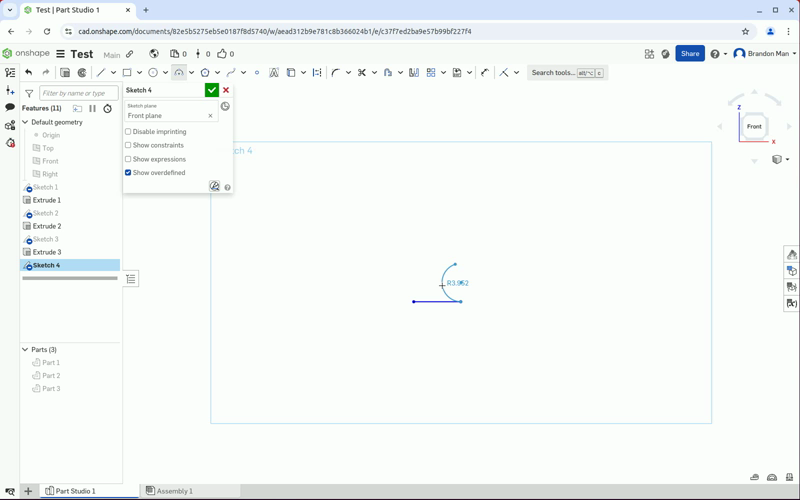
key(esc)
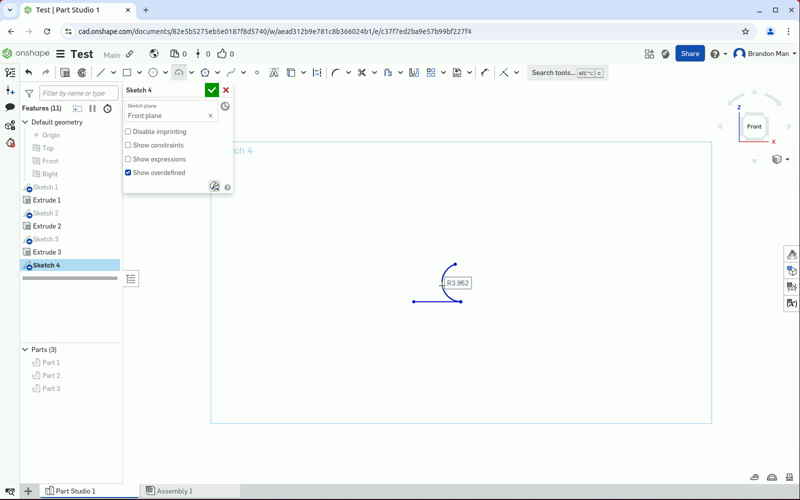
key(l)
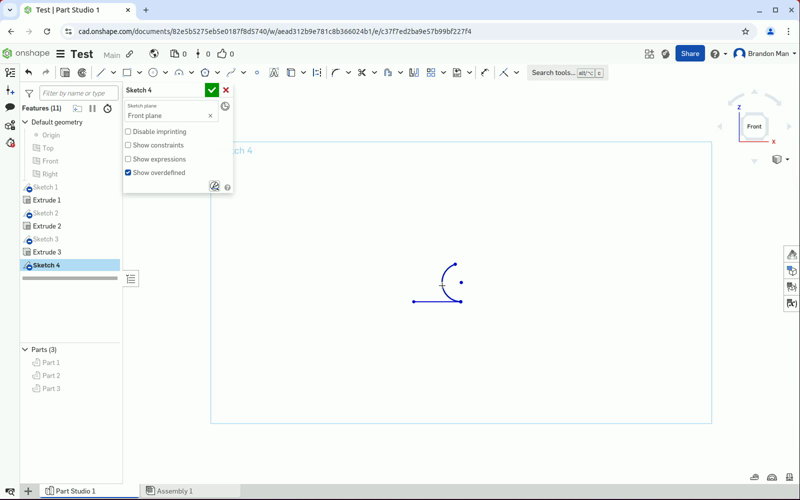
mouse_move(455, 264)
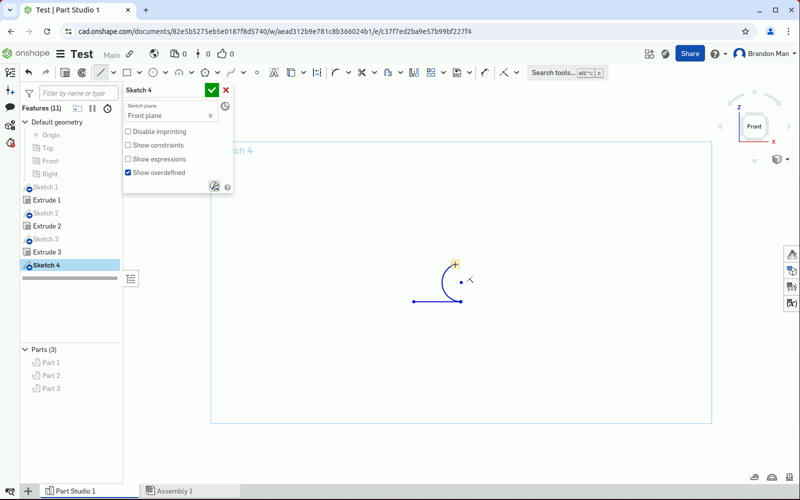
click(455, 264)
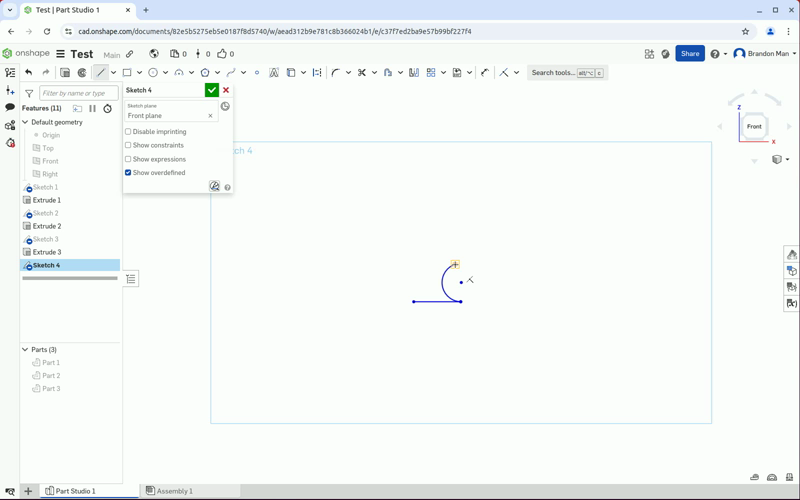
key_down(shift)
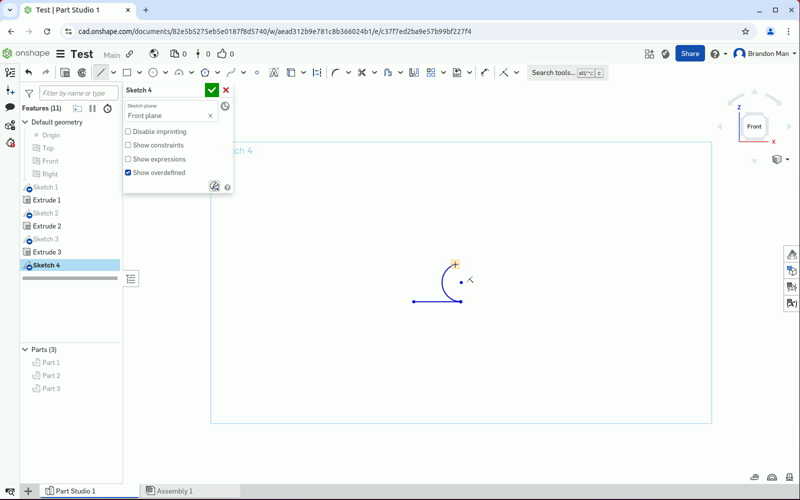
mouse_move(485, 264)
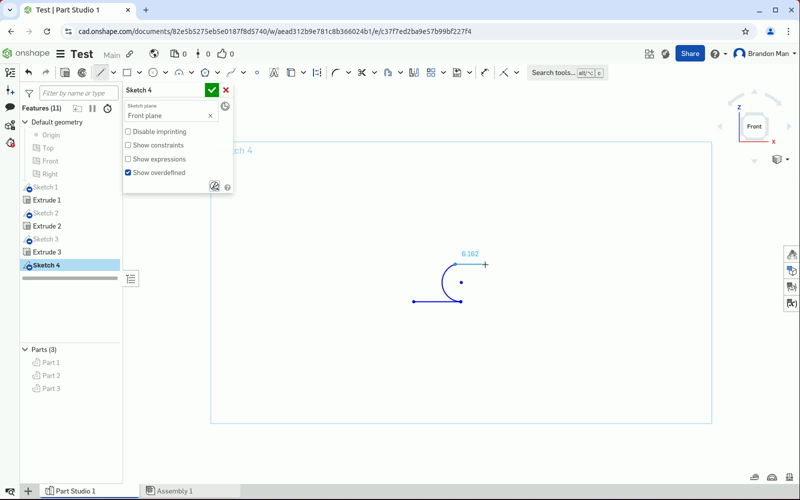
mouse_move(455, 232)
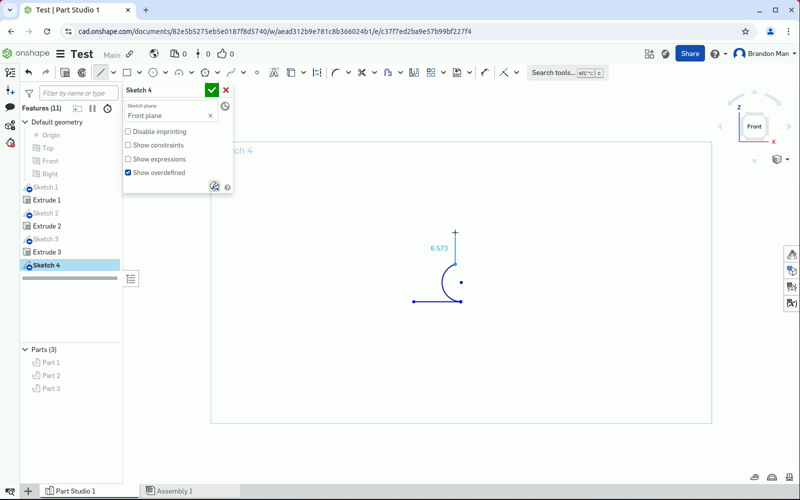
click(455, 232)
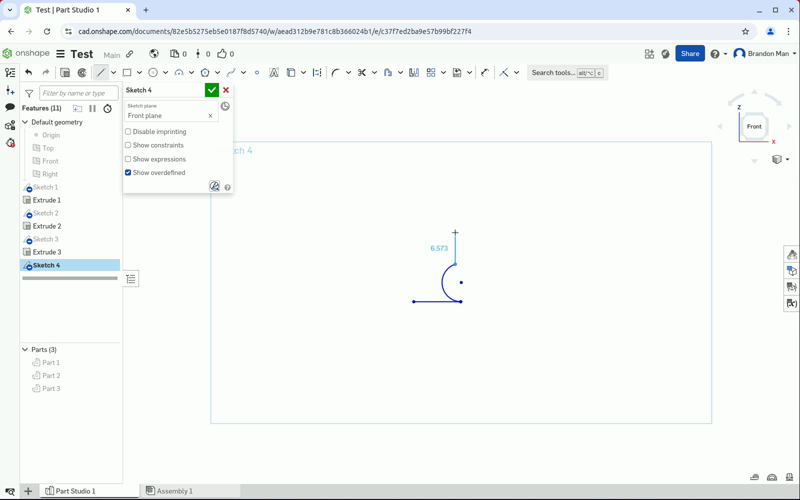
key_up(shift)
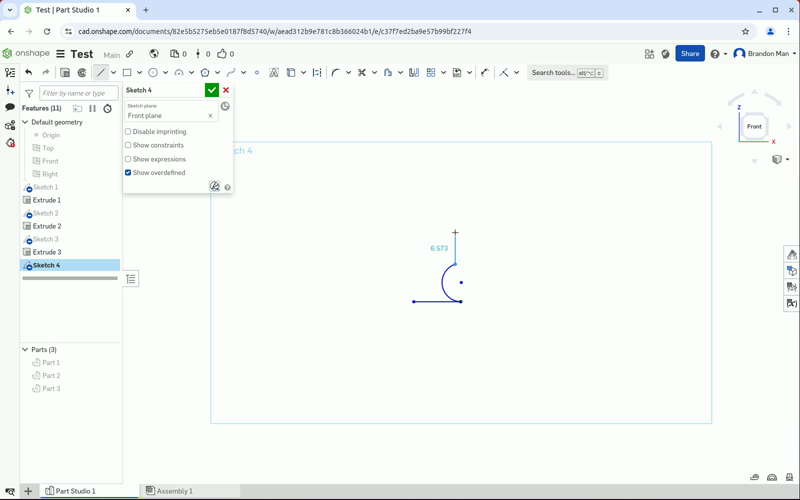
key(esc)
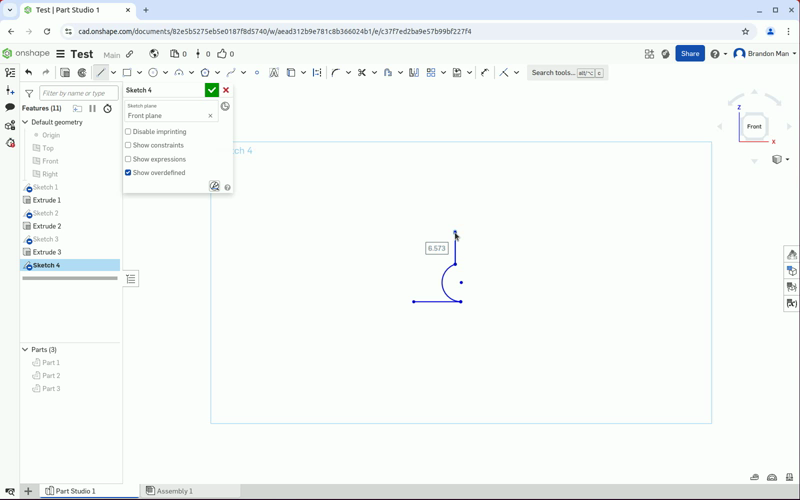
key(a)
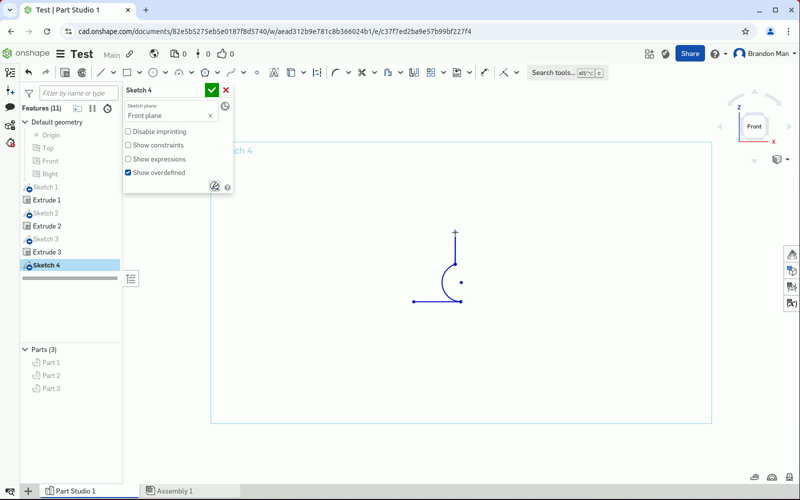
mouse_move(455, 232)
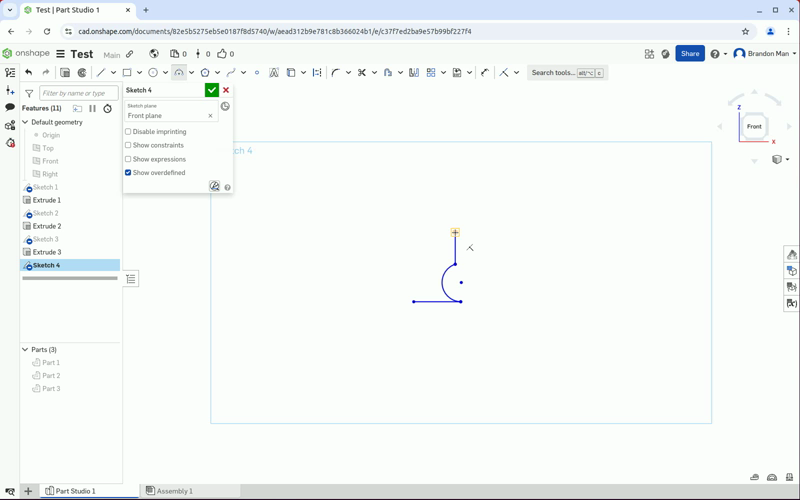
click(455, 232)
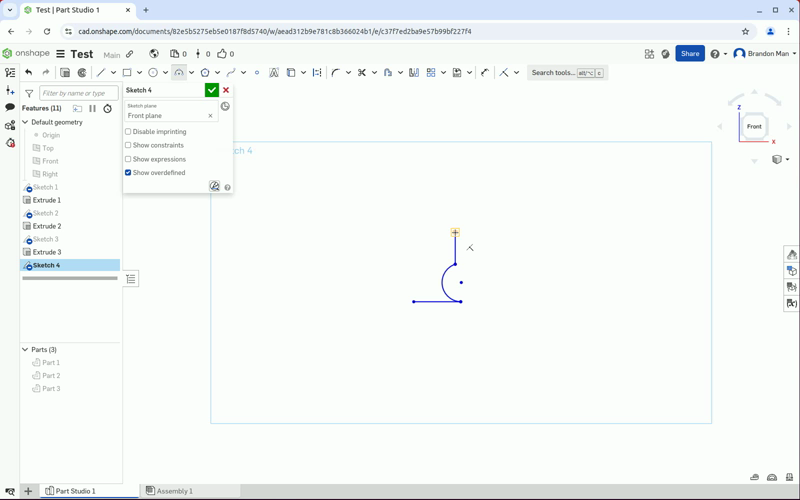
mouse_move(413, 301)
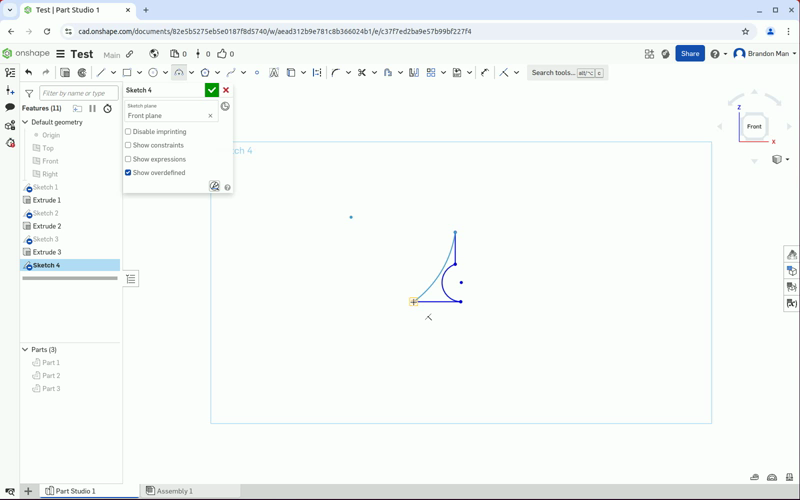
click(413, 301)
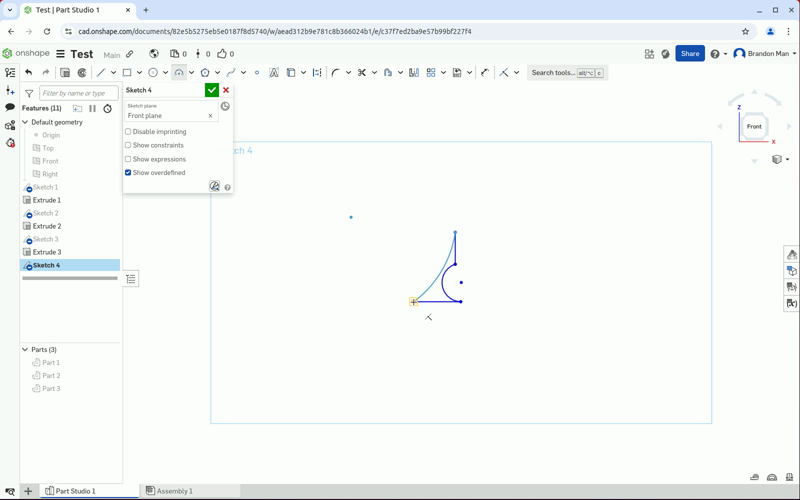
key_down(shift)
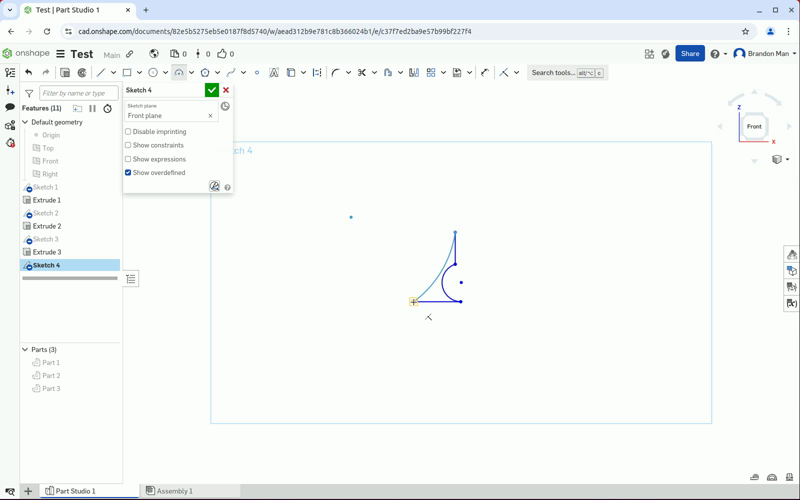
mouse_move(417, 256)
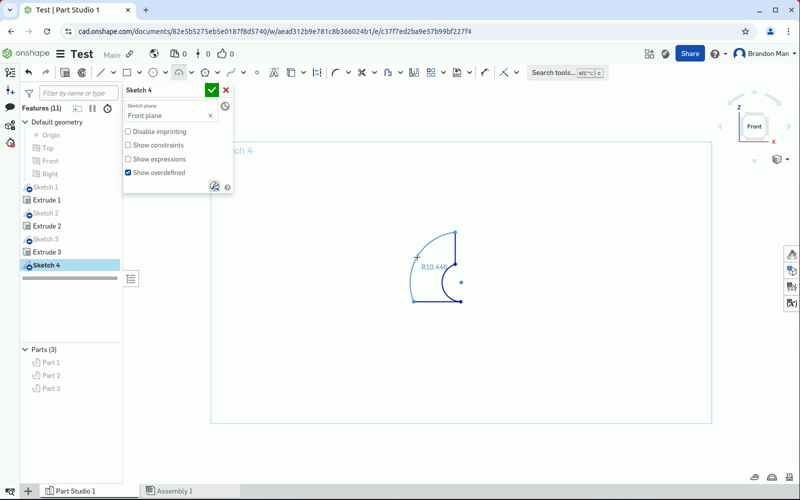
click(417, 256)
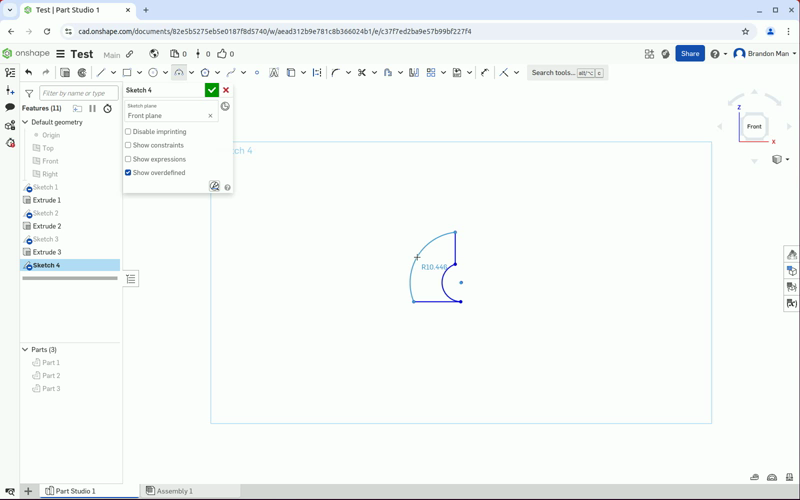
key_up(shift)
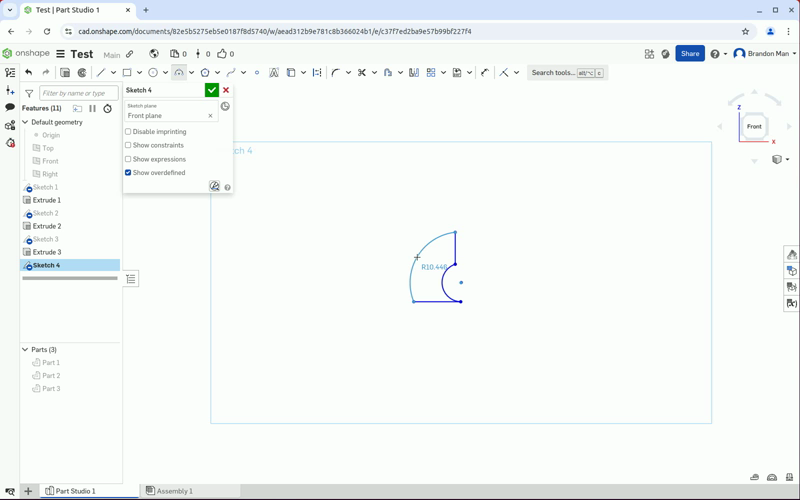
key(esc)
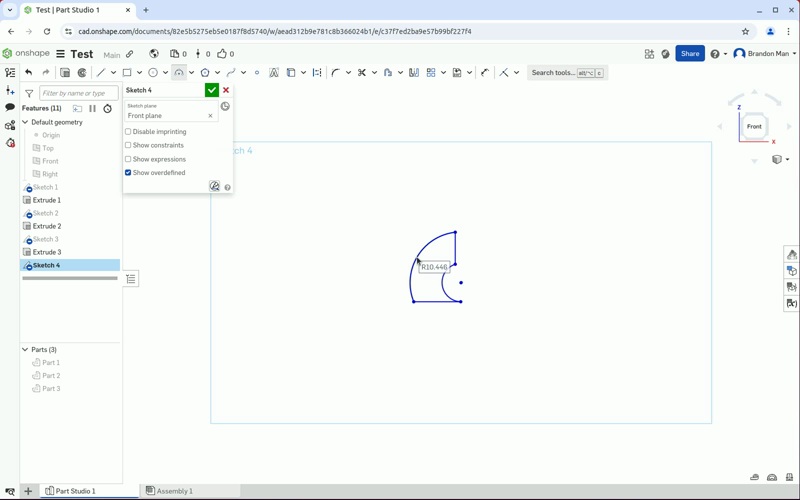
mouse_move(425, 258)
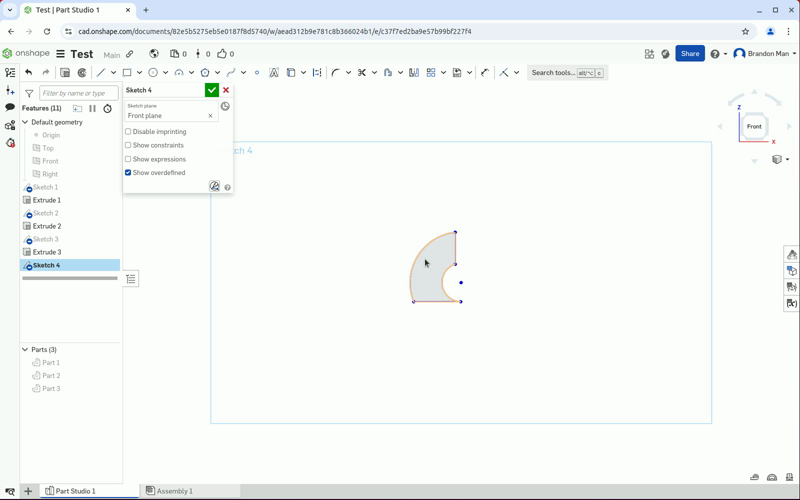
click(425, 258)
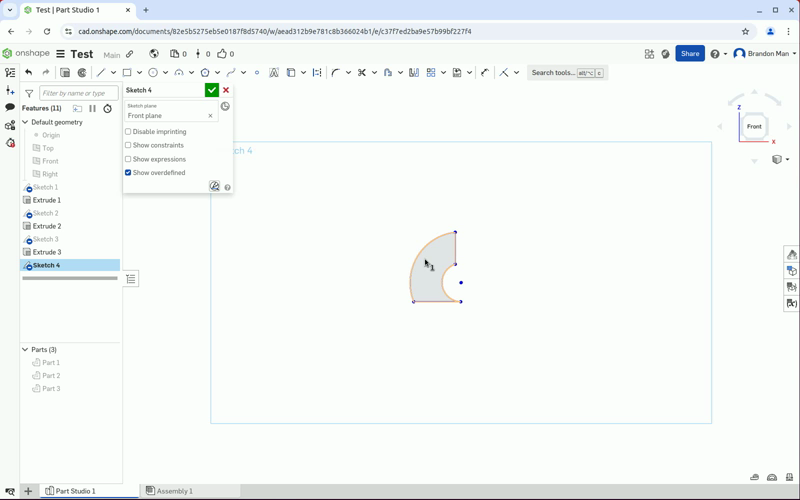
mouse_move(73, 352)
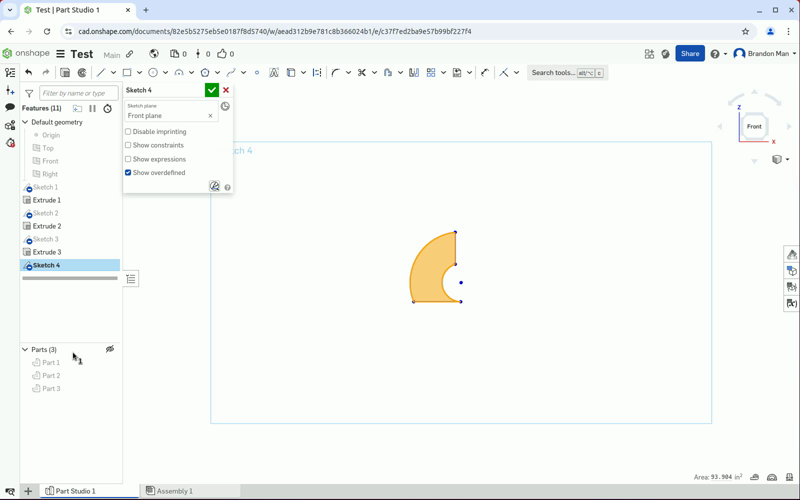
key(shift+y)
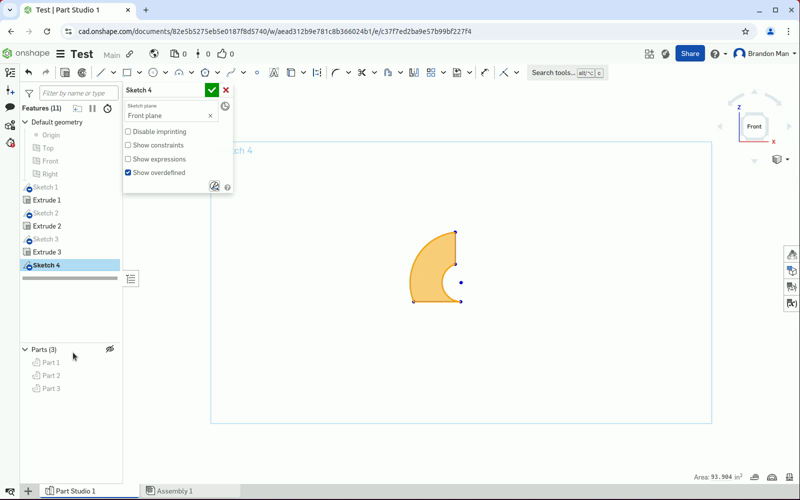
key(shift+e)
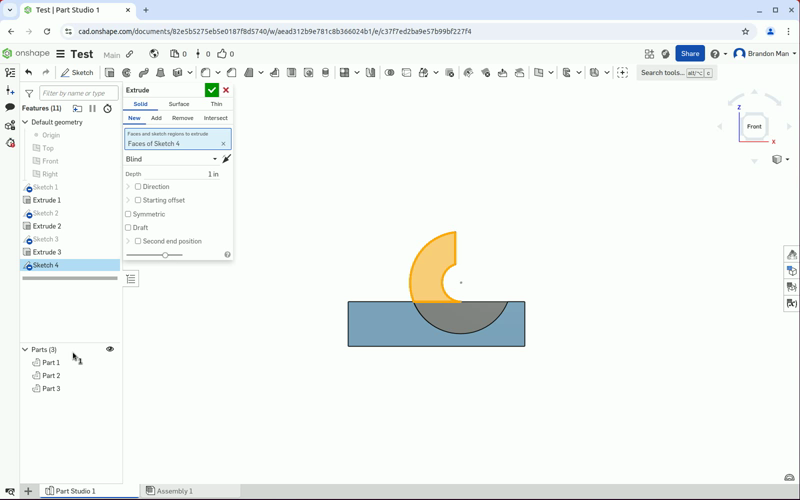
mouse_move(143, 106)
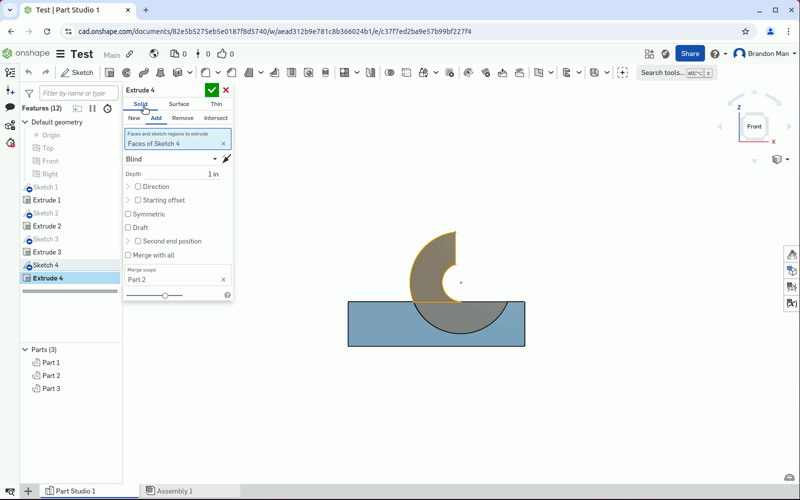
click(143, 106)
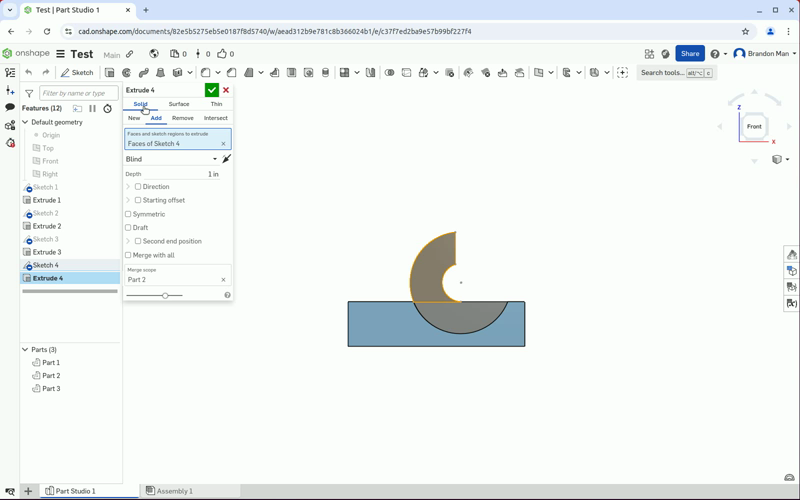
mouse_move(137, 120)
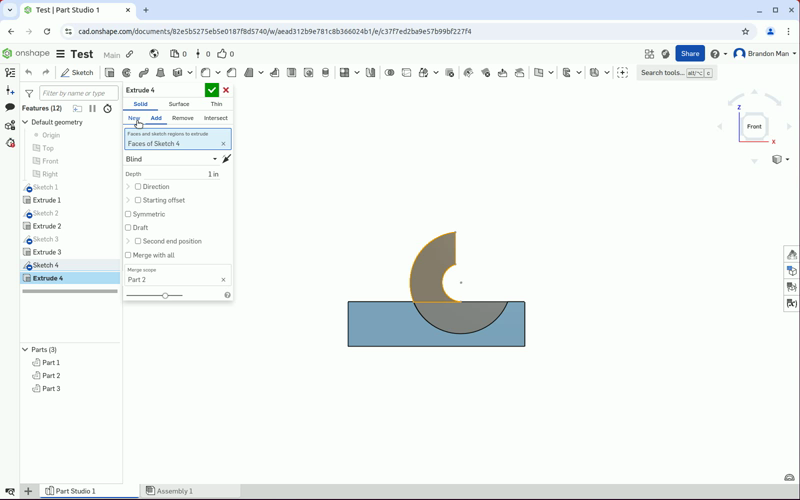
click(137, 120)
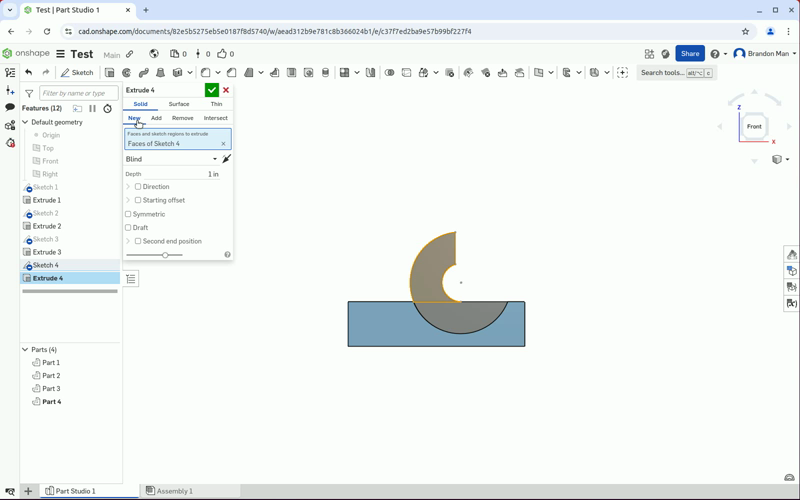
key(tab, 4)
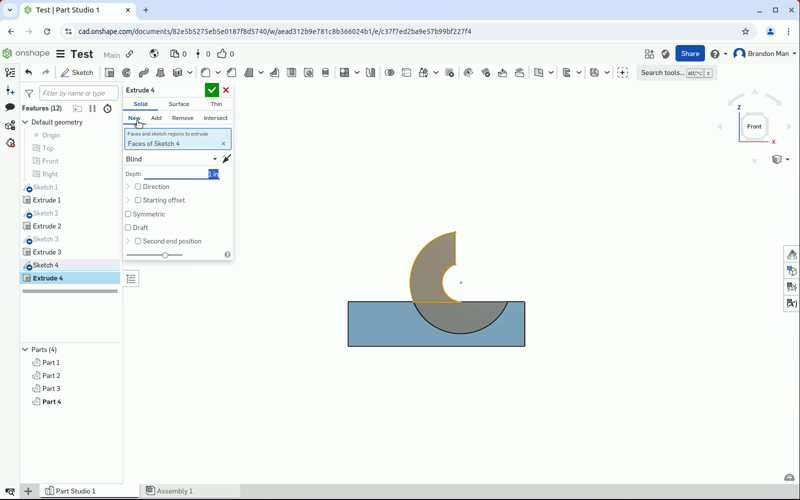
text(7.703)
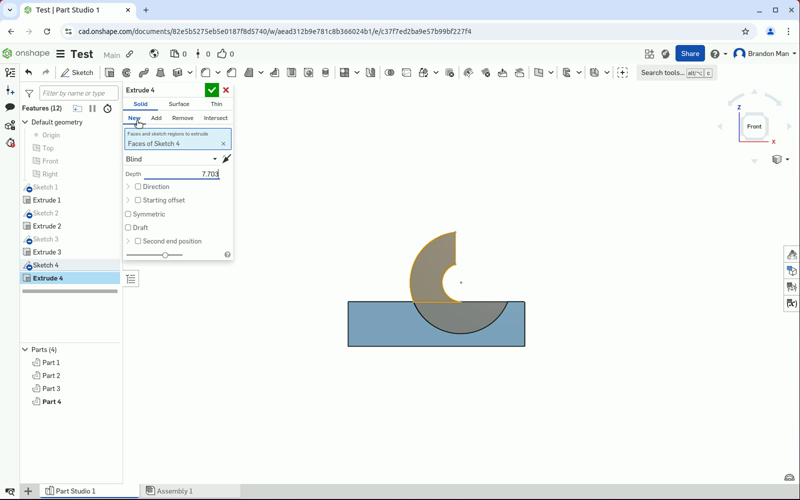
key(enter)
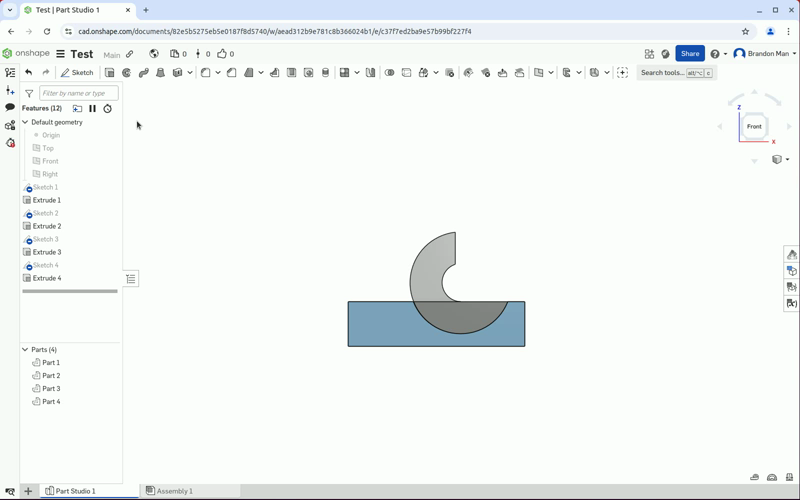
key(shift+h)
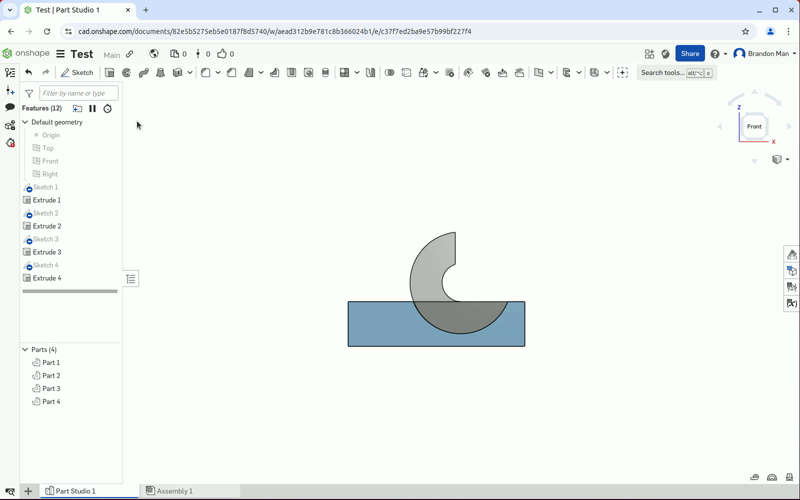
key(shift+h)
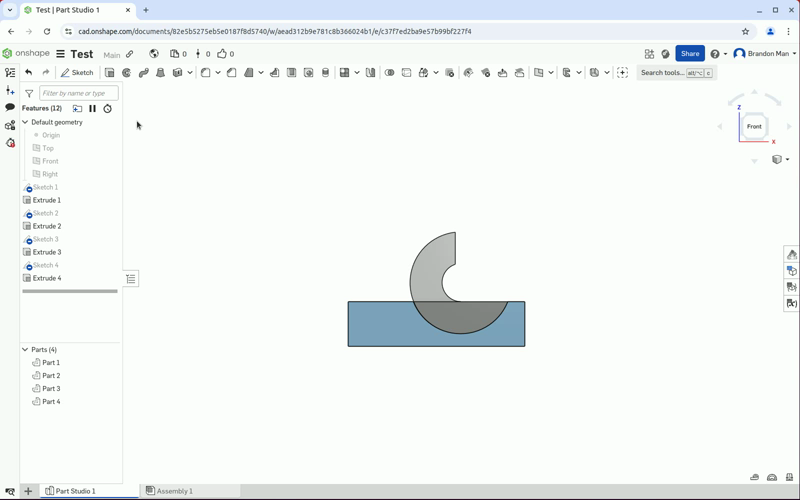
mouse_move(73, 189)
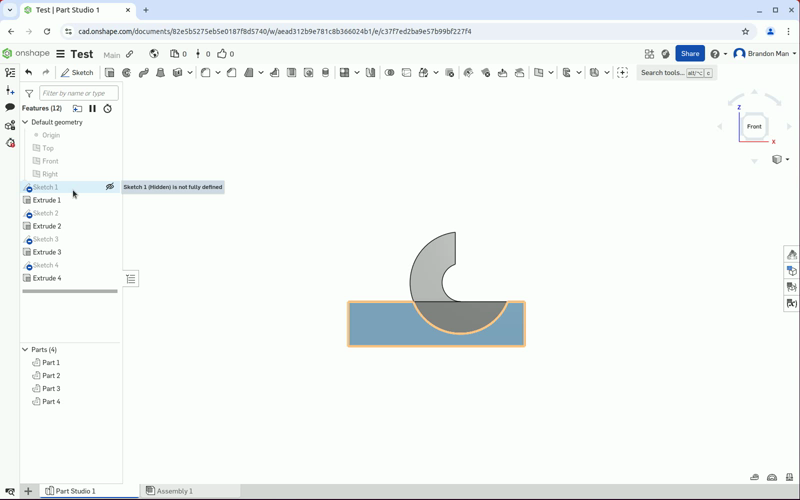
click(73, 189)
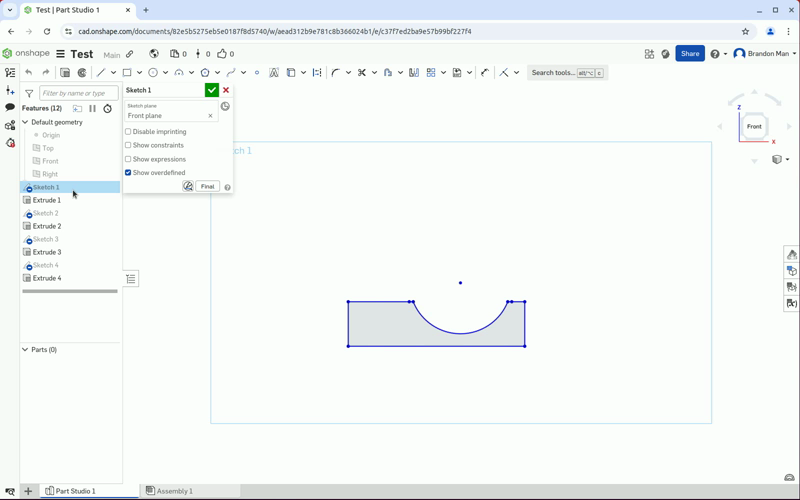
mouse_move(229, 92)
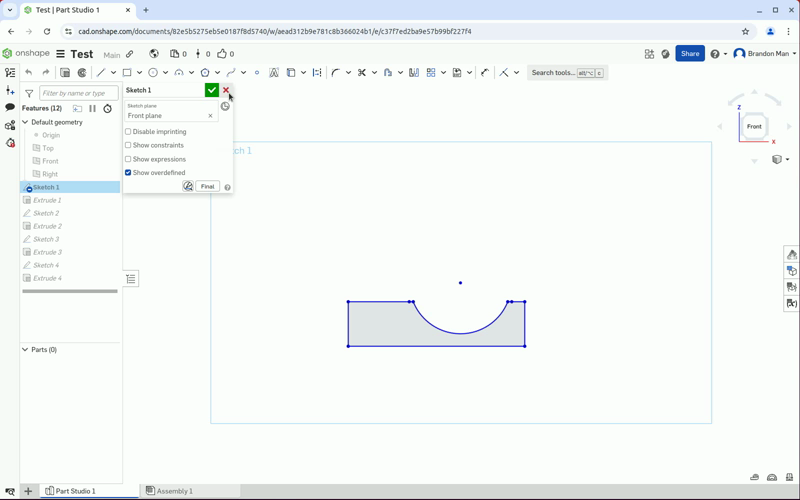
click(229, 92)
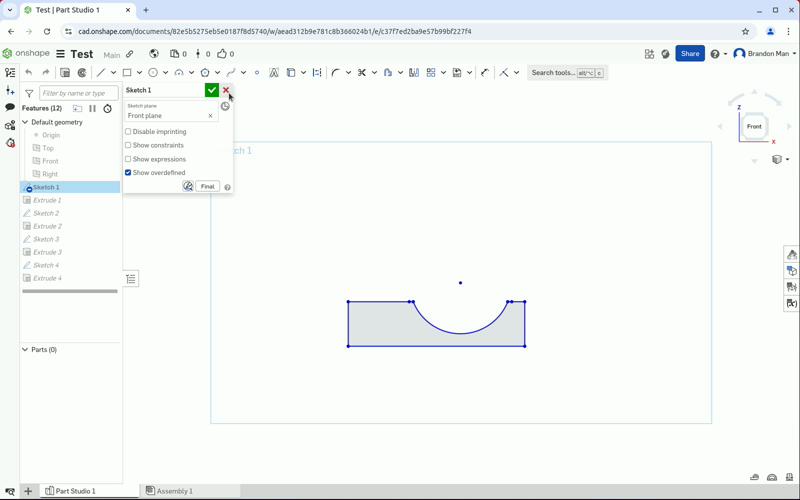
key(shift+s)
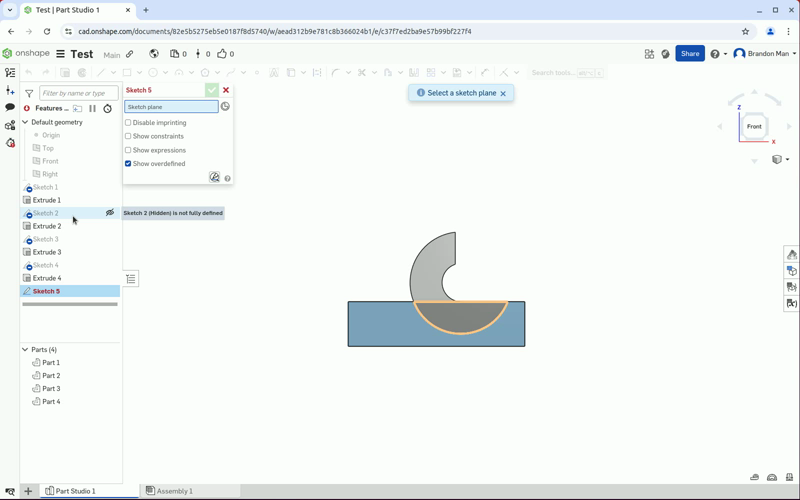
scroll(3)
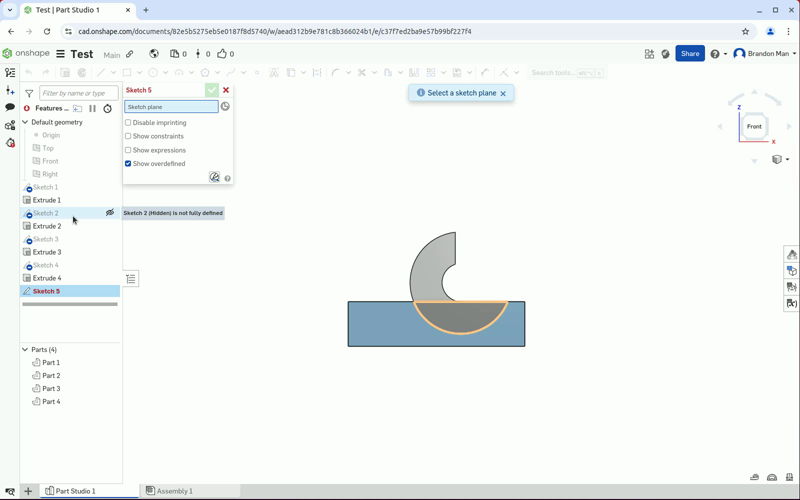
mouse_move(73, 163)
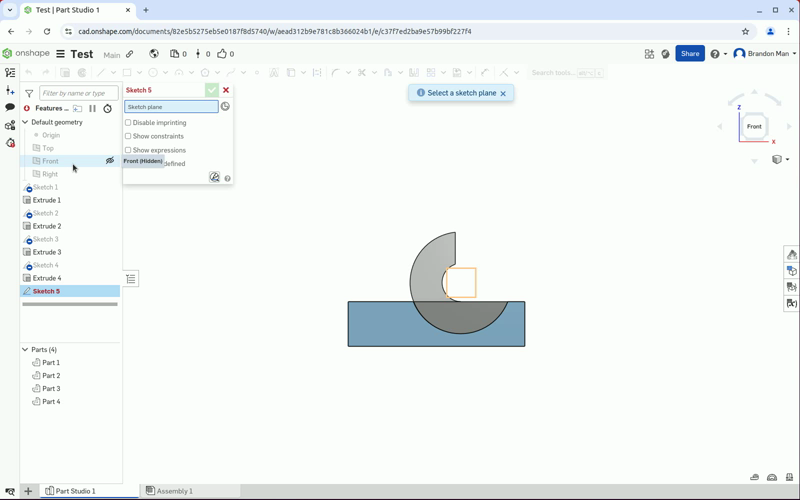
click(73, 163)
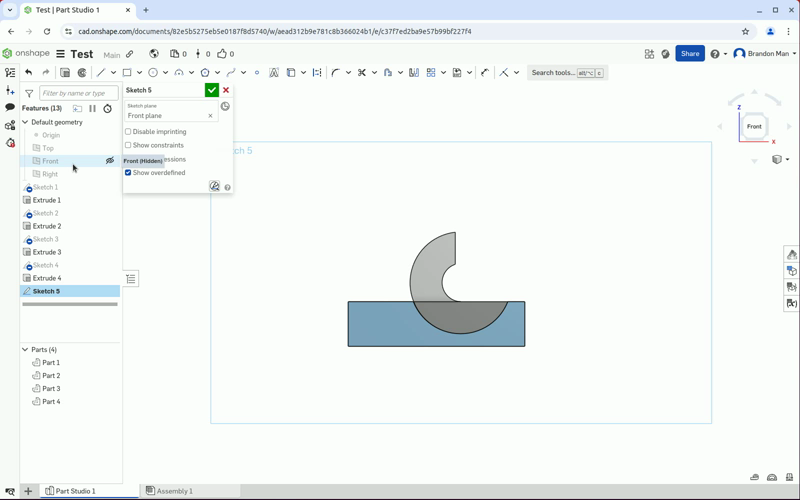
mouse_move(73, 352)
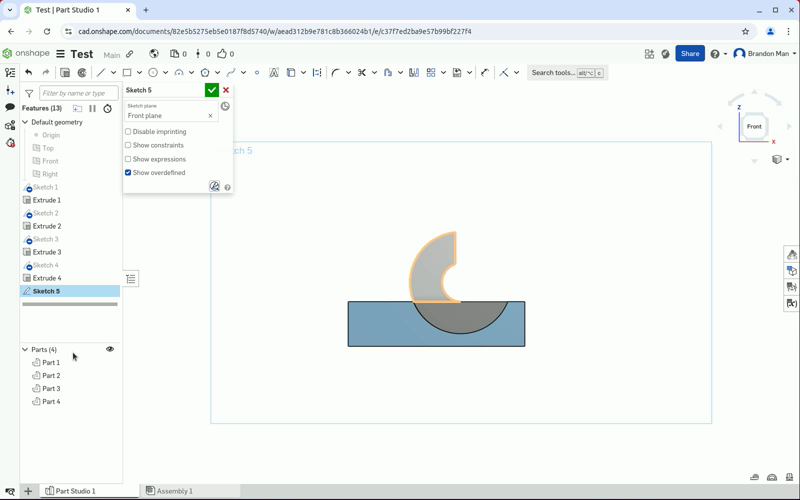
key(y)
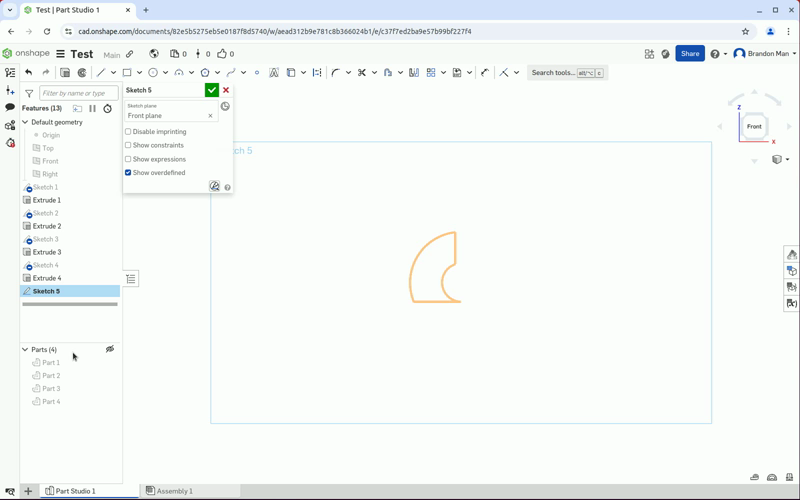
key(l)
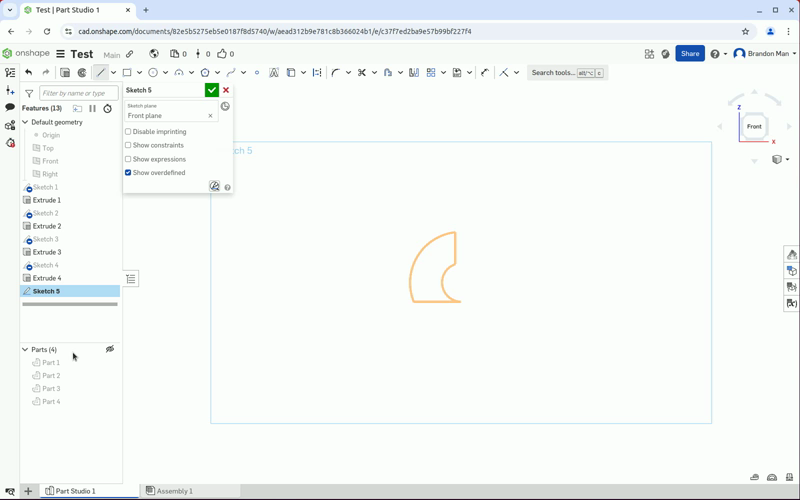
key_down(shift)
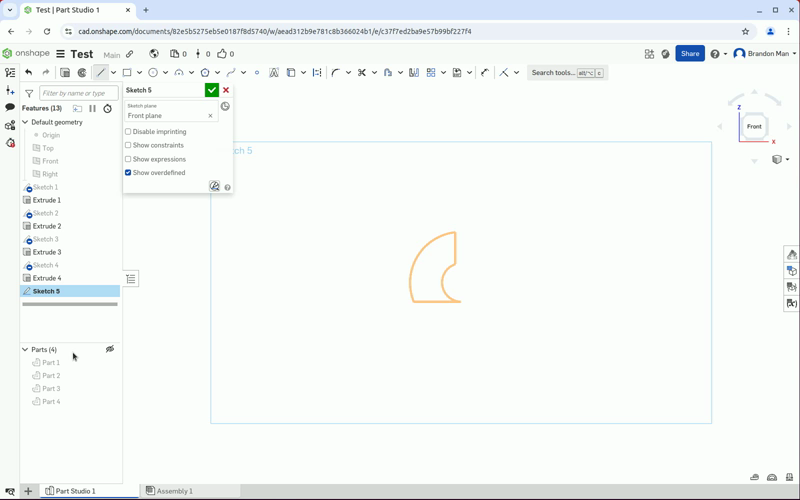
mouse_move(460, 301)
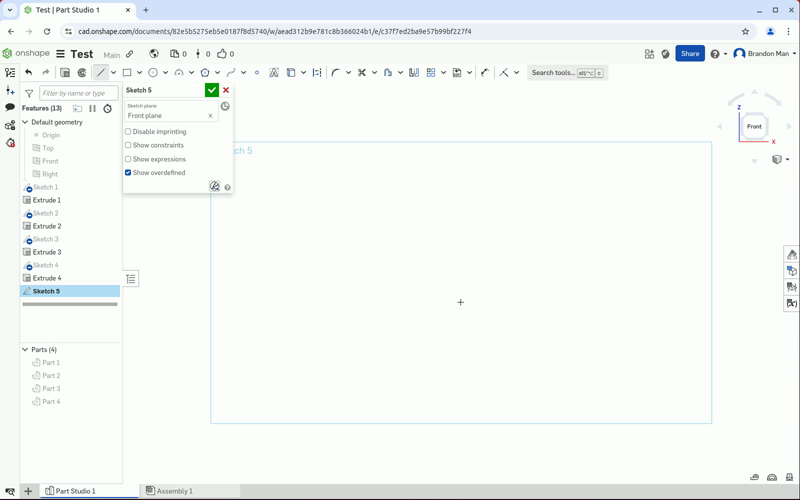
click(460, 301)
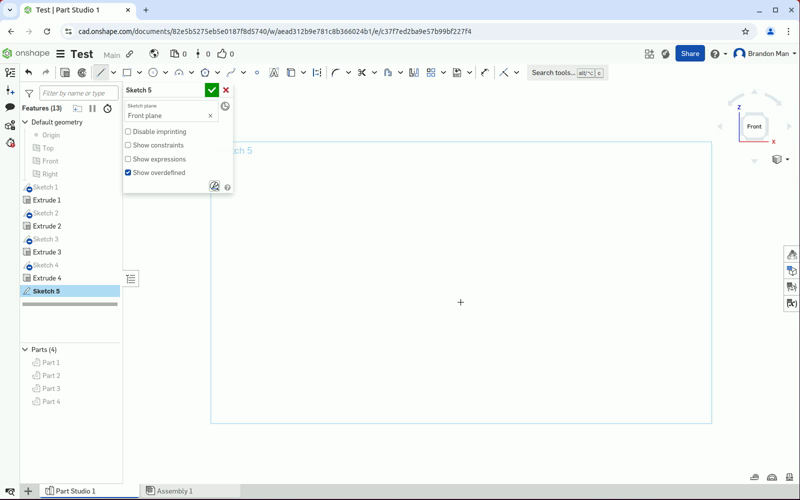
key_up(shift)
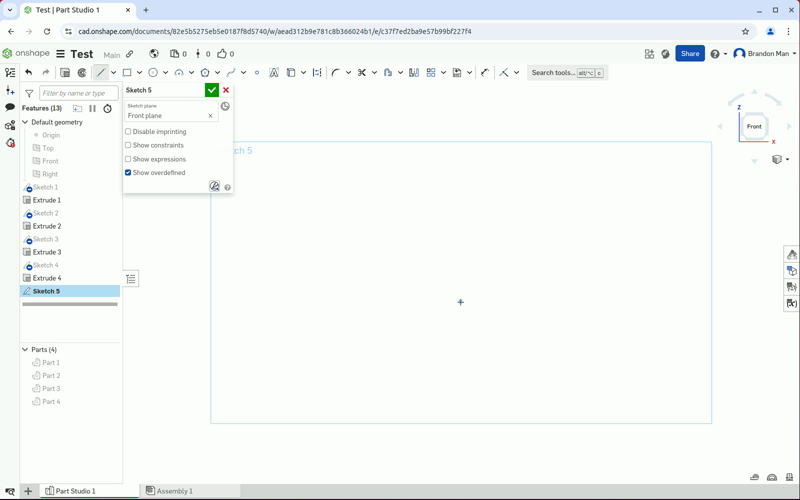
key_down(shift)
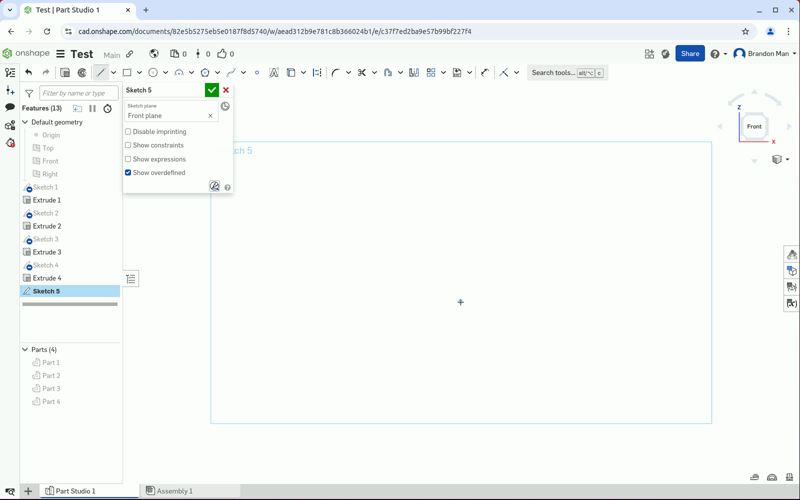
mouse_move(490, 301)
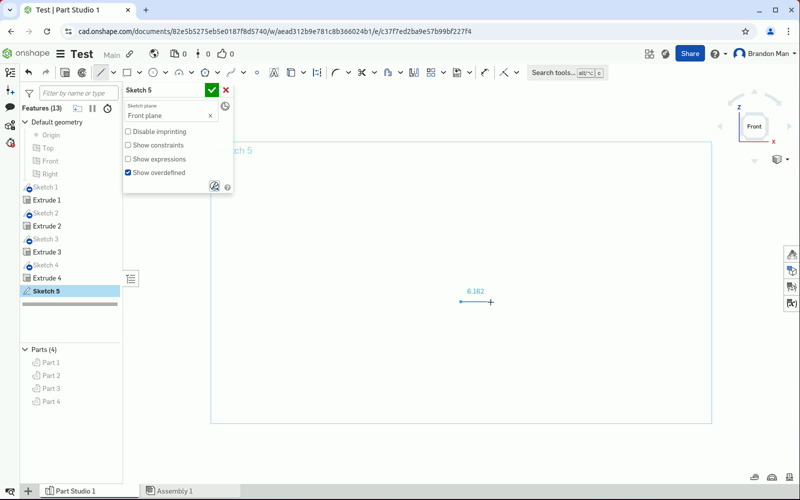
mouse_move(507, 301)
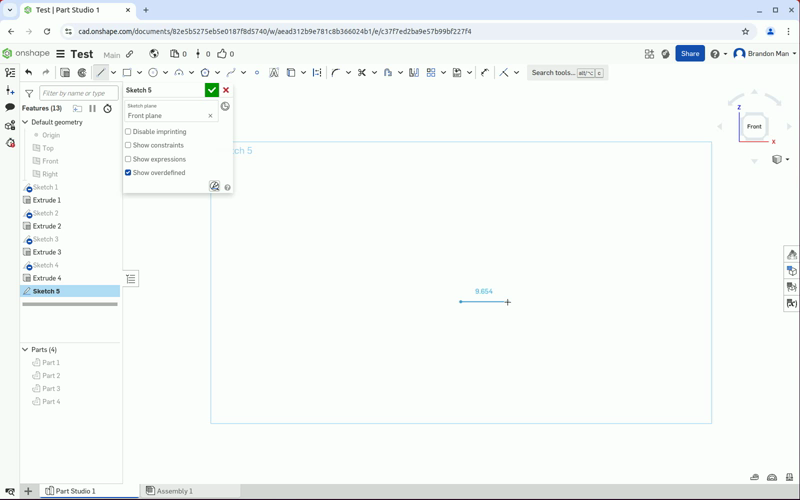
click(507, 301)
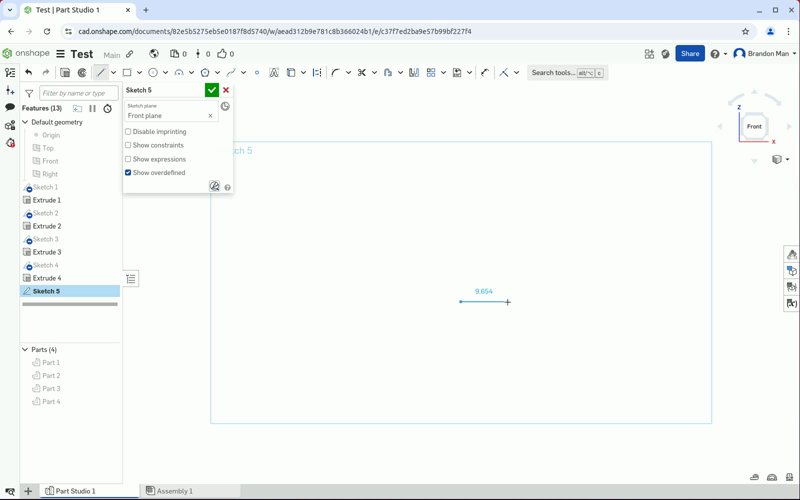
key_up(shift)
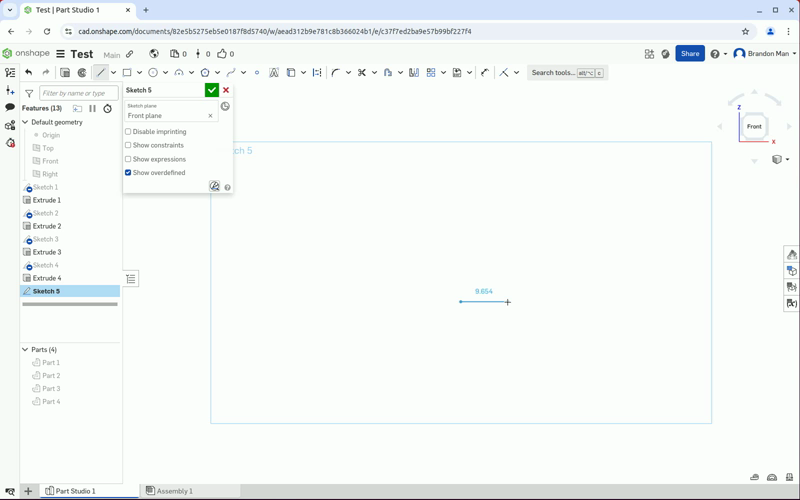
key(esc)
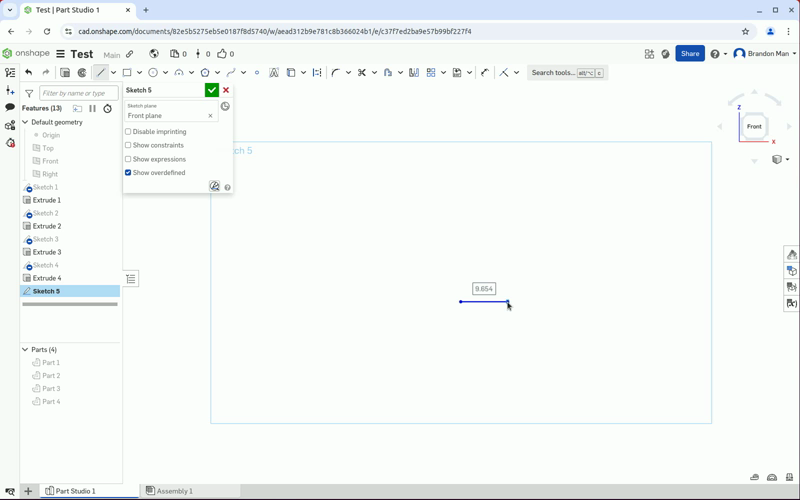
key(a)
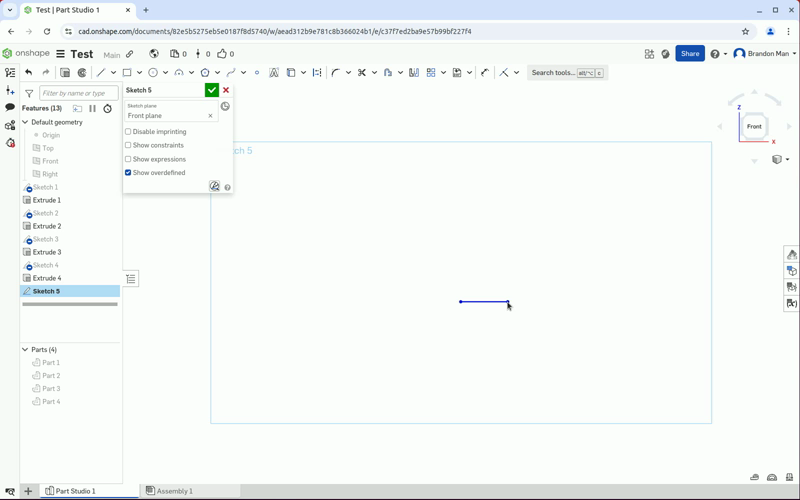
mouse_move(507, 301)
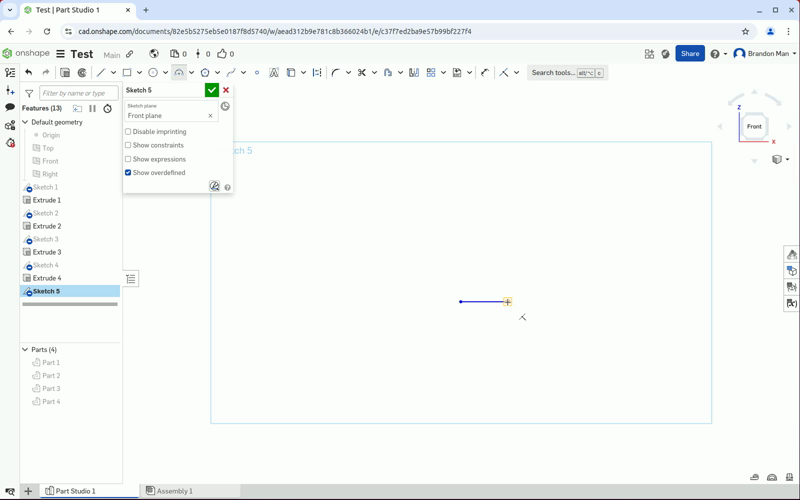
click(507, 301)
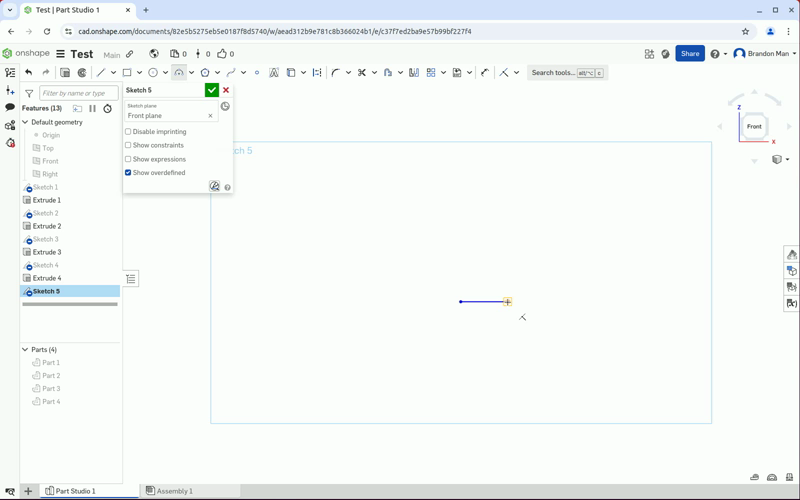
key_down(shift)
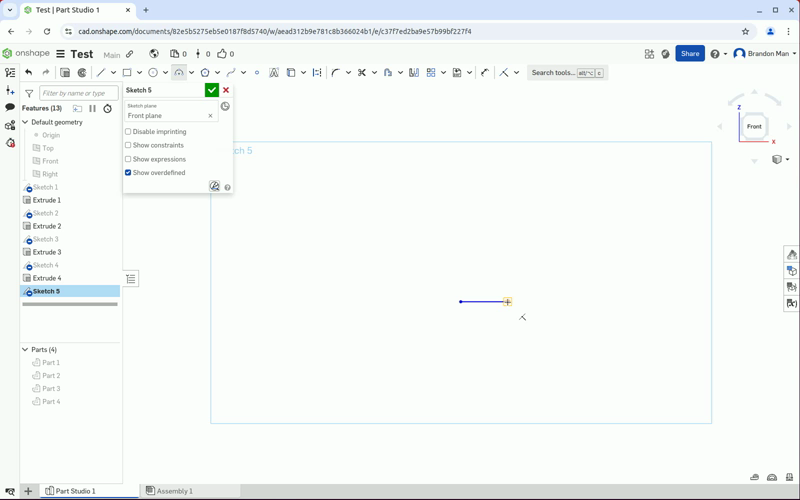
mouse_move(467, 232)
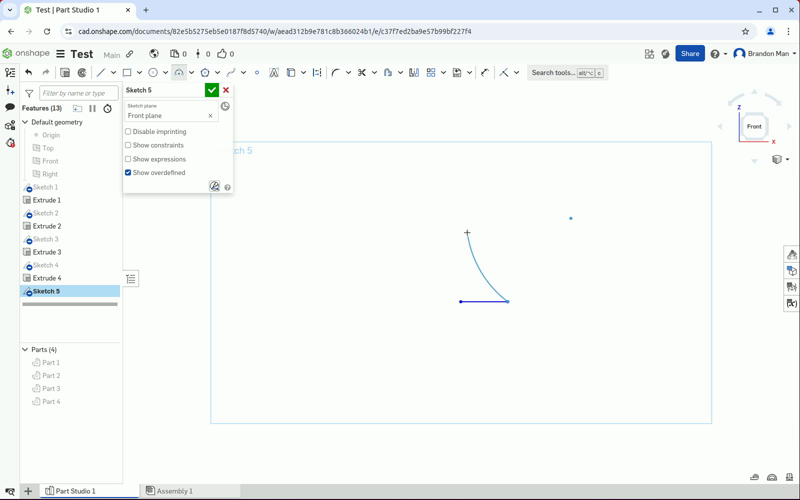
click(467, 232)
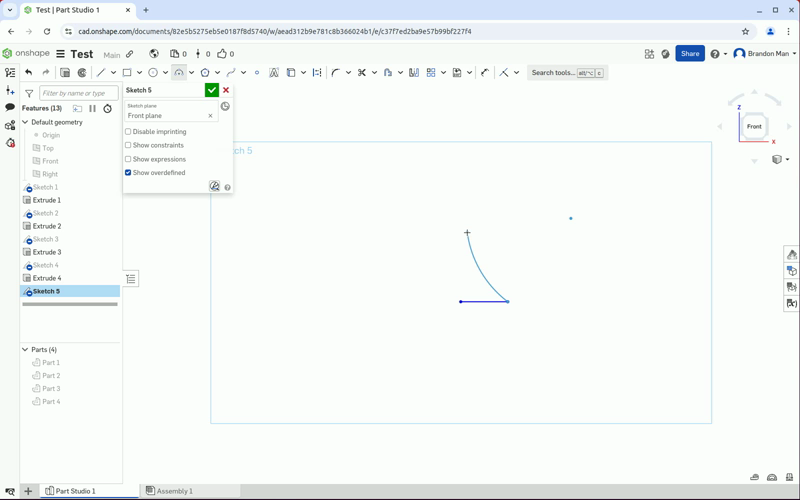
mouse_move(504, 256)
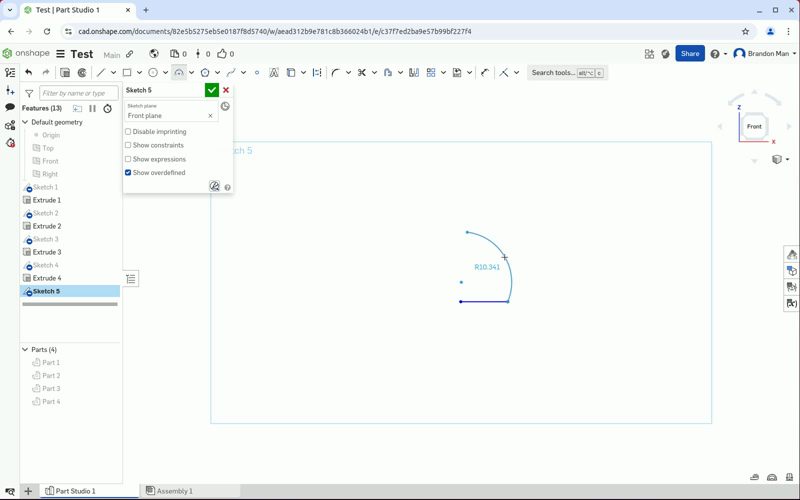
click(504, 256)
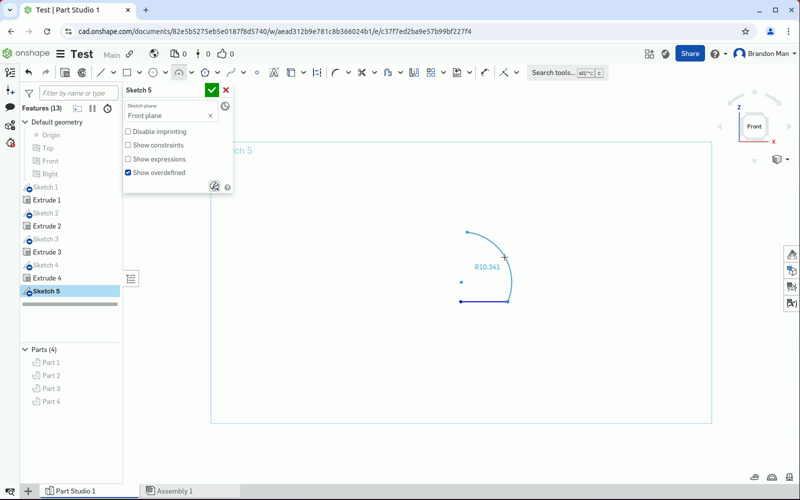
key_up(shift)
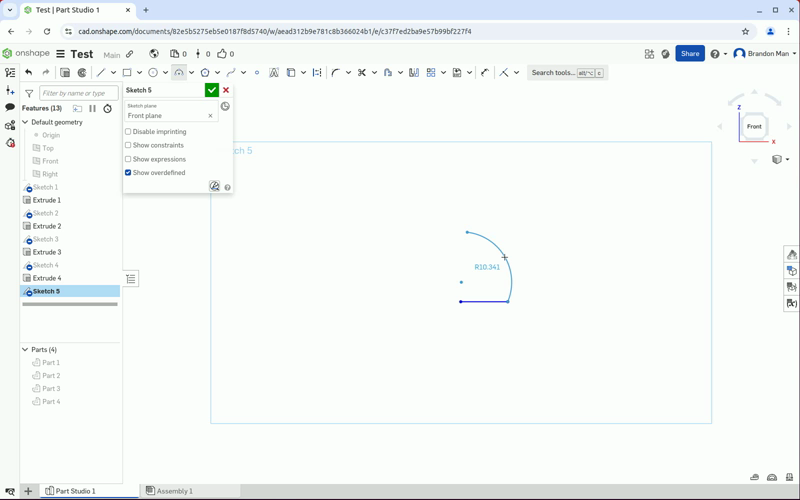
key(esc)
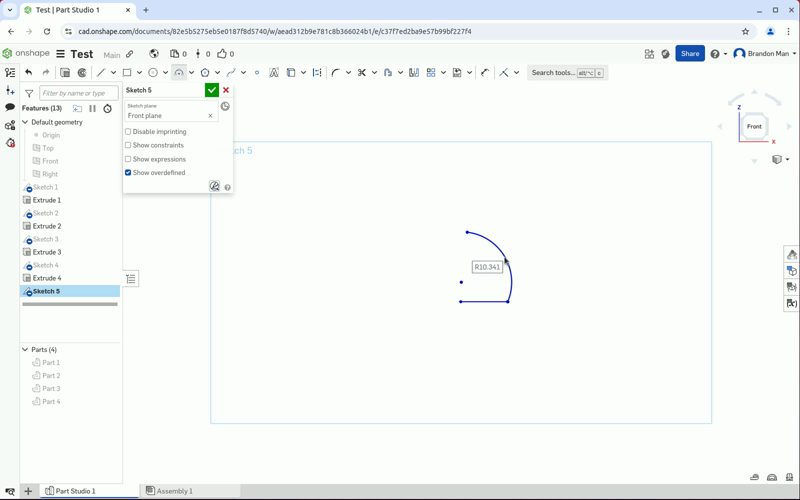
key(l)
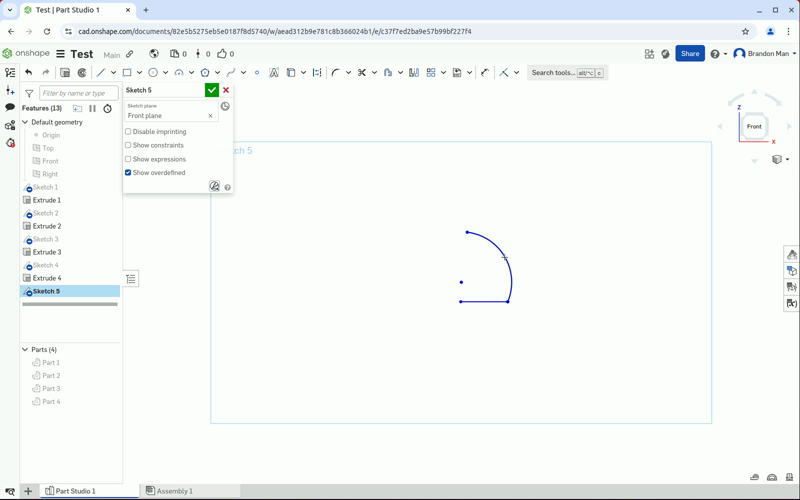
mouse_move(467, 232)
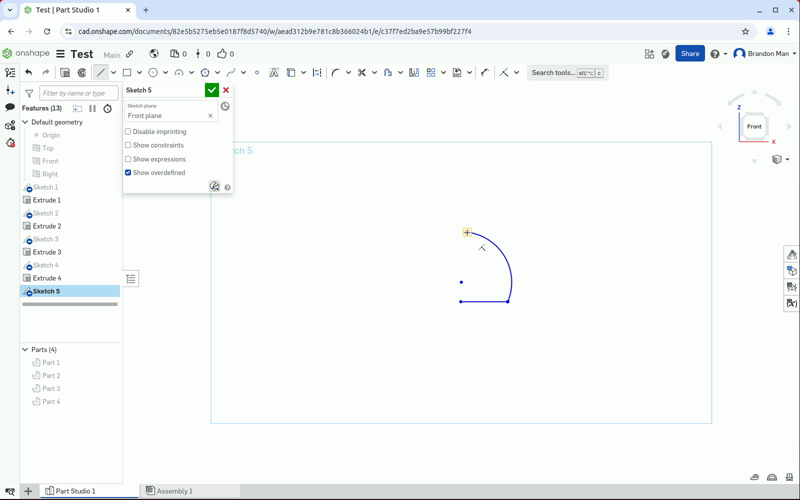
click(467, 232)
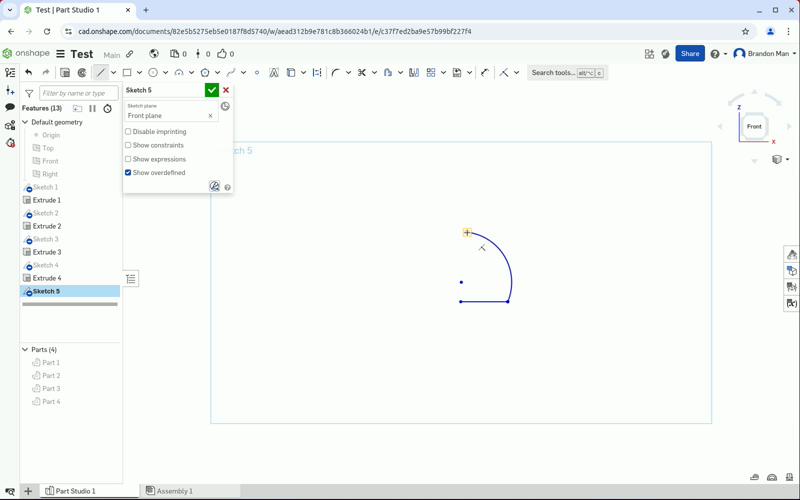
key_down(shift)
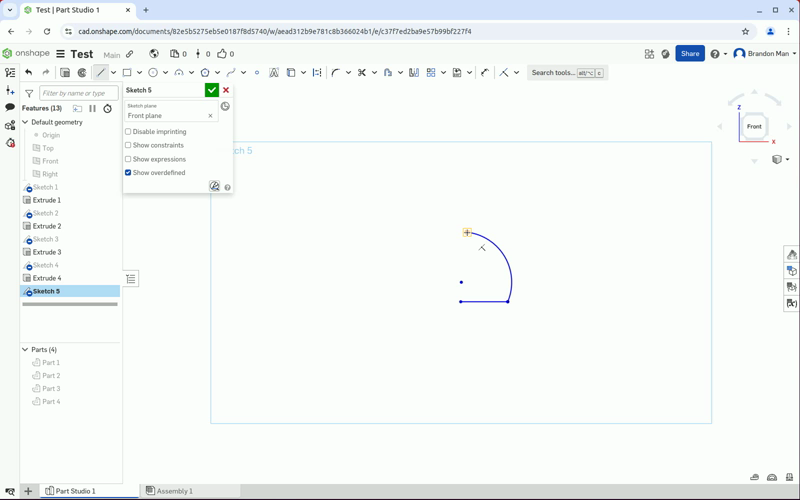
mouse_move(497, 232)
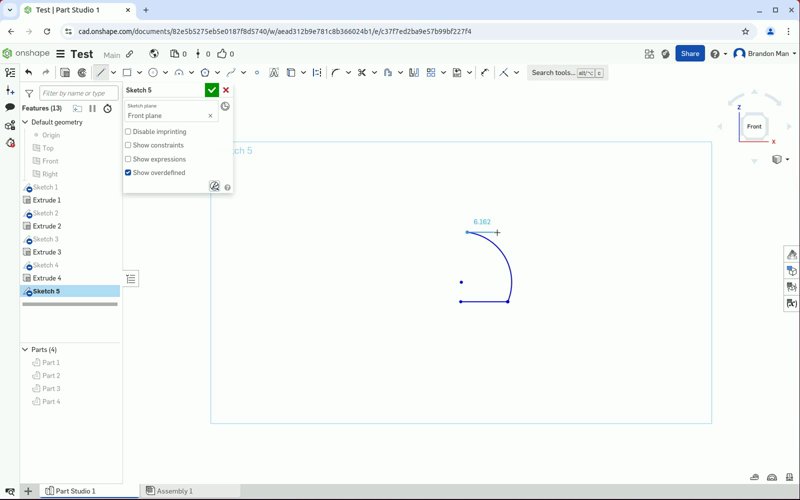
mouse_move(467, 264)
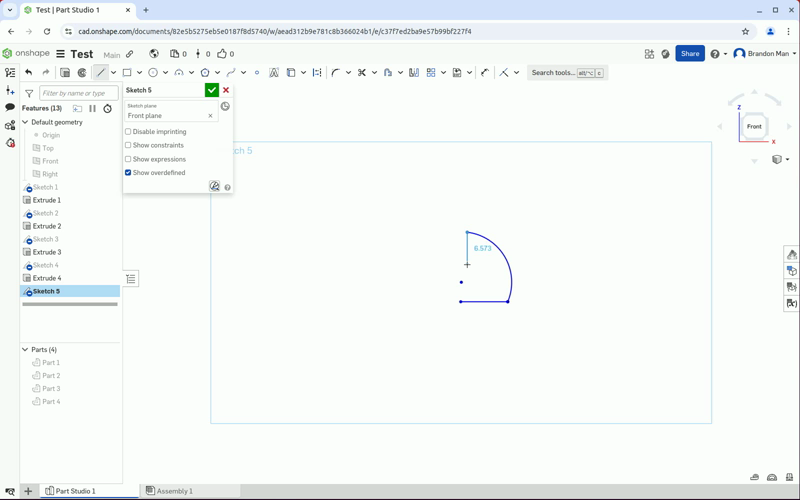
click(467, 264)
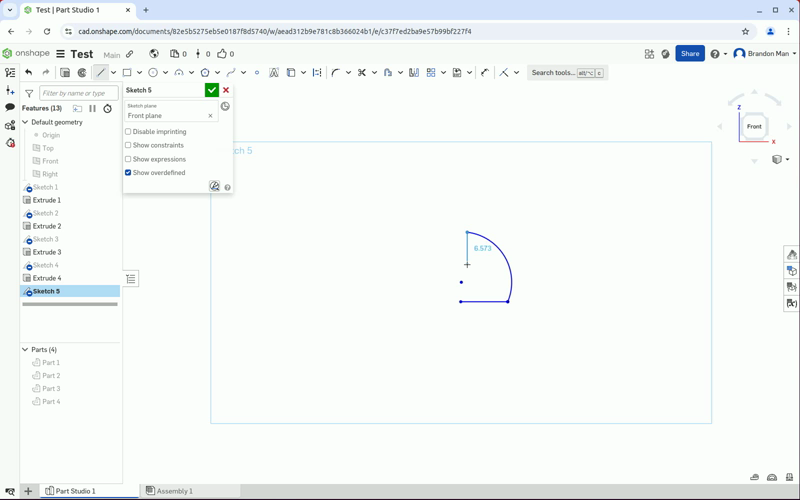
key_up(shift)
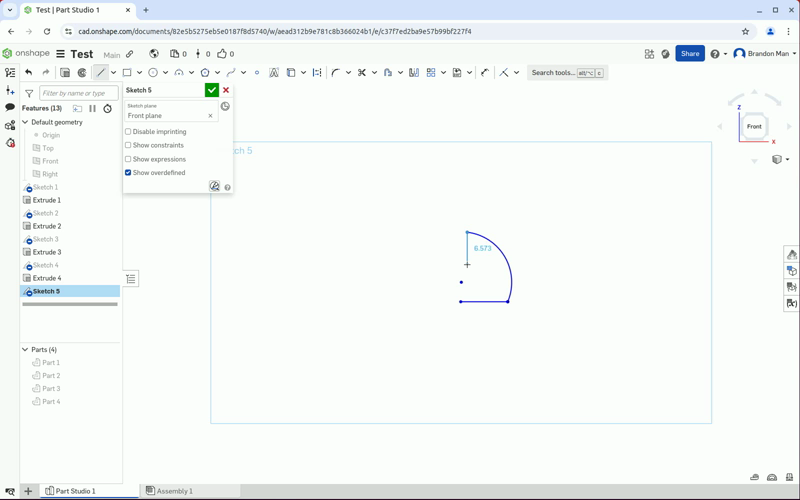
key(esc)
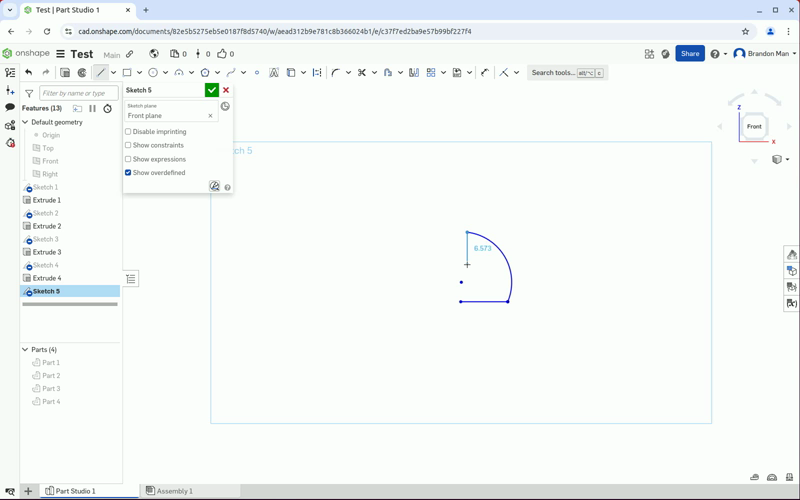
key(a)
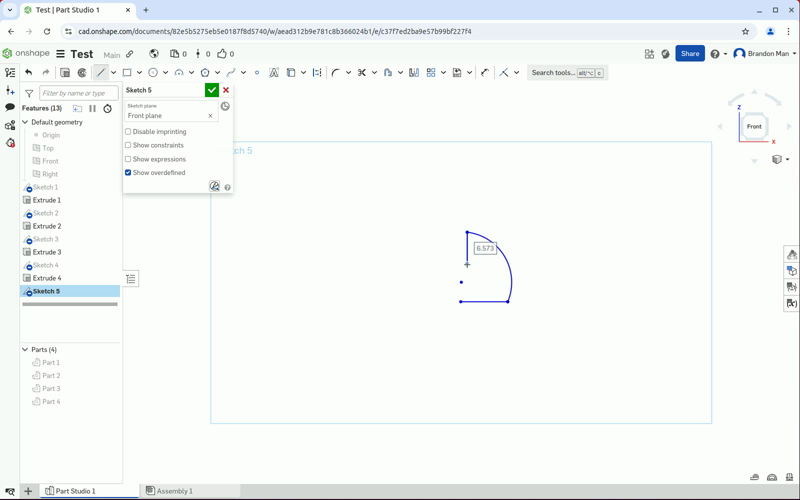
mouse_move(467, 264)
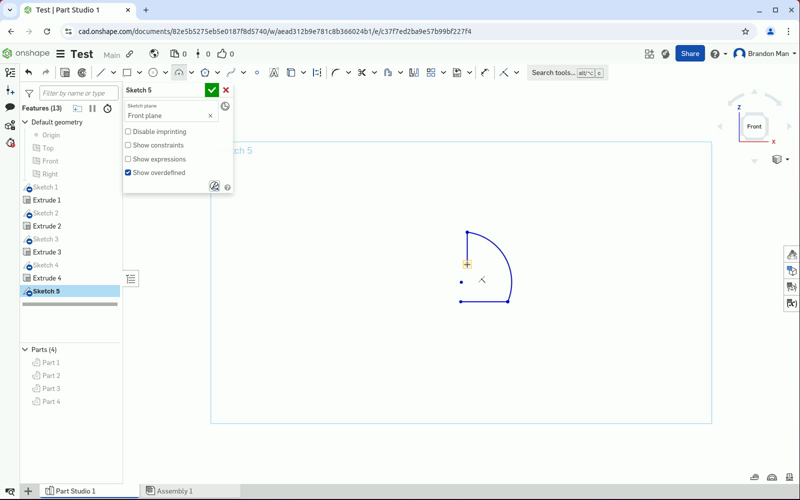
click(467, 264)
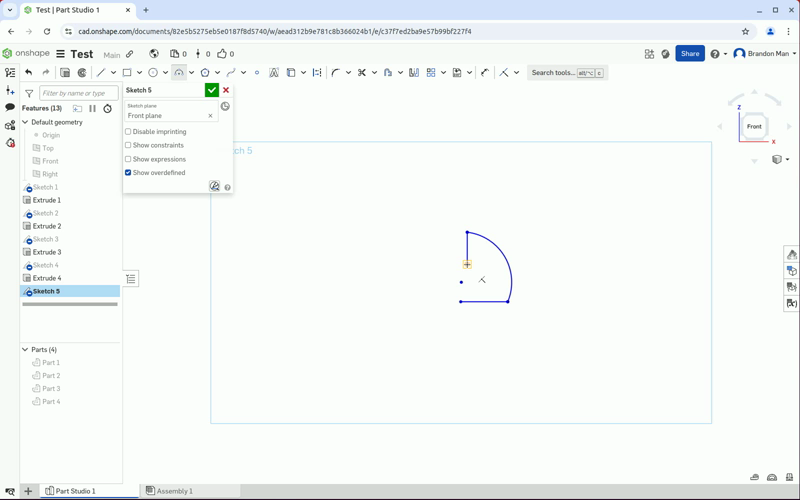
mouse_move(460, 301)
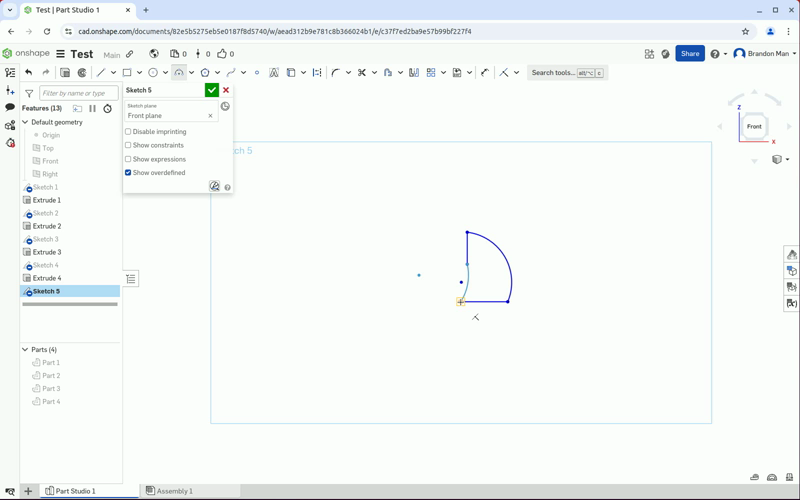
click(460, 301)
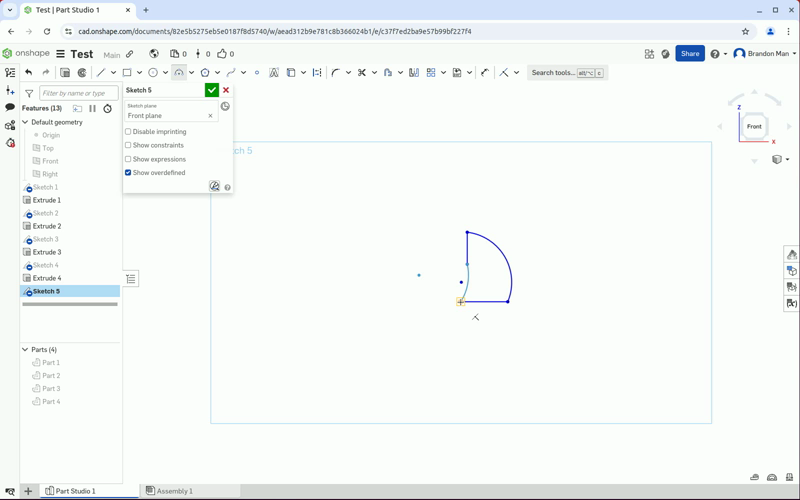
key_down(shift)
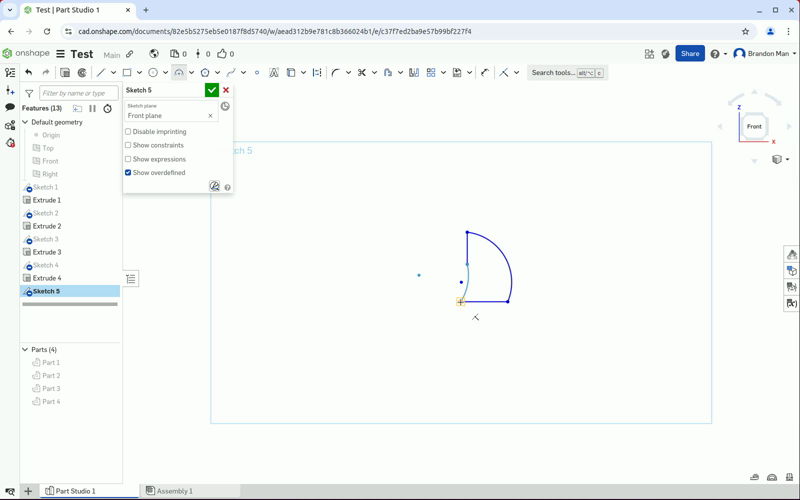
mouse_move(479, 285)
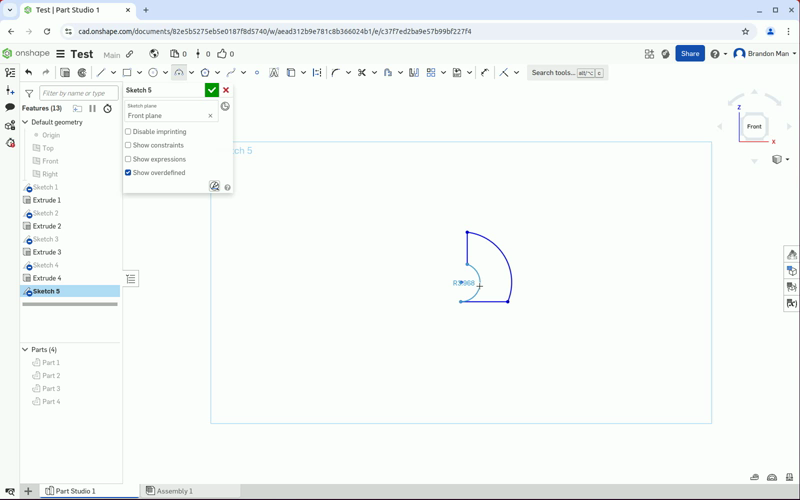
click(479, 285)
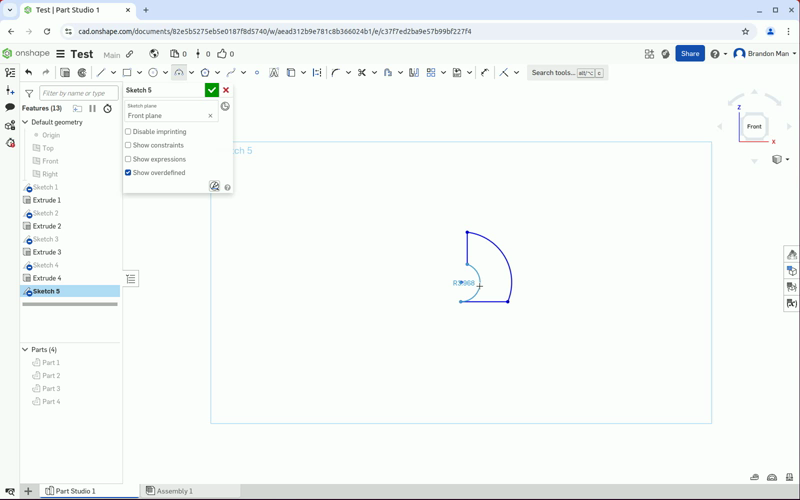
key_up(shift)
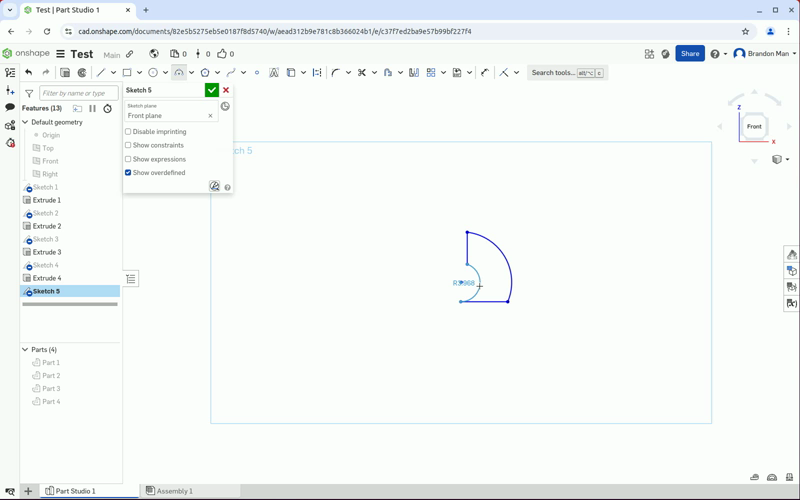
key(esc)
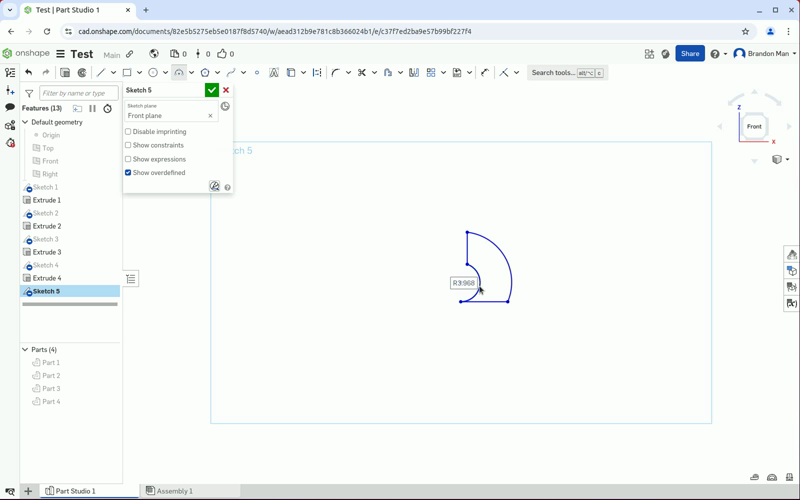
mouse_move(496, 290)
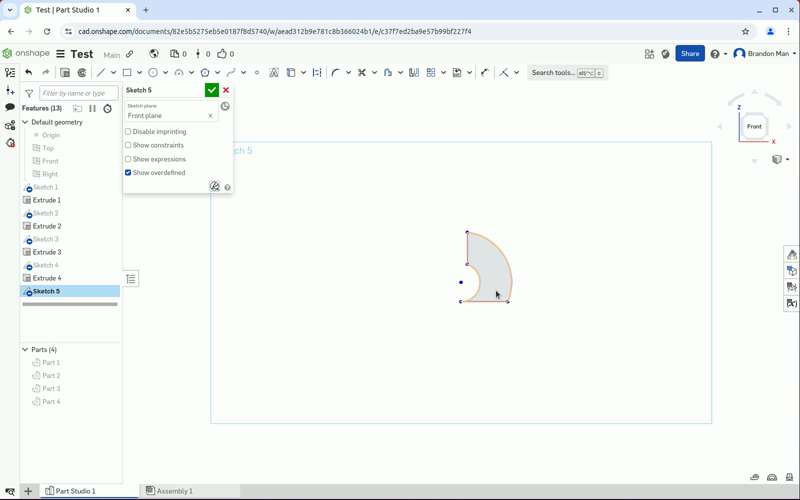
click(496, 290)
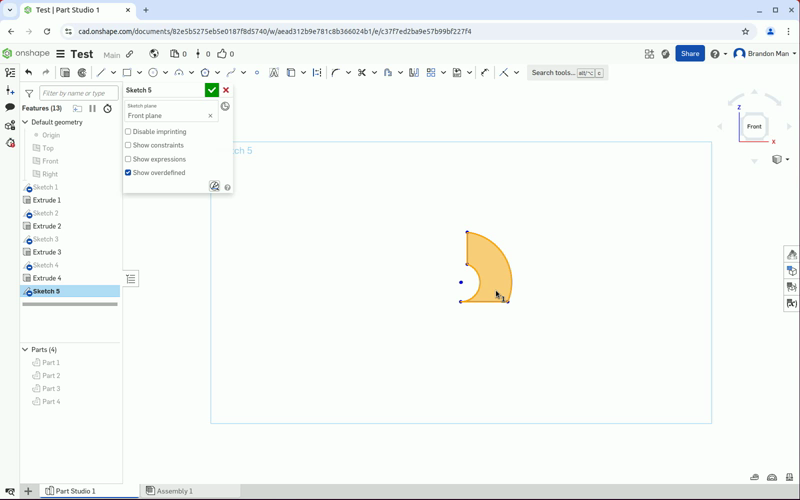
mouse_move(73, 352)
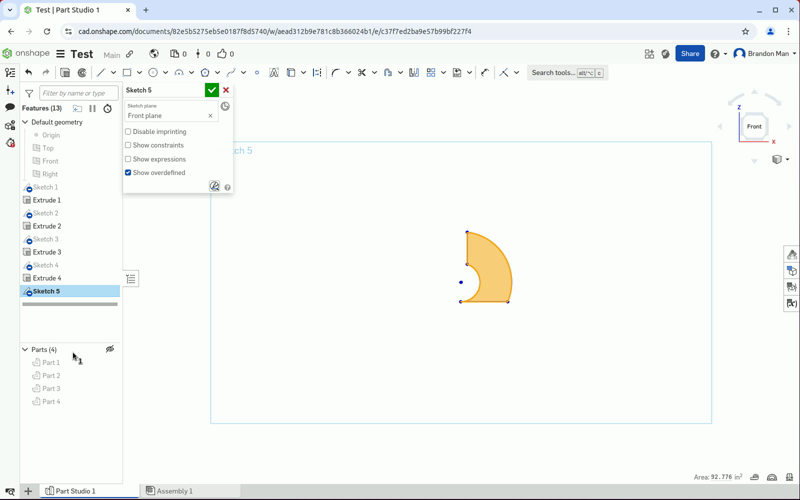
key(shift+y)
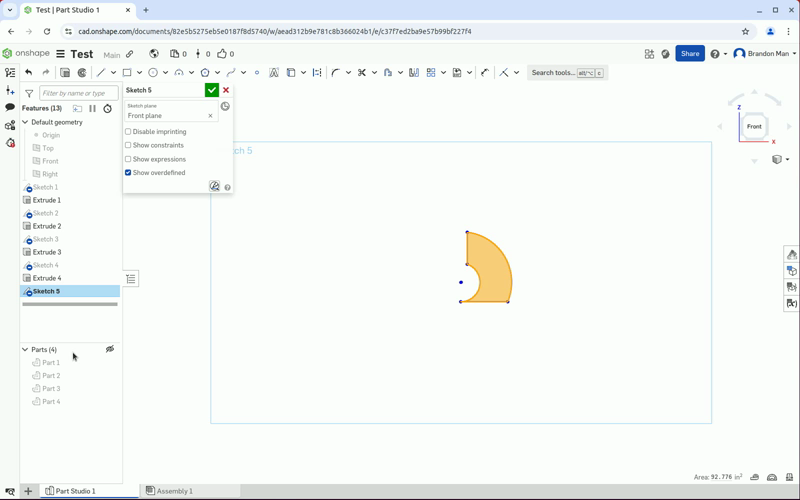
key(shift+e)
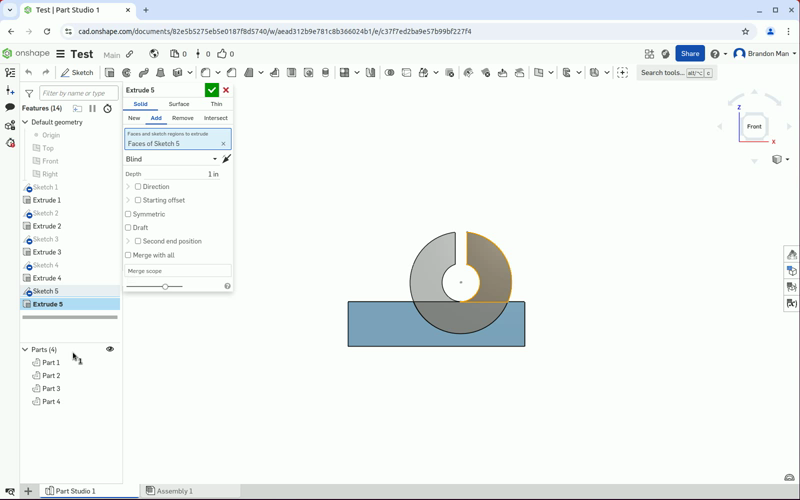
mouse_move(143, 106)
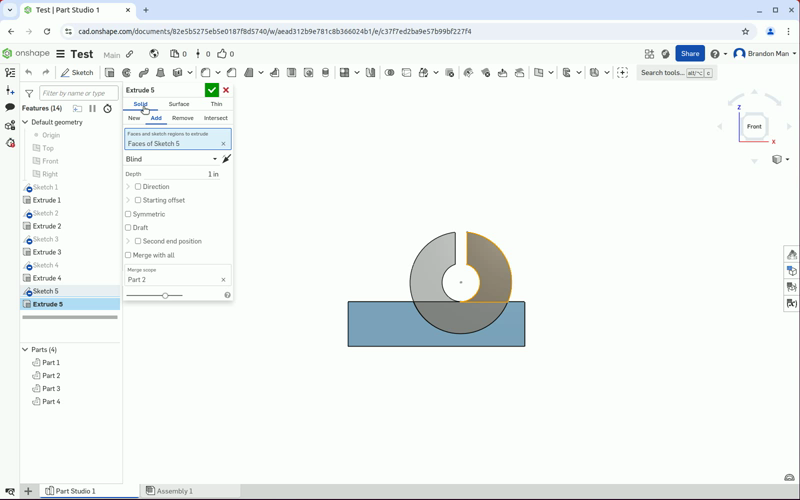
click(143, 106)
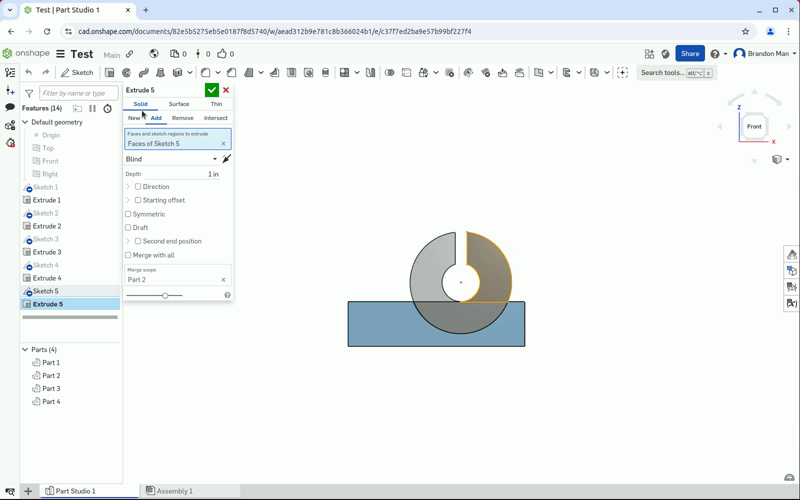
mouse_move(137, 120)
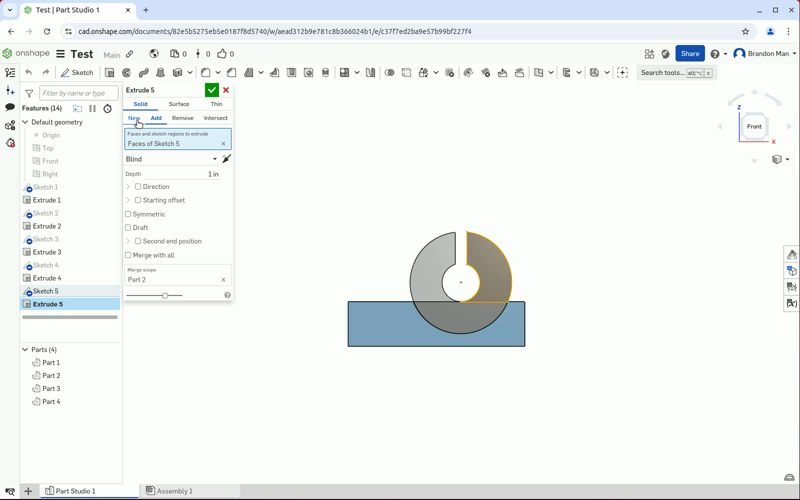
click(137, 120)
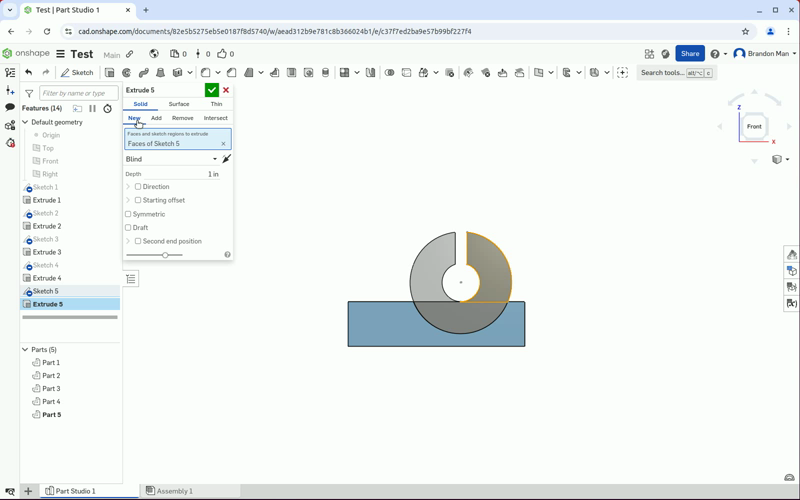
key(tab, 4)
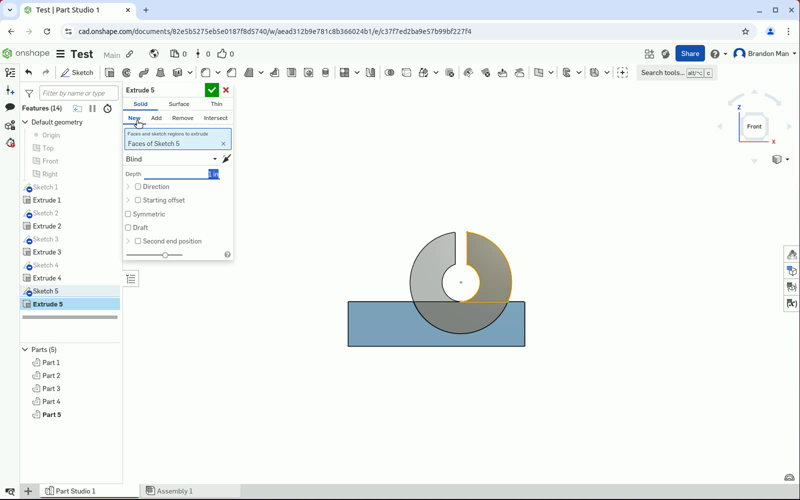
text(7.703)
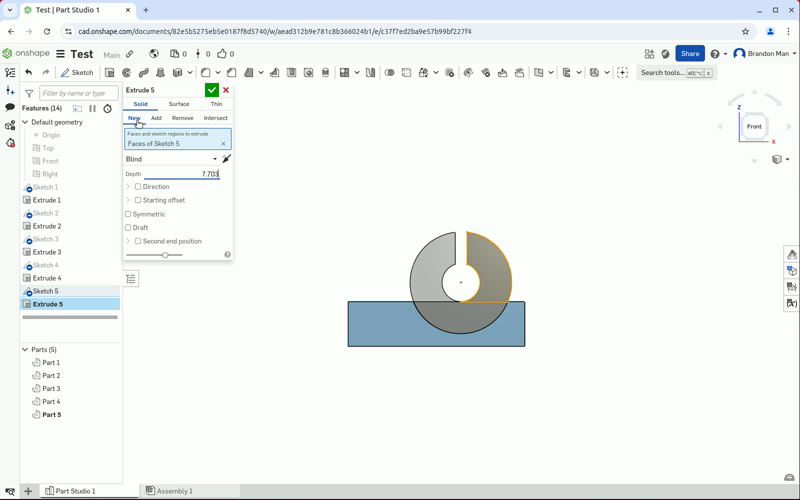
key(enter)
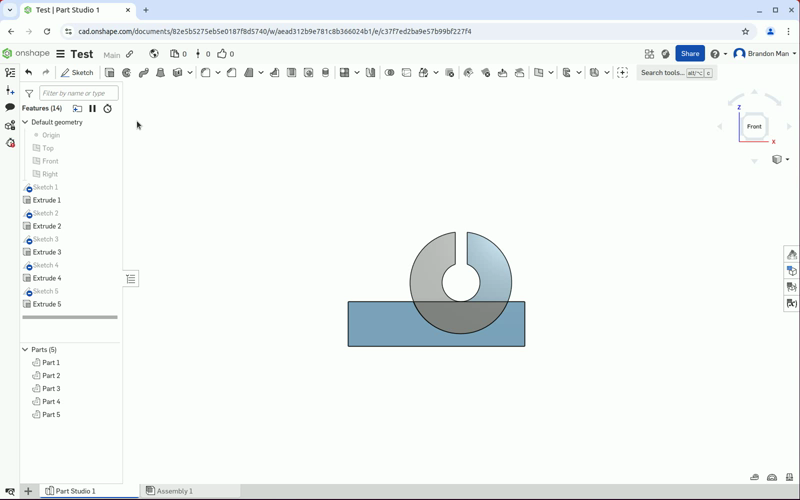
key(shift+h)
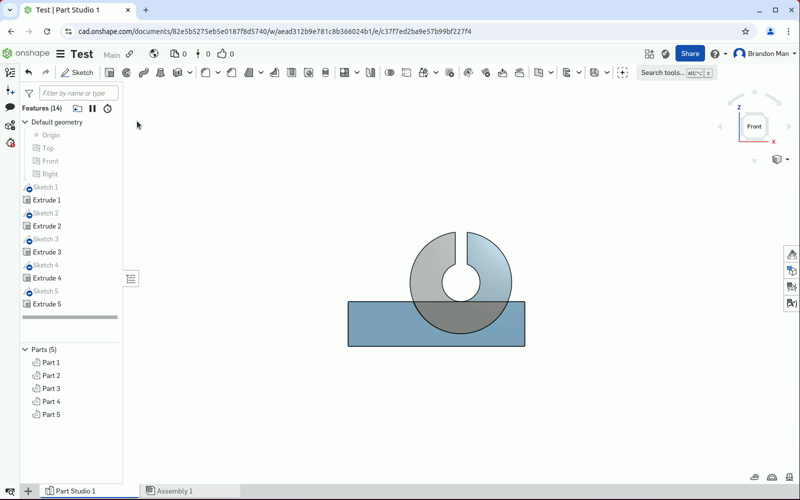
key(shift+h)
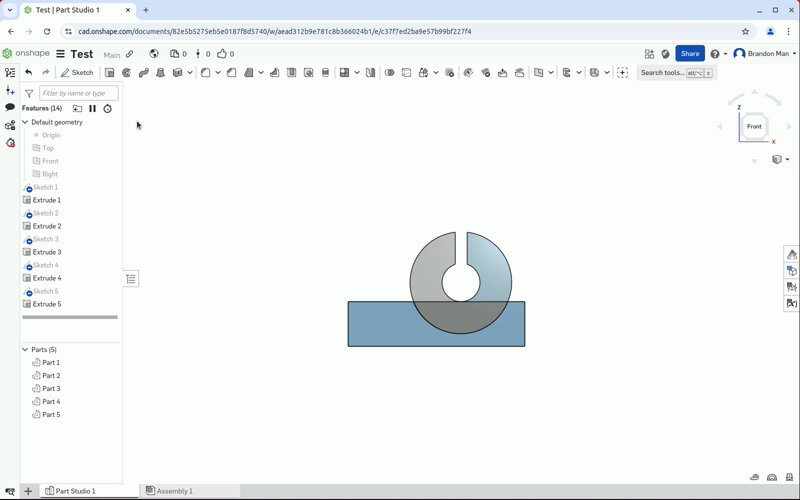
mouse_move(73, 189)
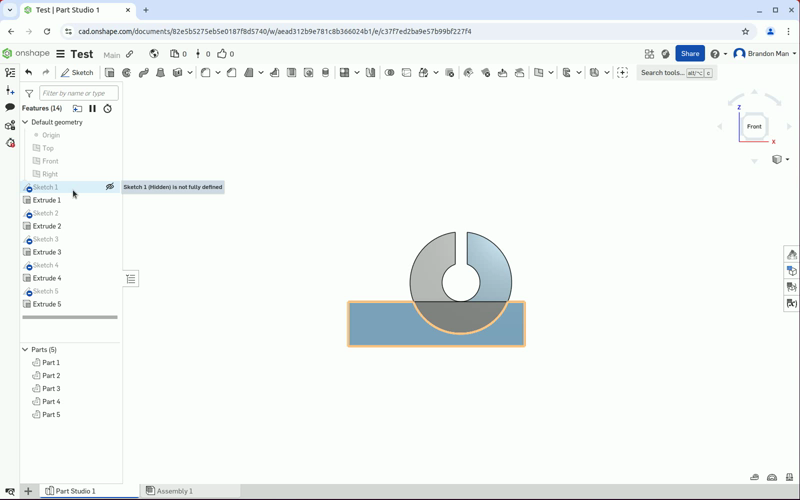
click(73, 189)
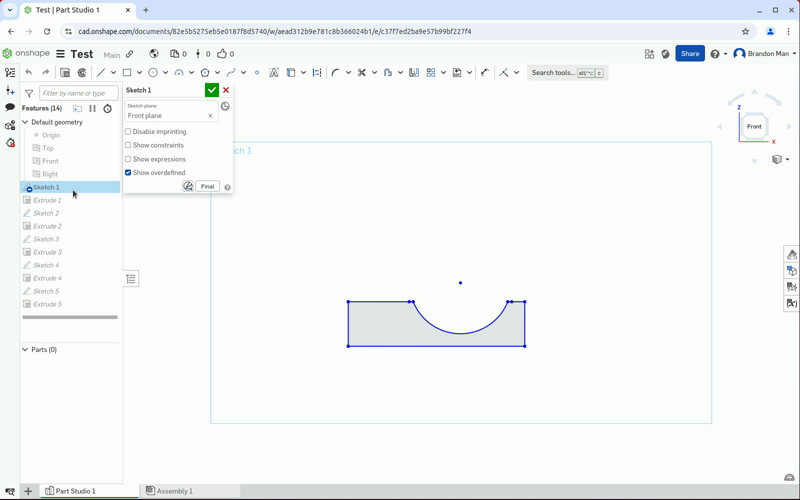
mouse_move(229, 92)
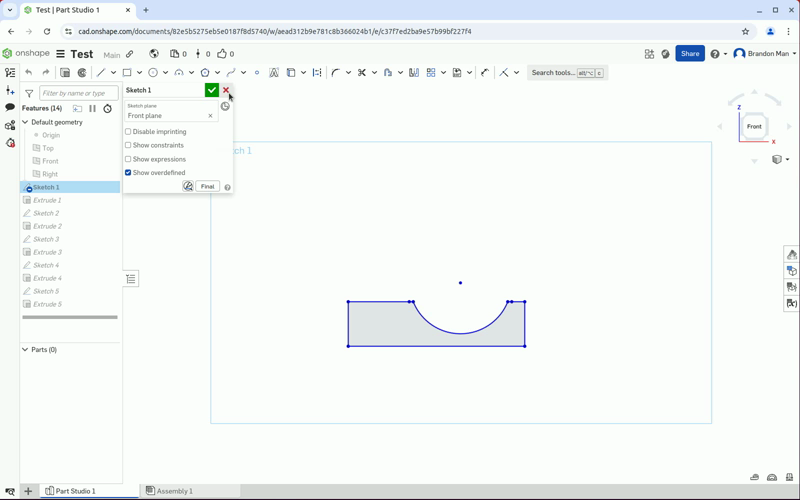
click(229, 92)
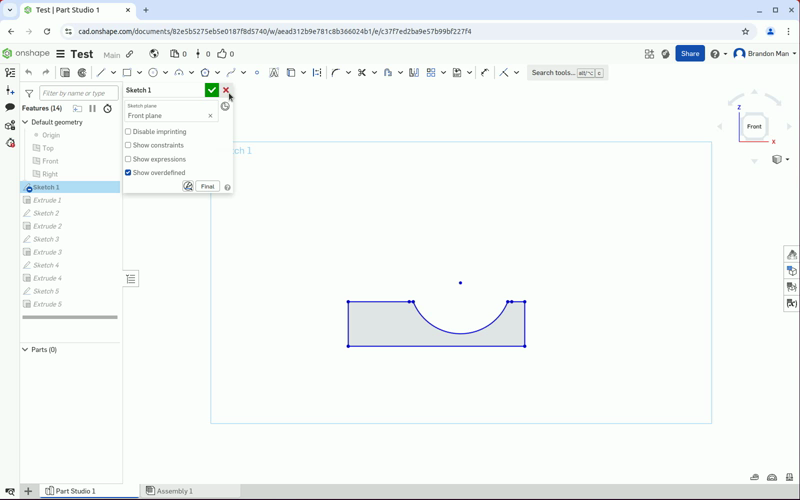
key(shift+s)
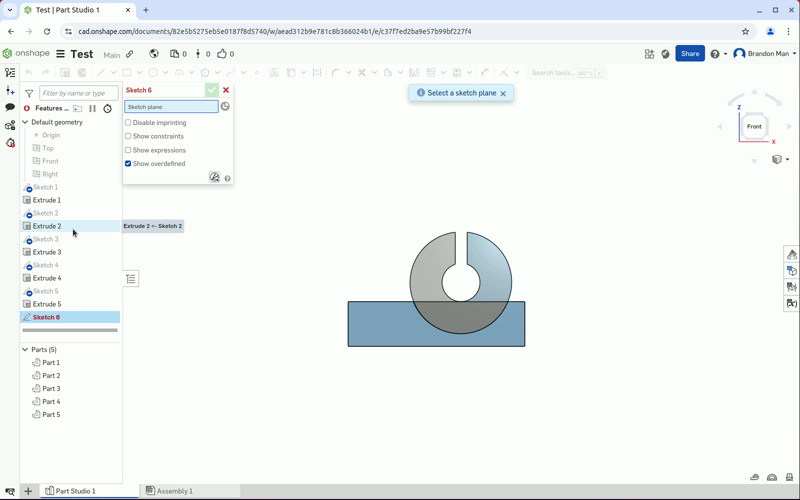
scroll(3)
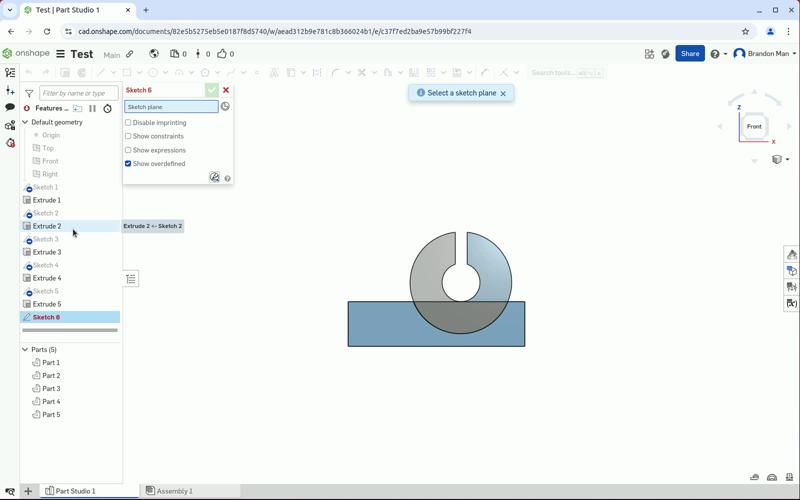
mouse_move(73, 163)
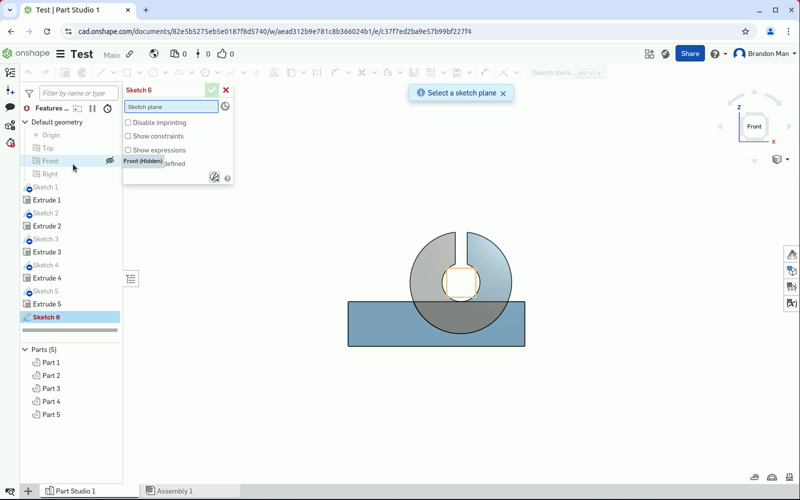
click(73, 163)
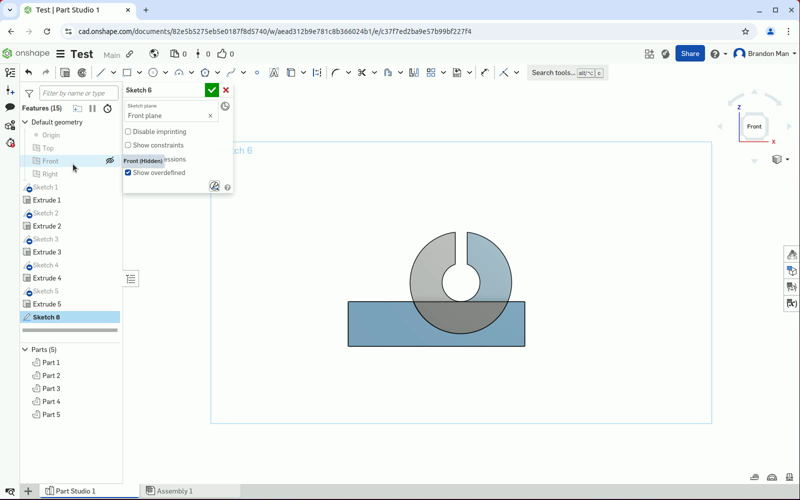
mouse_move(73, 352)
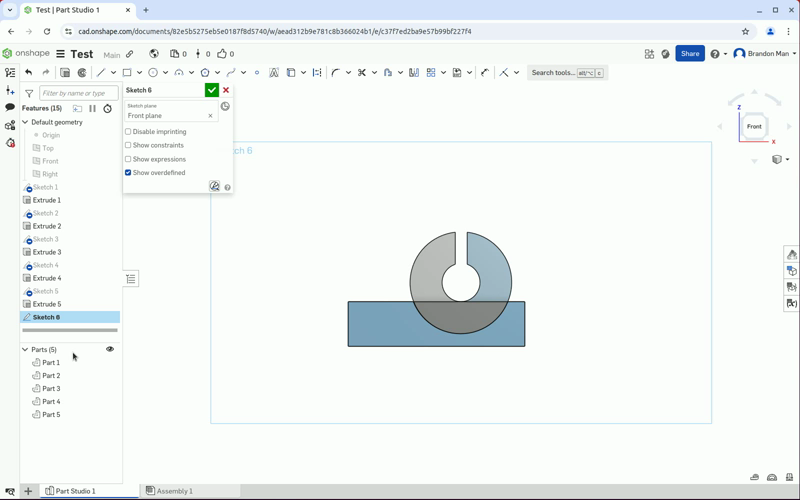
key(y)
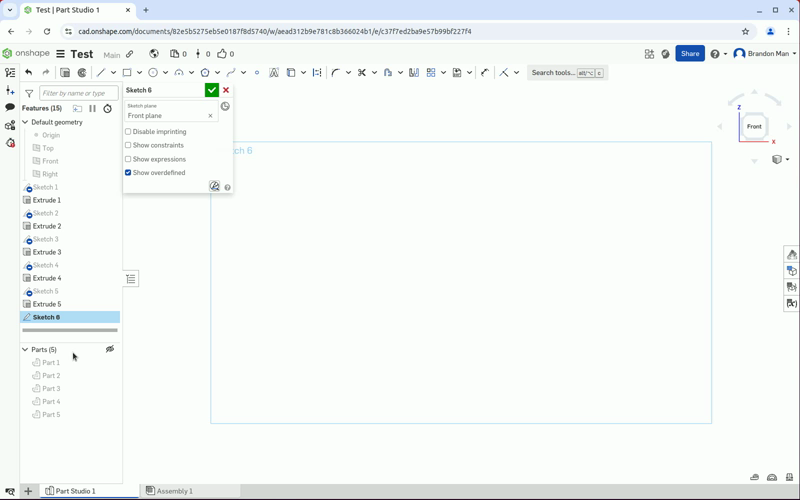
key(a)
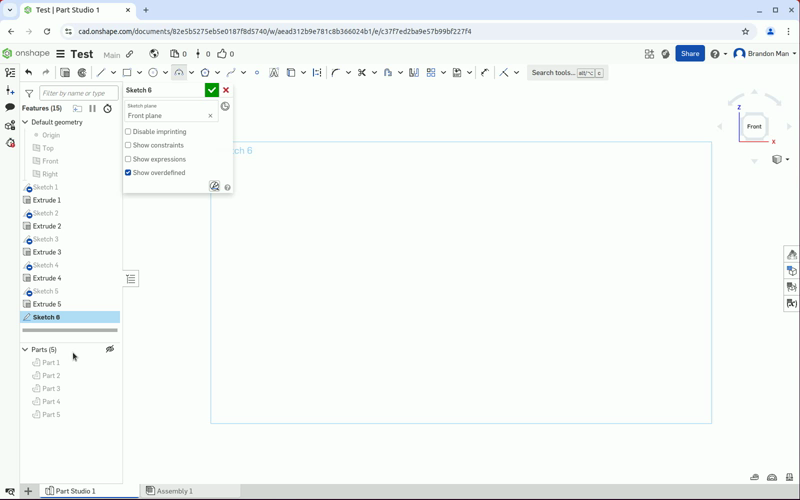
key_down(shift)
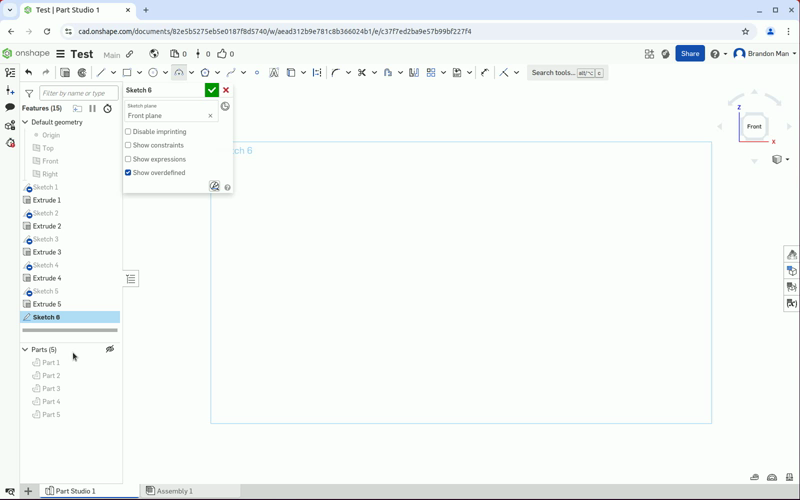
mouse_move(413, 301)
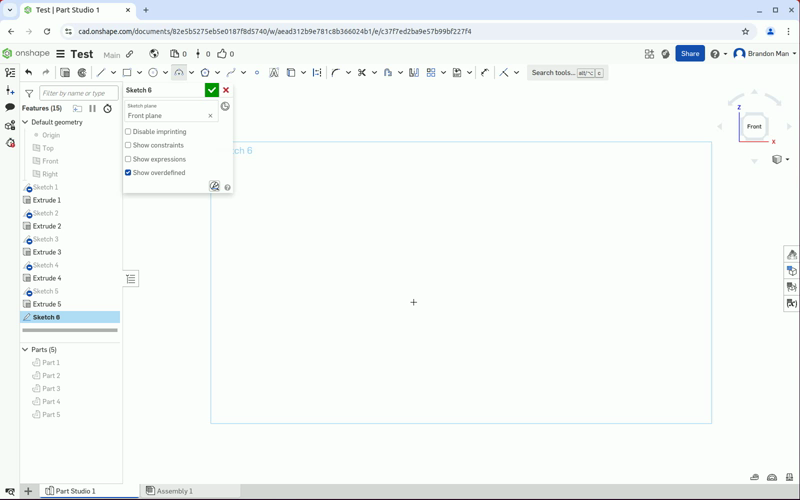
click(413, 301)
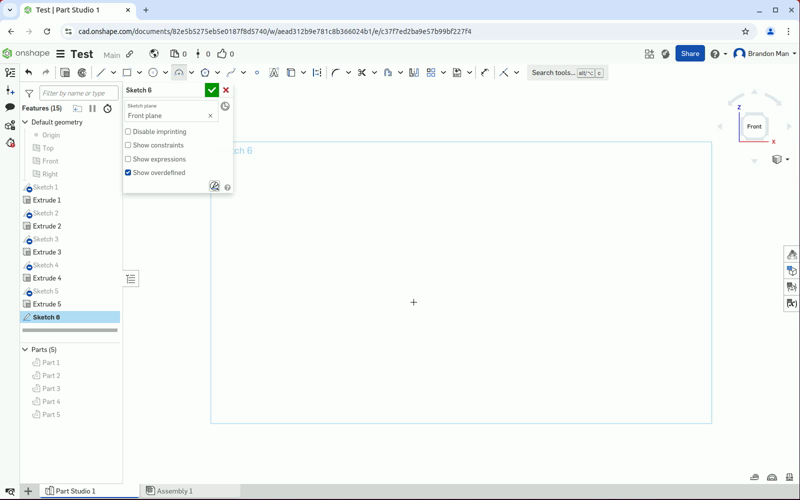
key_up(shift)
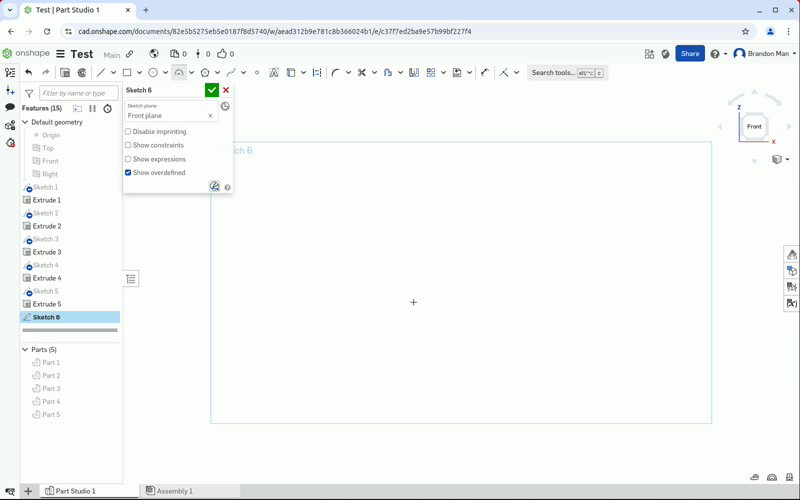
key_down(shift)
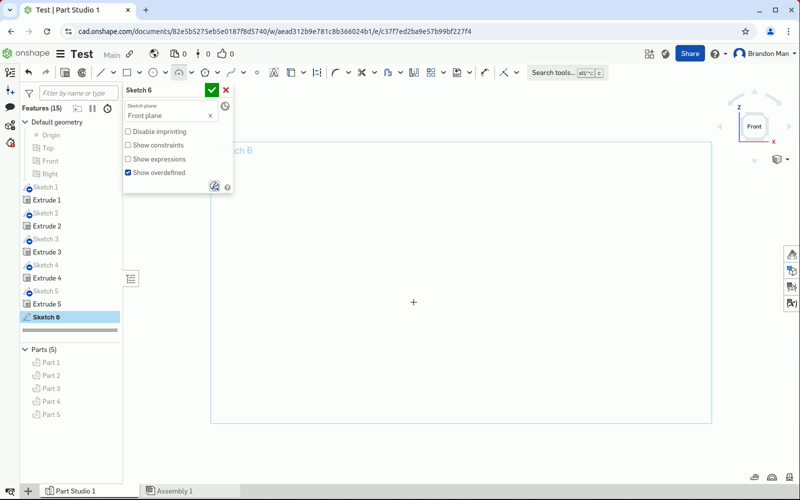
mouse_move(507, 301)
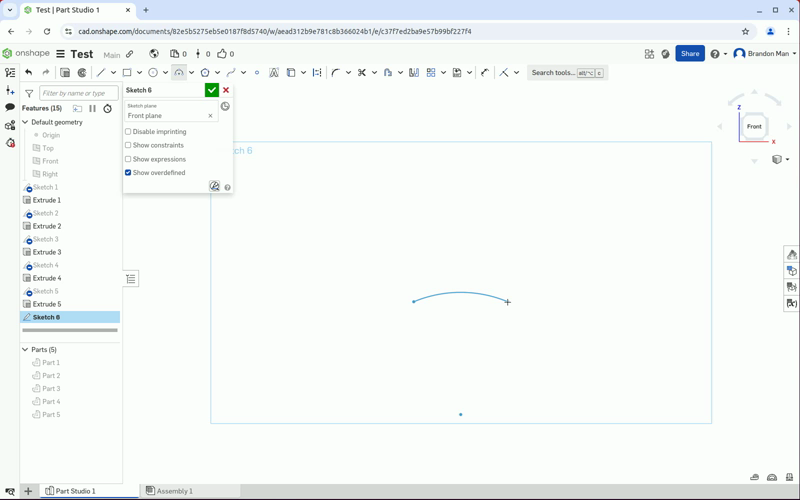
click(507, 301)
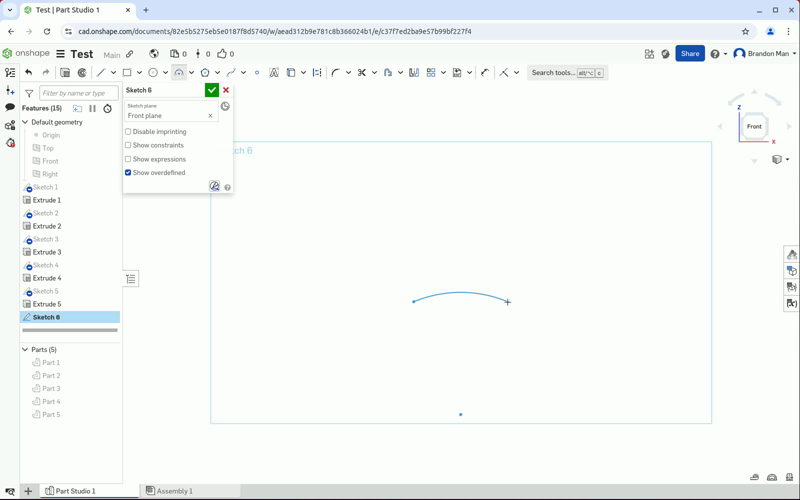
mouse_move(461, 333)
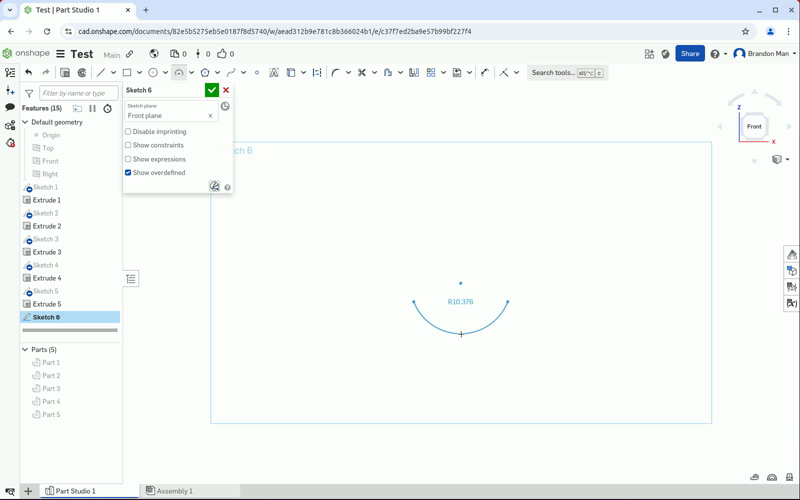
click(461, 333)
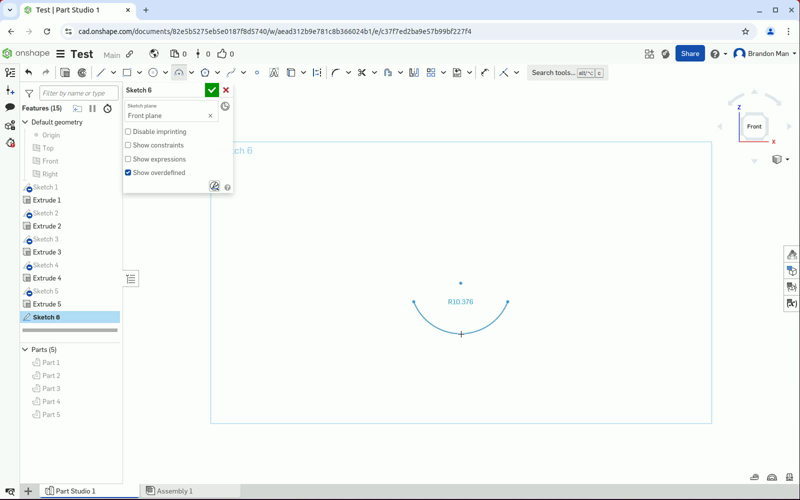
key_up(shift)
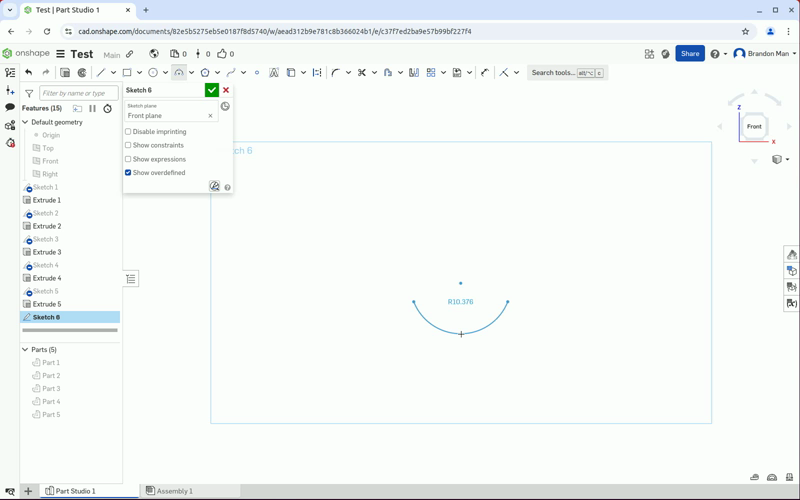
key(esc)
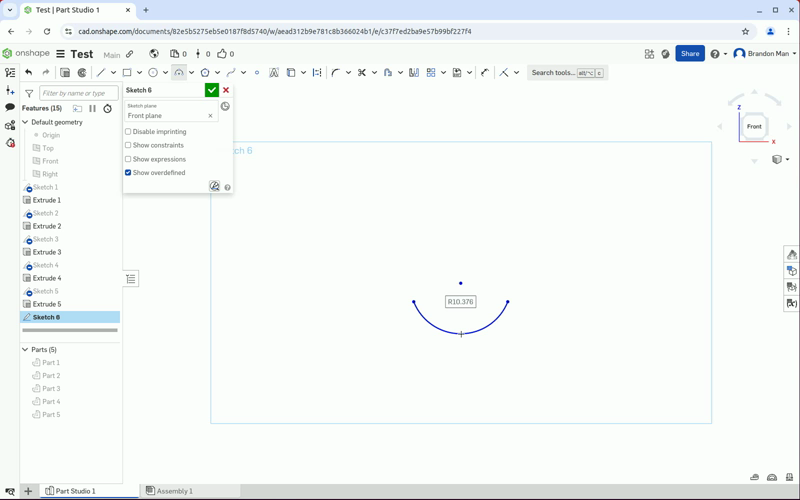
key(l)
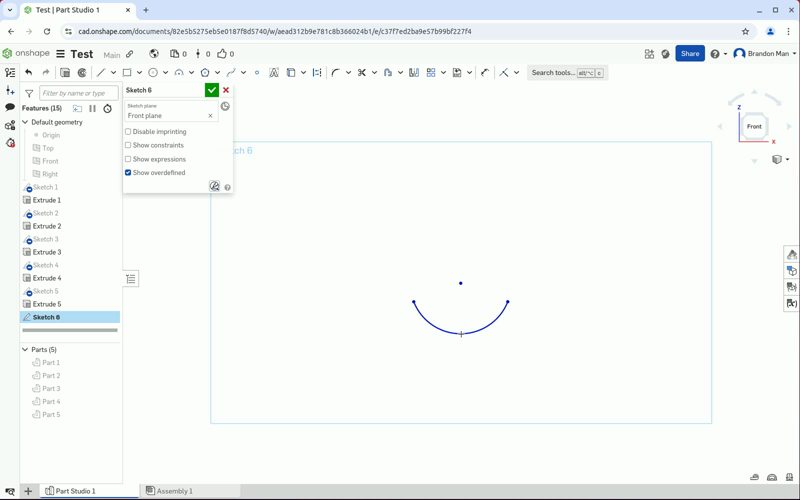
mouse_move(507, 301)
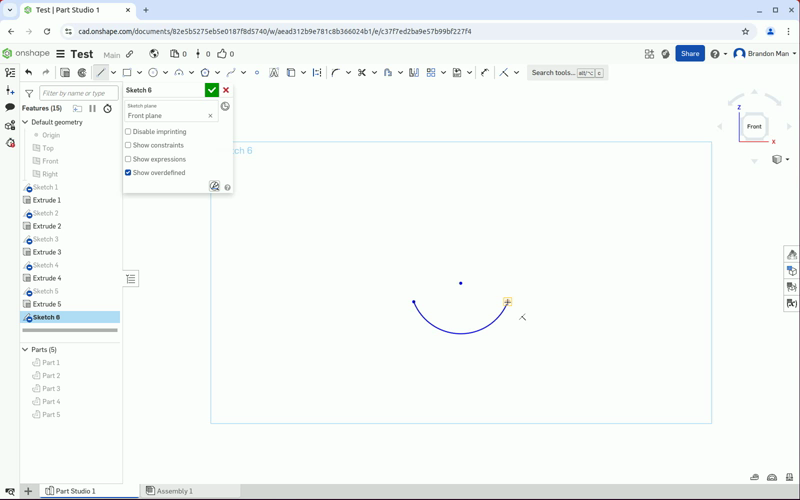
click(507, 301)
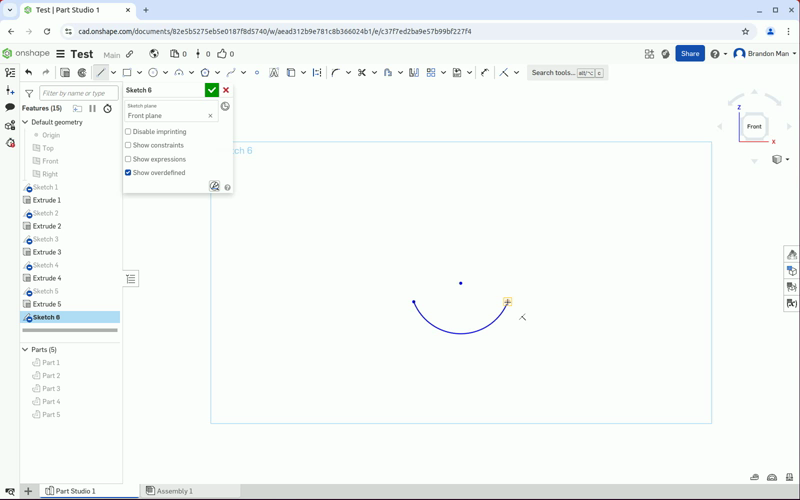
key_down(shift)
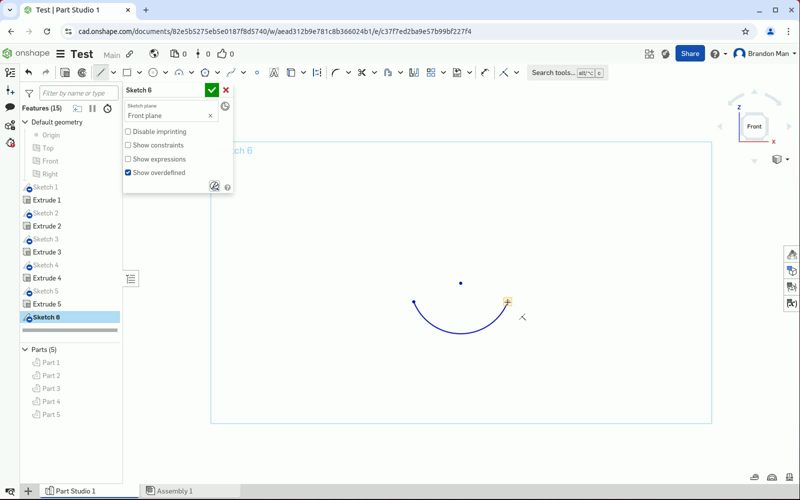
mouse_move(537, 301)
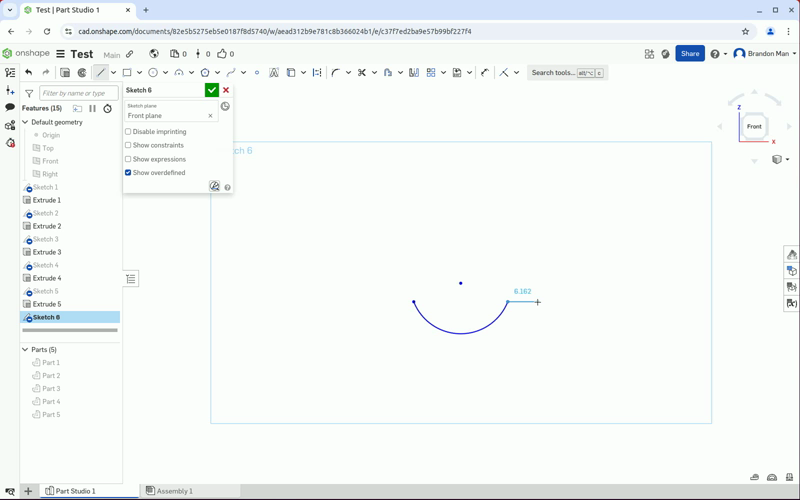
mouse_move(461, 301)
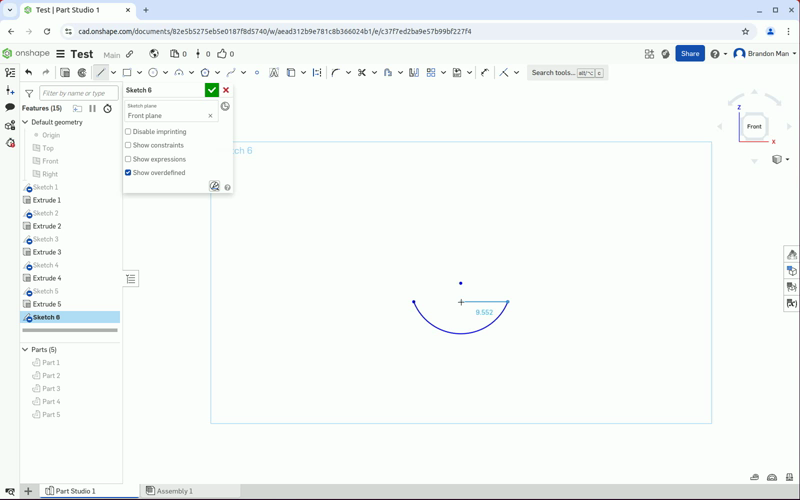
click(461, 301)
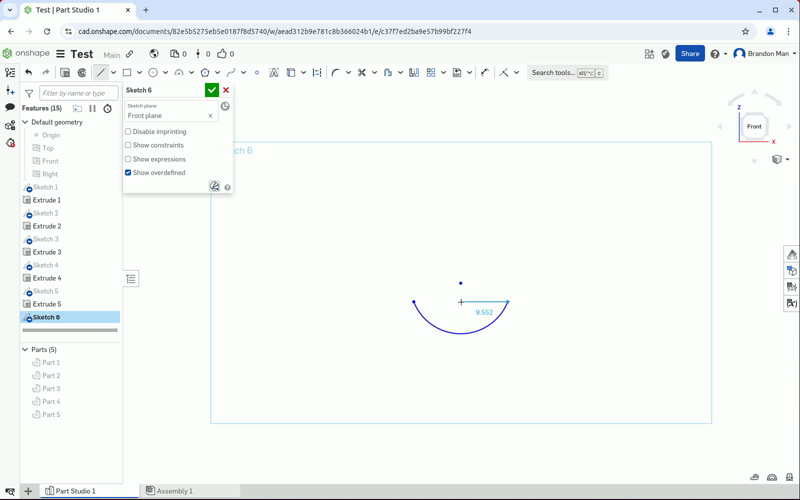
key_up(shift)
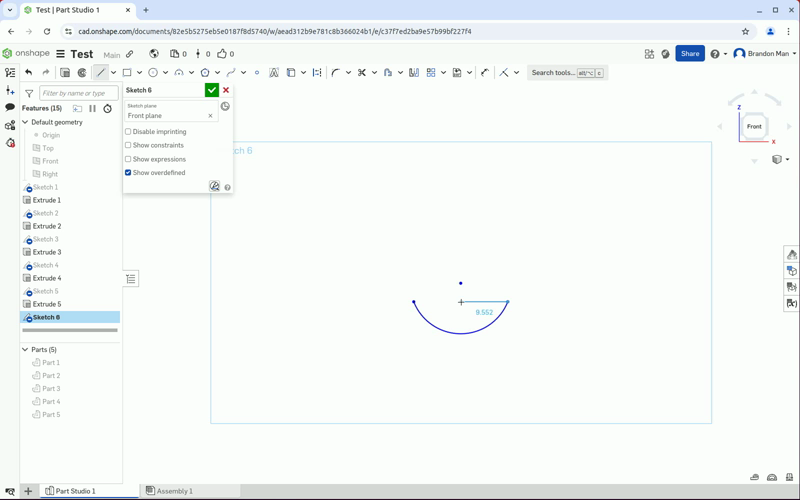
mouse_move(491, 301)
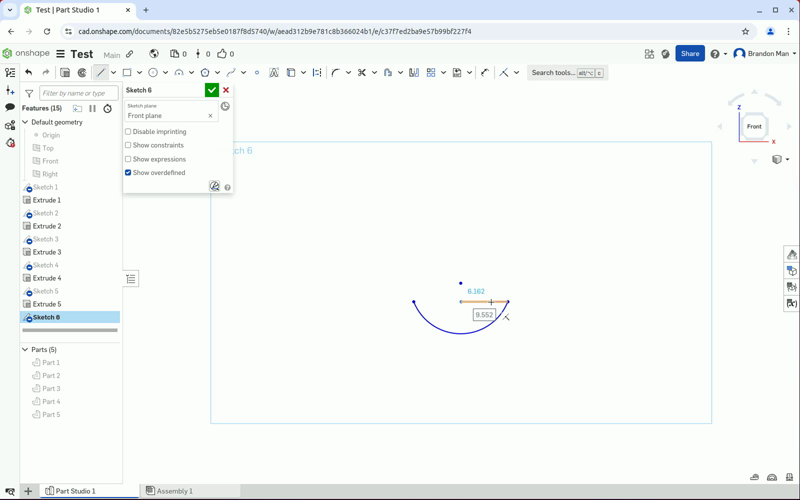
key_down(shift)
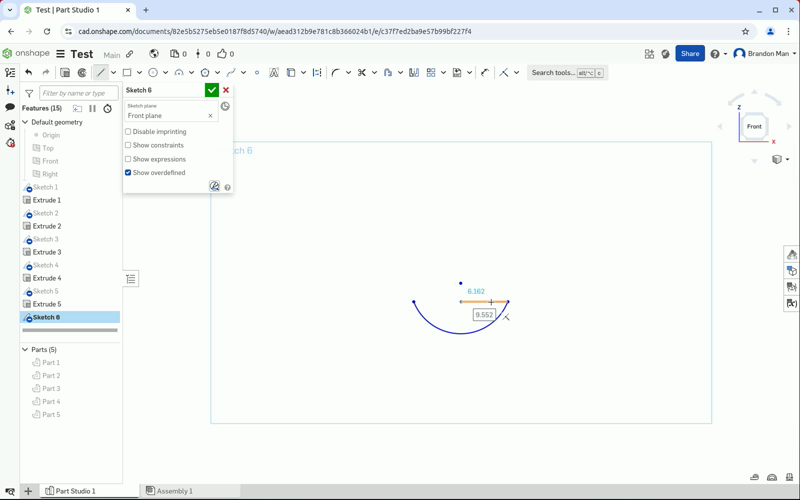
mouse_move(413, 301)
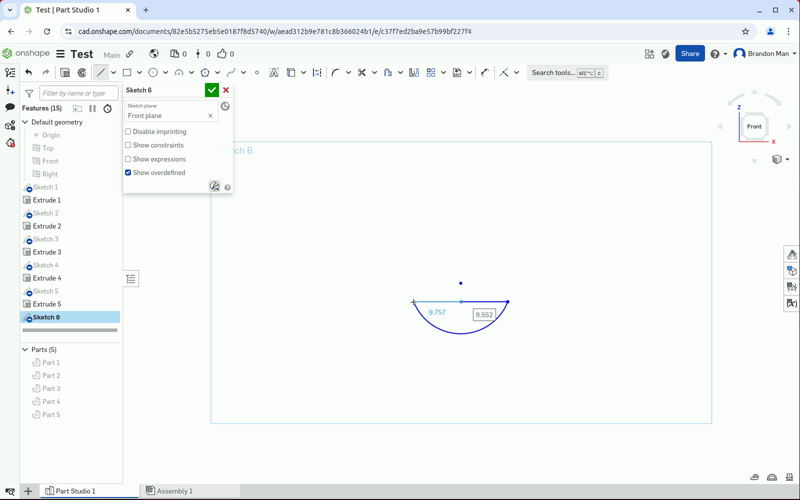
key_up(shift)
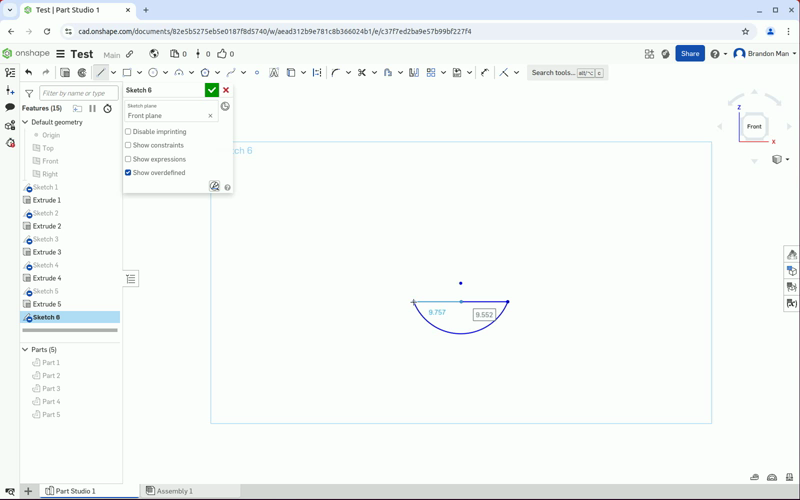
click(413, 301)
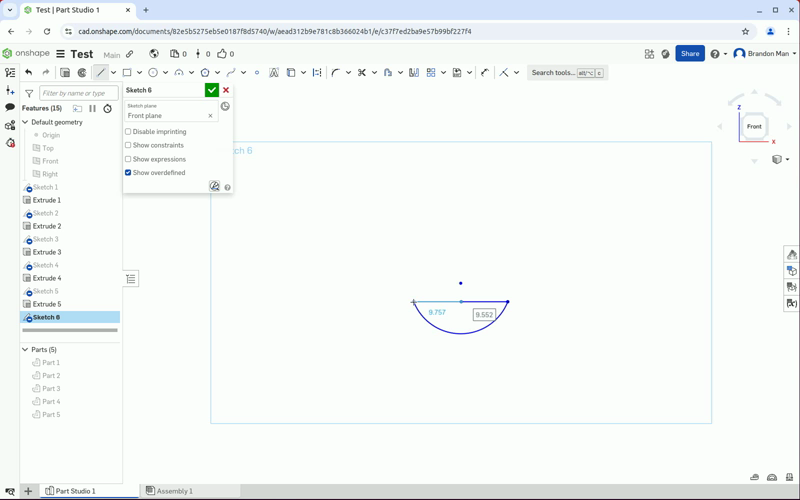
key(esc)
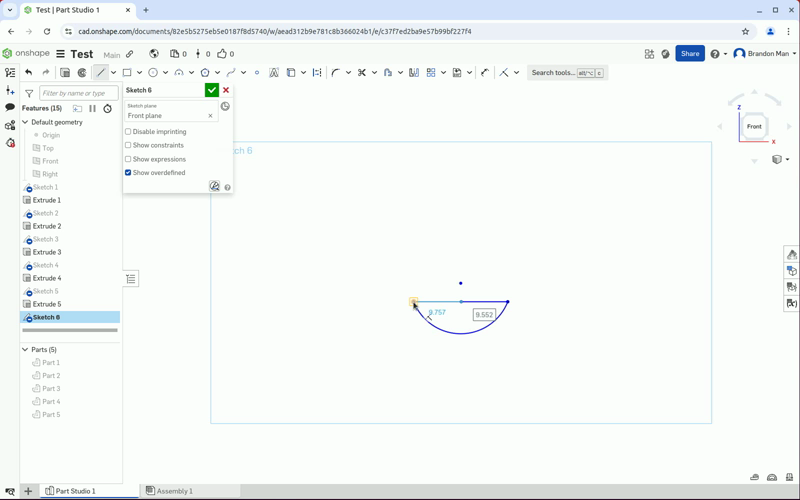
mouse_move(453, 331)
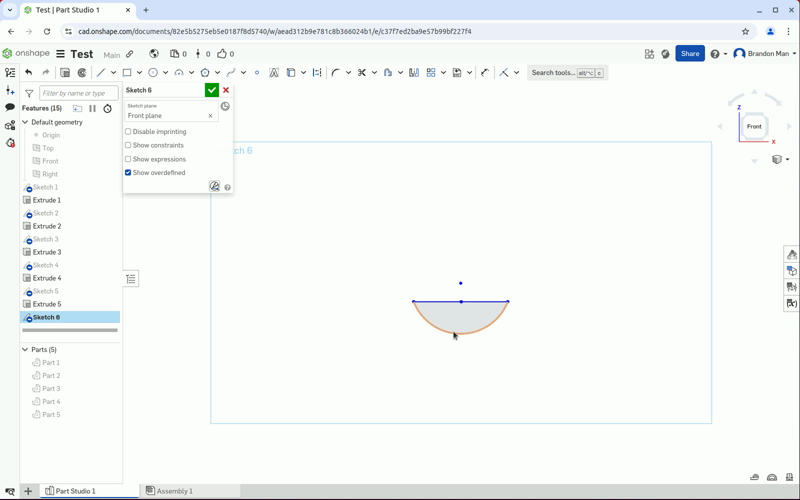
click(453, 331)
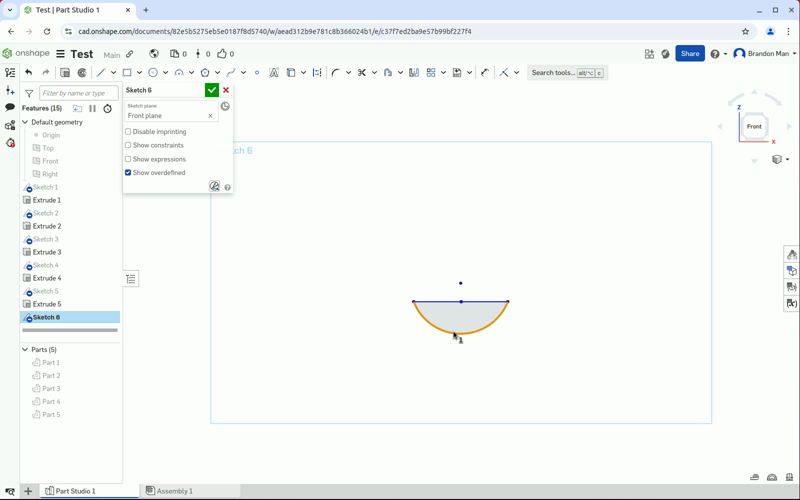
mouse_move(73, 352)
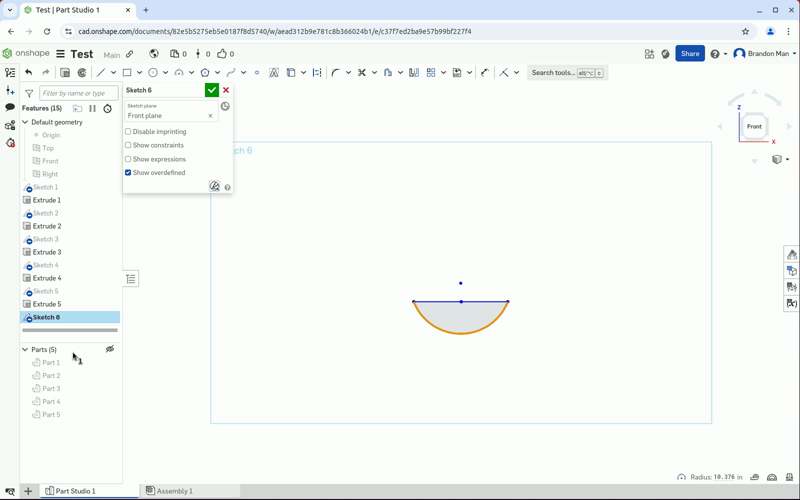
key(shift+y)
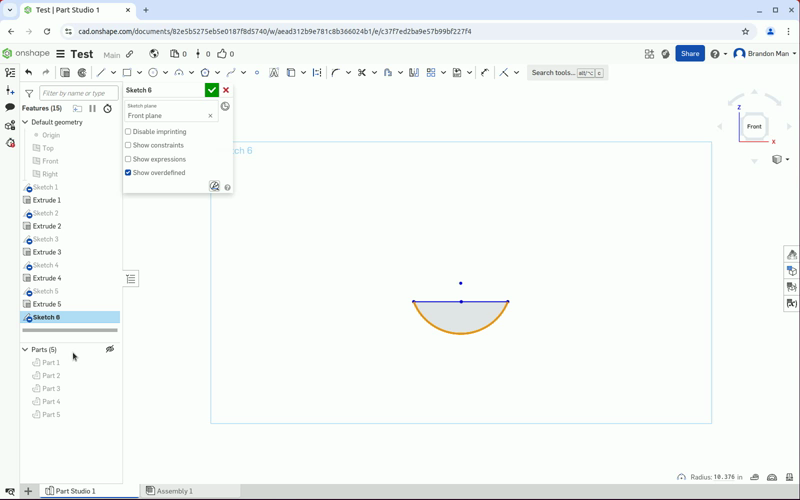
key(shift+e)
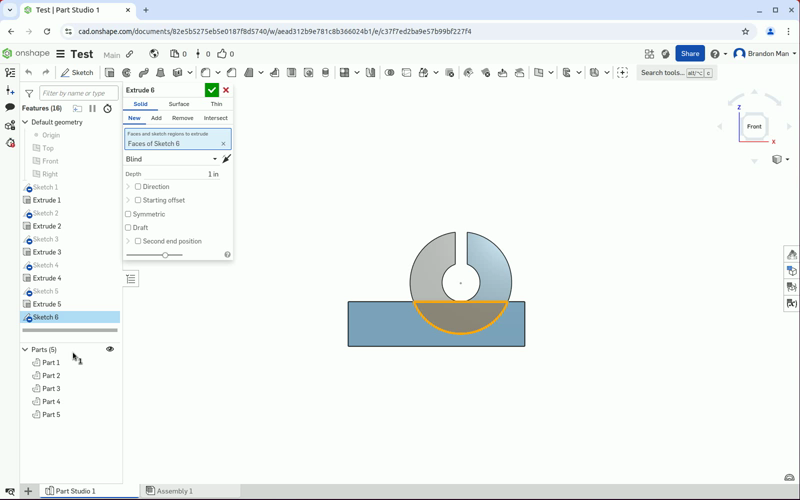
mouse_move(143, 106)
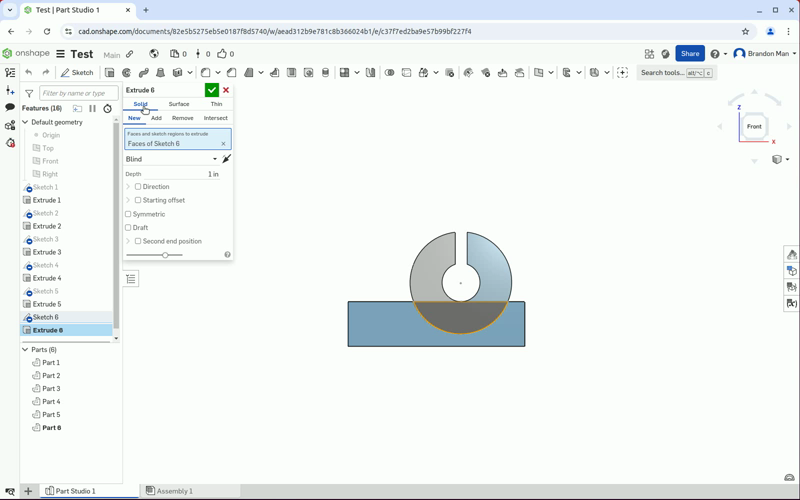
click(143, 106)
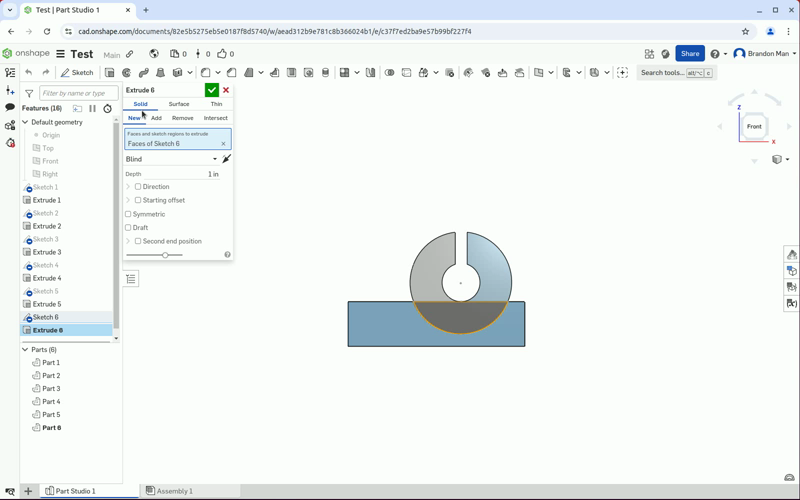
mouse_move(137, 120)
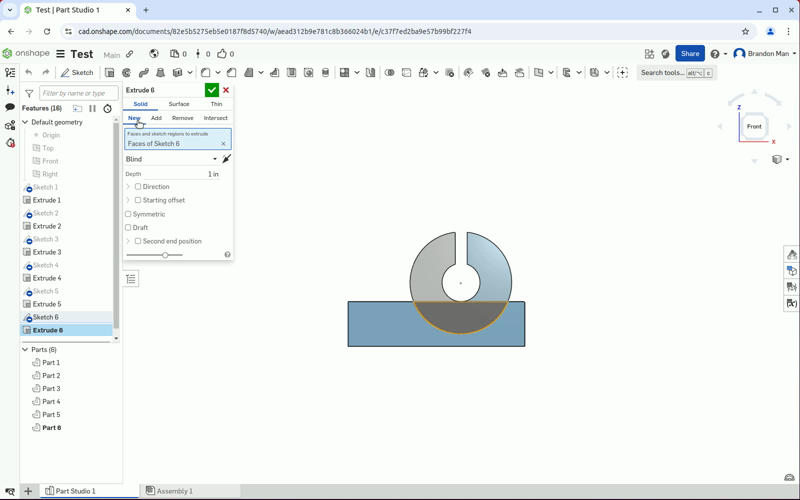
click(137, 120)
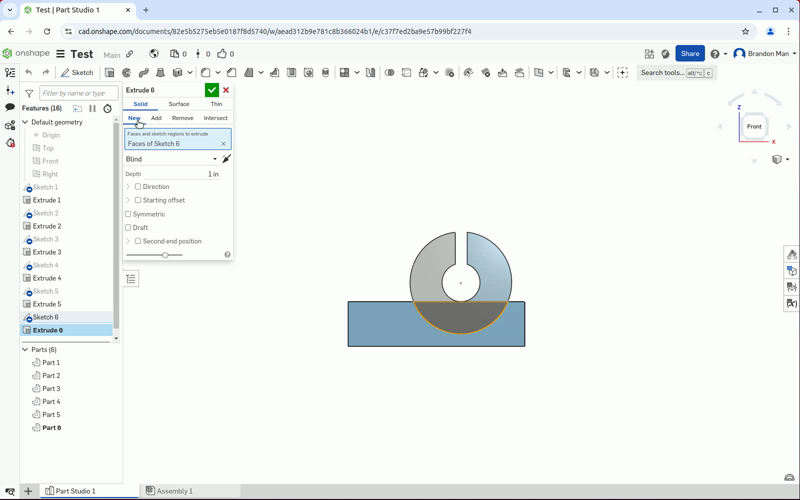
key(tab, 4)
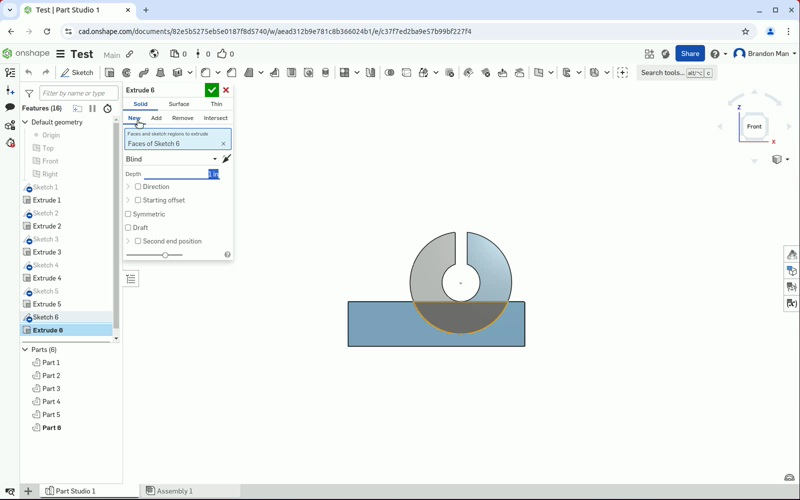
text(7.703)
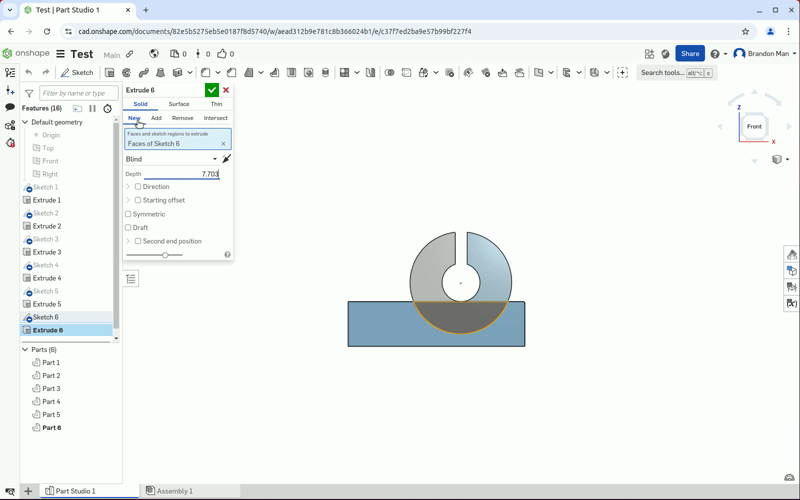
key(enter)
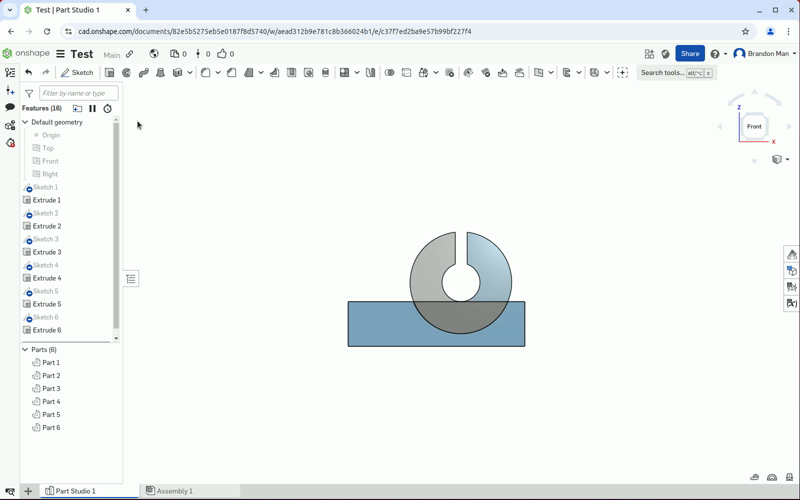
key(shift+h)
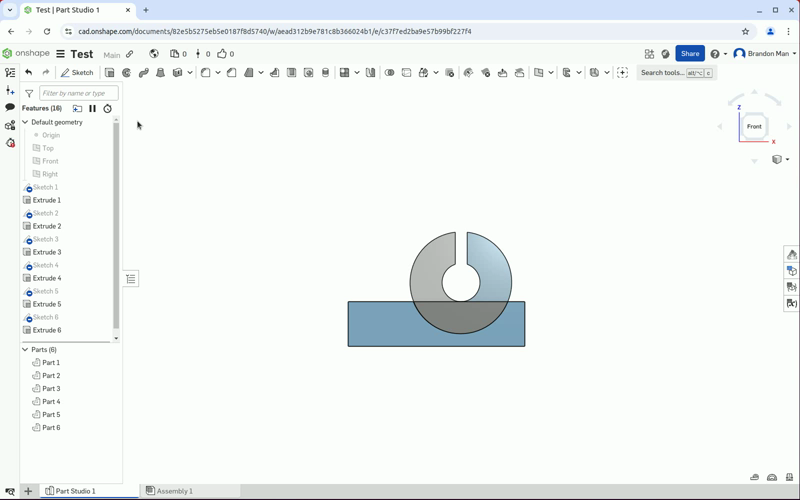
key(shift+h)
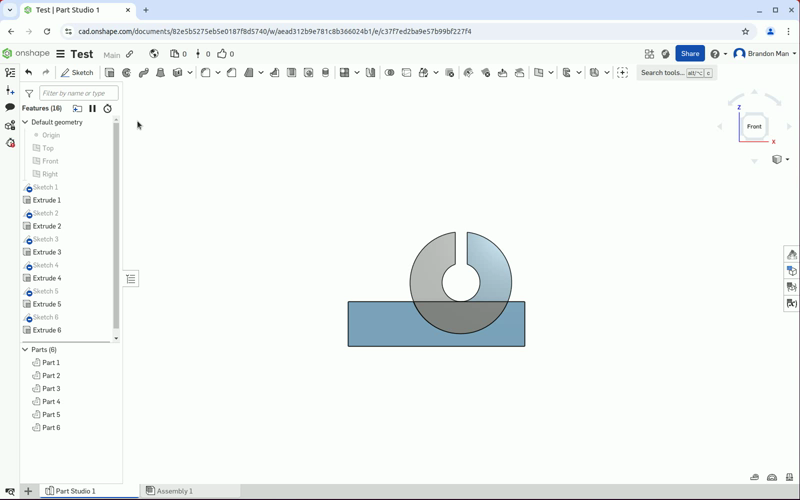
mouse_move(69, 189)
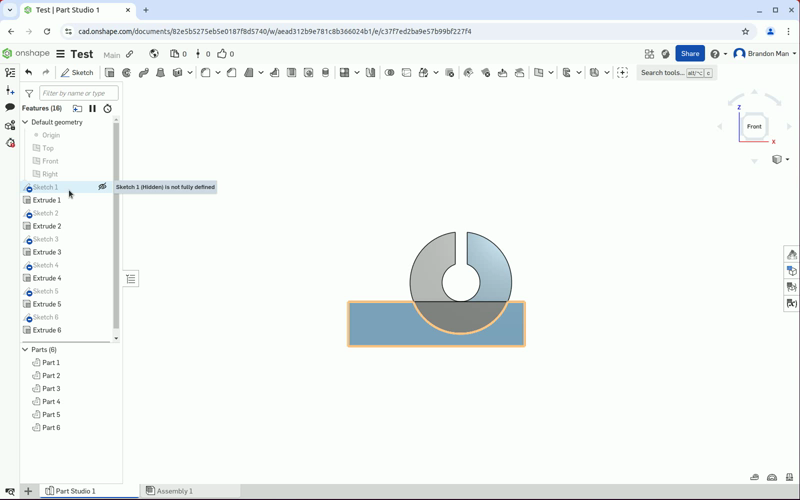
click(69, 189)
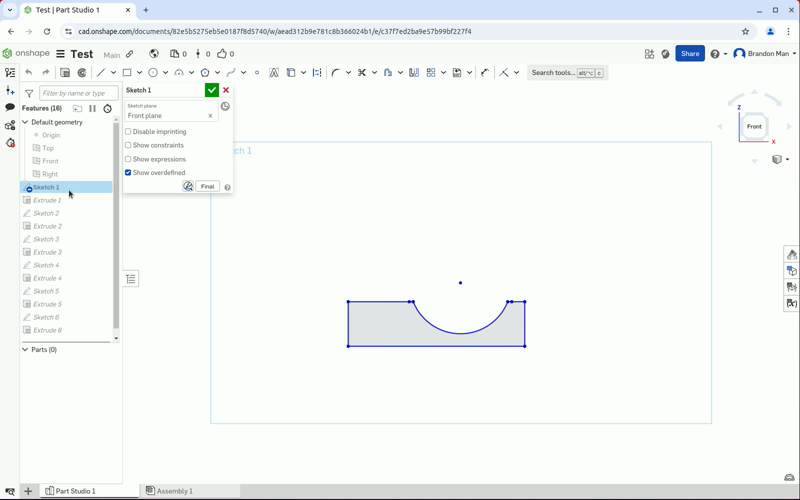
mouse_move(229, 92)
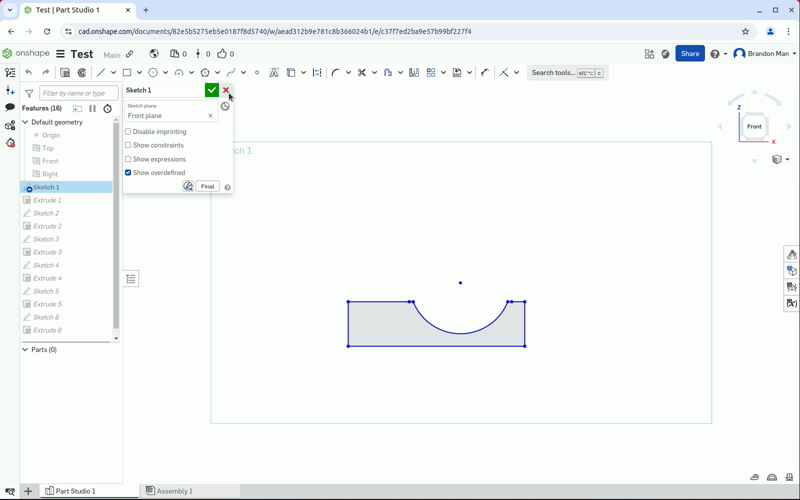
click(229, 92)
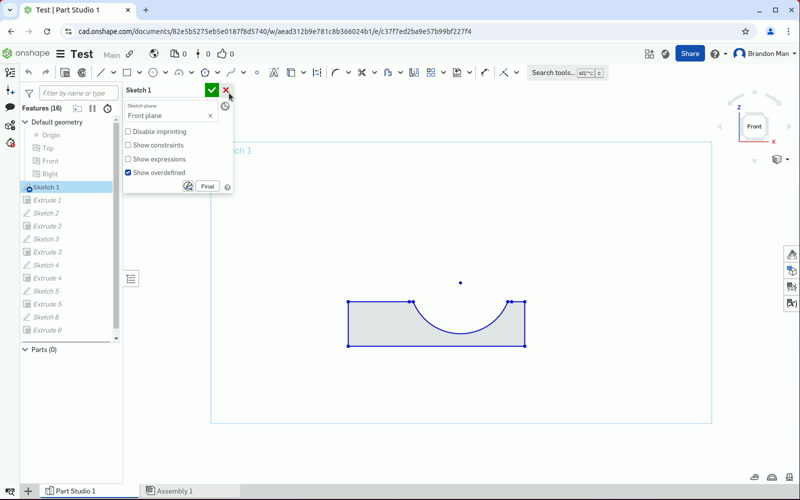
key(shift+s)
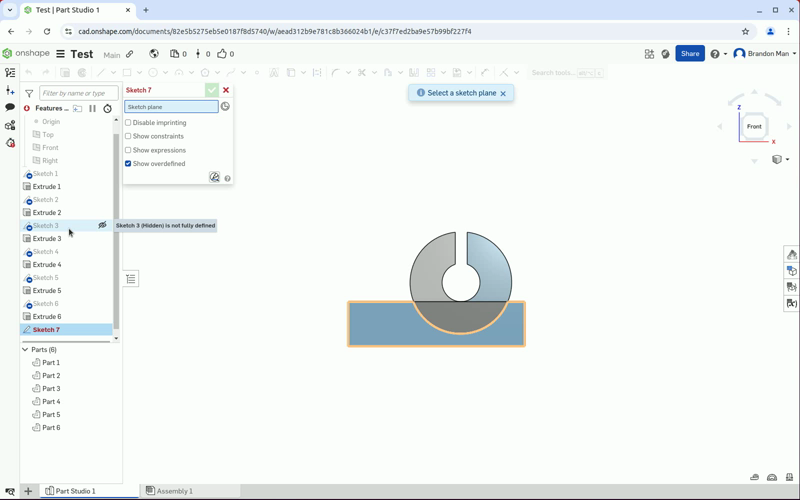
scroll(3)
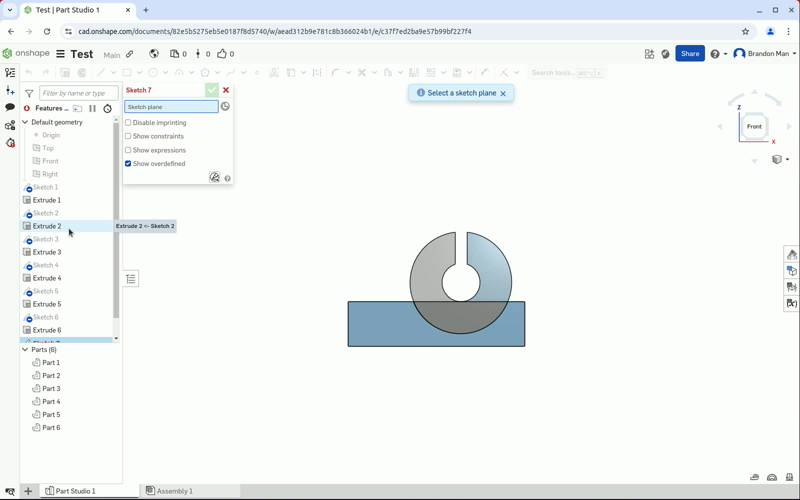
mouse_move(69, 163)
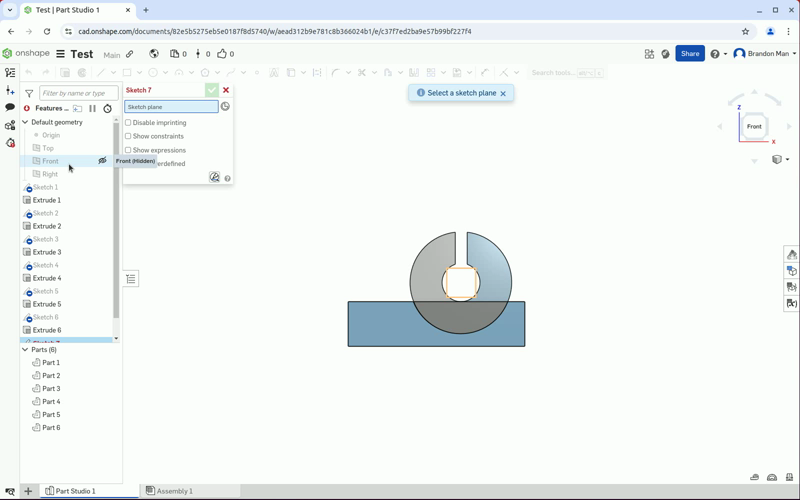
click(69, 163)
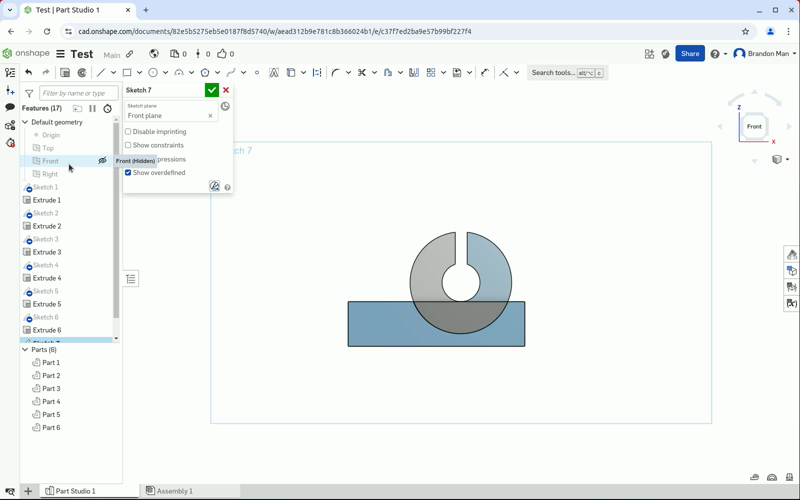
mouse_move(73, 352)
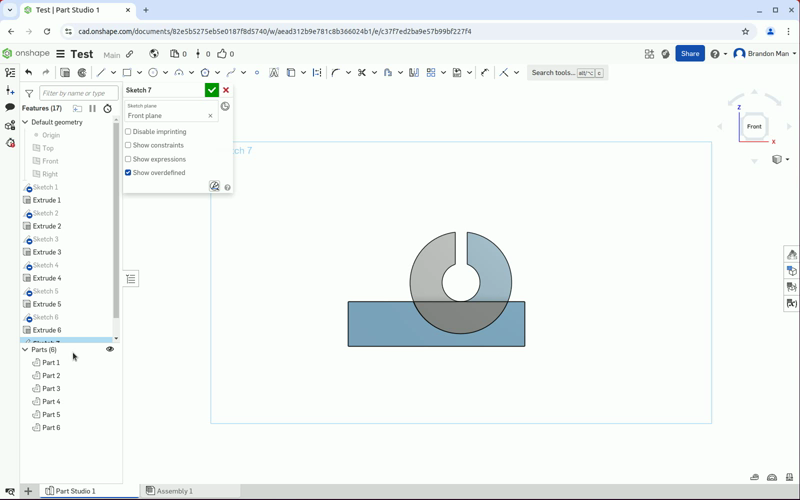
key(y)
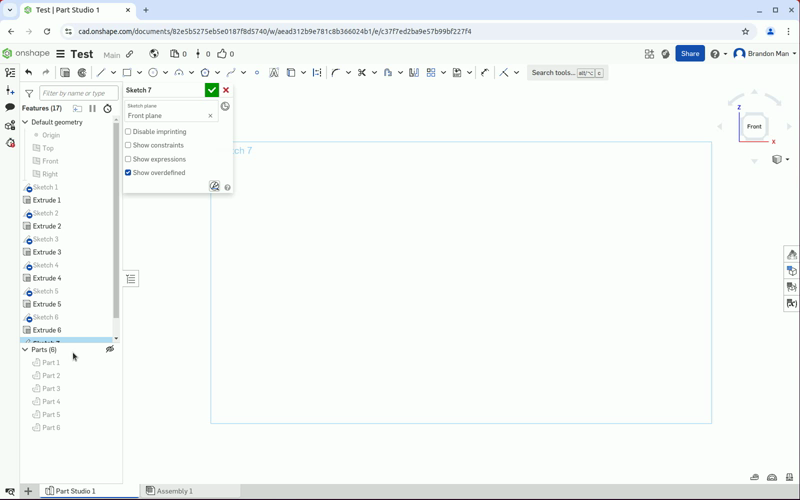
key(l)
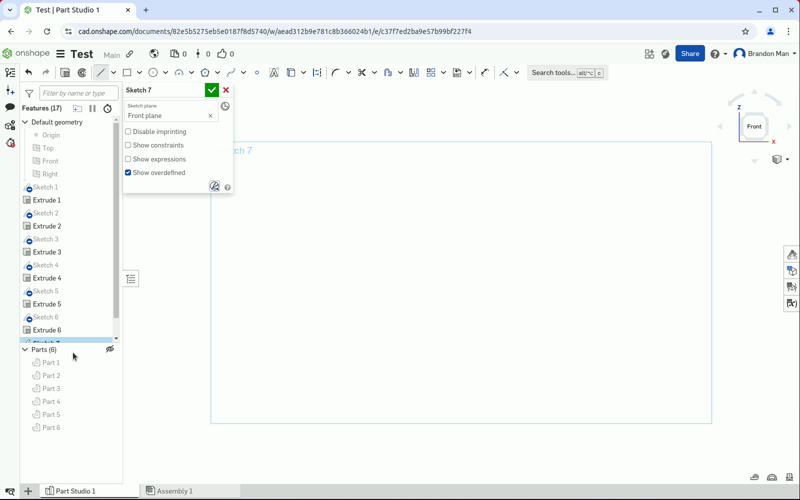
key_down(shift)
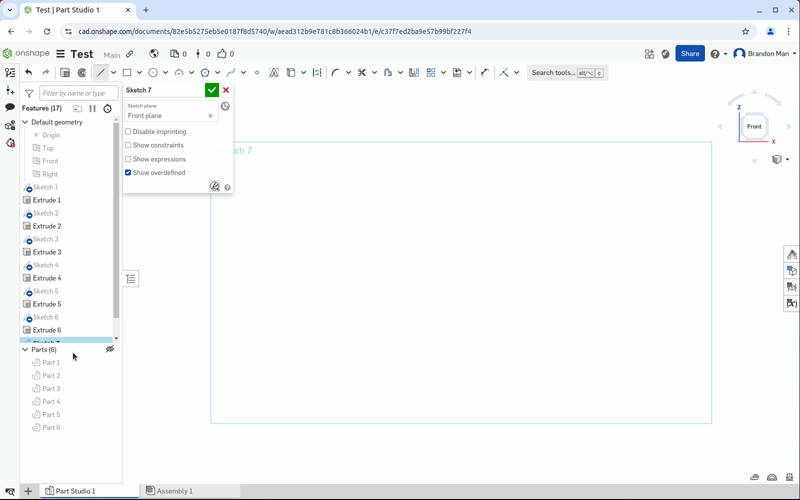
mouse_move(410, 301)
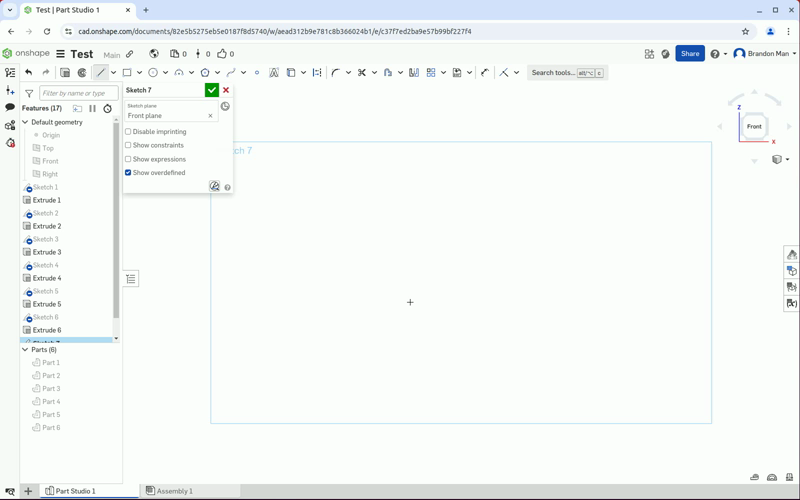
click(410, 301)
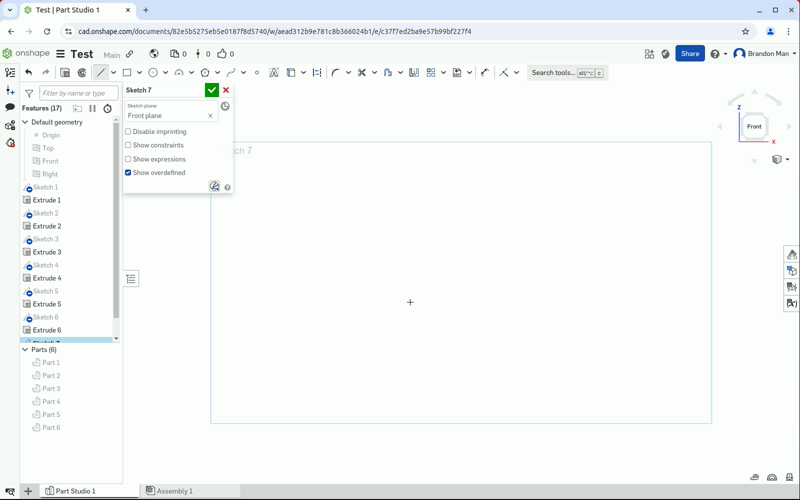
key_up(shift)
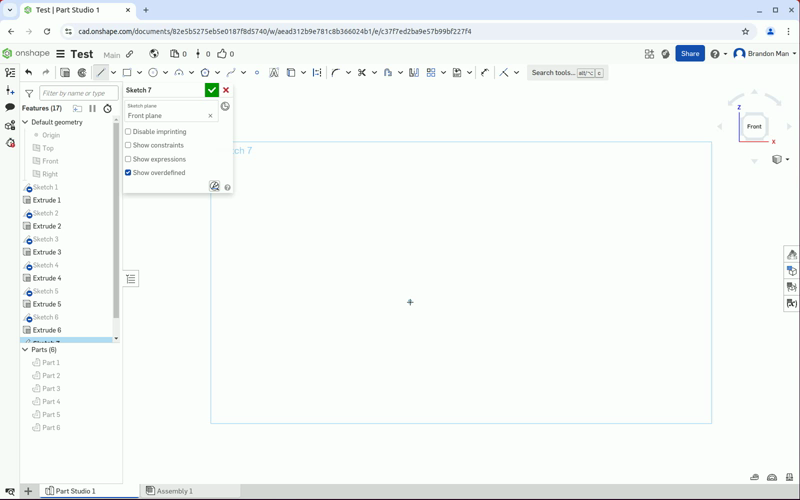
key_down(shift)
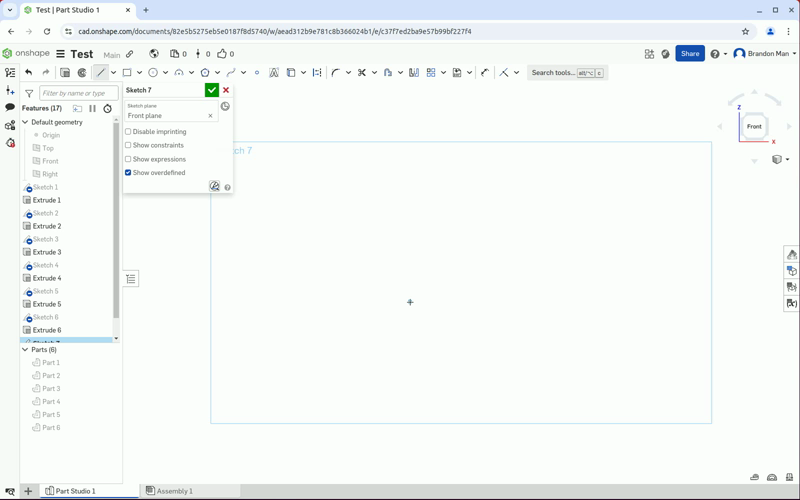
mouse_move(440, 301)
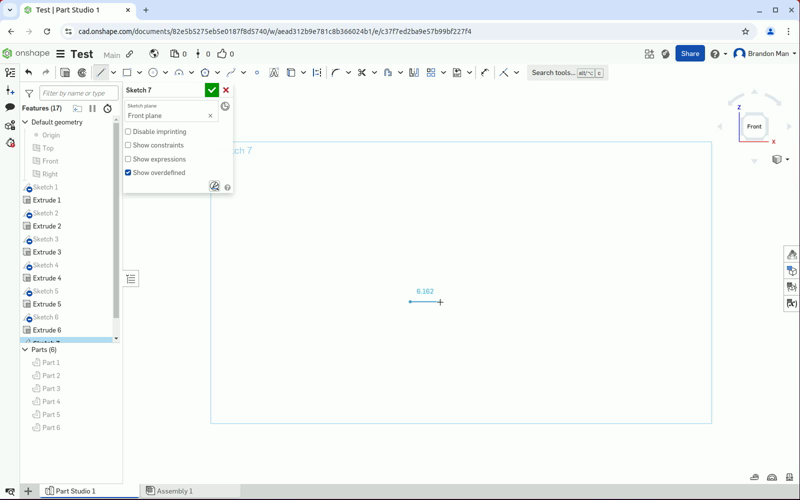
mouse_move(413, 301)
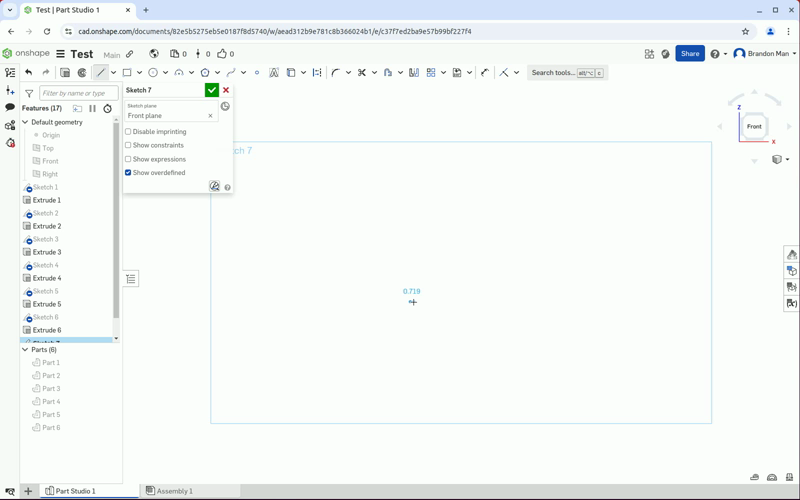
scroll(6)
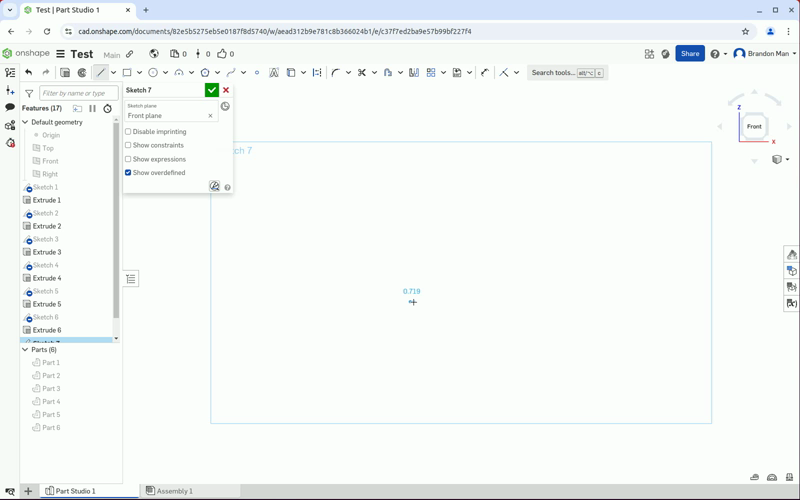
scroll(6)
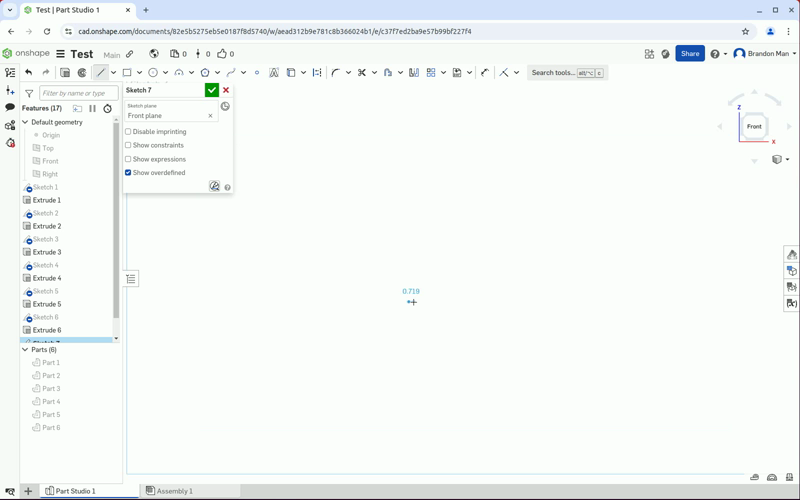
scroll(6)
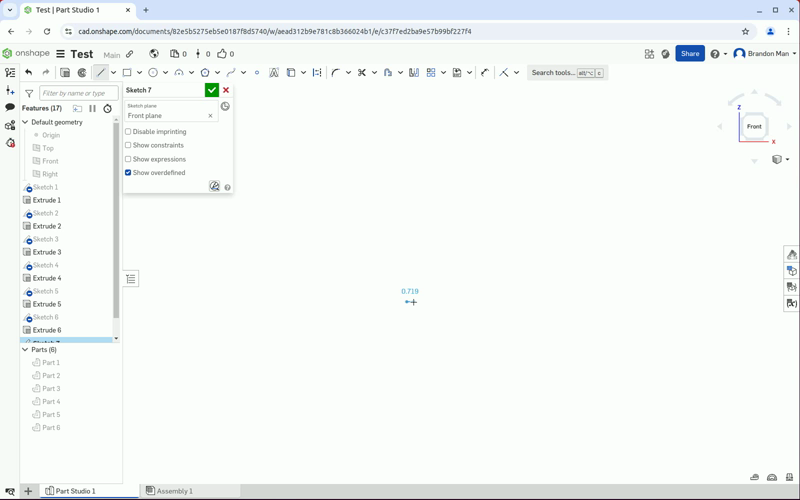
scroll(6)
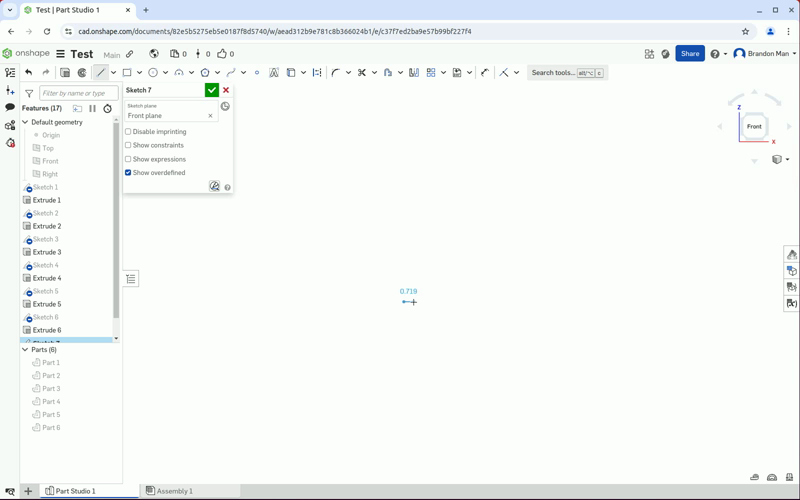
scroll(6)
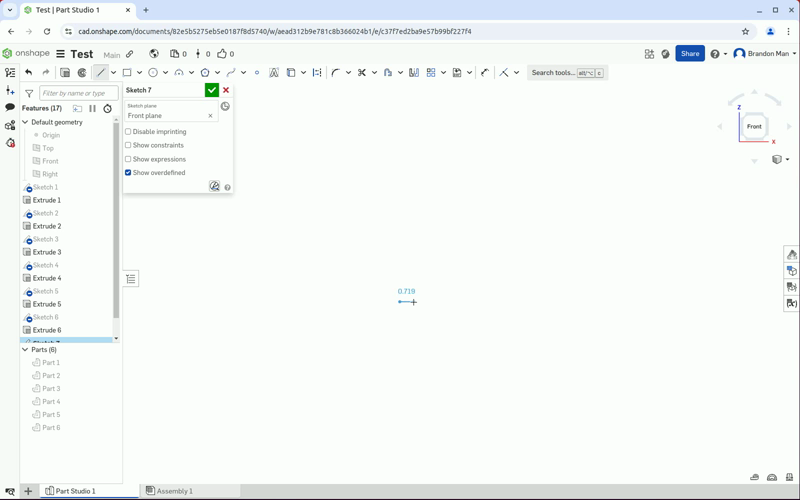
scroll(6)
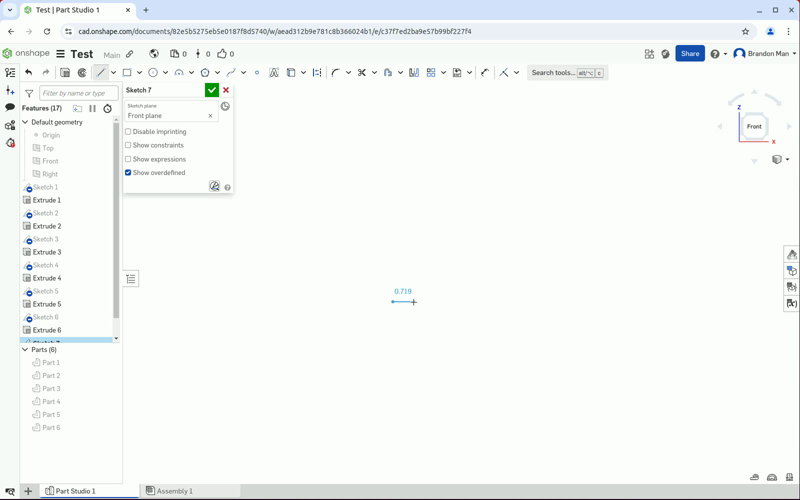
scroll(6)
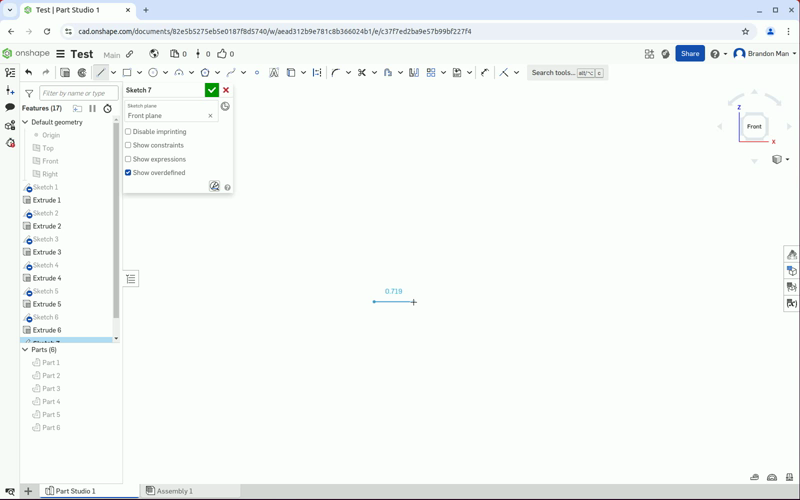
click(413, 301)
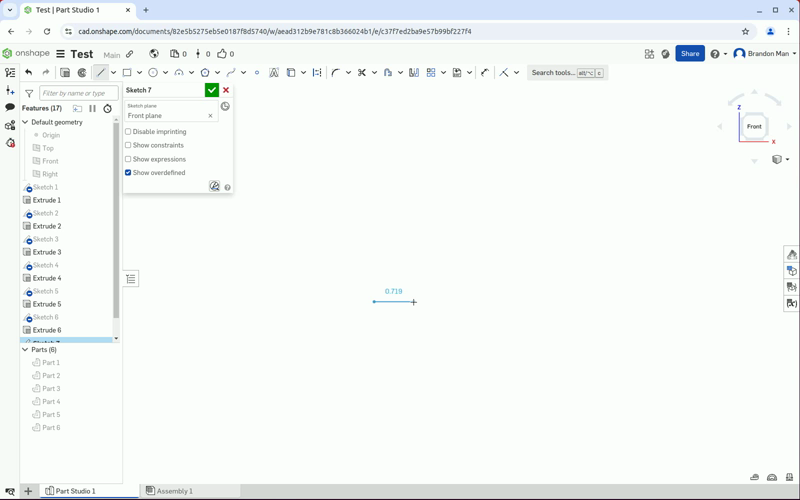
scroll(-6)
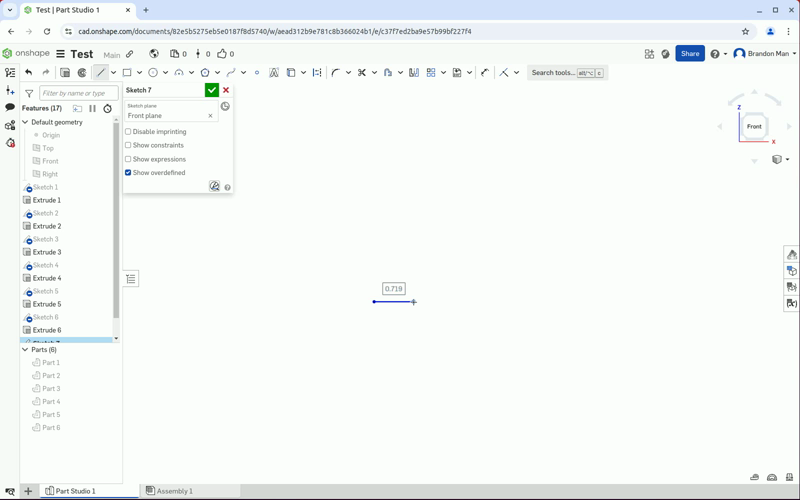
scroll(-6)
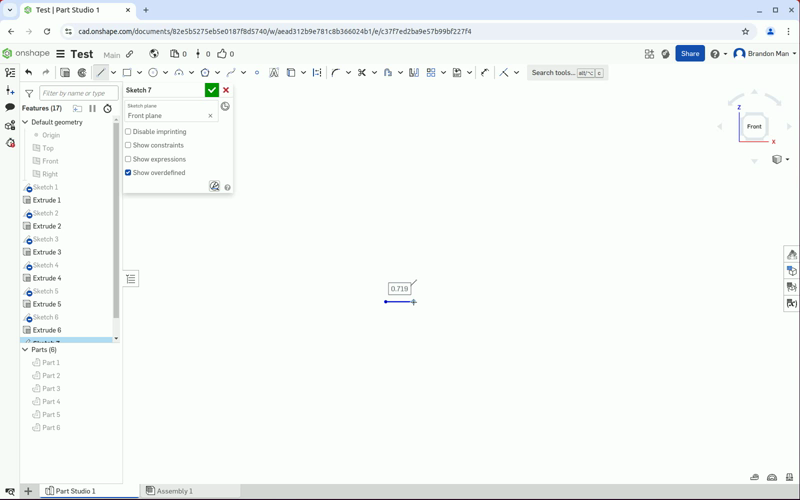
scroll(-6)
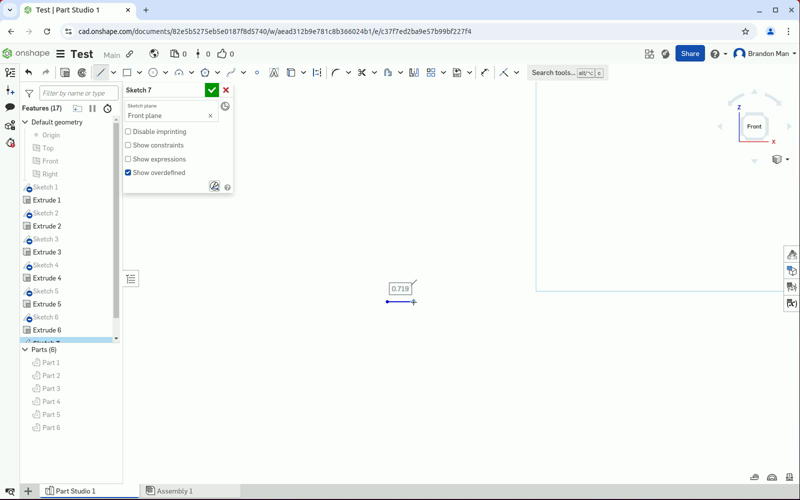
scroll(-6)
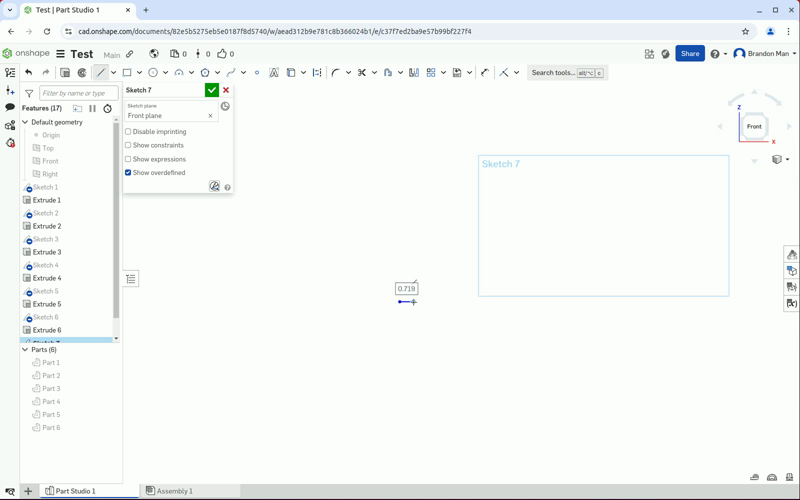
scroll(-6)
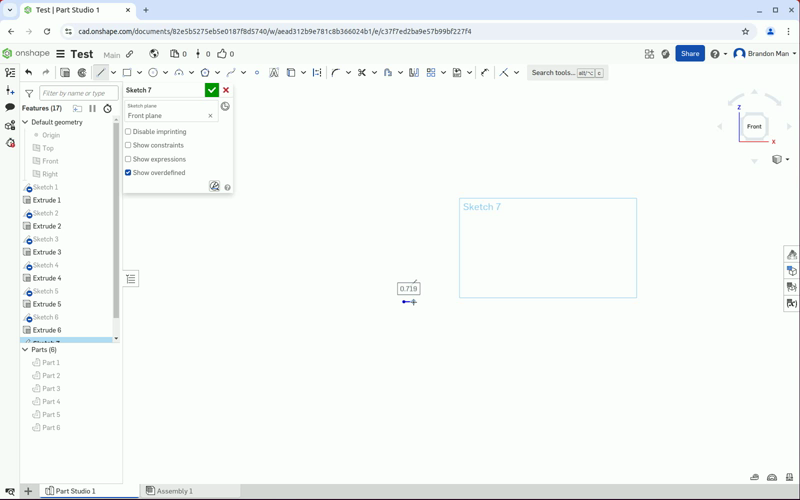
scroll(-6)
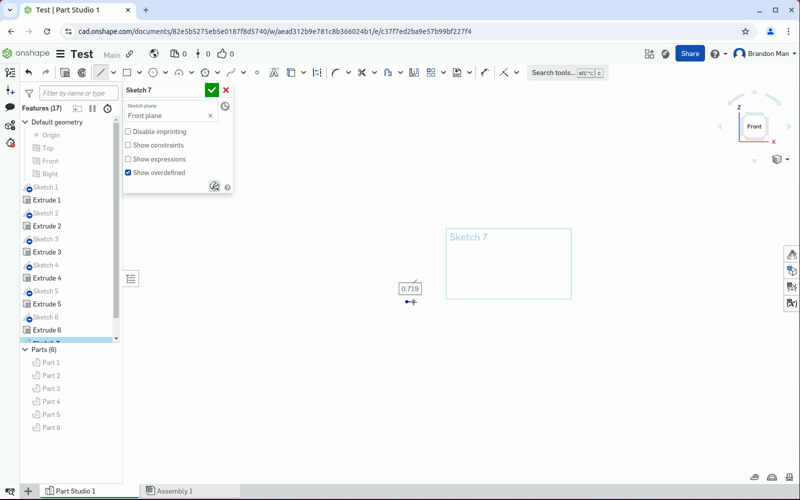
scroll(-6)
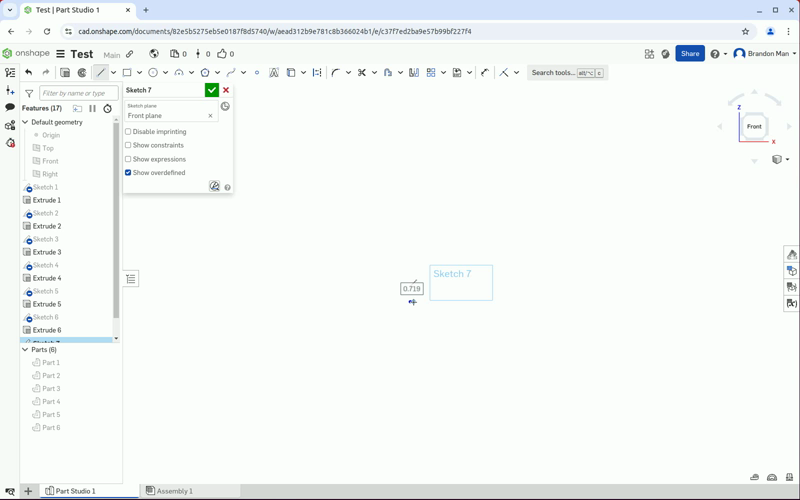
key_up(shift)
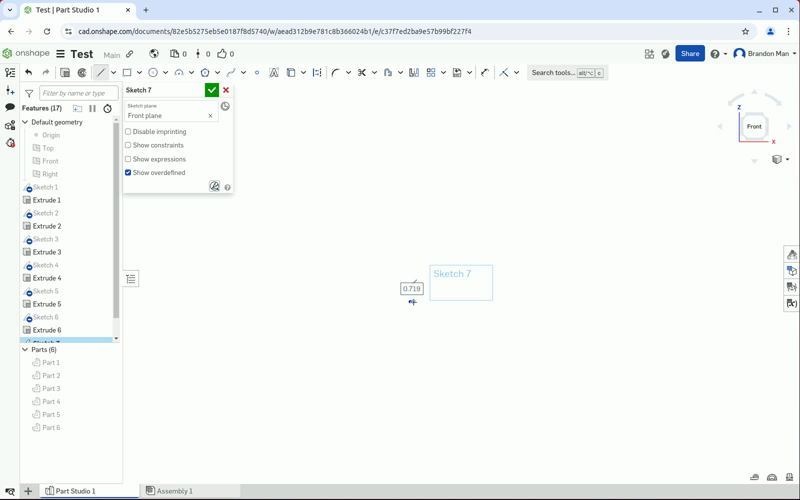
key(esc)
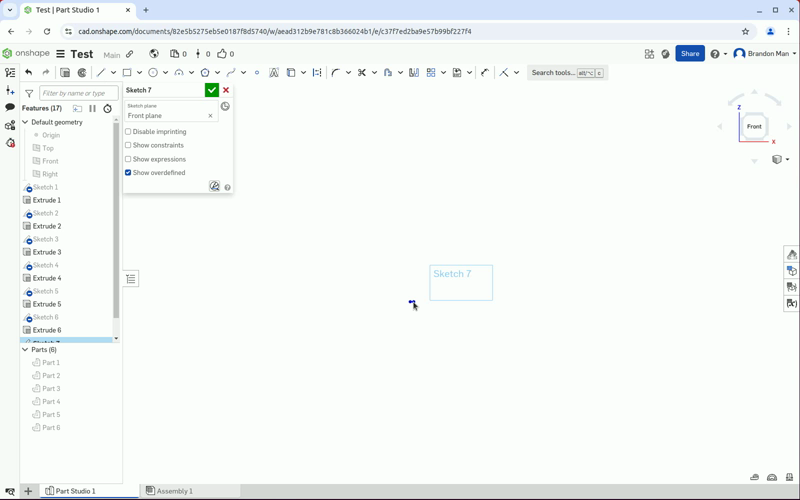
key(a)
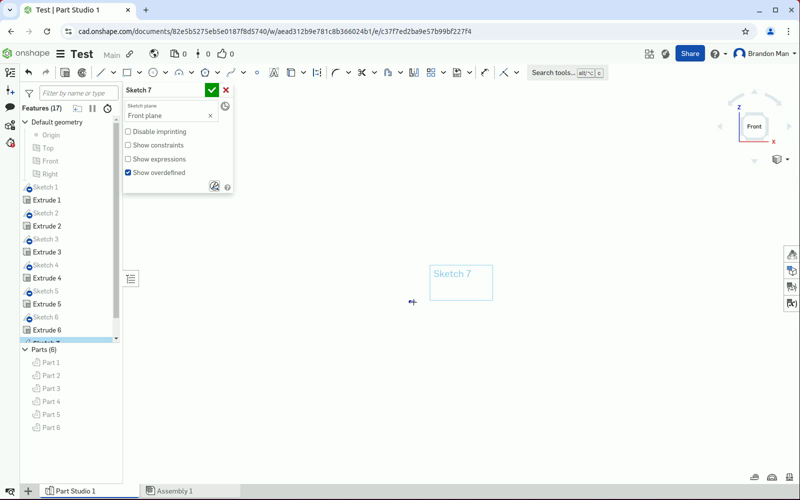
mouse_move(413, 301)
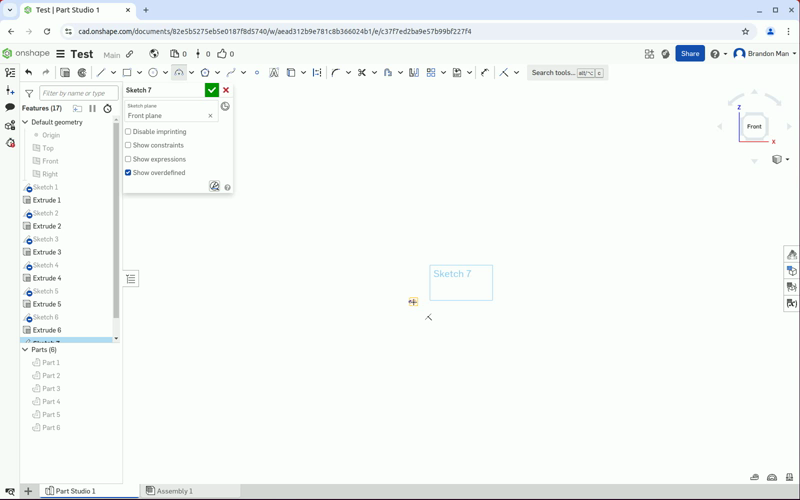
scroll(6)
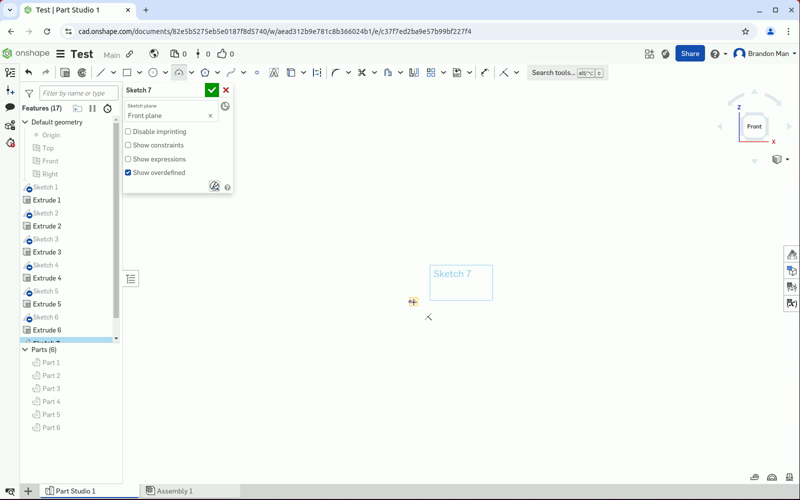
scroll(6)
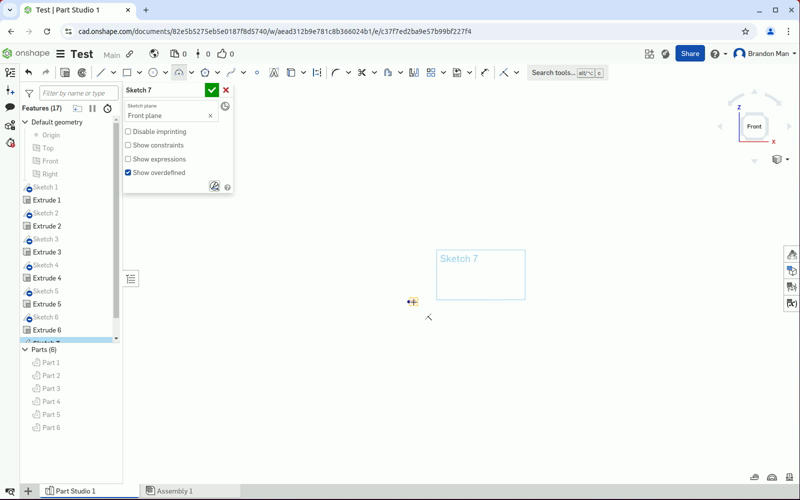
scroll(6)
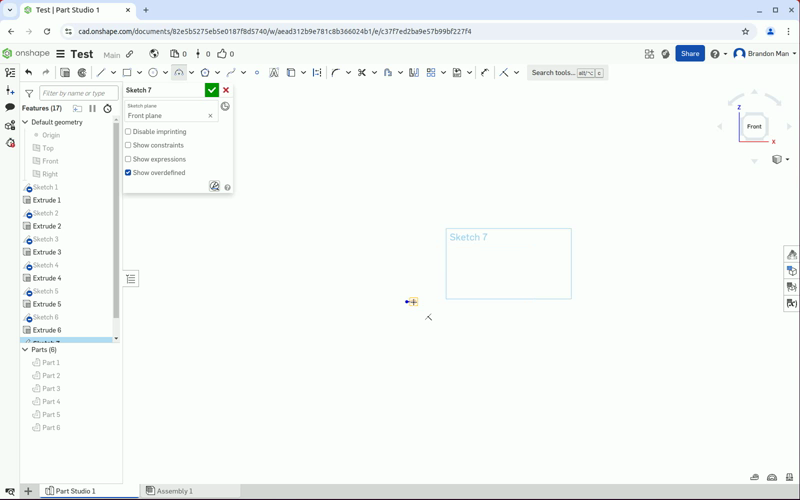
scroll(6)
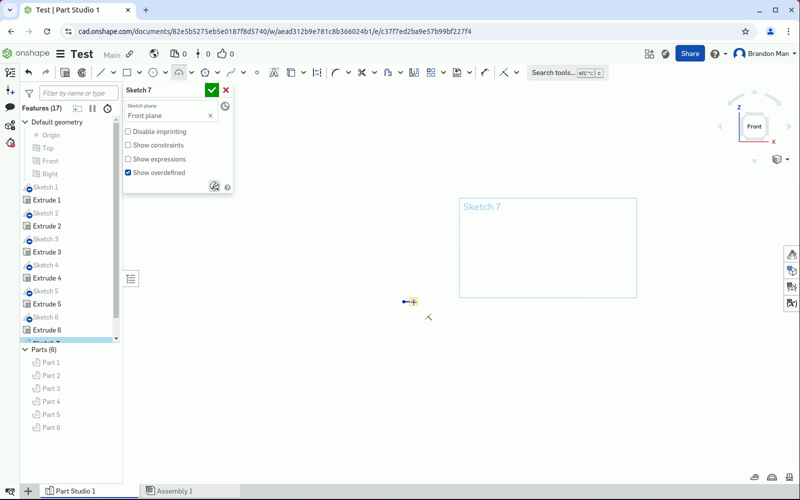
scroll(6)
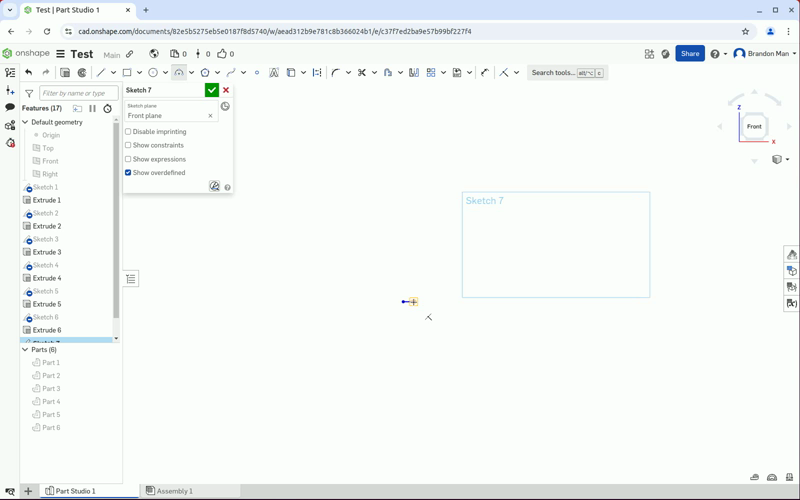
scroll(6)
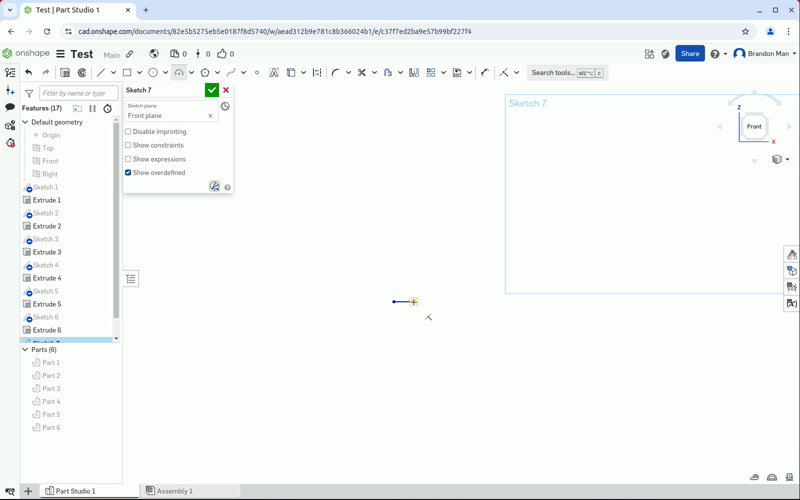
scroll(6)
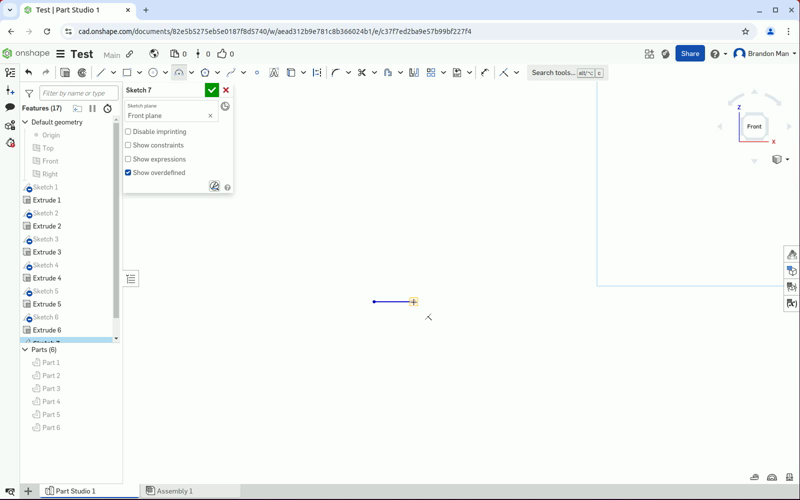
click(413, 301)
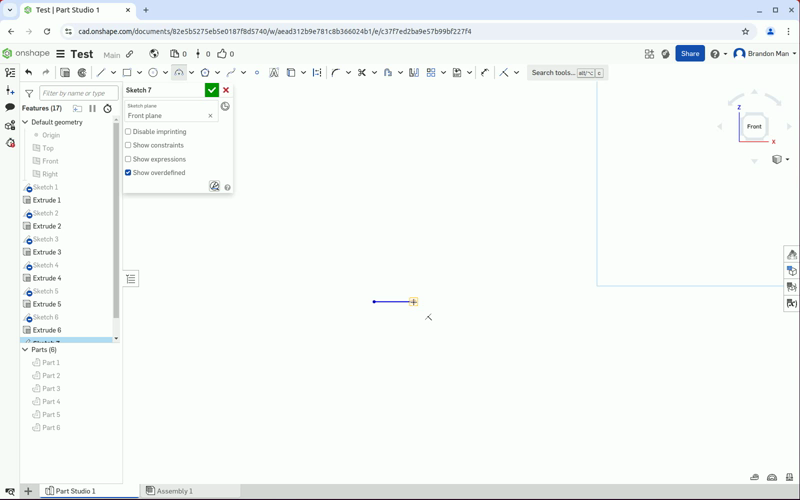
scroll(-6)
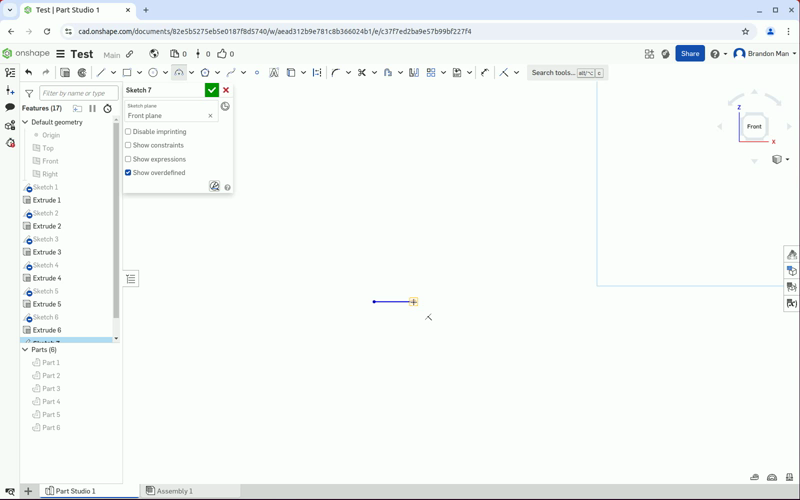
scroll(-6)
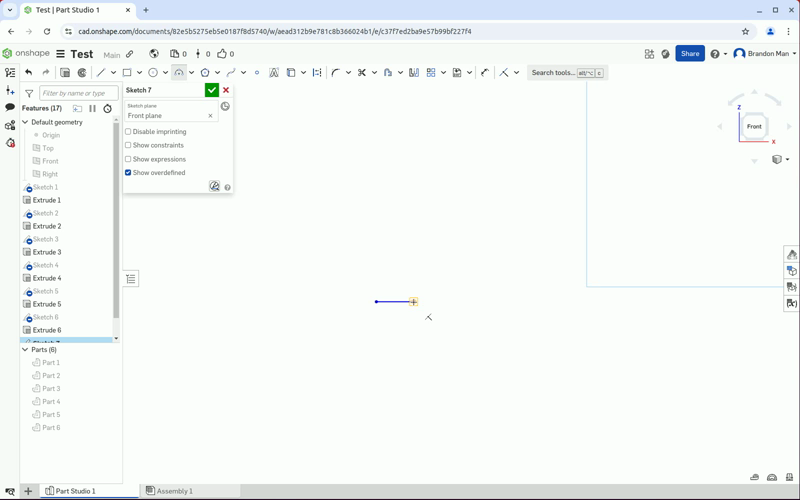
scroll(-6)
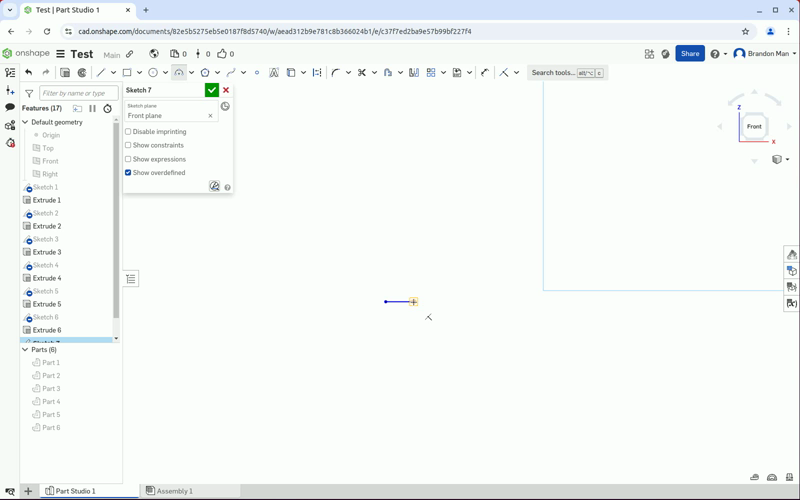
scroll(-6)
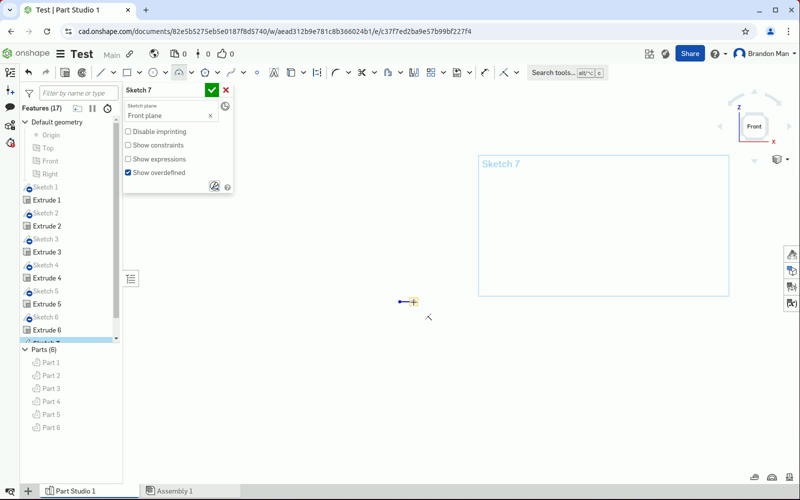
scroll(-6)
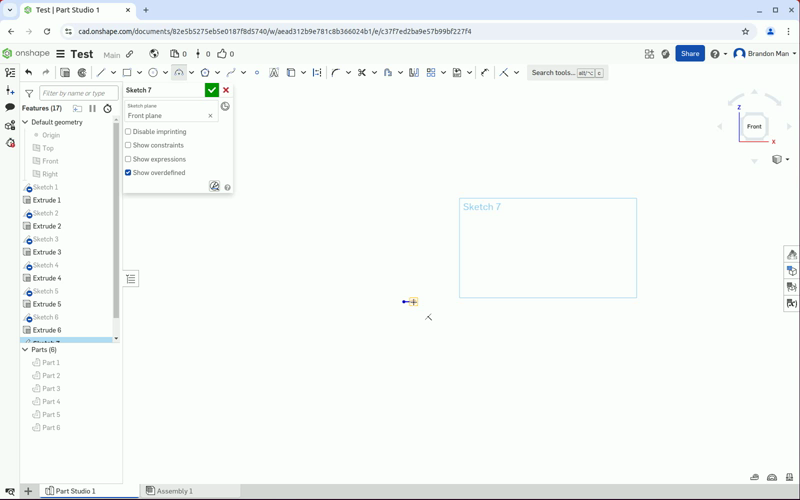
scroll(-6)
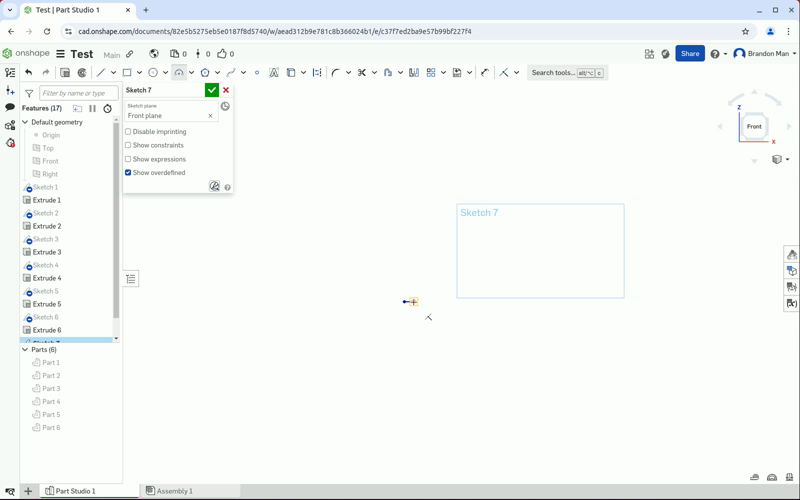
scroll(-6)
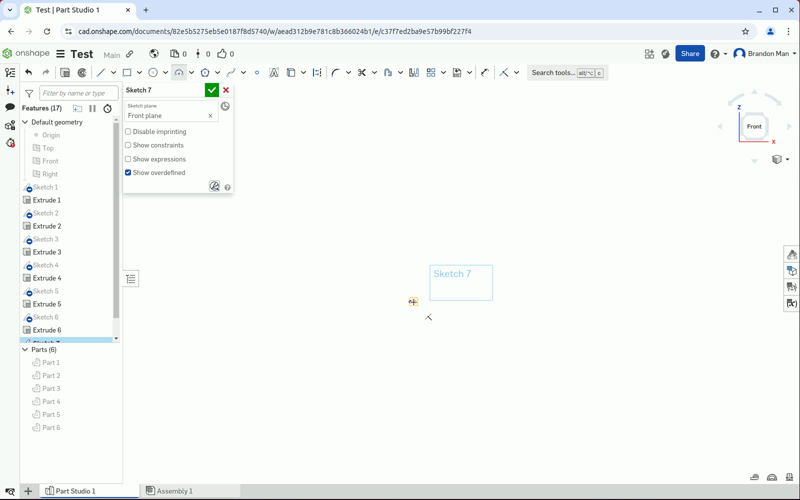
key_down(shift)
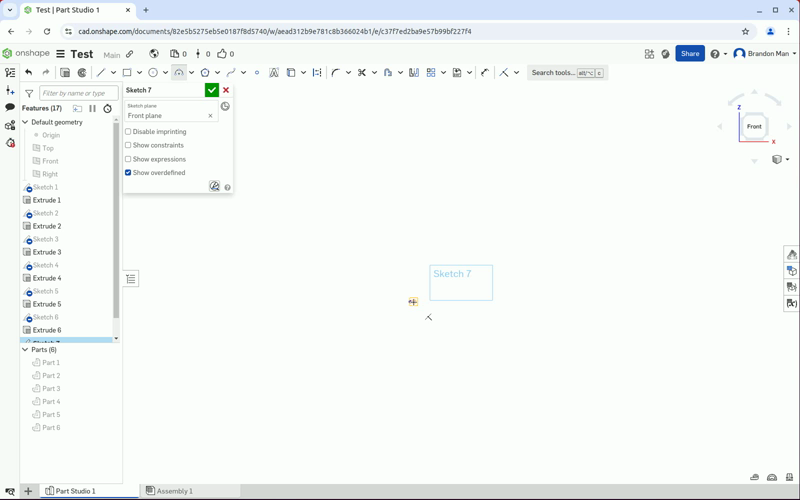
mouse_move(410, 282)
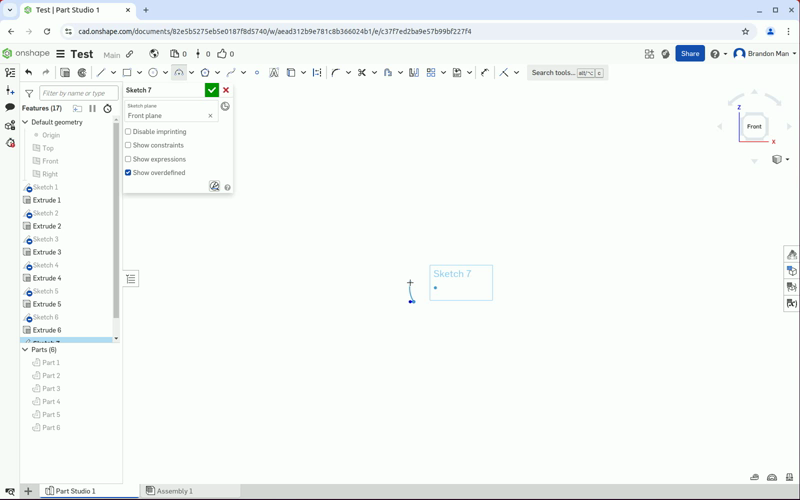
click(410, 282)
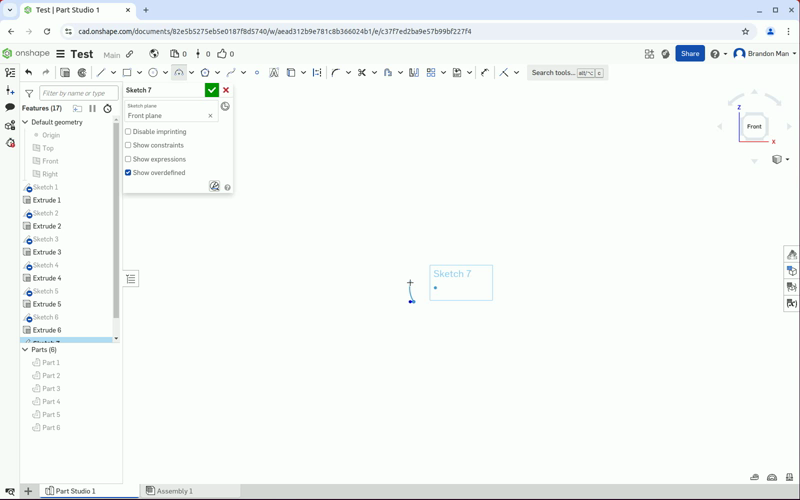
mouse_move(411, 291)
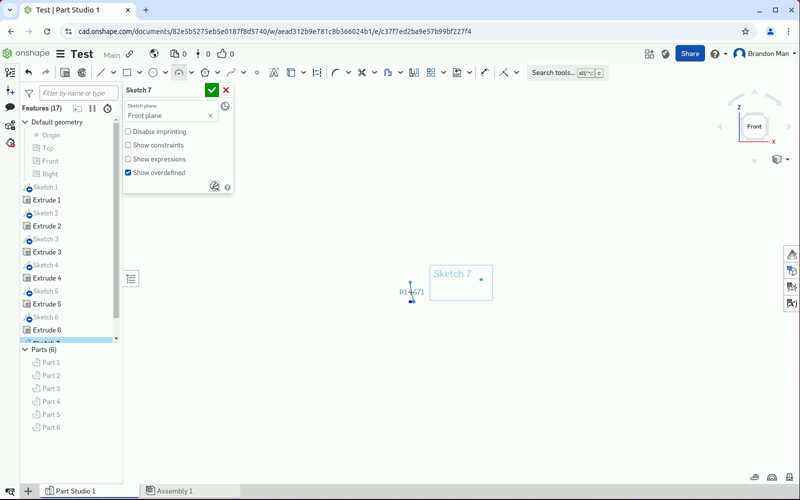
click(411, 291)
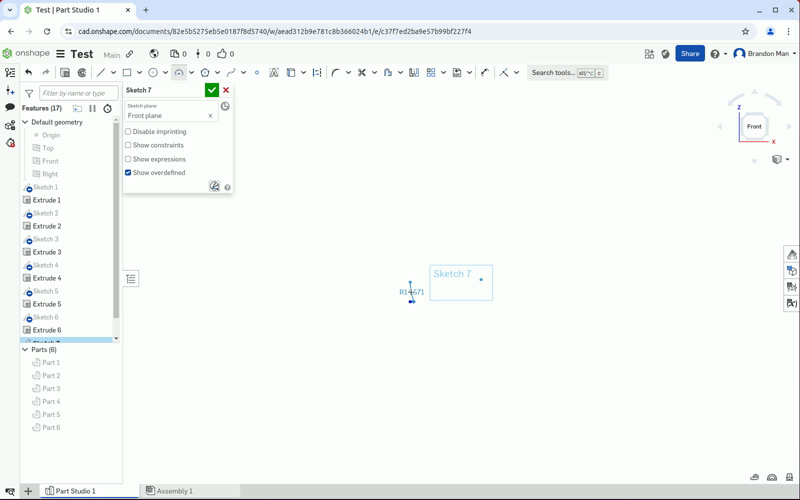
key_up(shift)
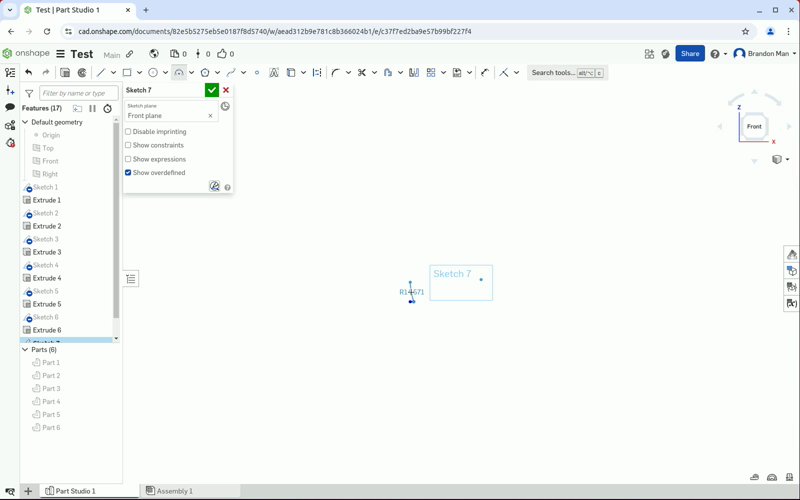
key(esc)
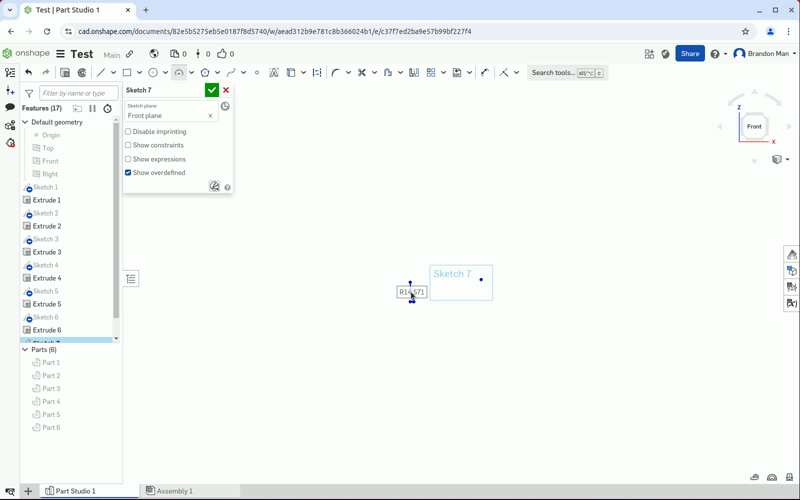
key(l)
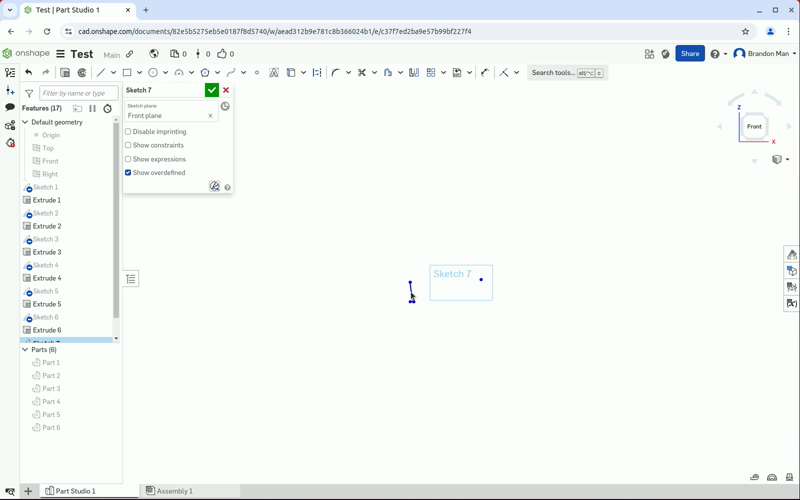
mouse_move(410, 282)
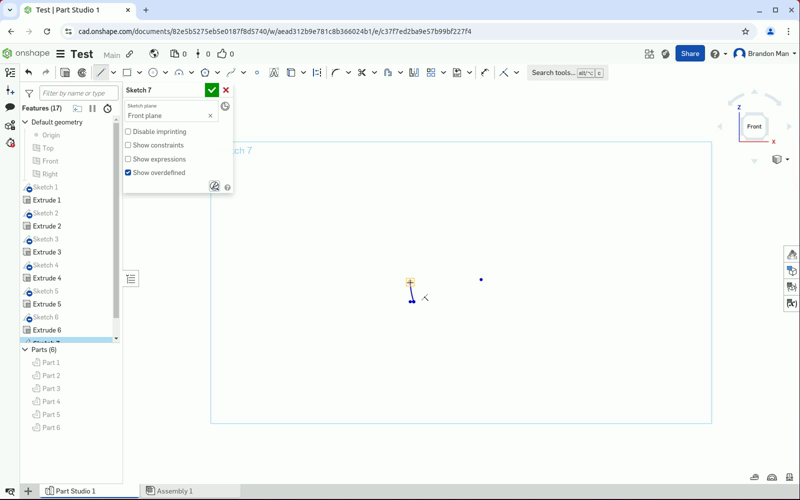
click(410, 282)
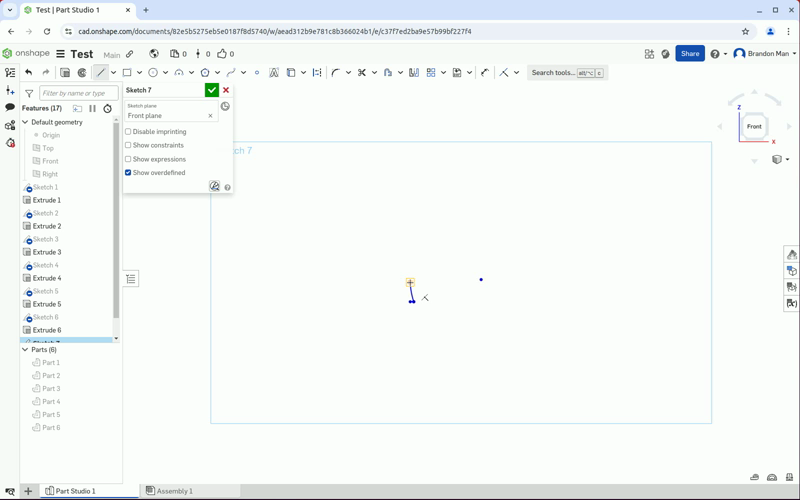
mouse_move(440, 282)
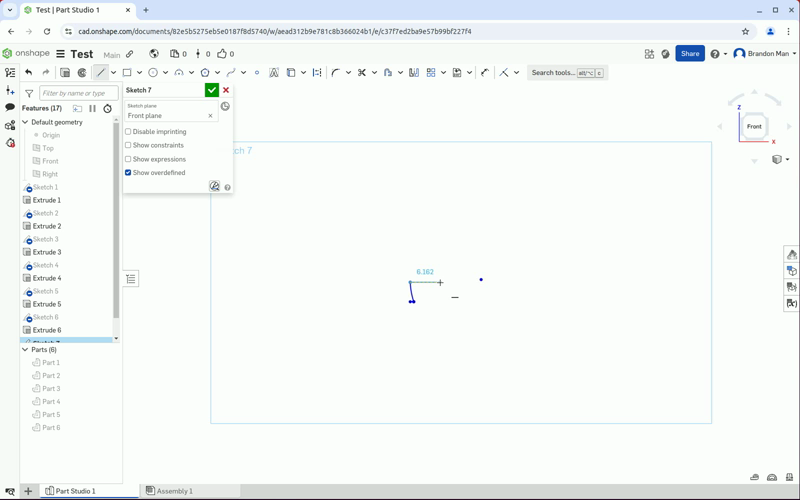
key_down(shift)
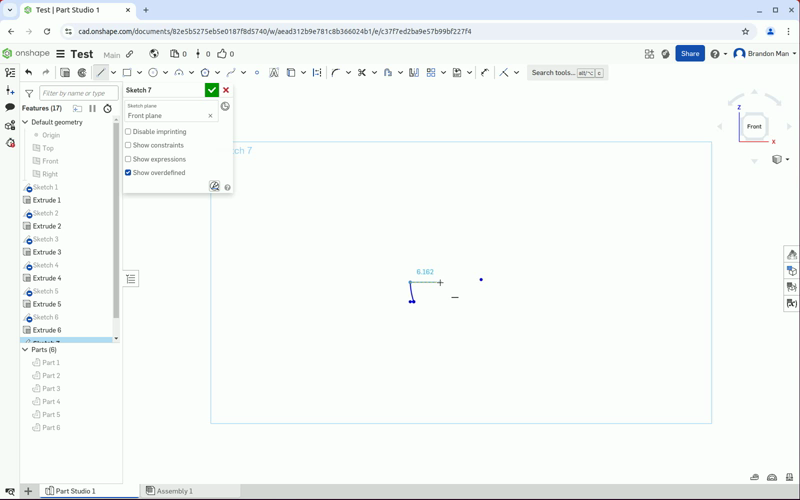
mouse_move(410, 301)
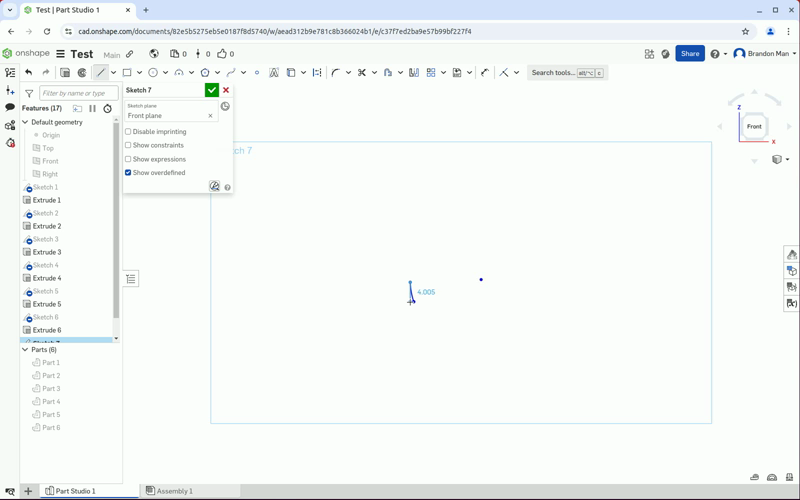
scroll(6)
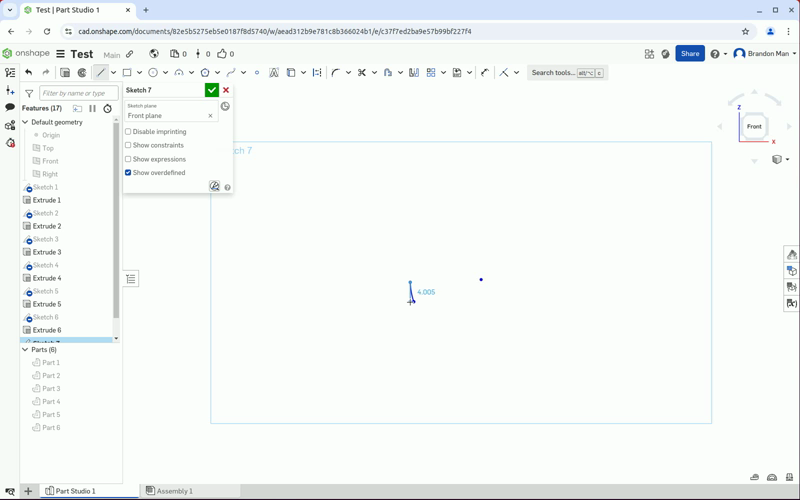
scroll(6)
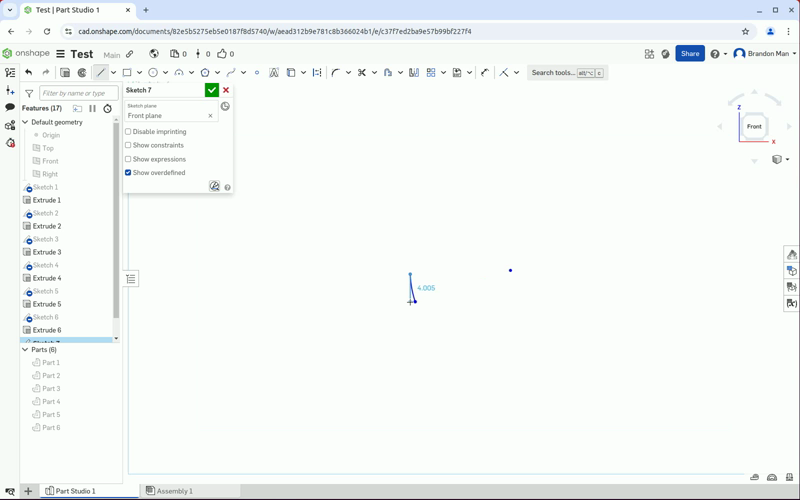
scroll(6)
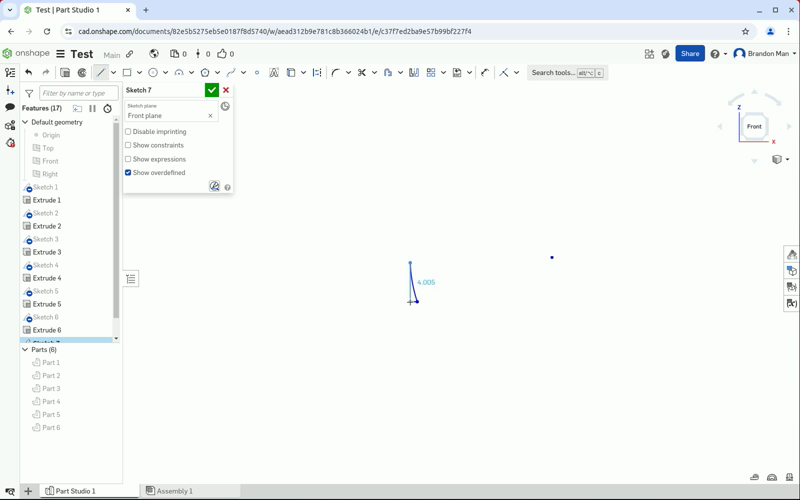
scroll(6)
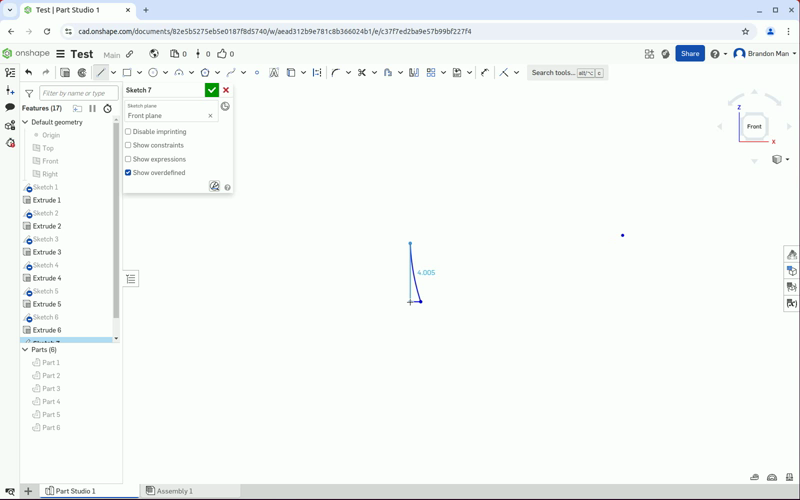
scroll(6)
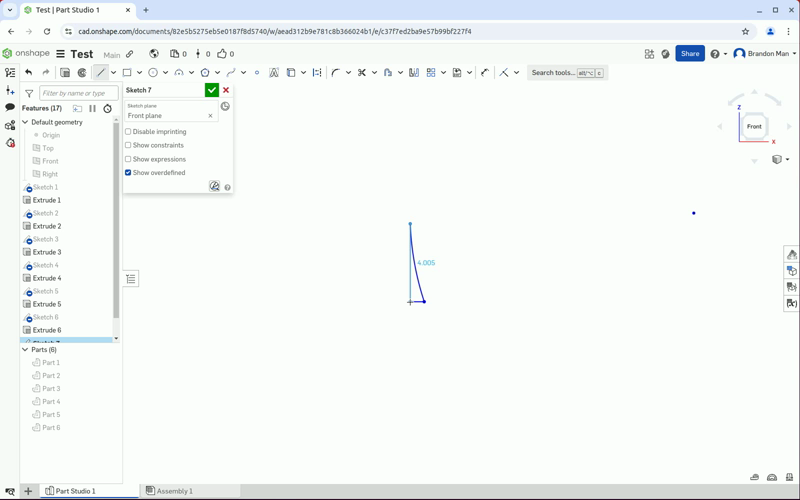
scroll(6)
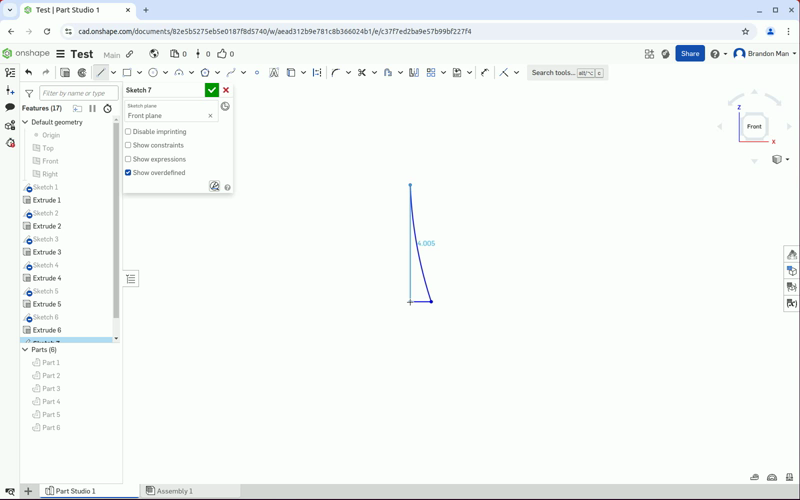
scroll(6)
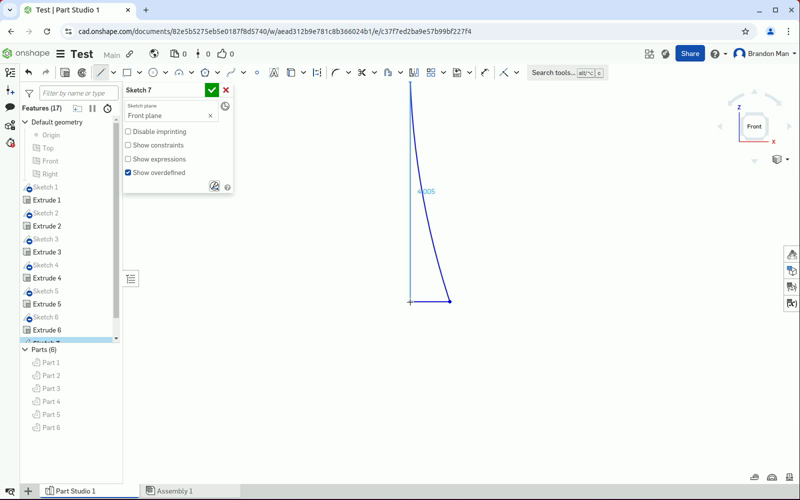
key_up(shift)
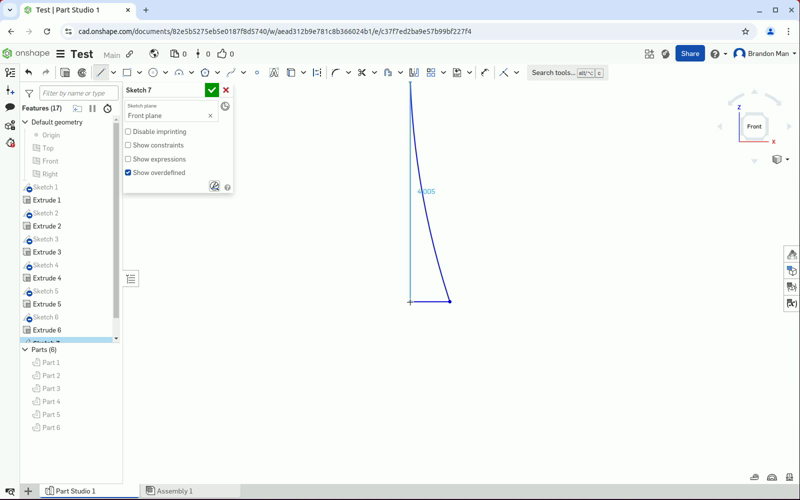
click(410, 301)
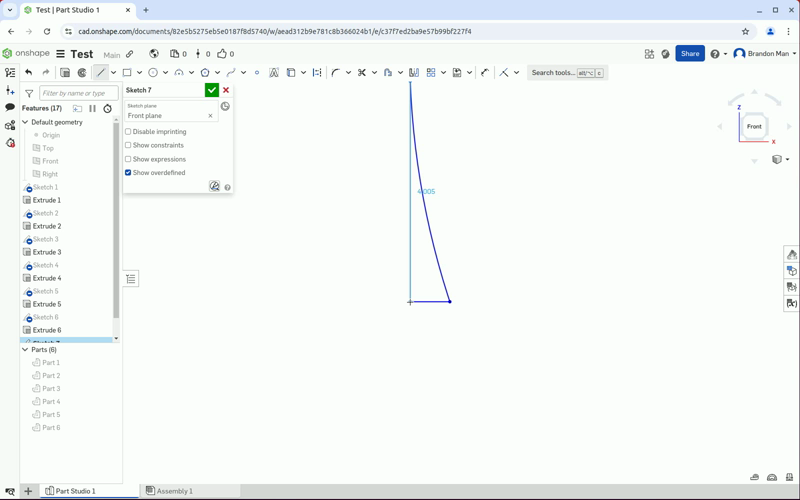
scroll(-6)
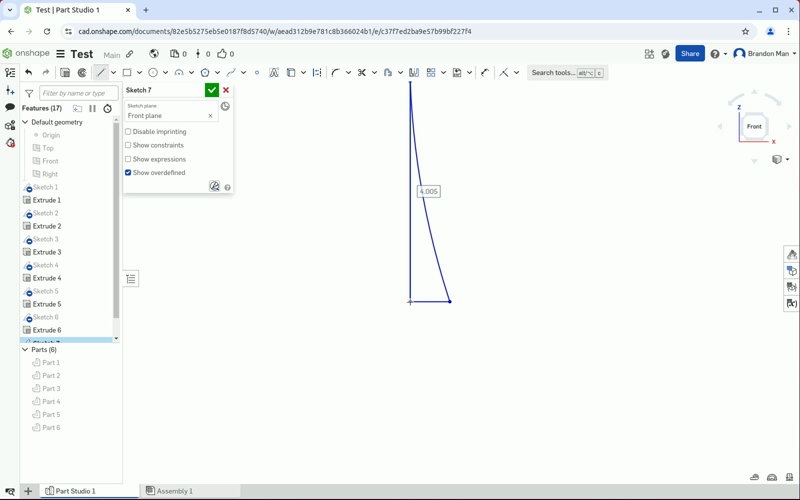
scroll(-6)
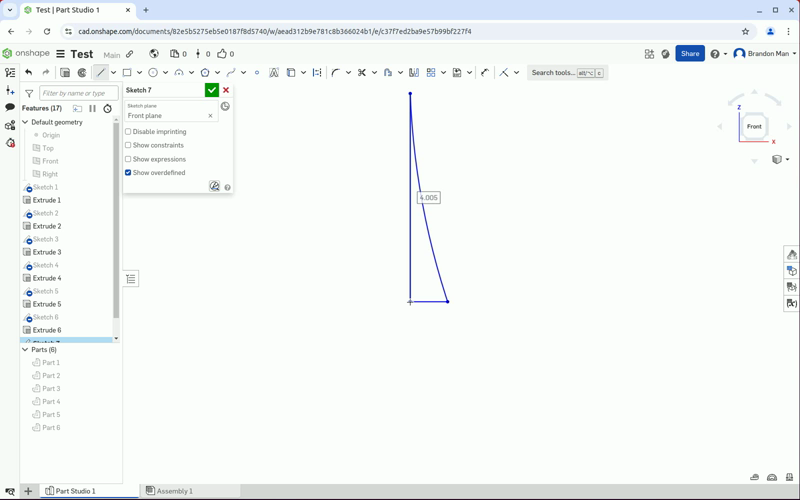
scroll(-6)
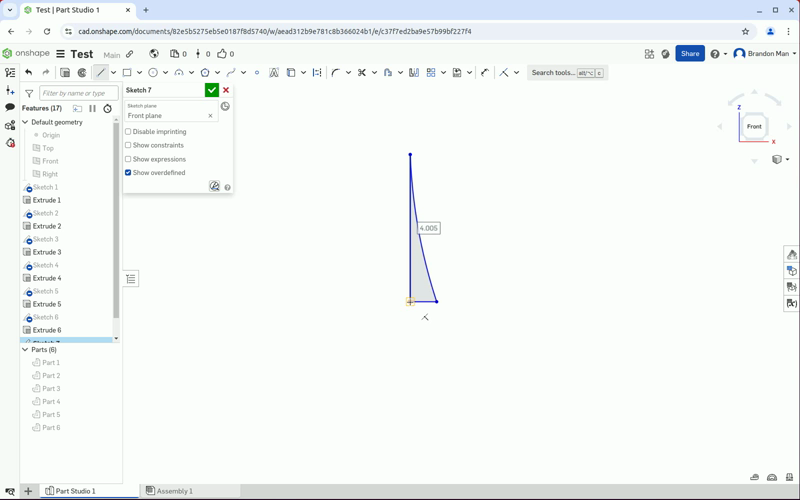
scroll(-6)
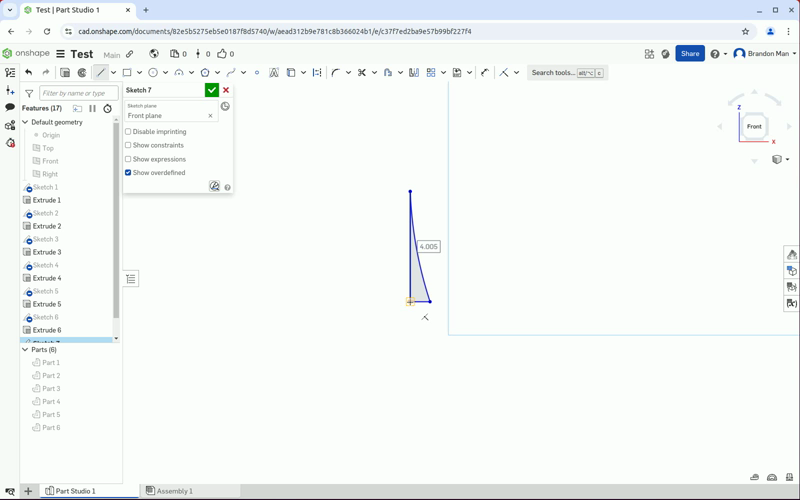
scroll(-6)
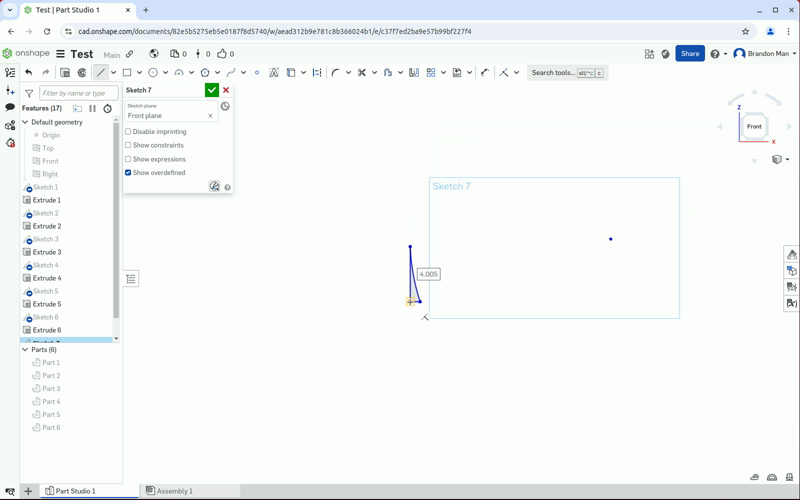
scroll(-6)
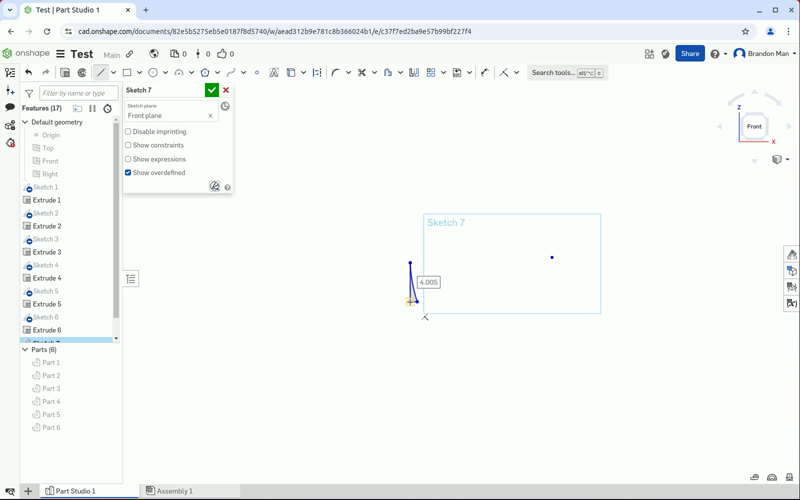
scroll(-6)
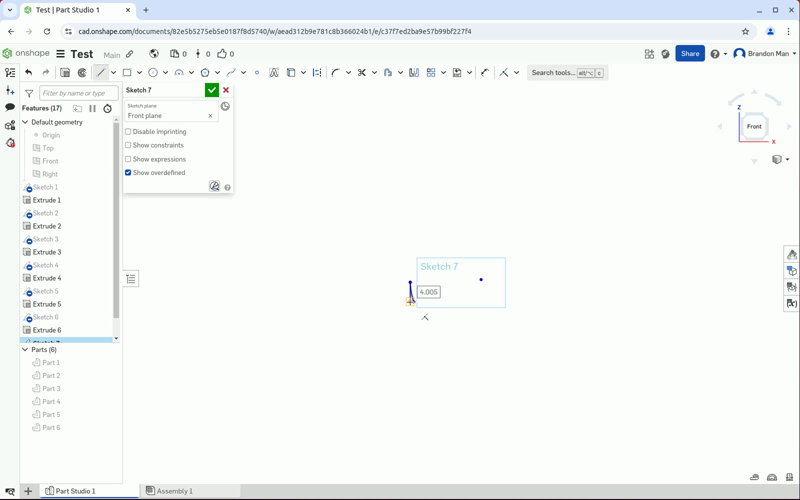
key(esc)
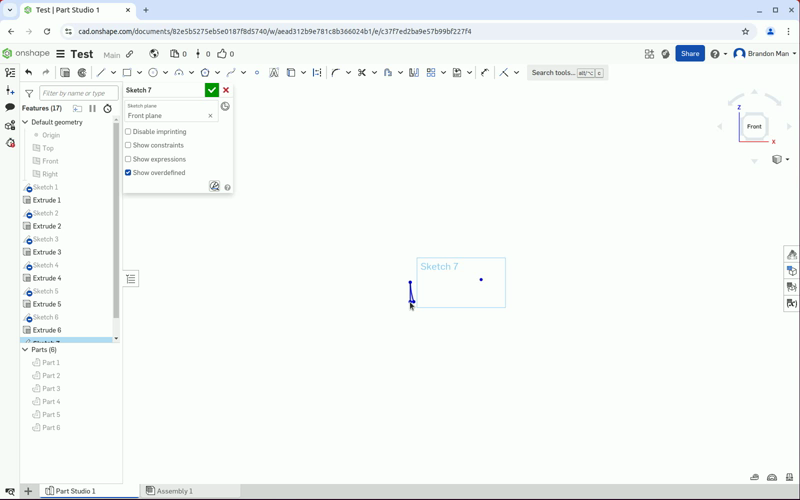
mouse_move(411, 295)
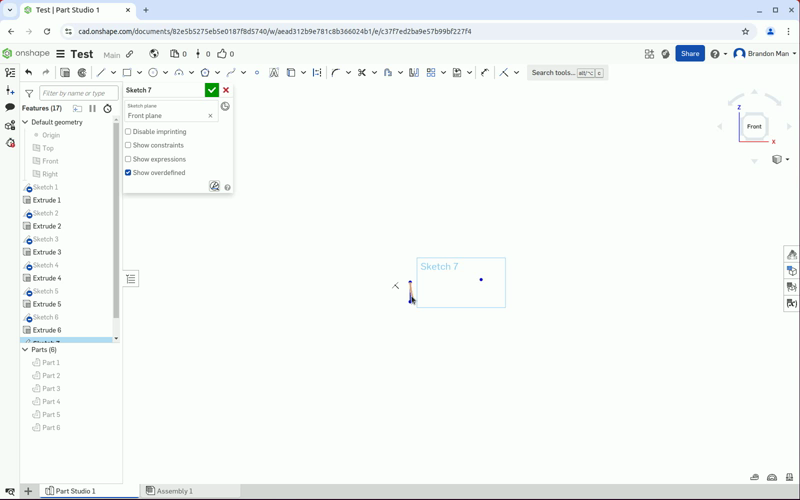
scroll(6)
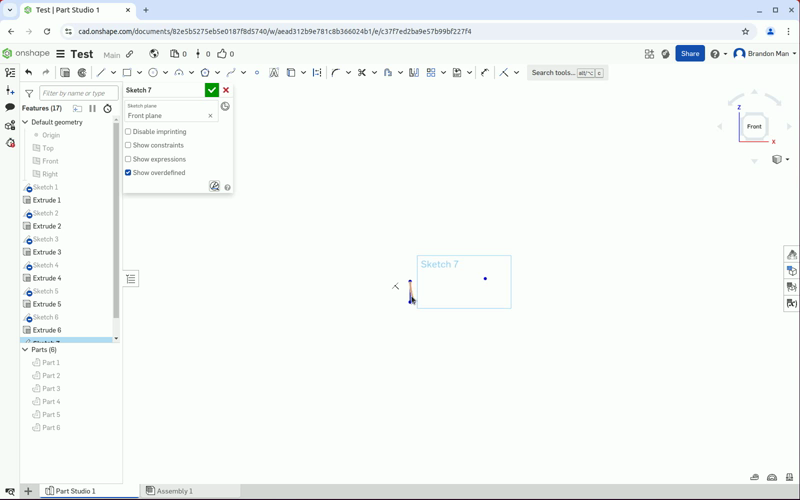
scroll(6)
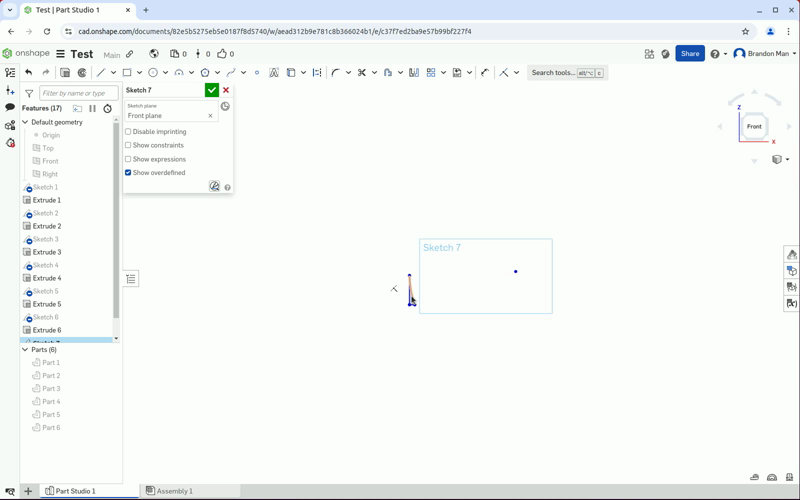
scroll(6)
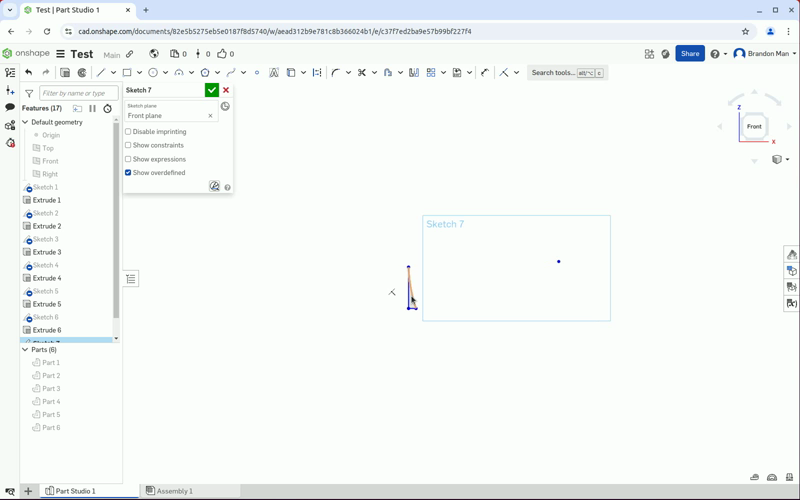
scroll(6)
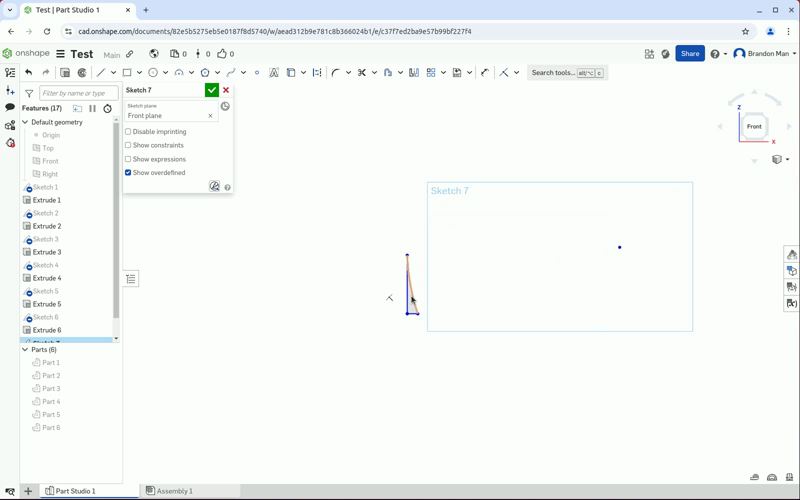
scroll(6)
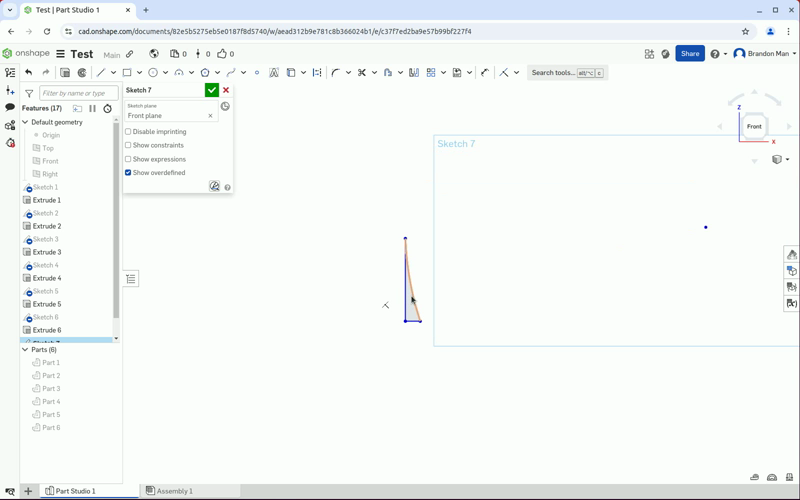
scroll(6)
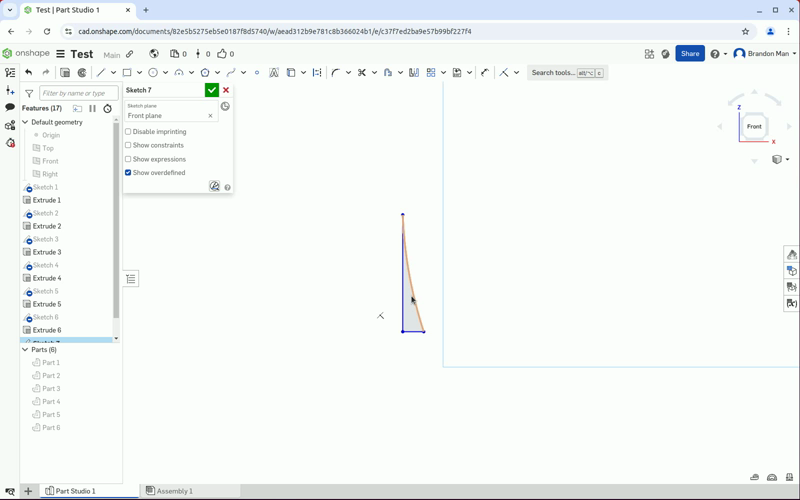
scroll(6)
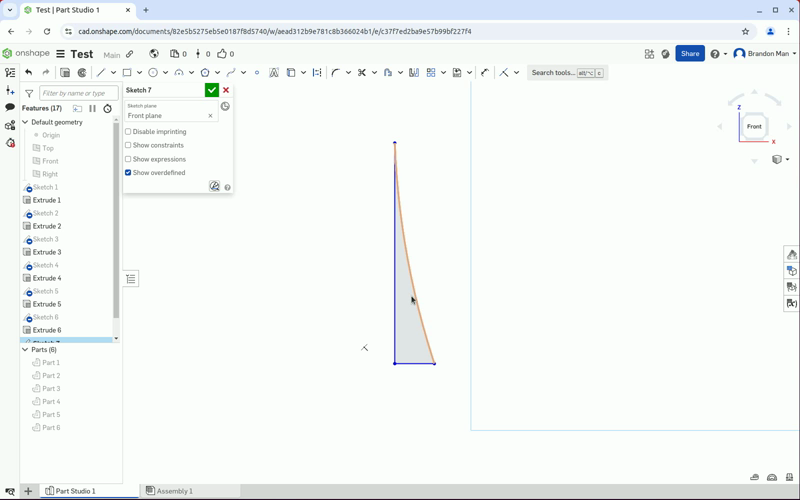
click(411, 295)
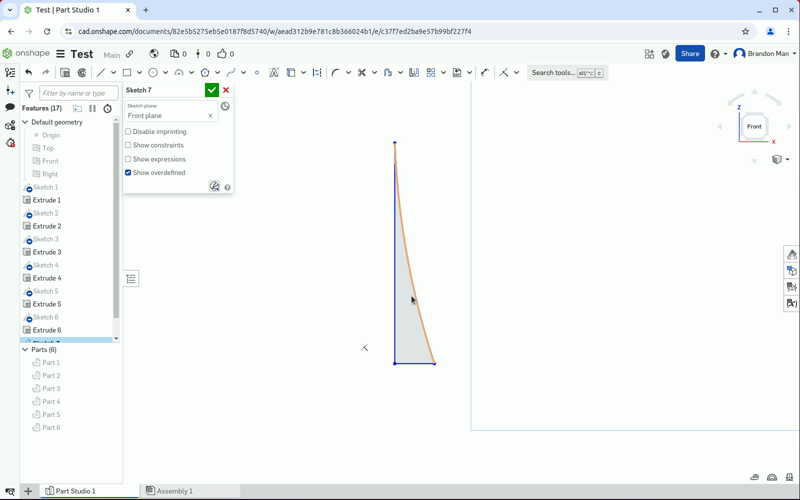
scroll(-6)
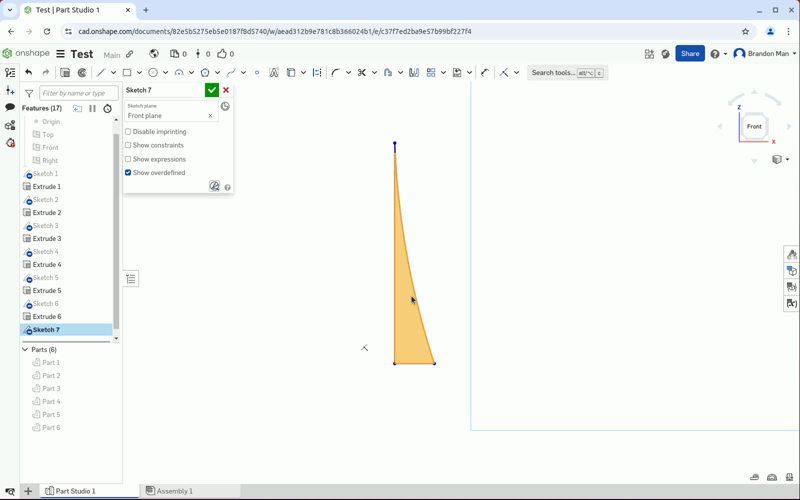
scroll(-6)
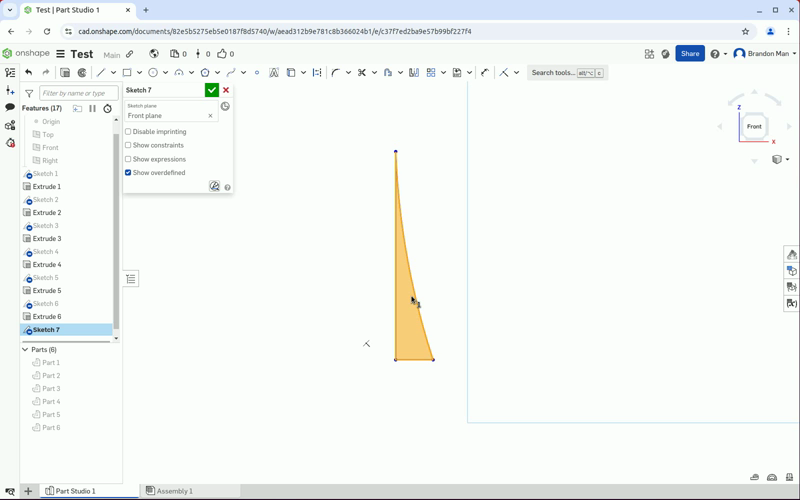
scroll(-6)
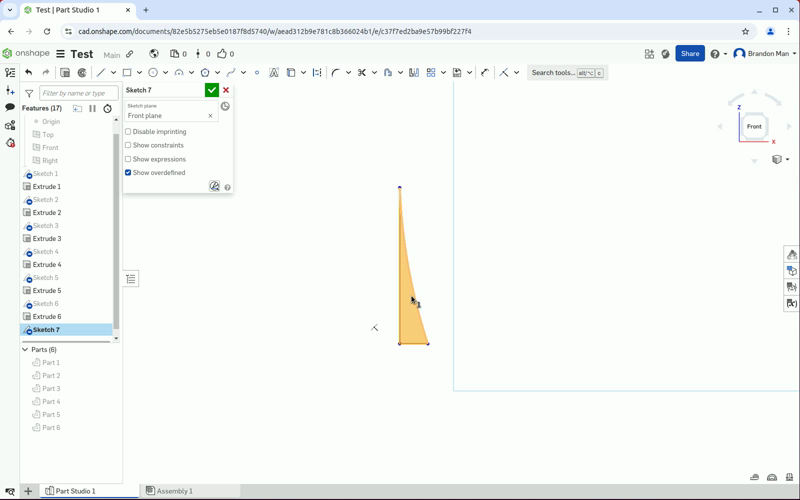
scroll(-6)
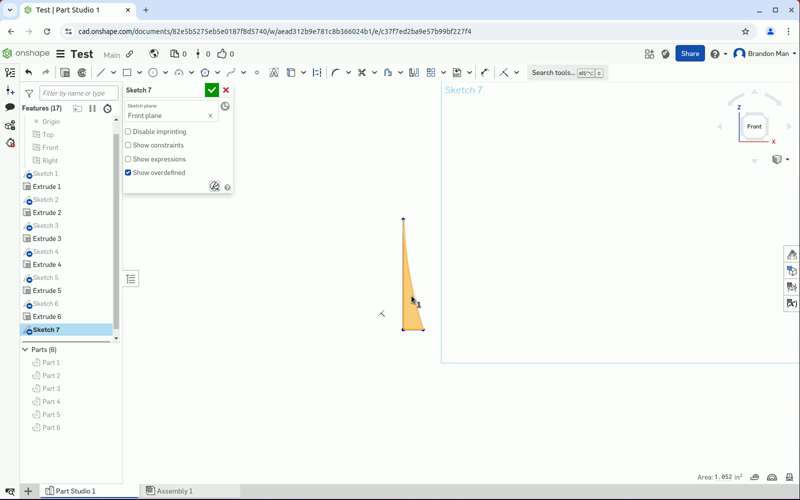
scroll(-6)
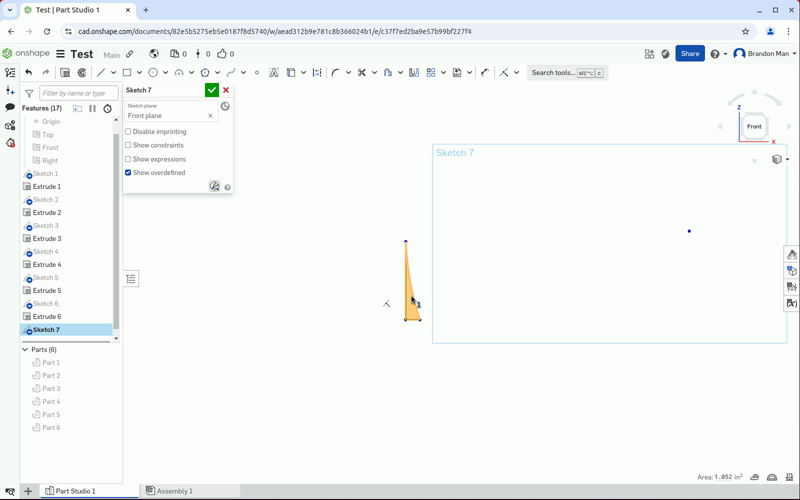
scroll(-6)
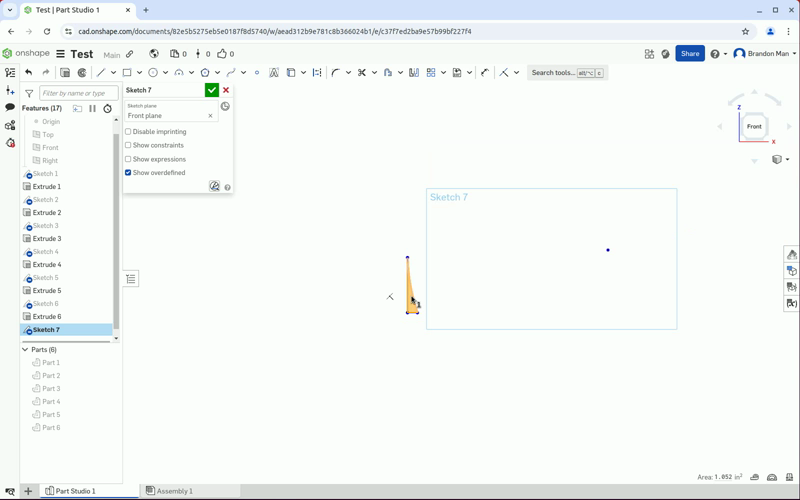
scroll(-6)
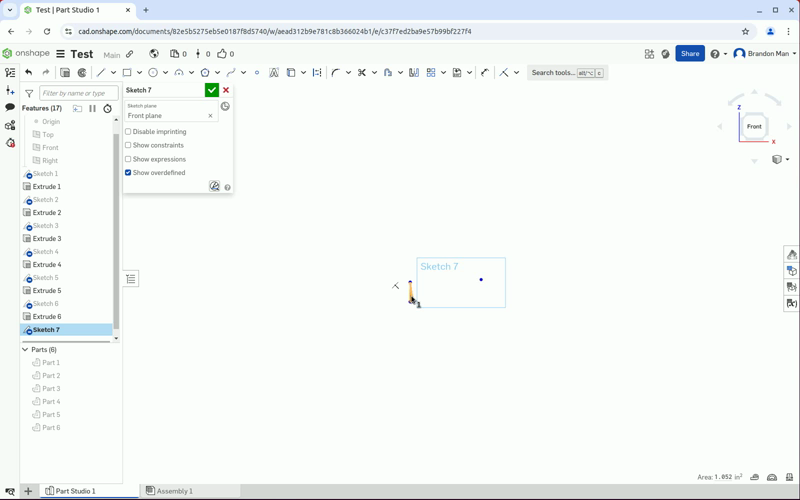
mouse_move(73, 352)
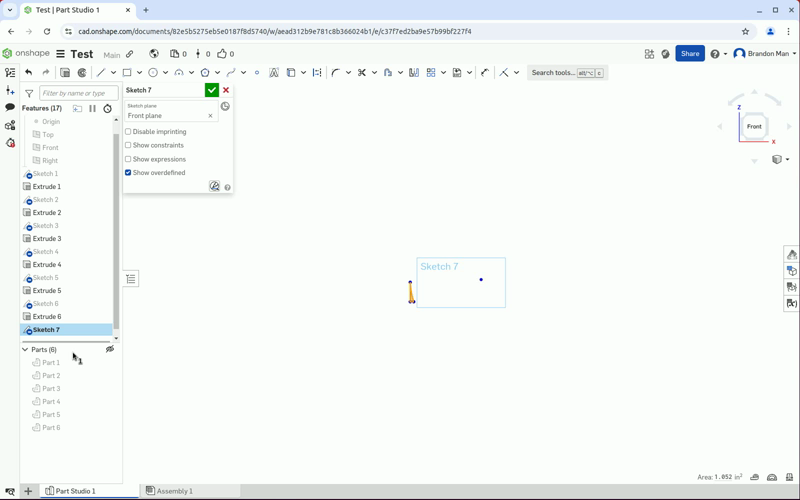
key(shift+y)
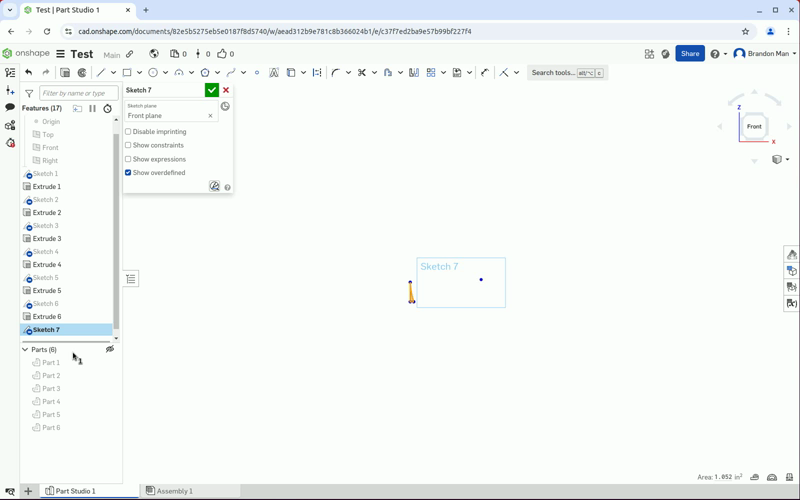
key(shift+e)
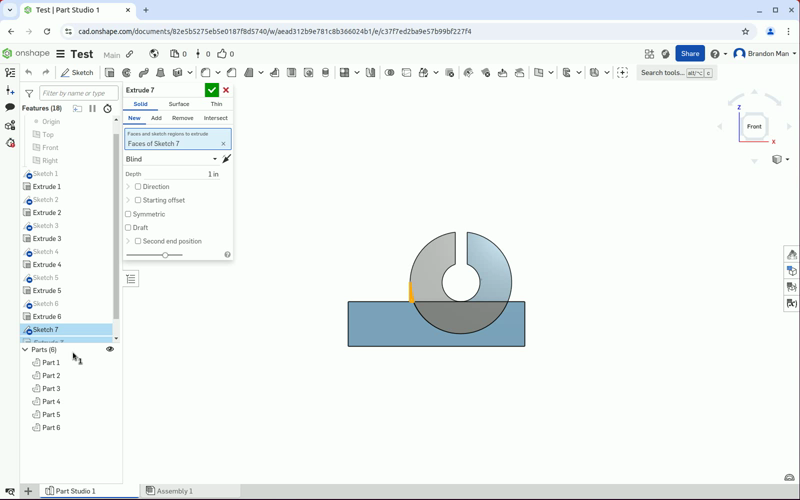
mouse_move(143, 106)
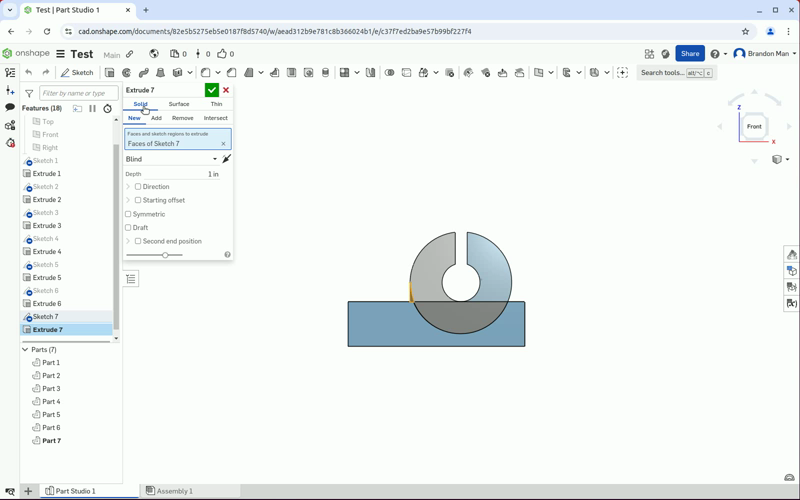
click(143, 106)
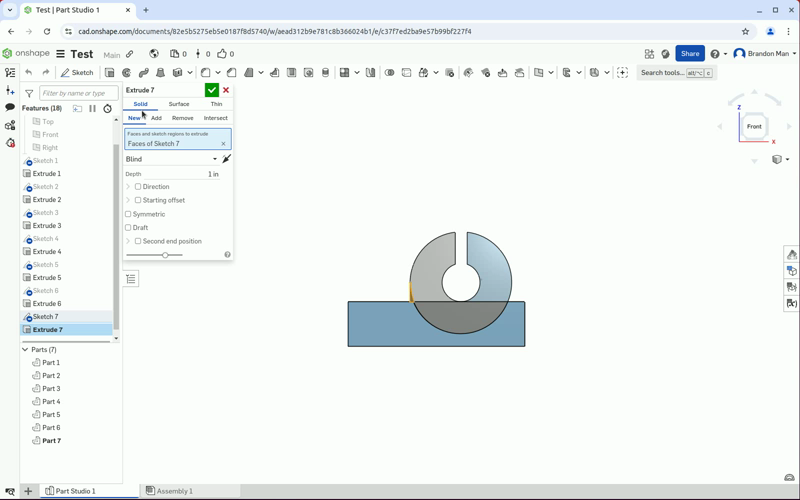
mouse_move(137, 120)
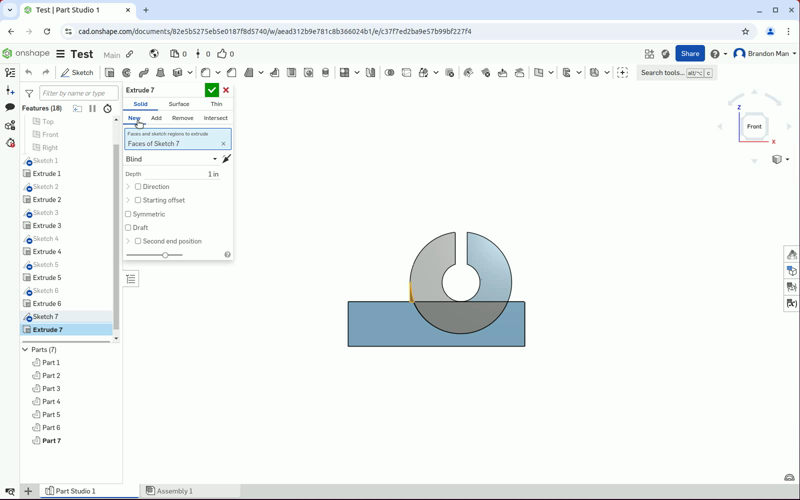
click(137, 120)
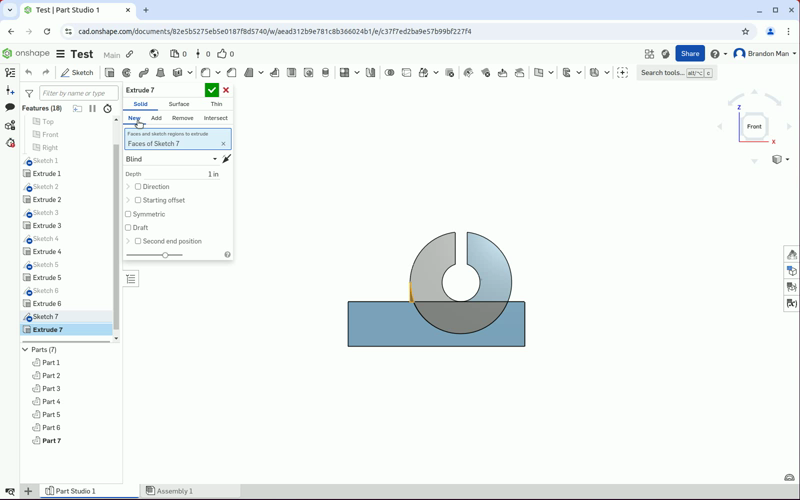
key(tab, 4)
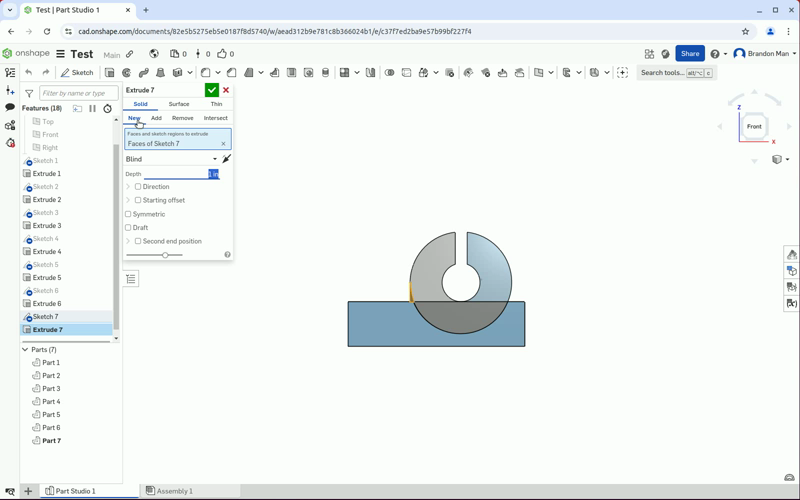
text(7.703)
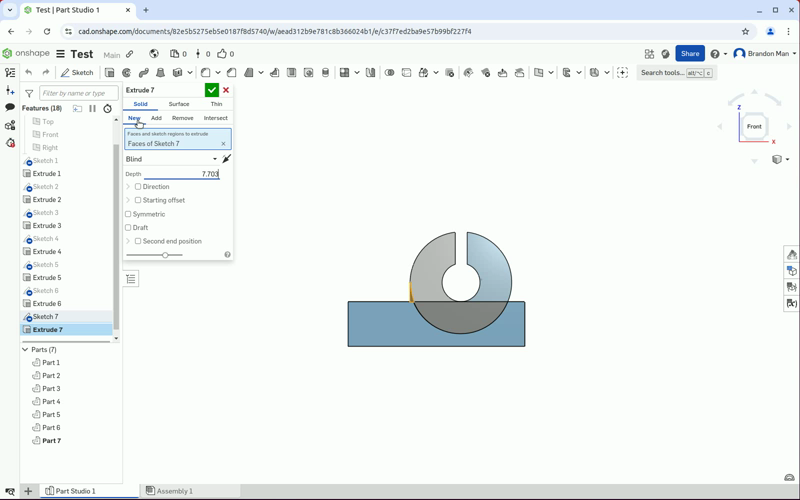
key(enter)
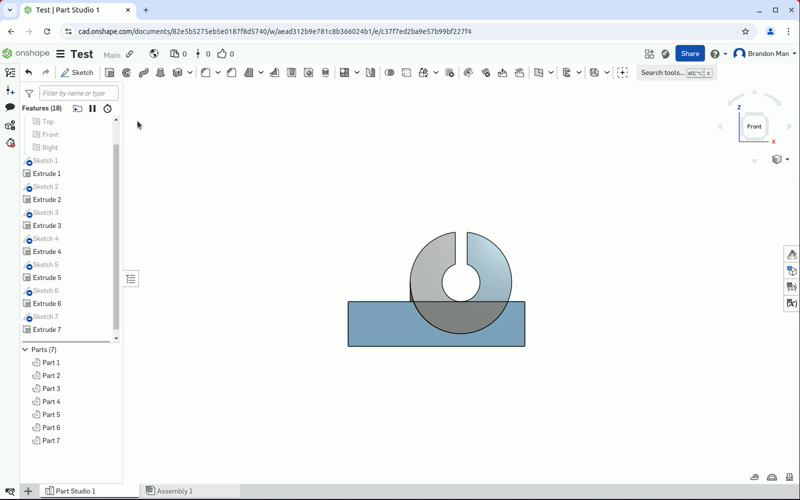
key(shift+h)
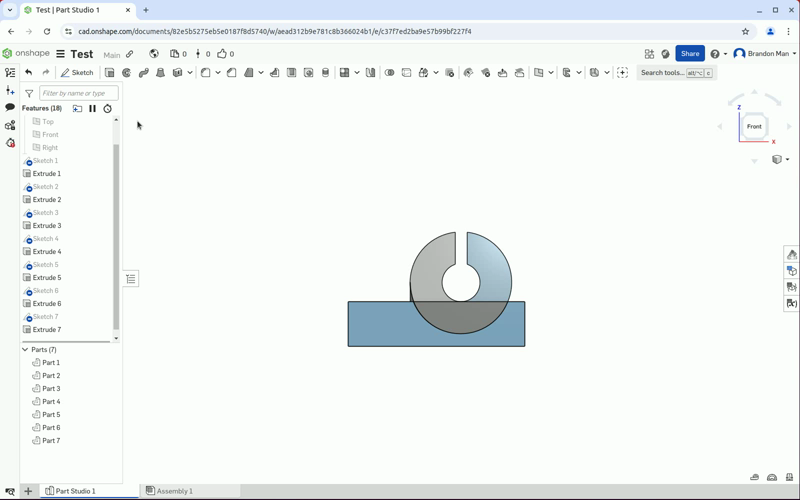
key(shift+h)
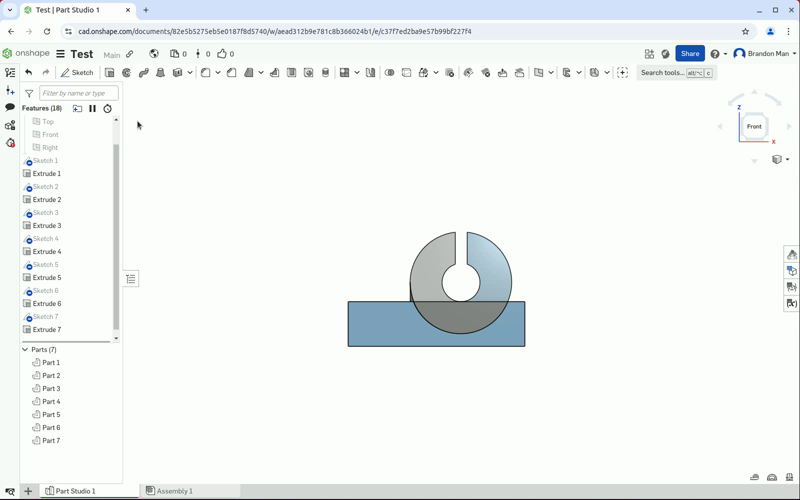
mouse_move(69, 163)
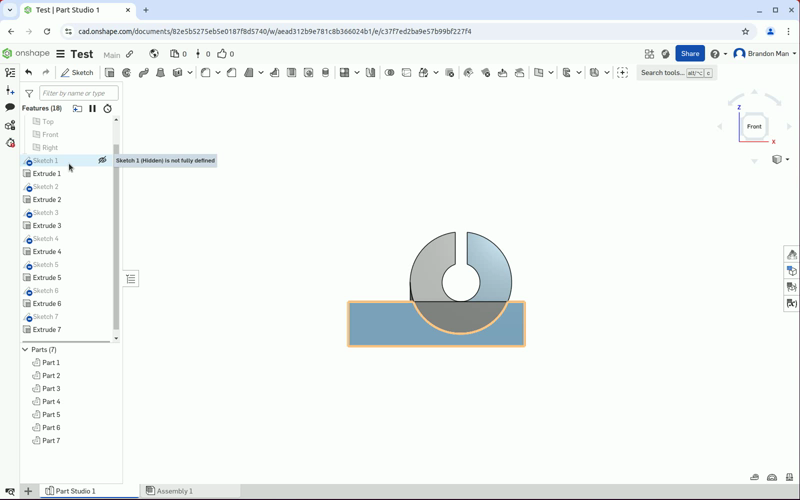
click(69, 163)
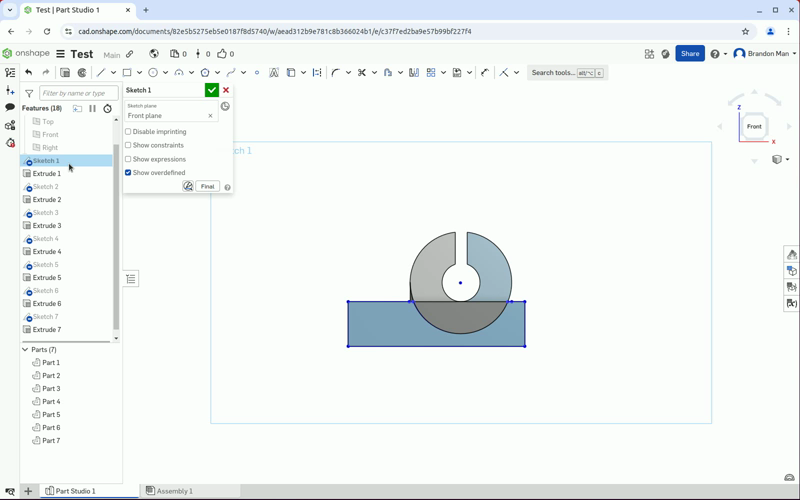
mouse_move(229, 92)
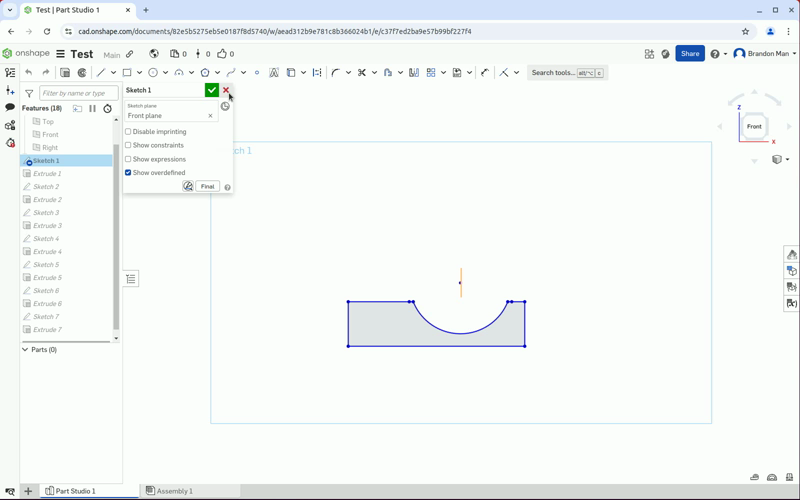
click(229, 92)
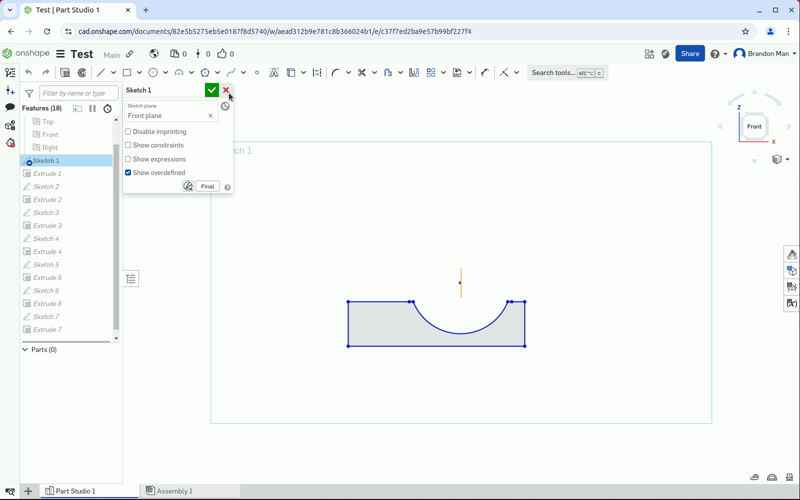
key(shift+s)
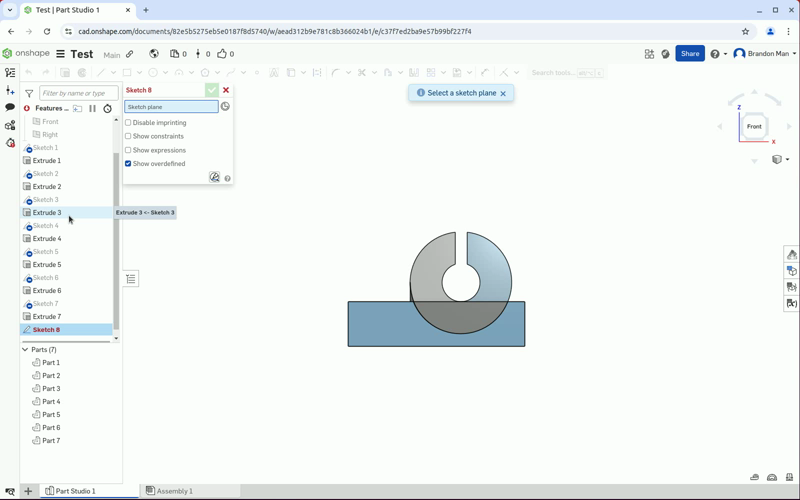
scroll(3)
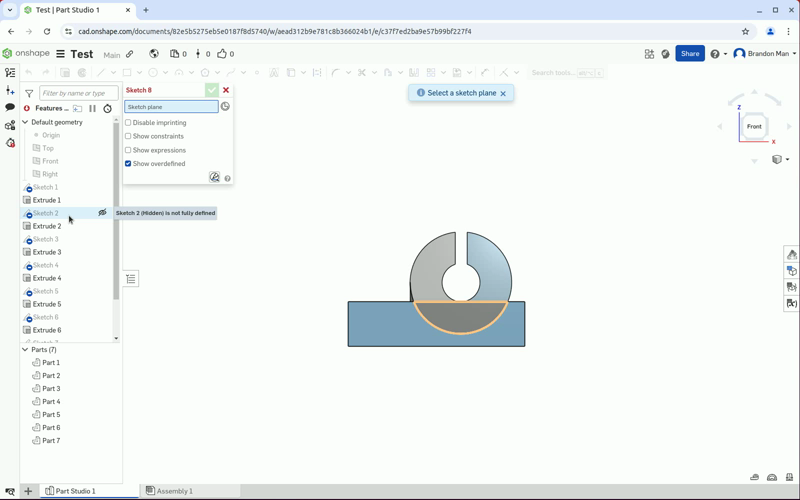
mouse_move(69, 163)
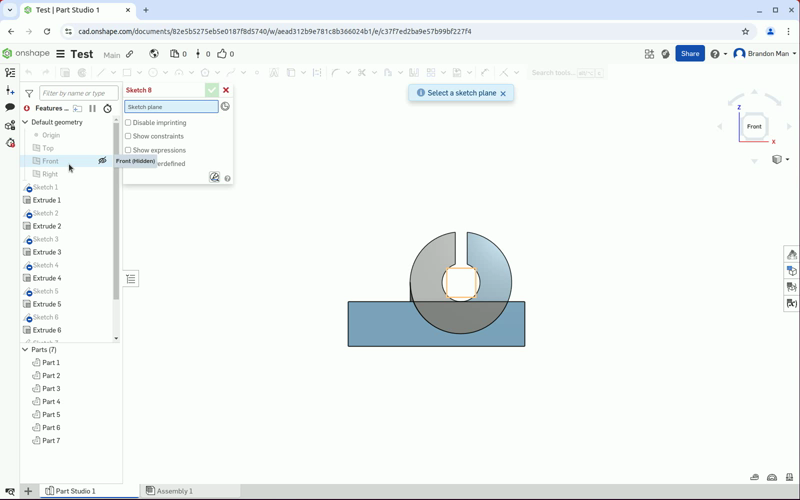
click(69, 163)
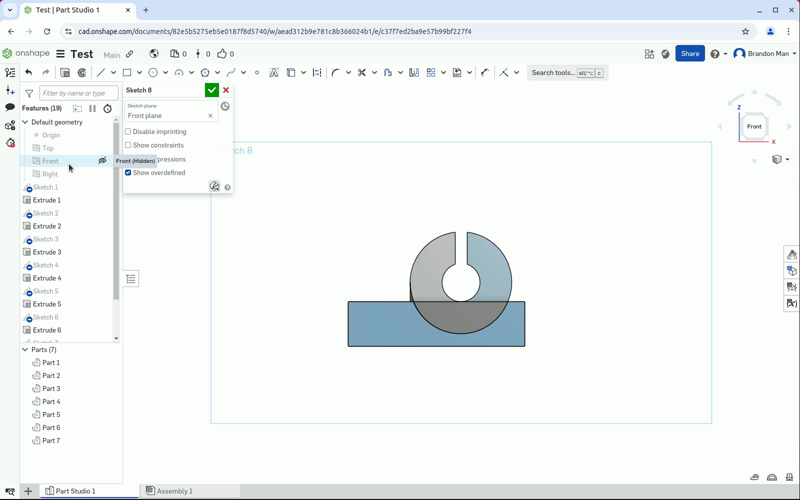
mouse_move(73, 352)
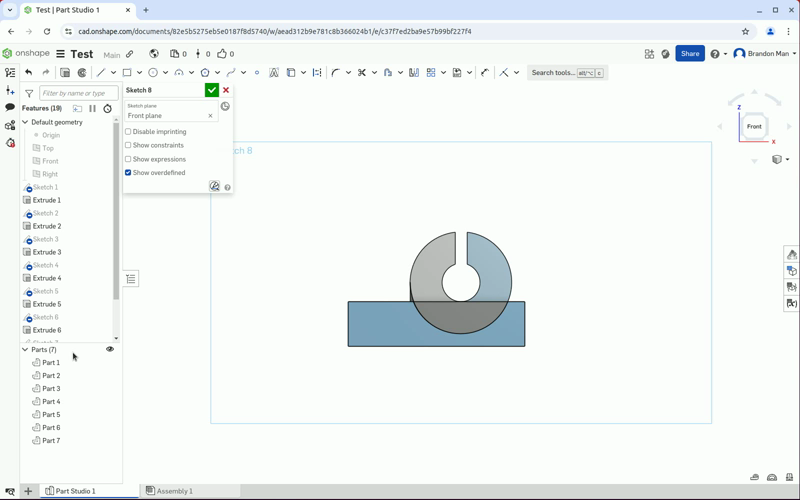
key(y)
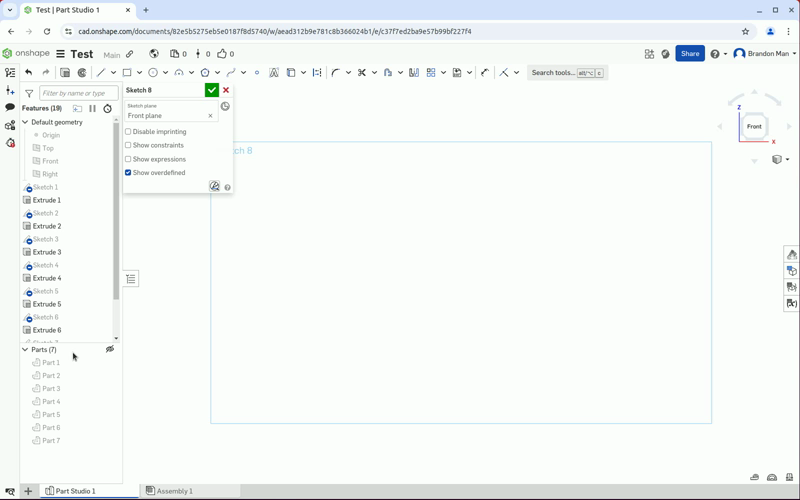
key(l)
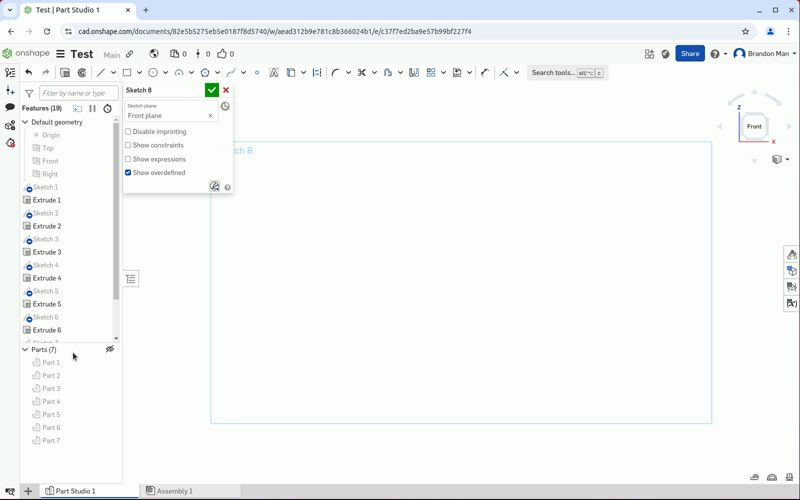
key_down(shift)
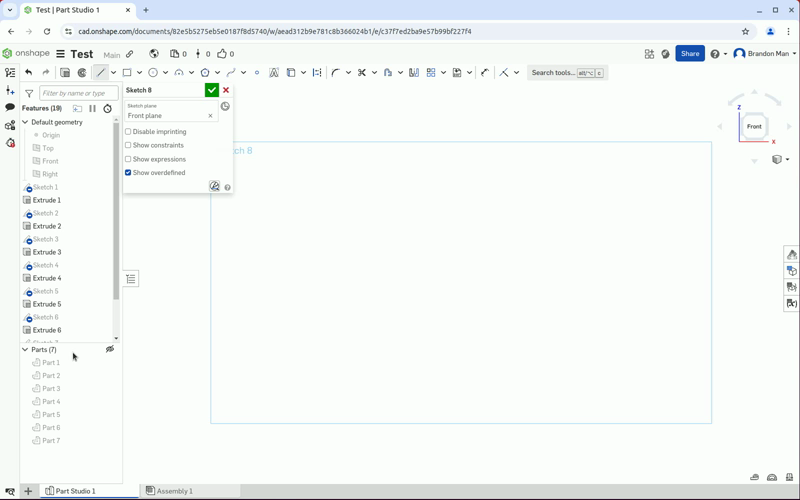
mouse_move(507, 301)
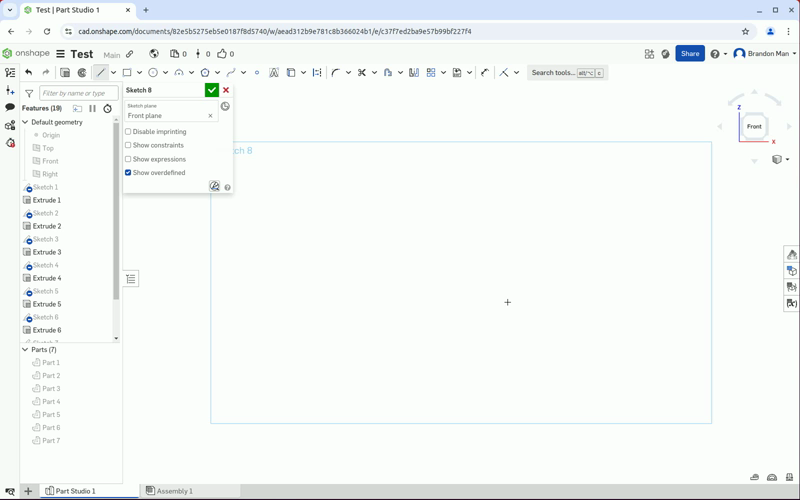
click(507, 301)
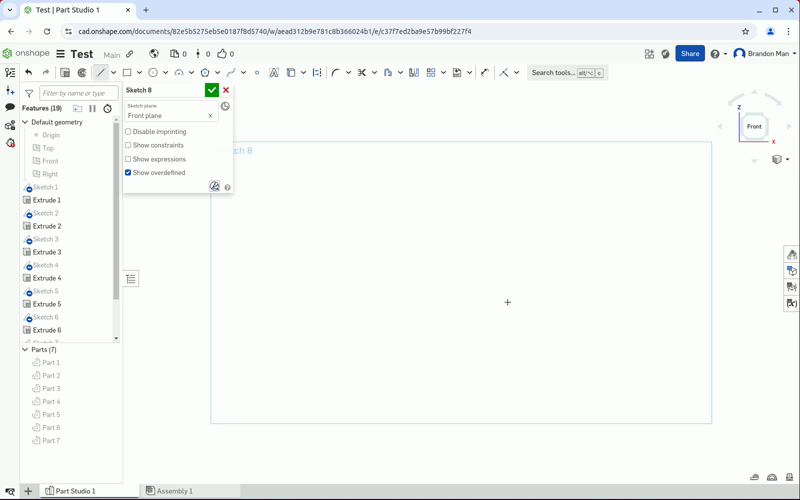
key_up(shift)
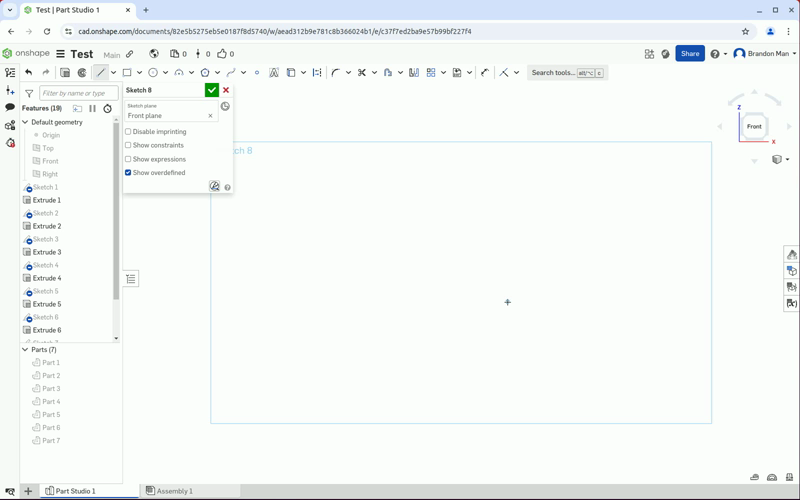
key_down(shift)
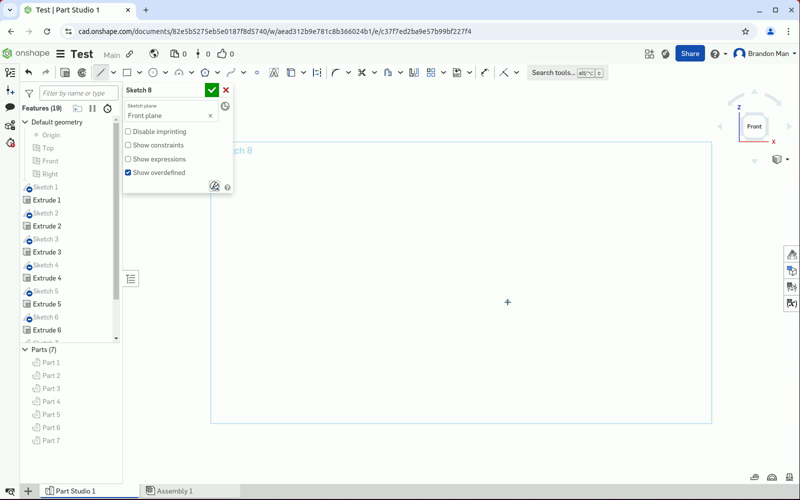
mouse_move(537, 301)
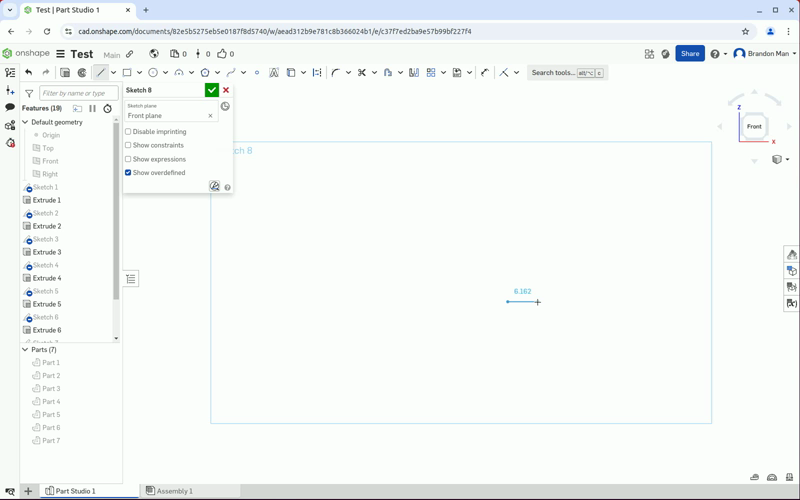
mouse_move(511, 301)
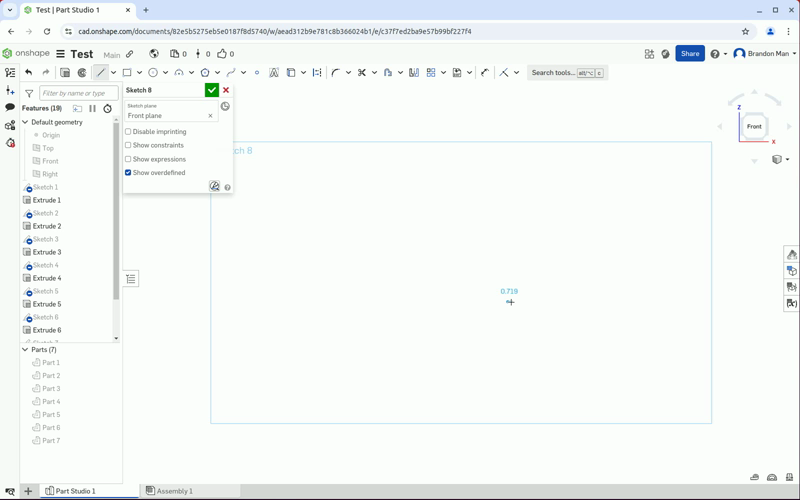
scroll(6)
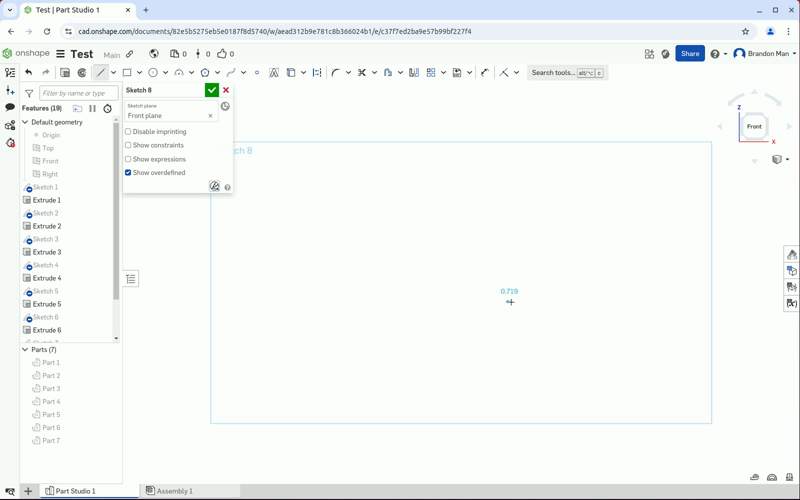
scroll(6)
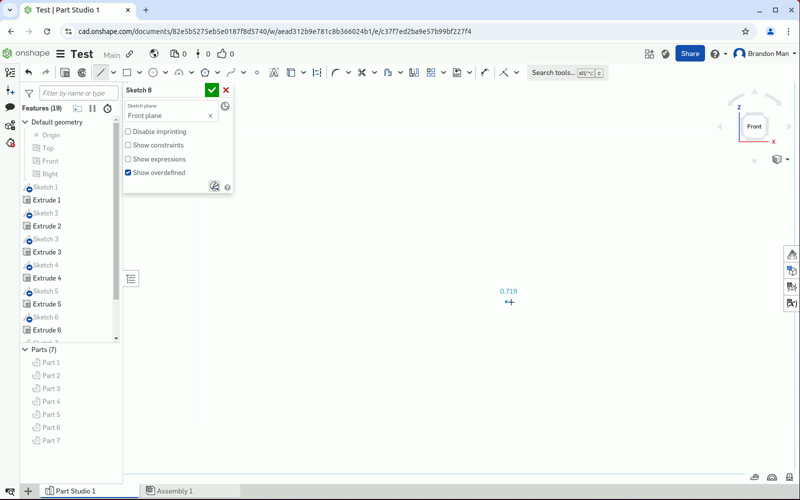
scroll(6)
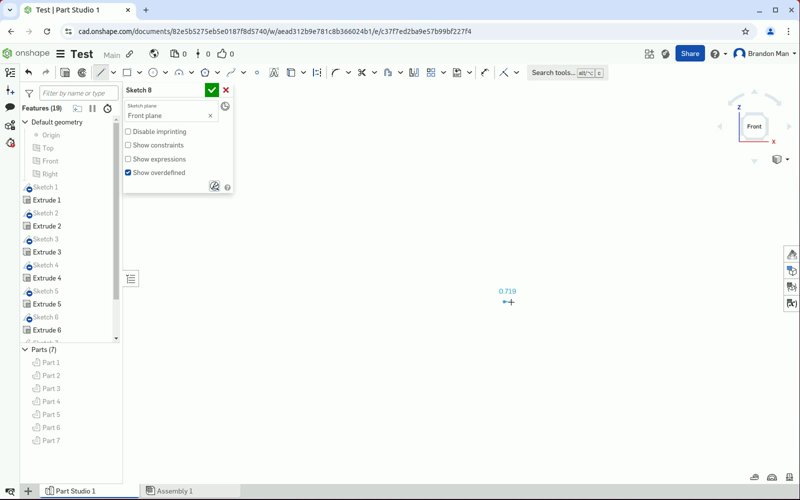
scroll(6)
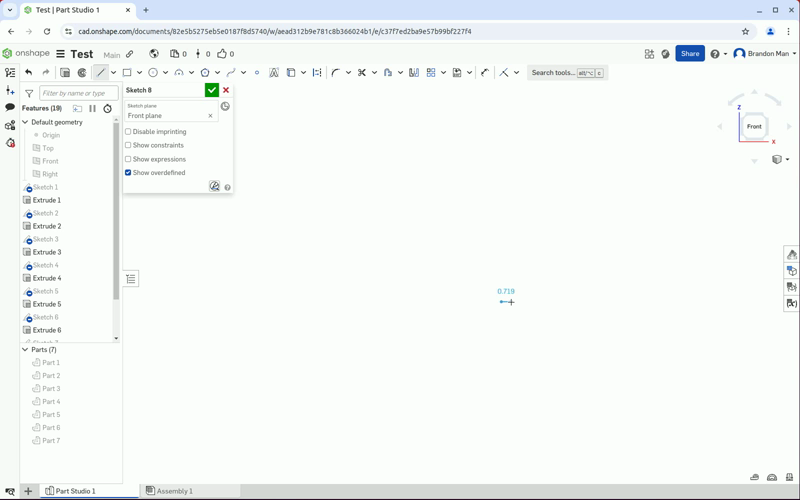
scroll(6)
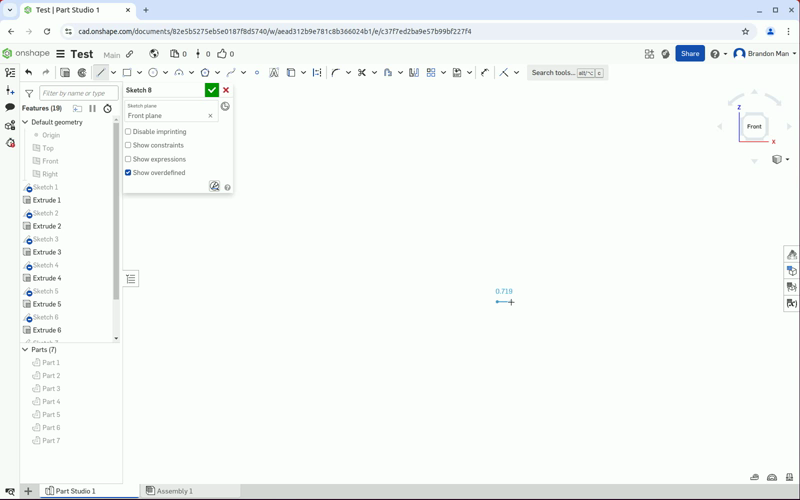
scroll(6)
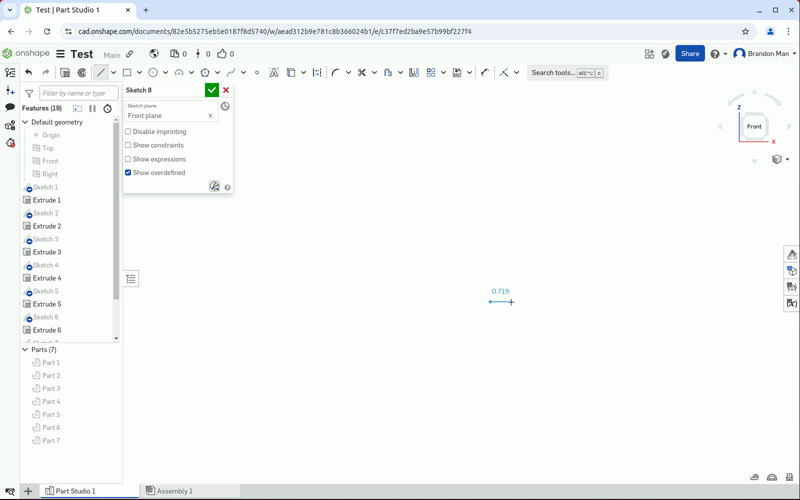
scroll(6)
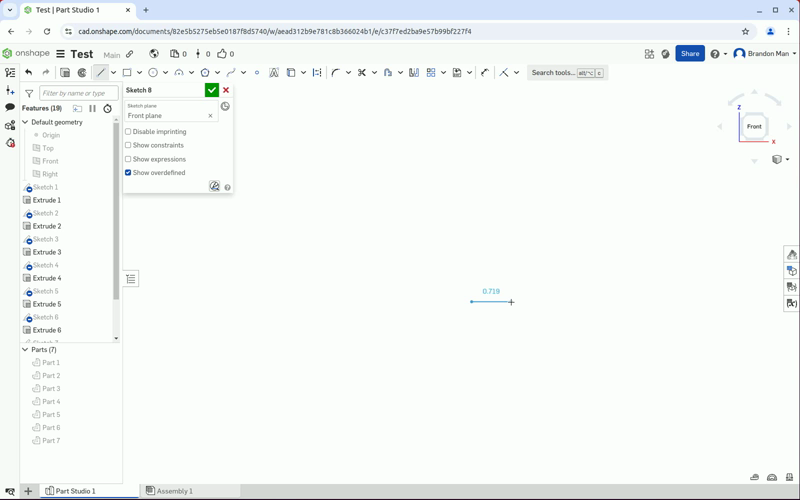
click(511, 301)
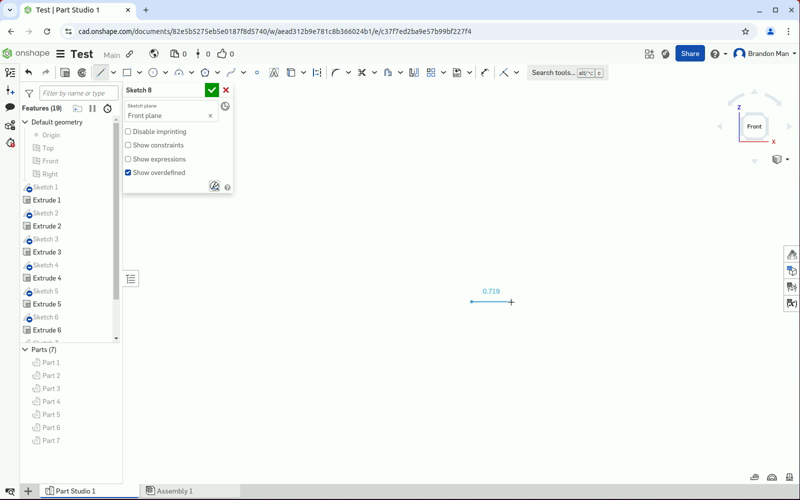
scroll(-6)
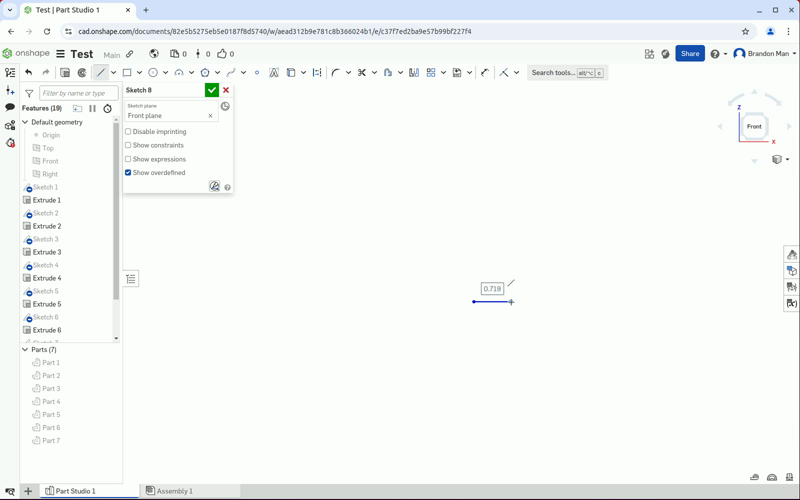
scroll(-6)
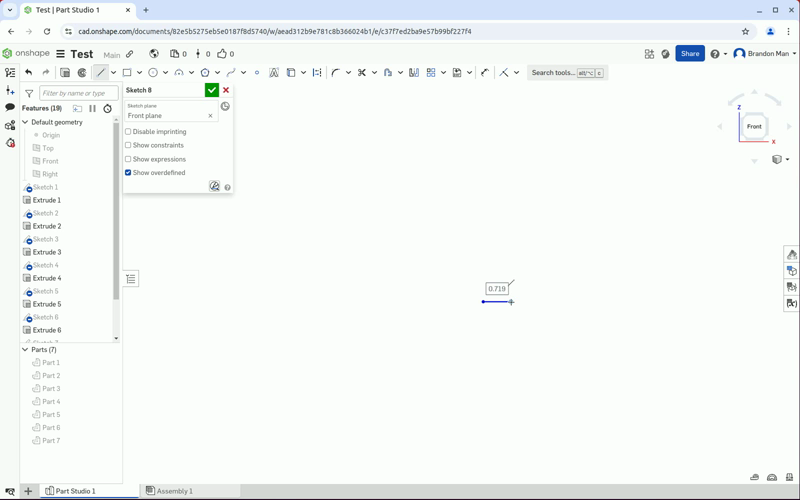
scroll(-6)
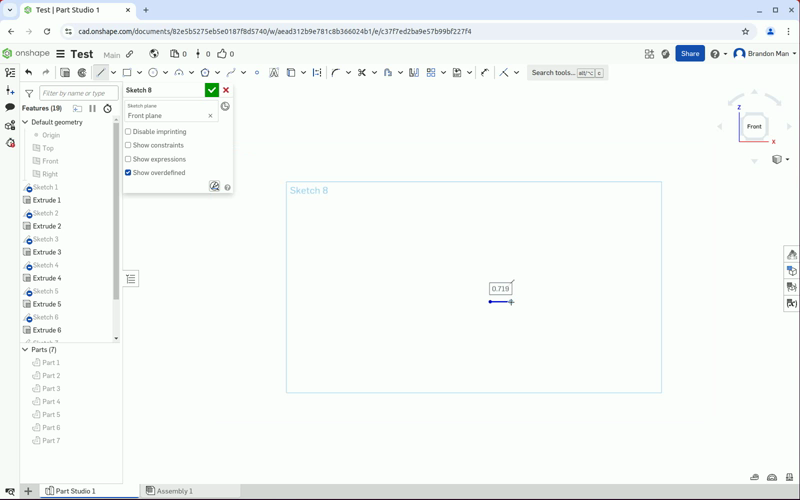
scroll(-6)
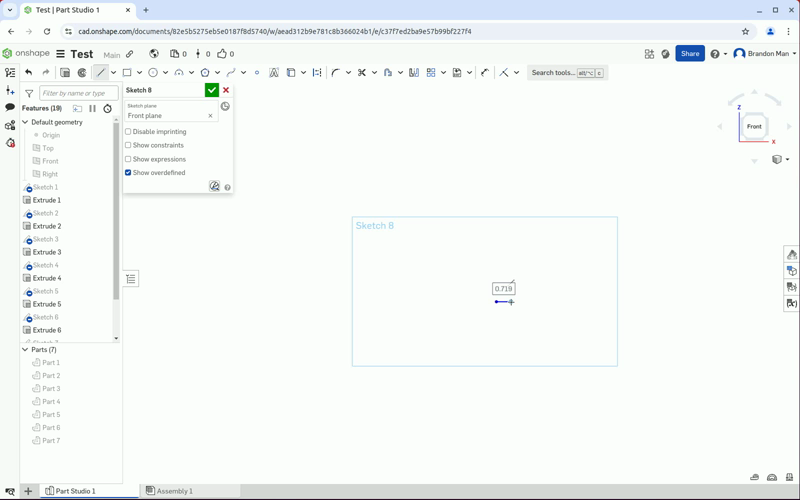
scroll(-6)
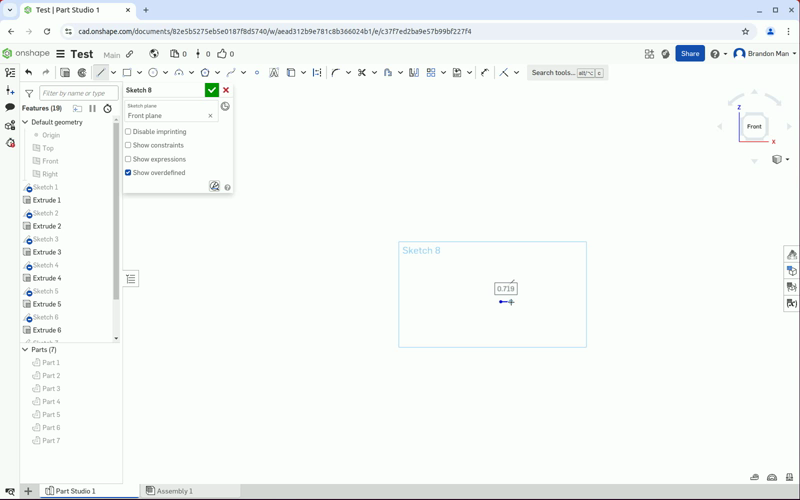
scroll(-6)
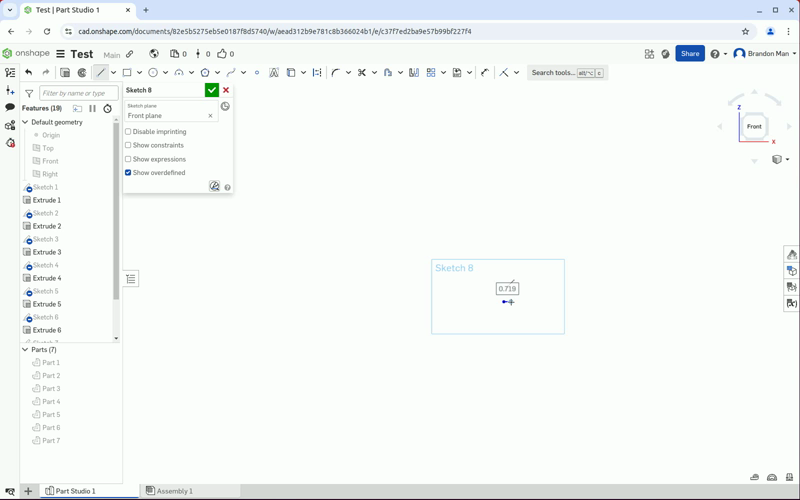
scroll(-6)
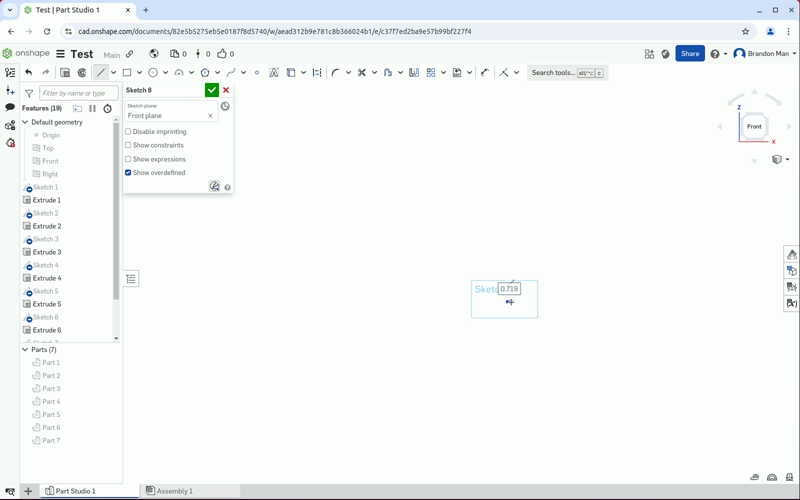
key_up(shift)
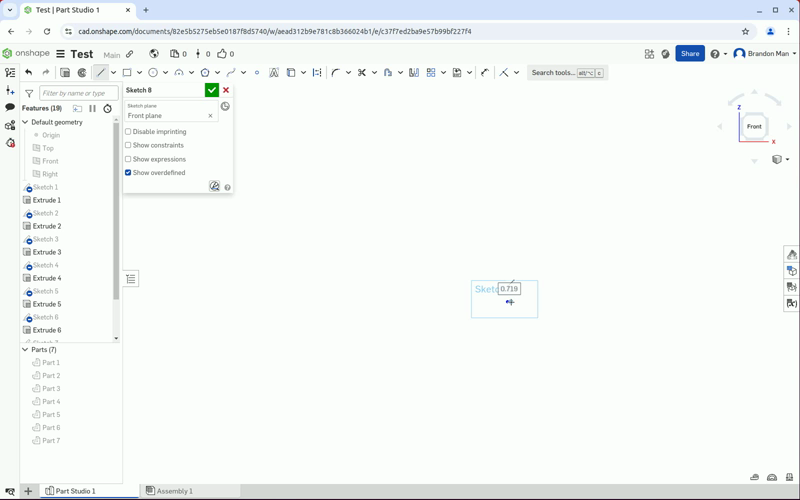
key_down(shift)
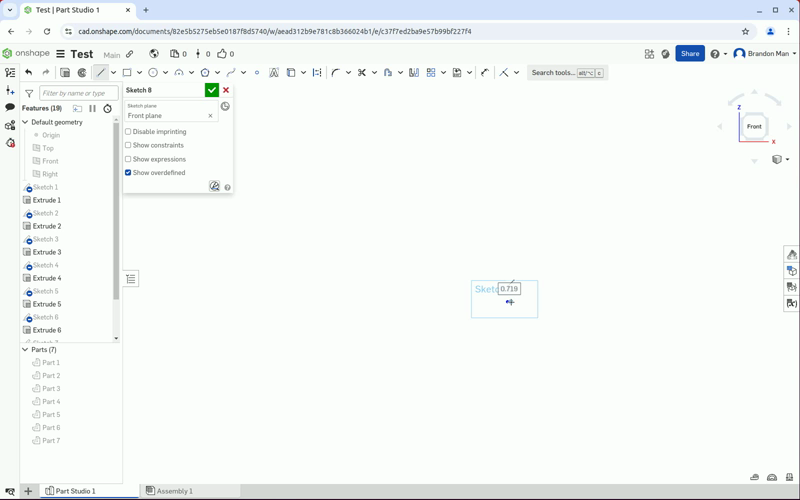
mouse_move(541, 301)
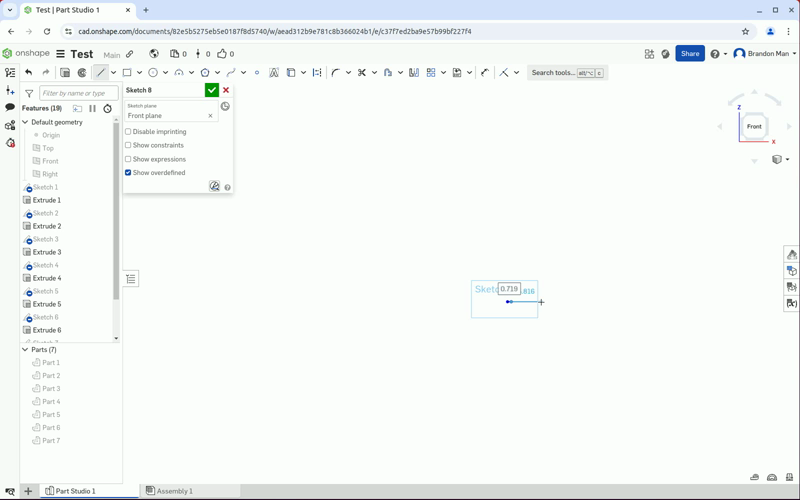
mouse_move(511, 282)
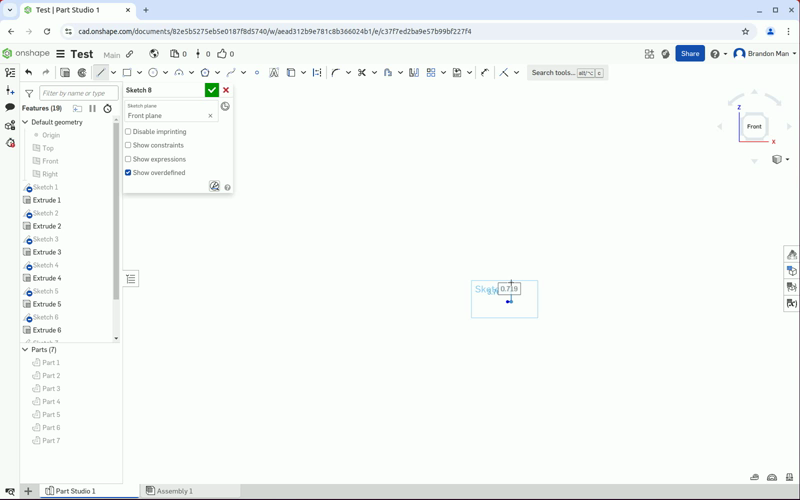
click(511, 282)
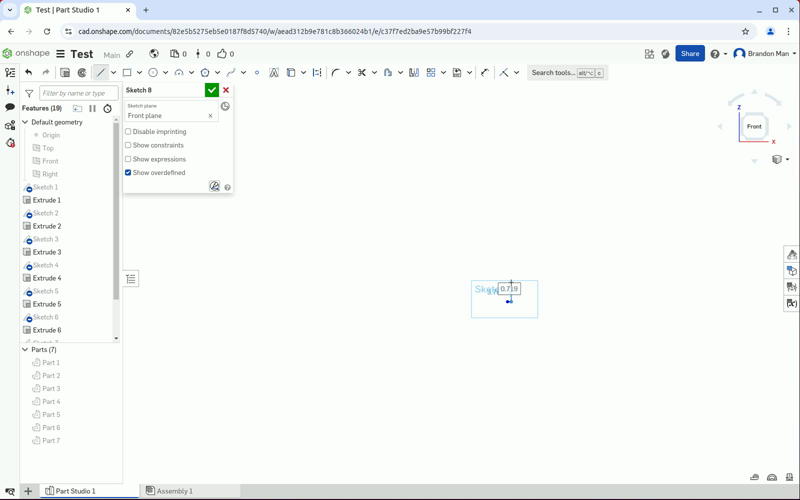
key_up(shift)
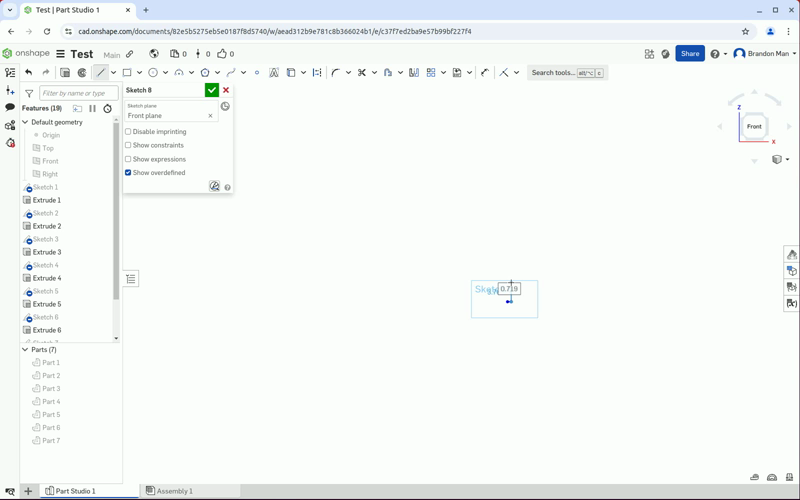
key(esc)
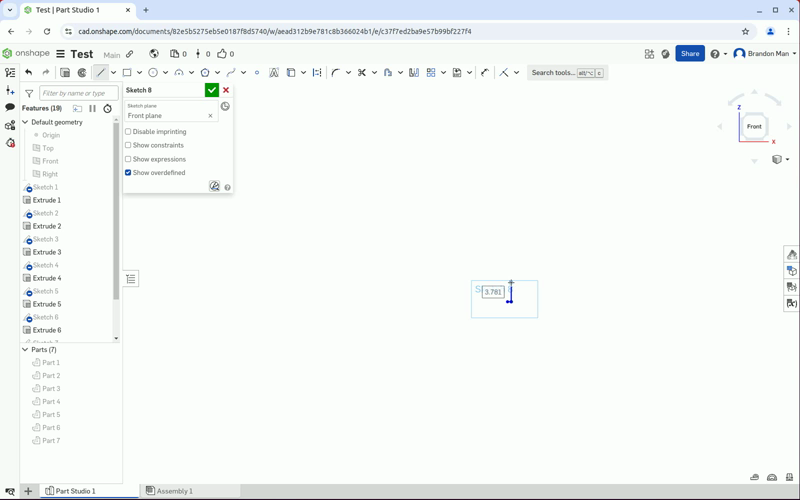
key(a)
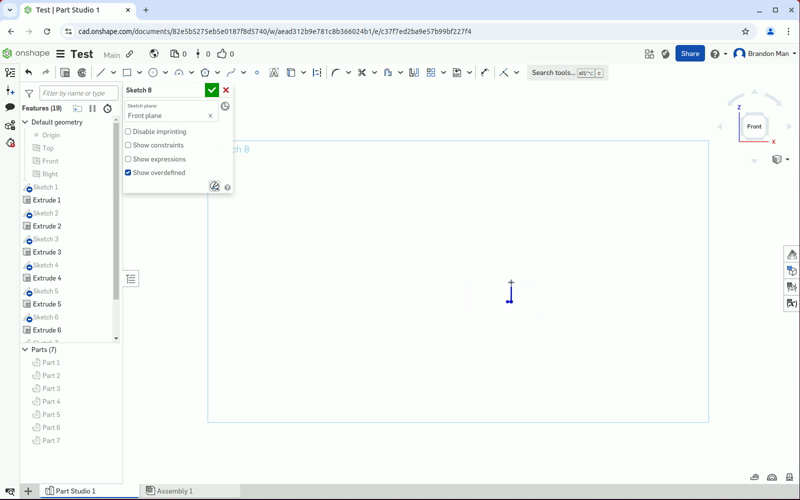
mouse_move(511, 282)
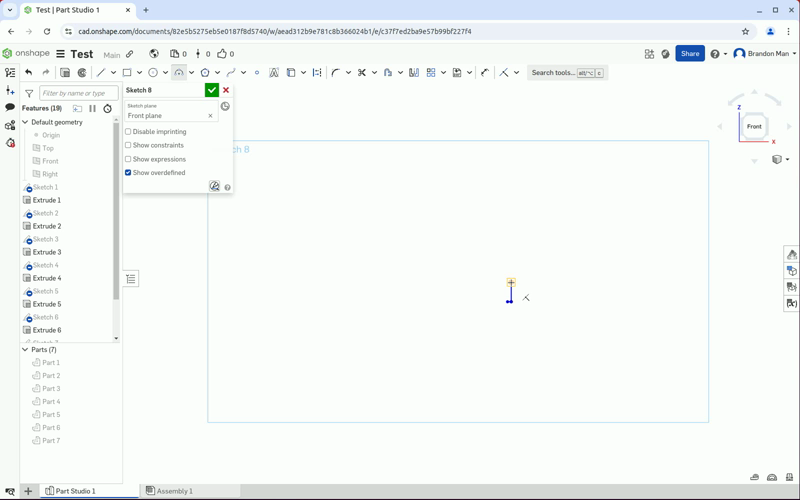
click(511, 282)
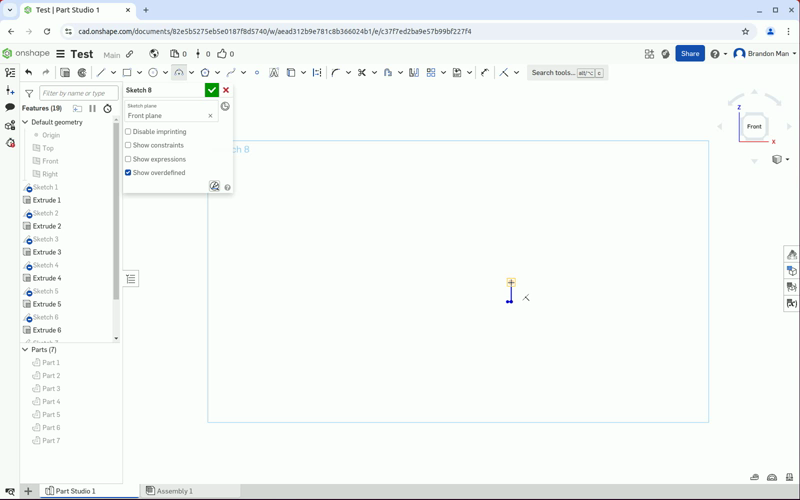
mouse_move(507, 301)
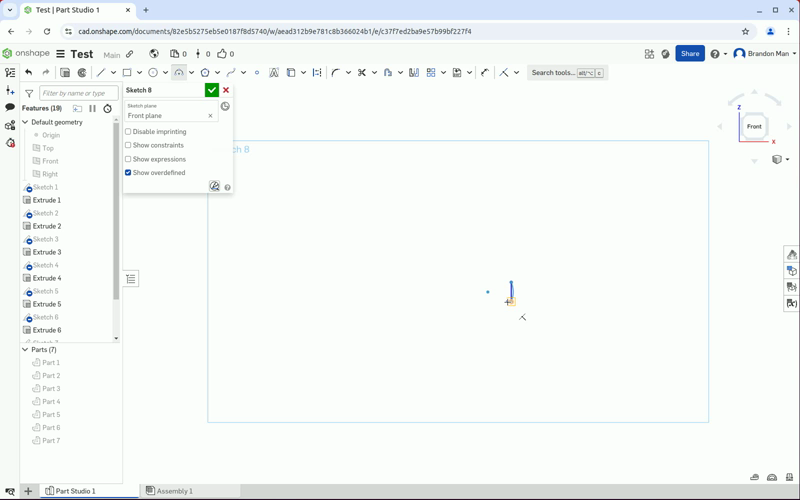
scroll(6)
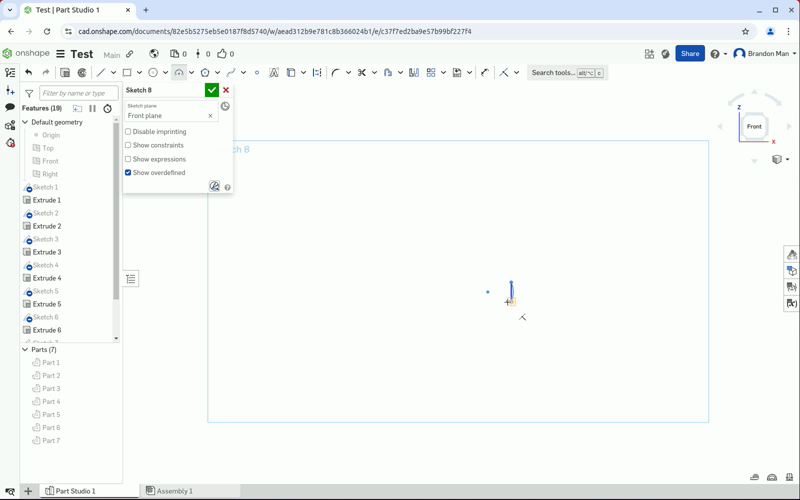
scroll(6)
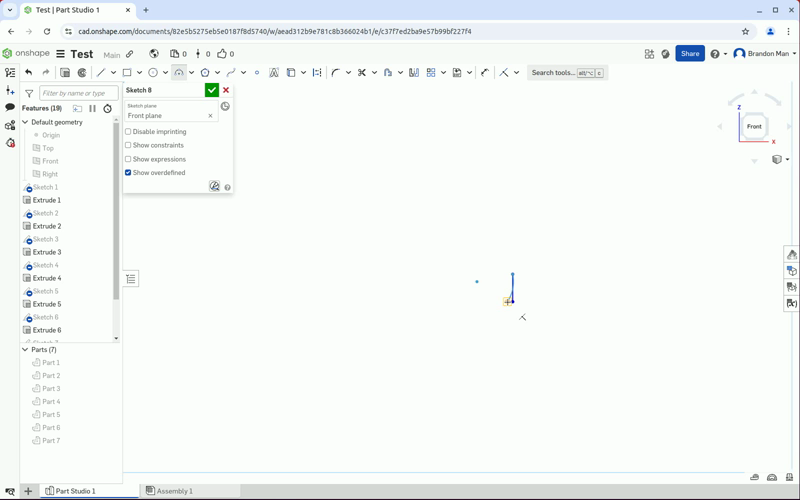
scroll(6)
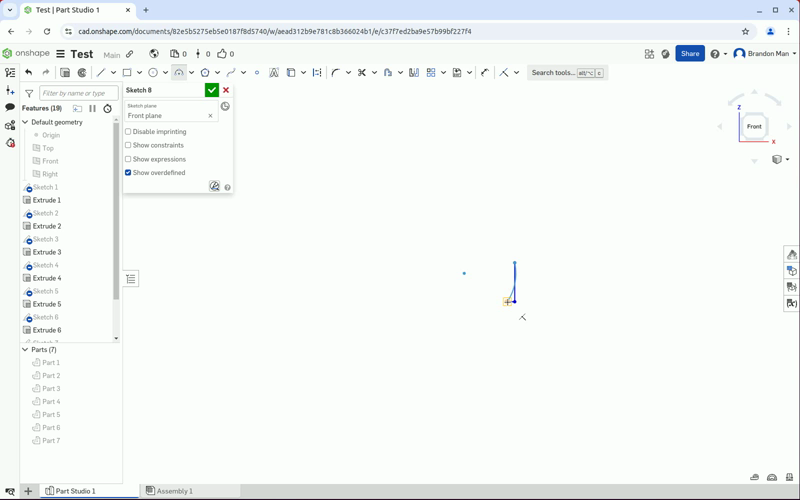
scroll(6)
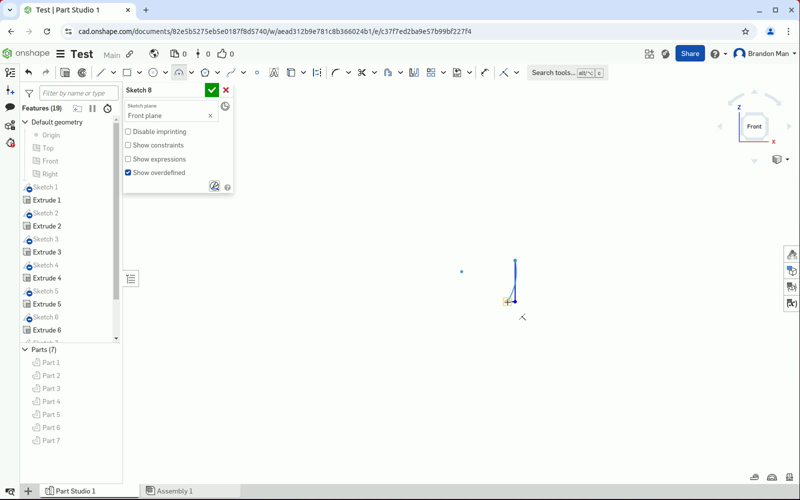
scroll(6)
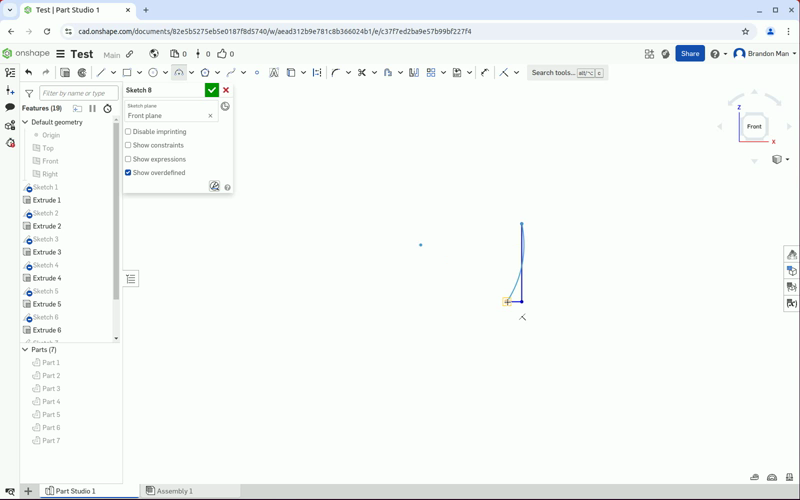
scroll(6)
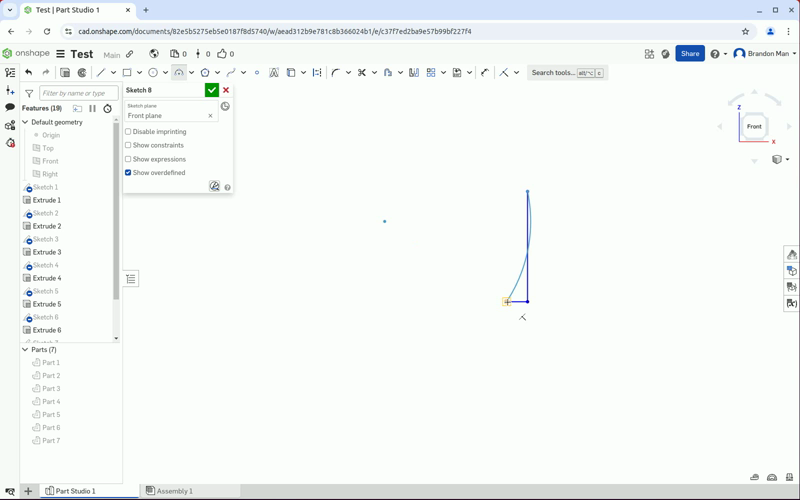
scroll(6)
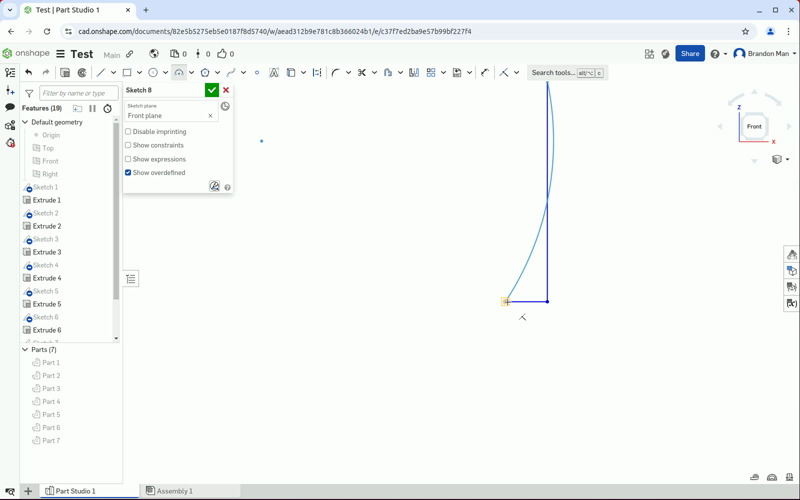
click(507, 301)
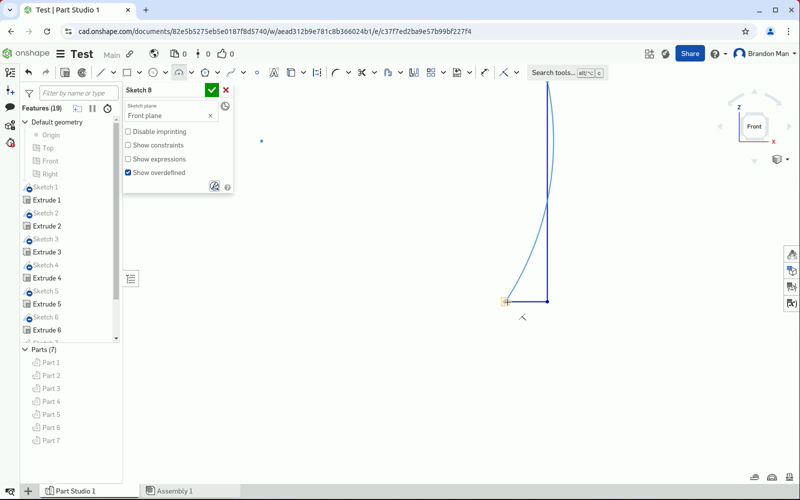
scroll(-6)
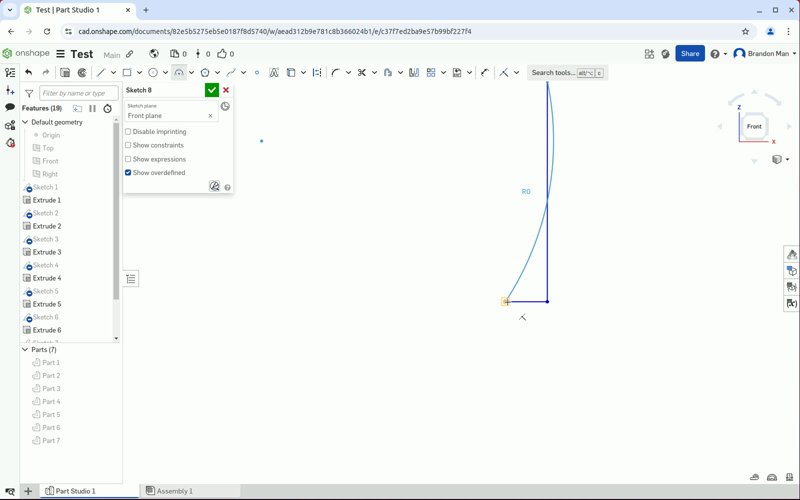
scroll(-6)
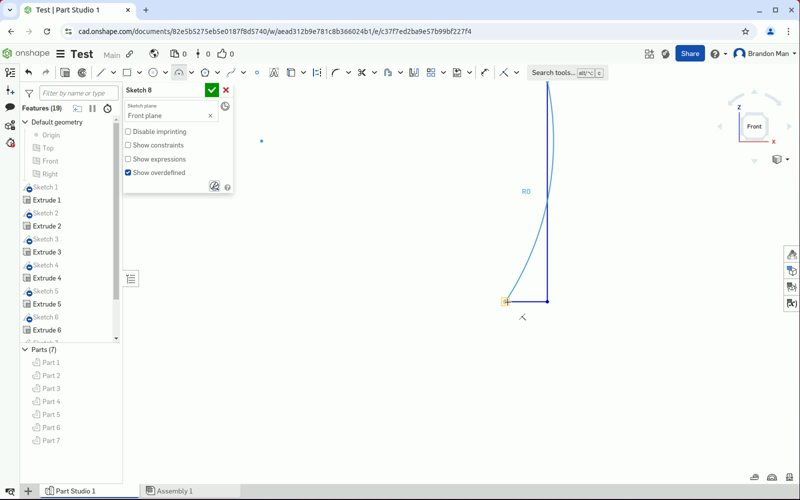
scroll(-6)
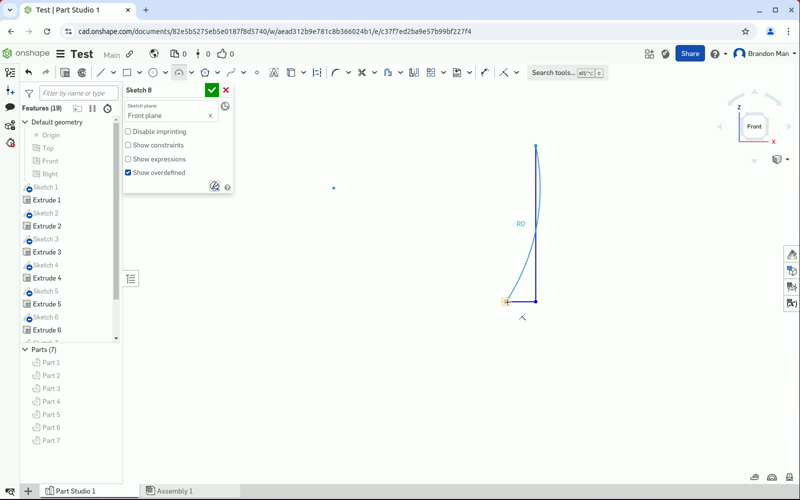
scroll(-6)
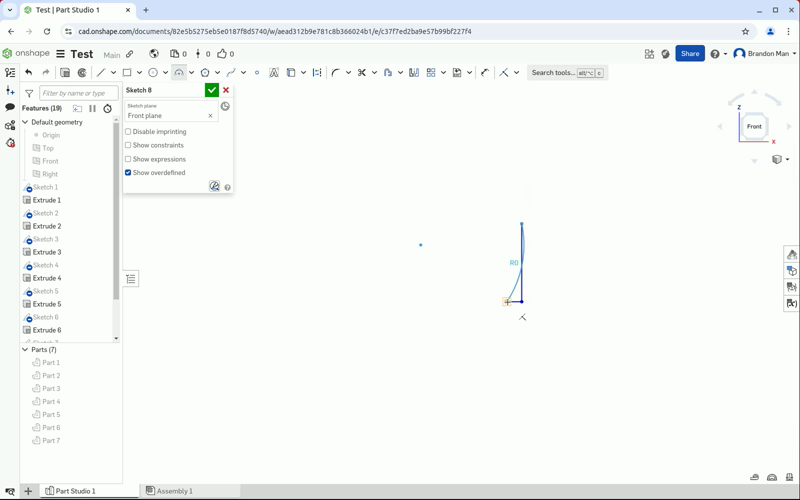
scroll(-6)
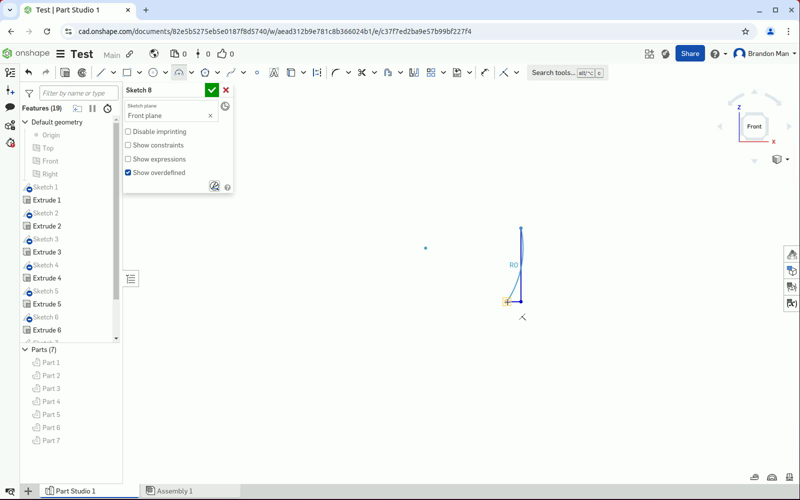
scroll(-6)
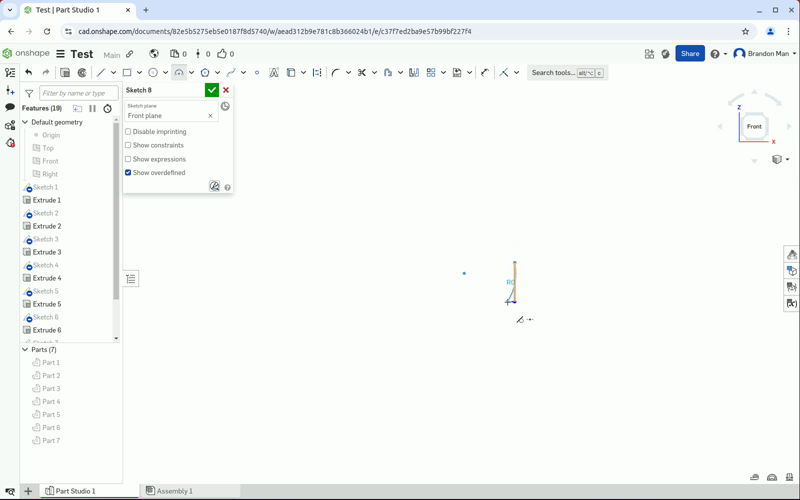
scroll(-6)
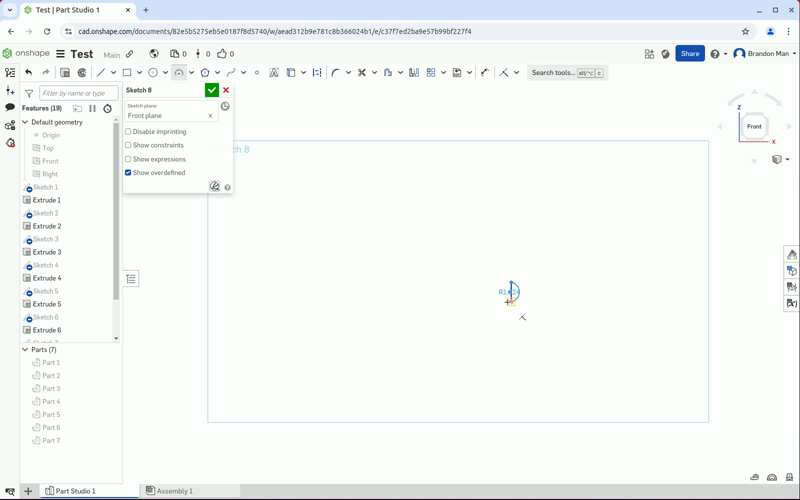
key_down(shift)
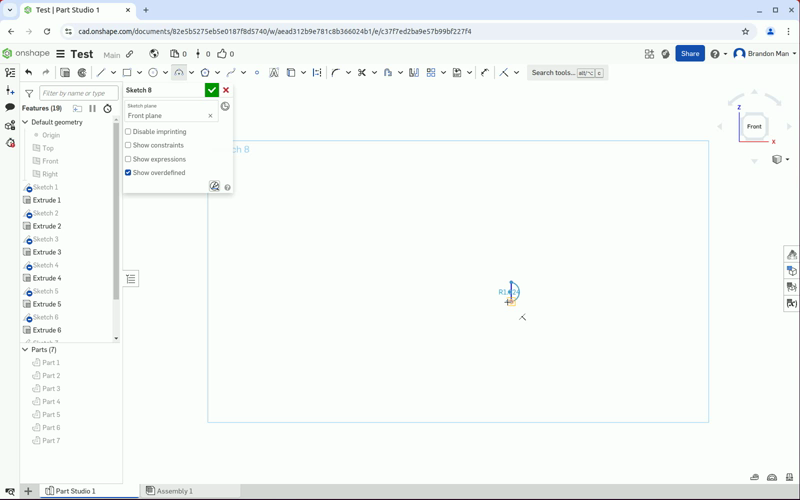
mouse_move(510, 291)
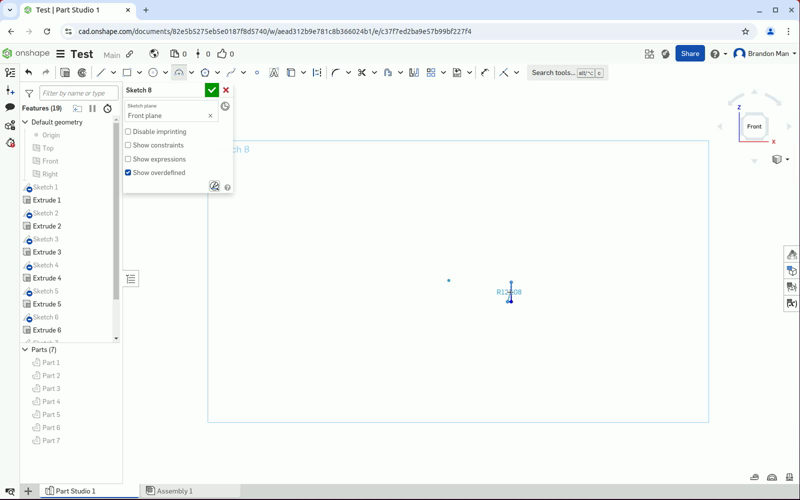
click(510, 291)
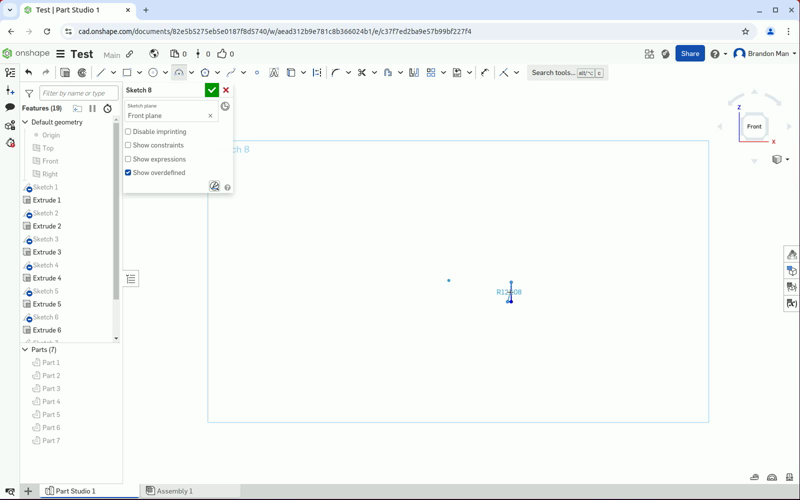
key_up(shift)
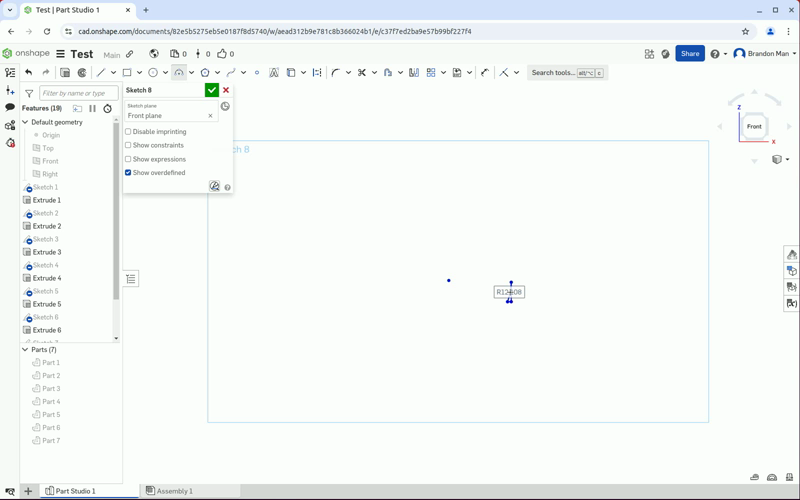
key(esc)
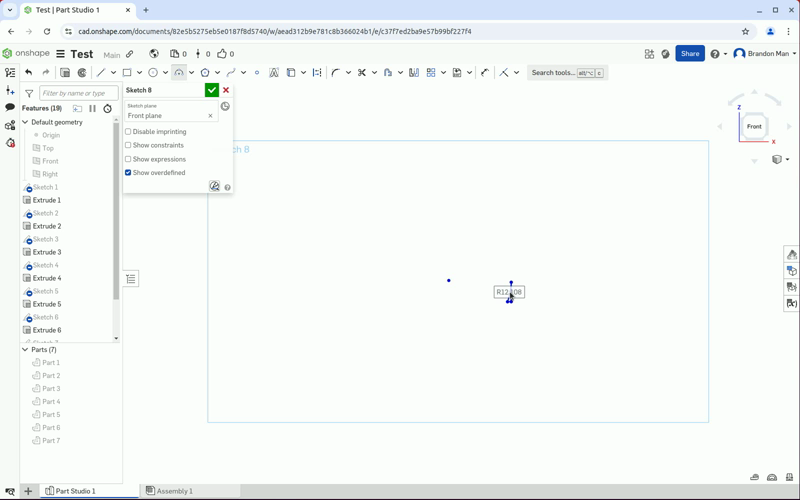
mouse_move(510, 293)
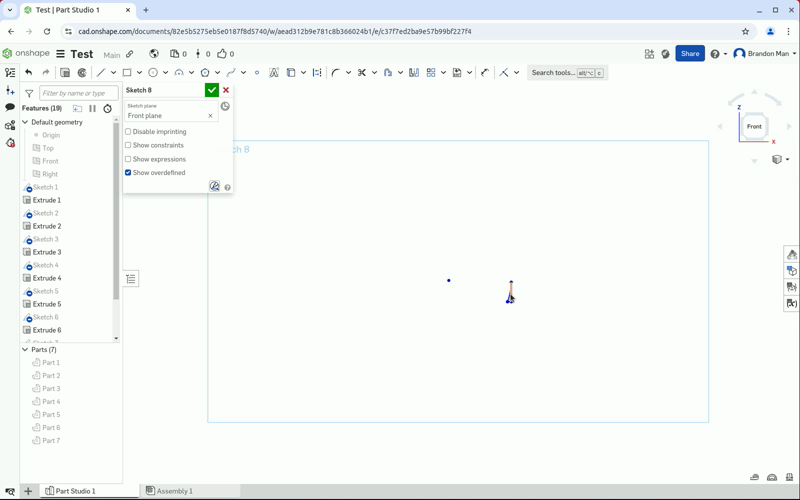
scroll(6)
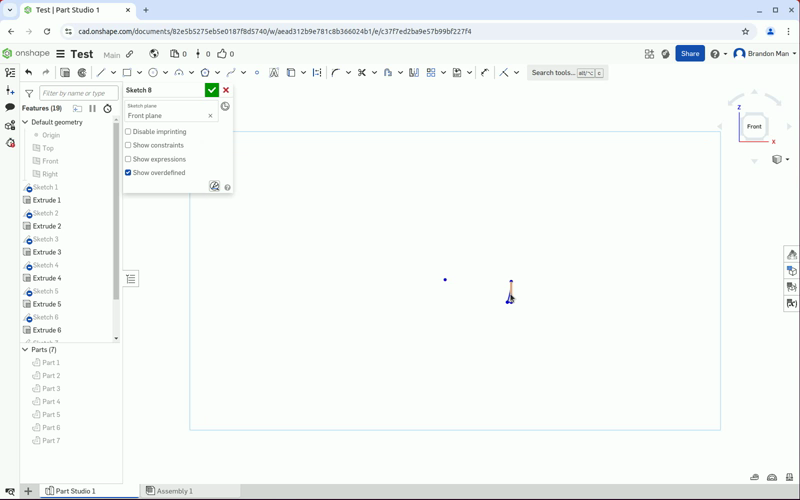
scroll(6)
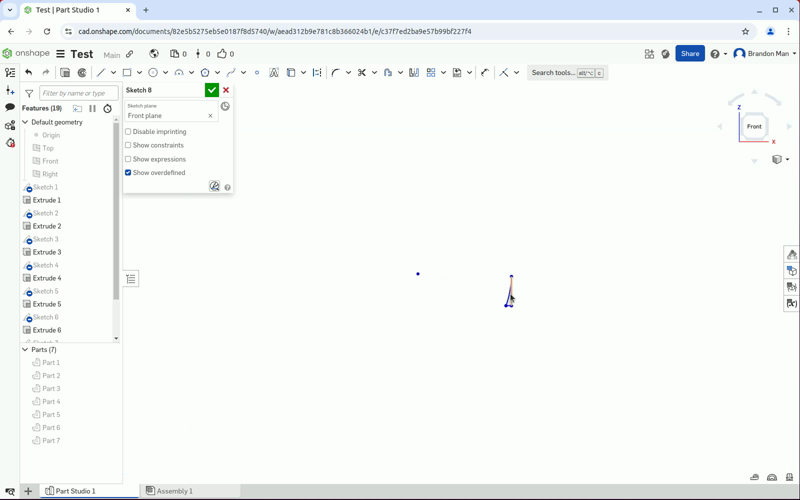
scroll(6)
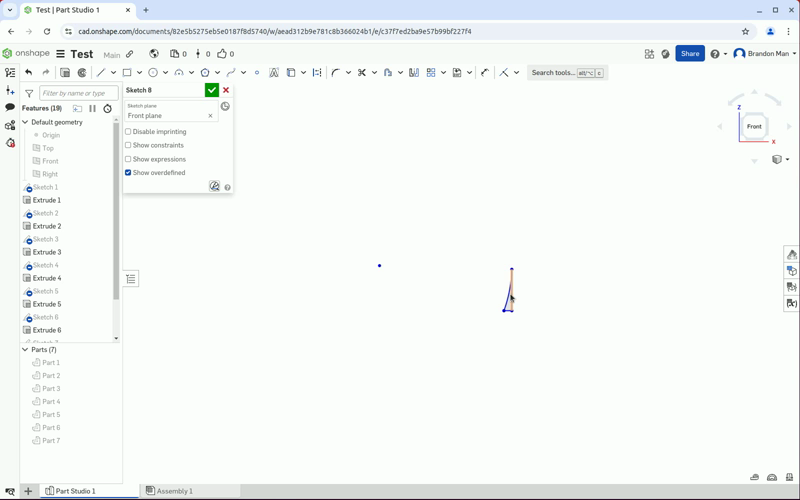
scroll(6)
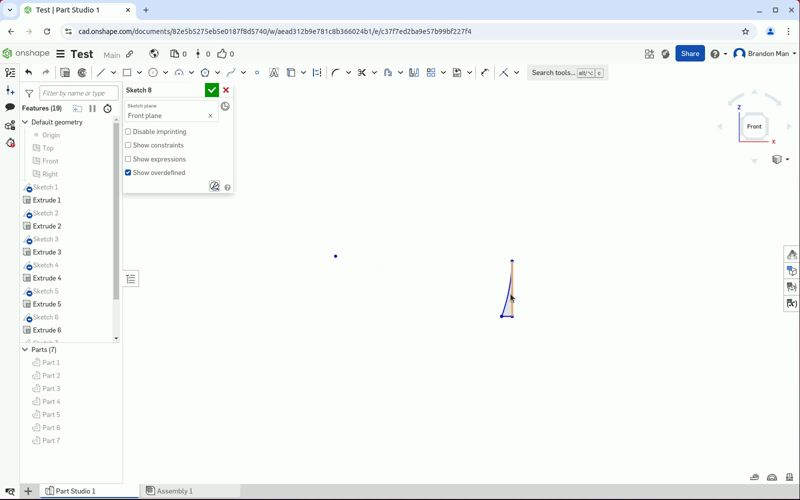
scroll(6)
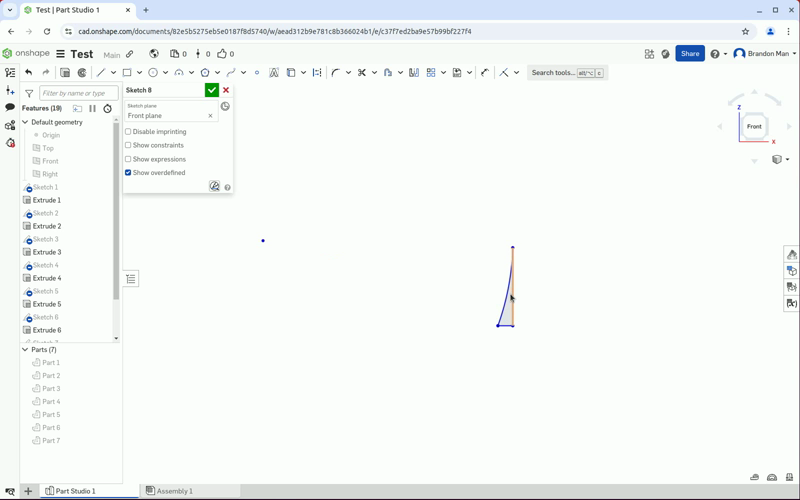
scroll(6)
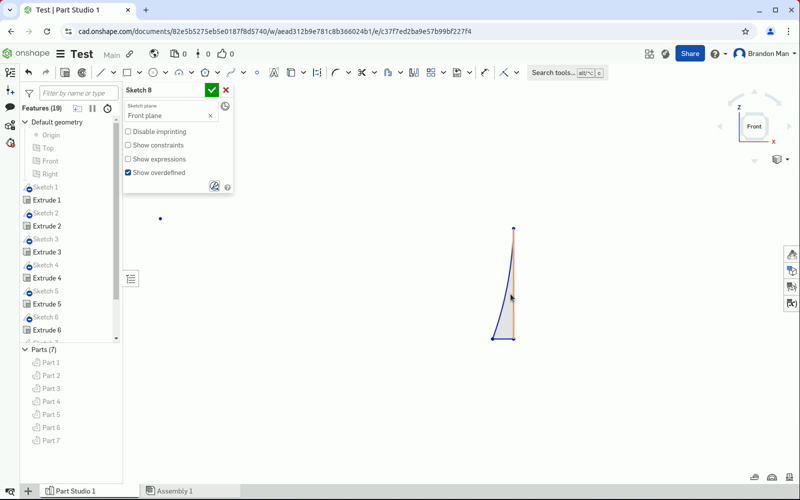
scroll(6)
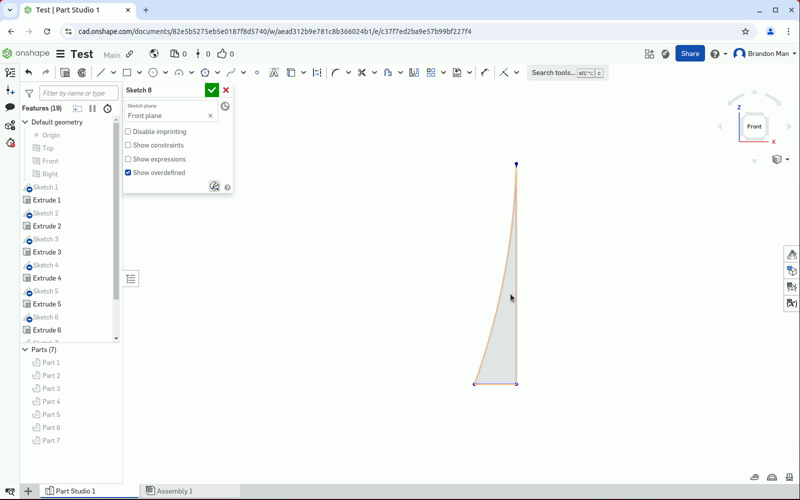
click(510, 293)
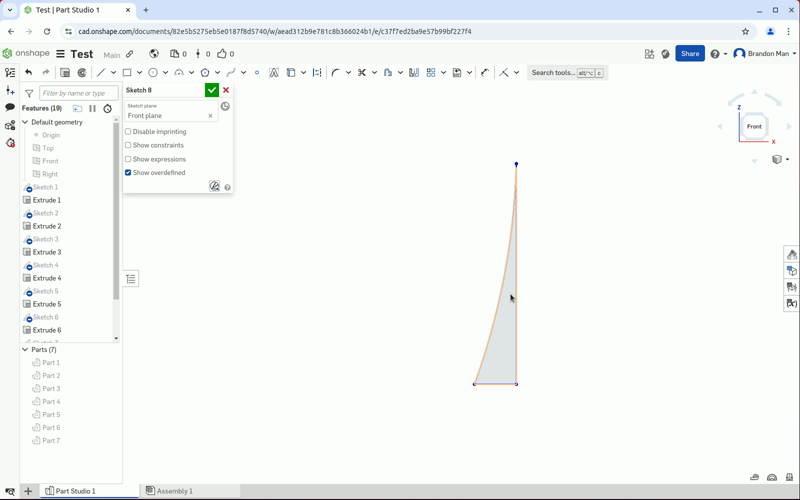
scroll(-6)
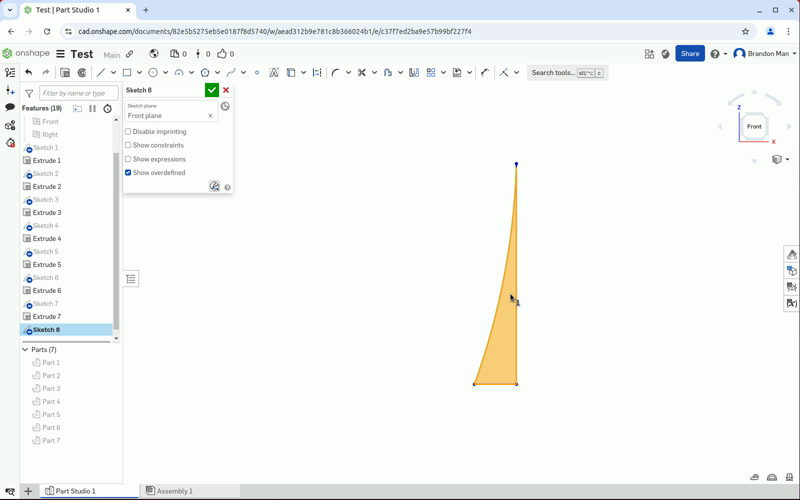
scroll(-6)
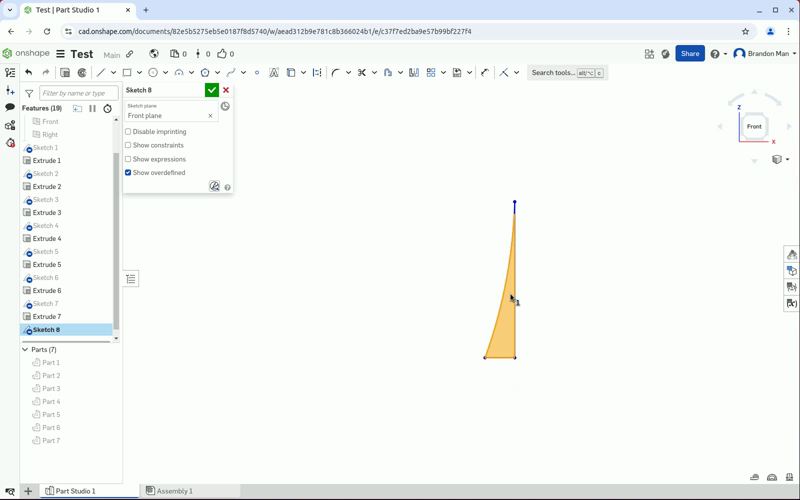
scroll(-6)
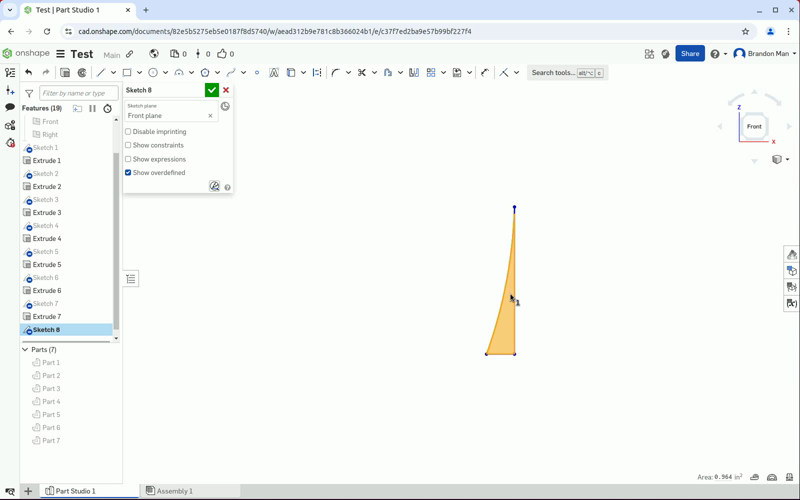
scroll(-6)
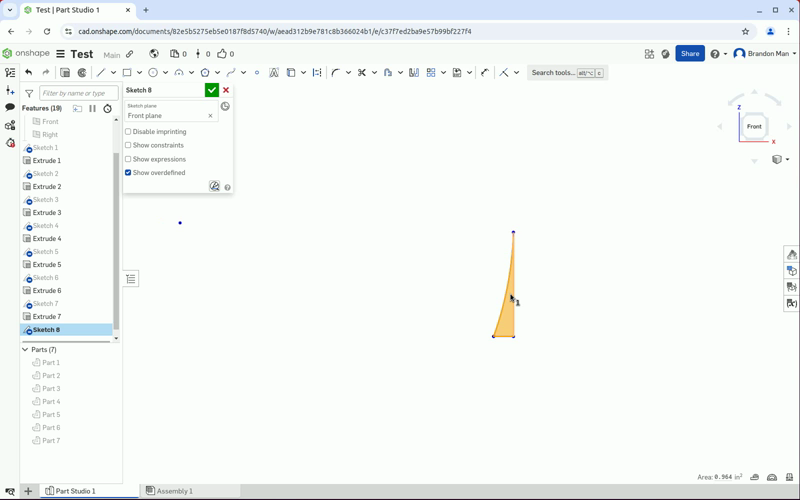
scroll(-6)
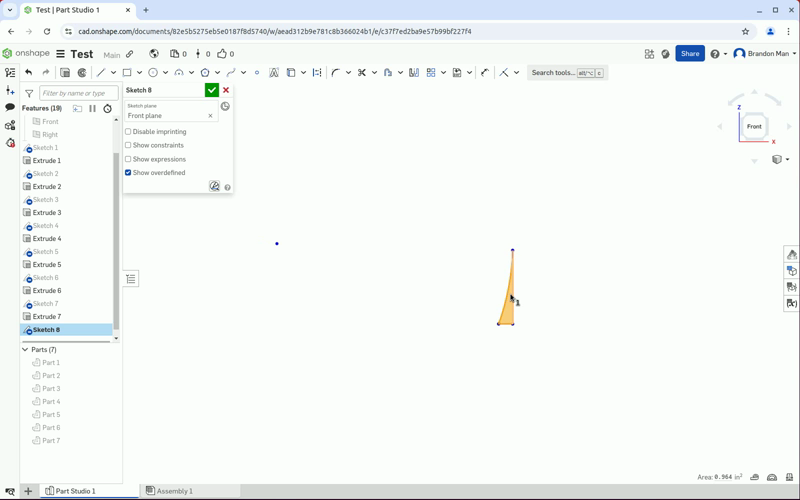
scroll(-6)
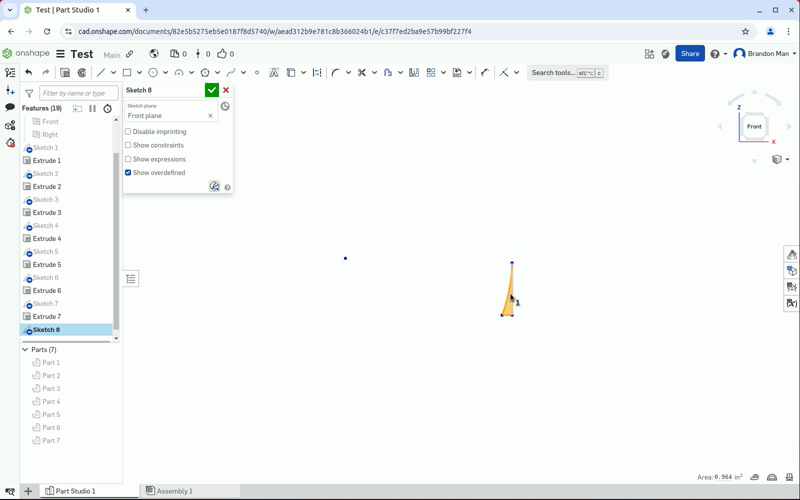
scroll(-6)
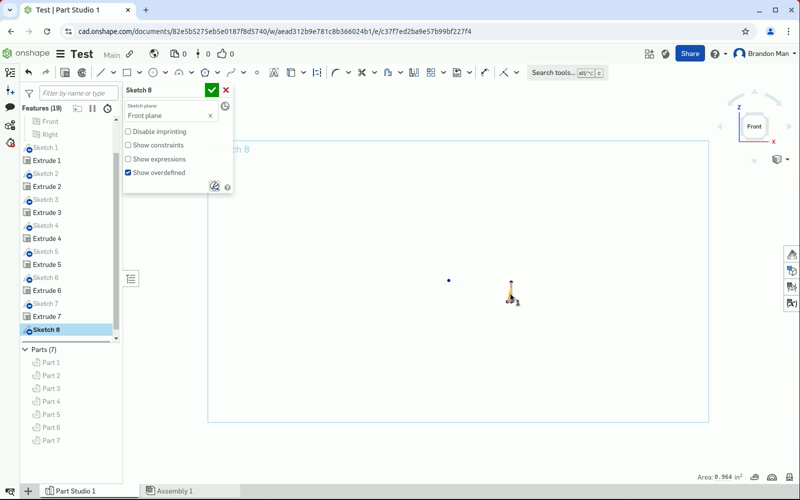
mouse_move(73, 352)
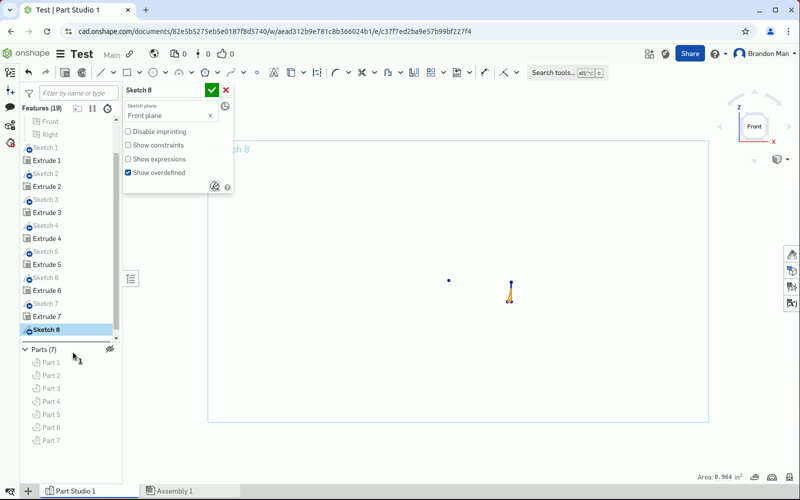
key(shift+y)
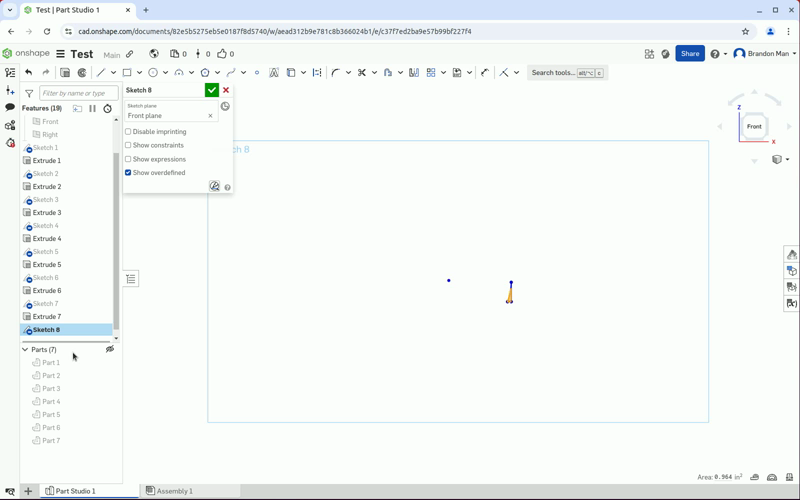
key(shift+e)
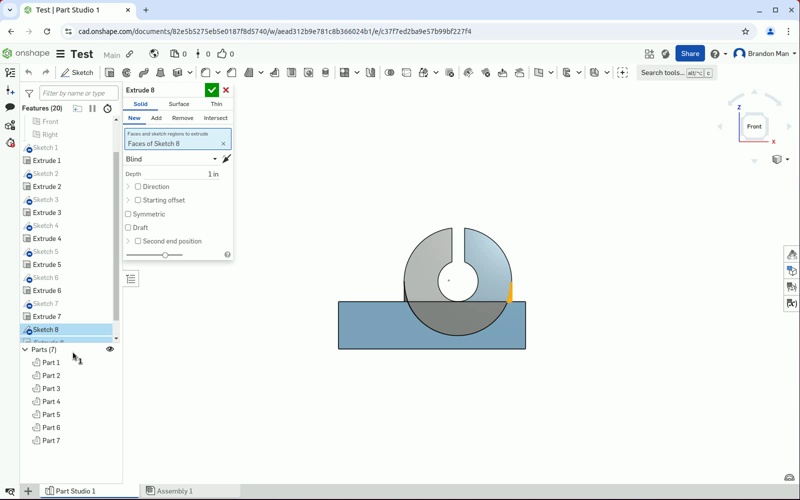
mouse_move(143, 106)
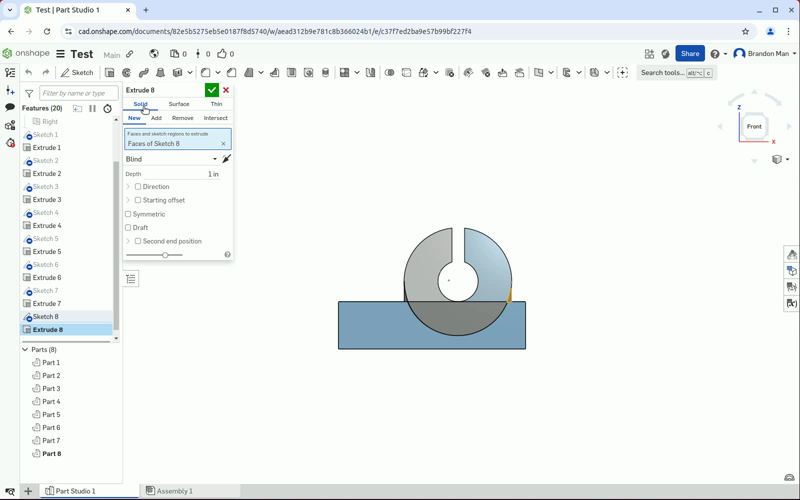
click(143, 106)
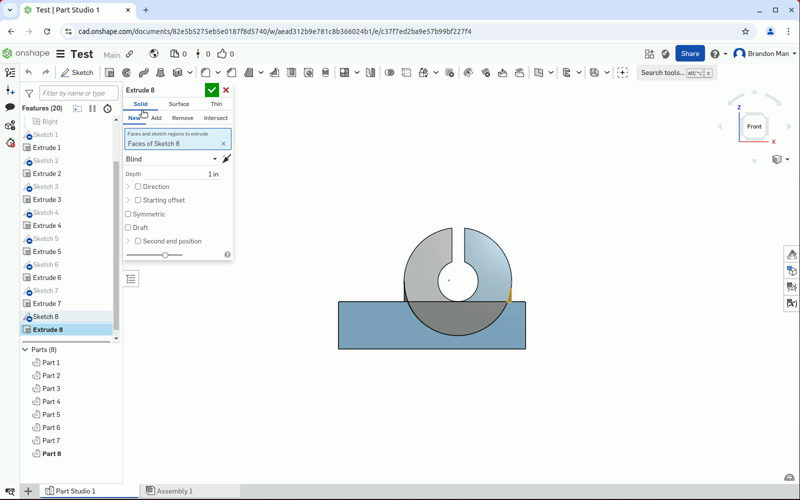
mouse_move(137, 120)
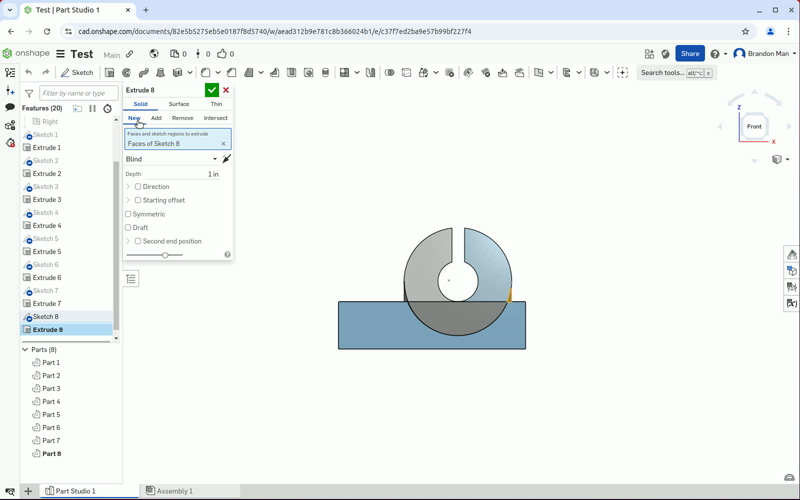
click(137, 120)
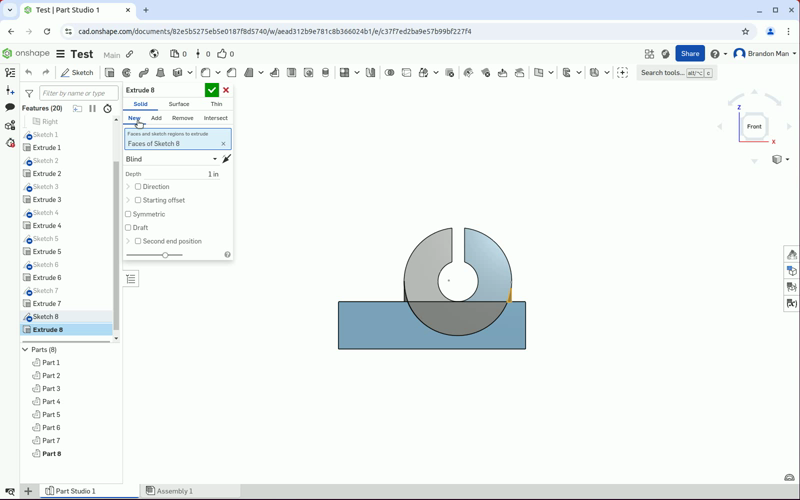
key(tab, 4)
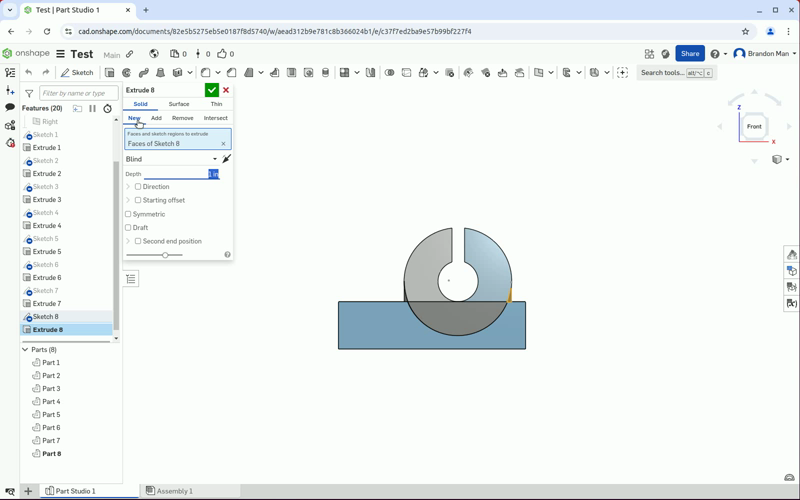
text(7.703)
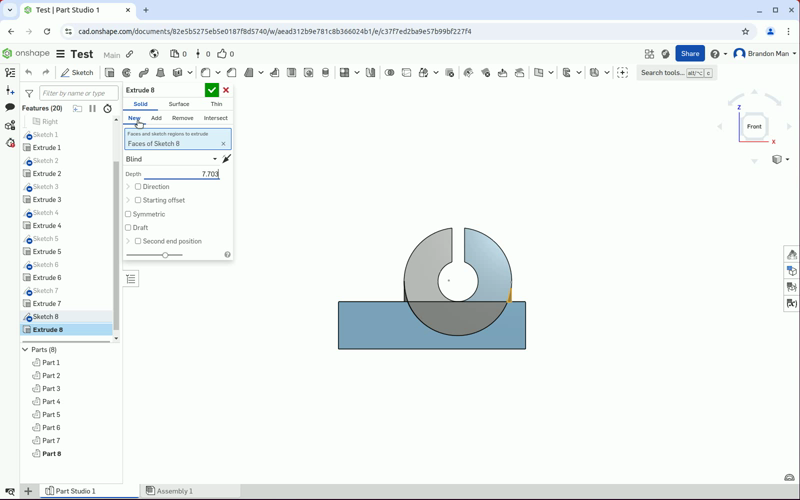
key(enter)
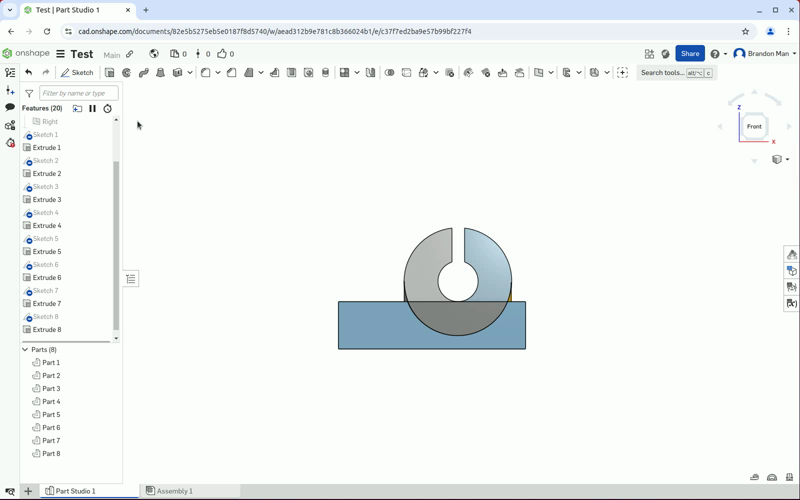
key(shift+h)
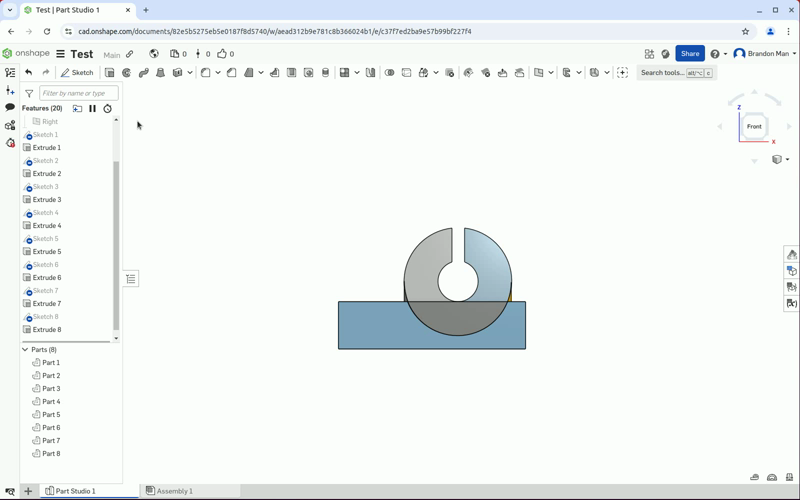
key(shift+h)
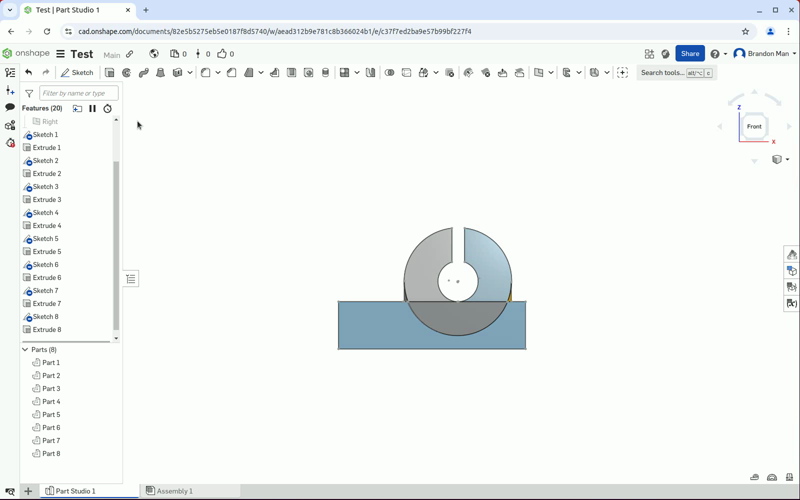
key(shift+7)
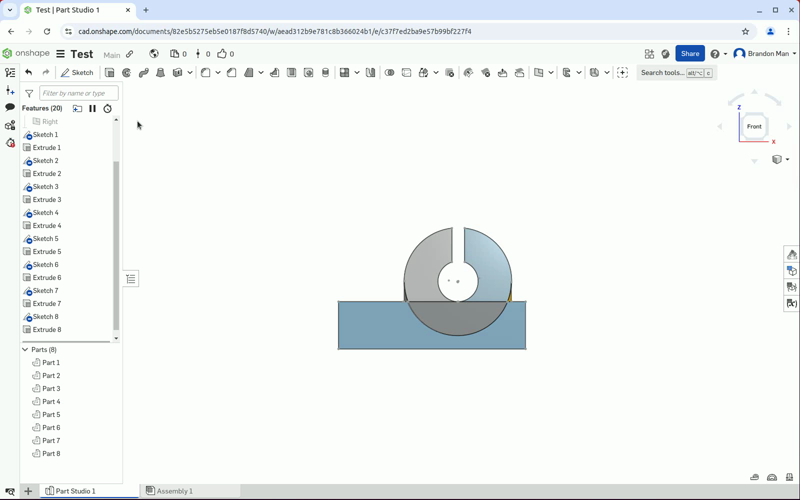
key(left, 2)
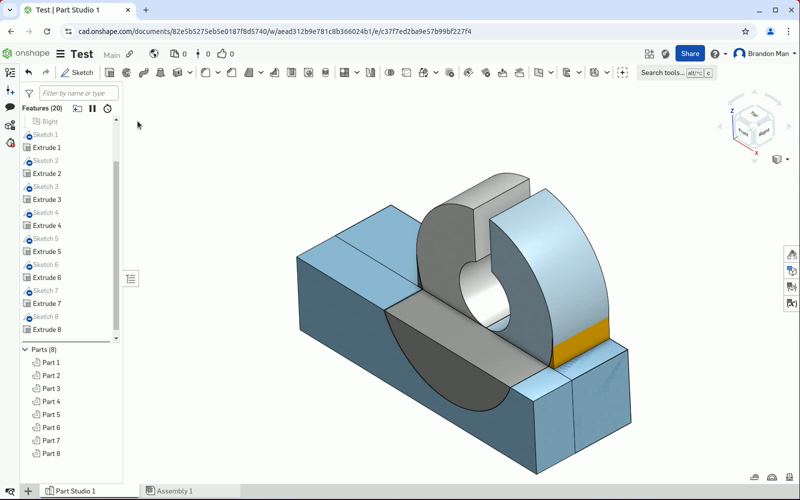
key(down, 2)
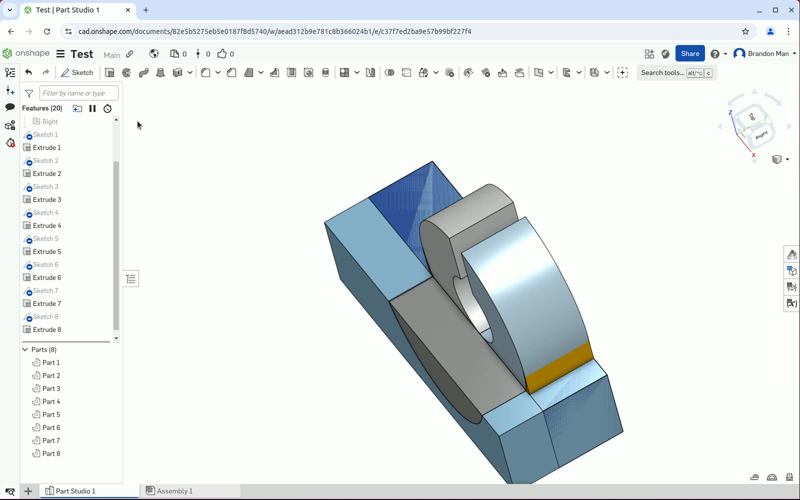
key(up, 2)
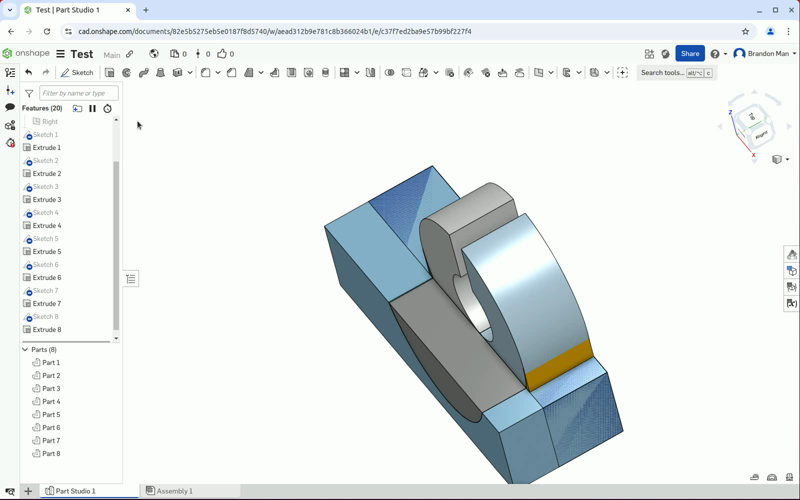
key(right, 2)
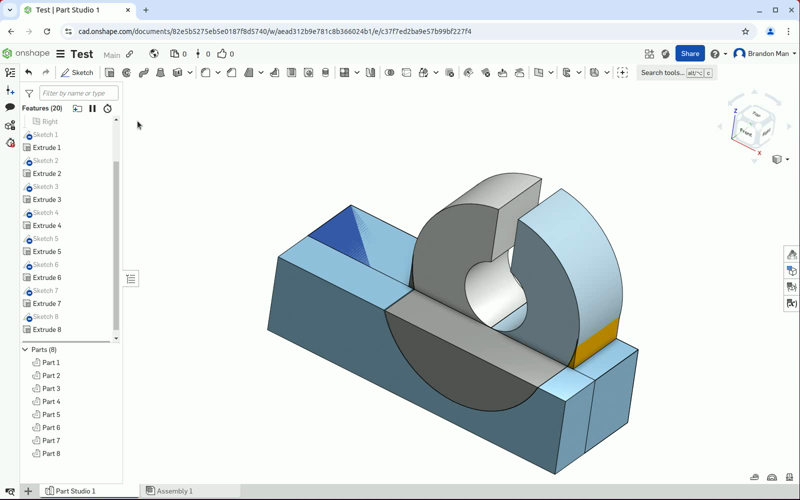
mouse_move(69, 137)
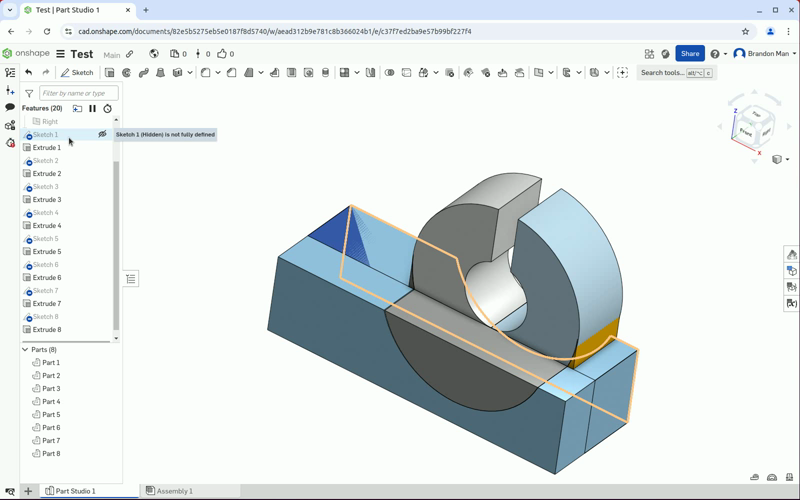
click(69, 137)